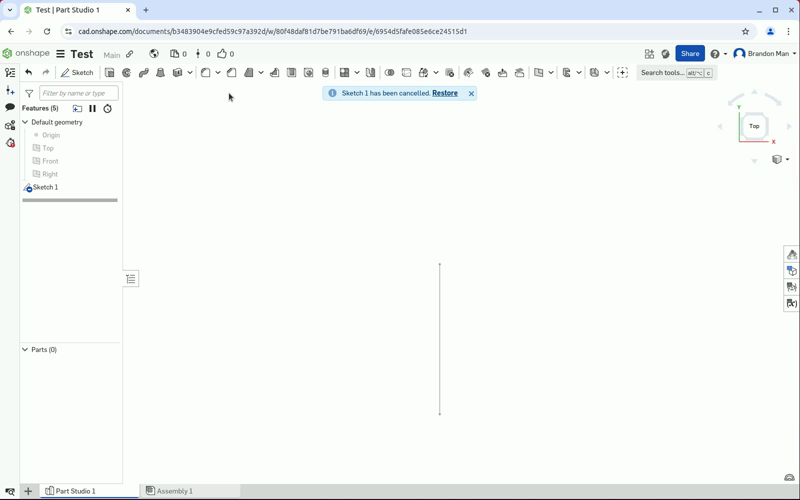
key(shift+h)
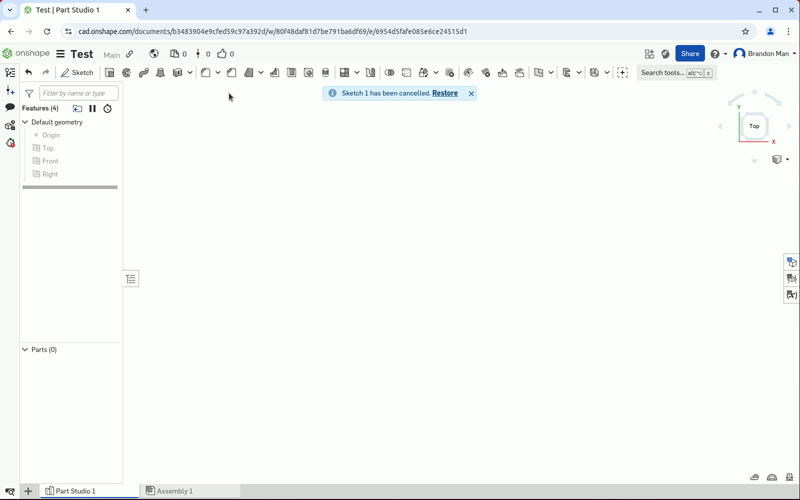
mouse_move(73, 352)
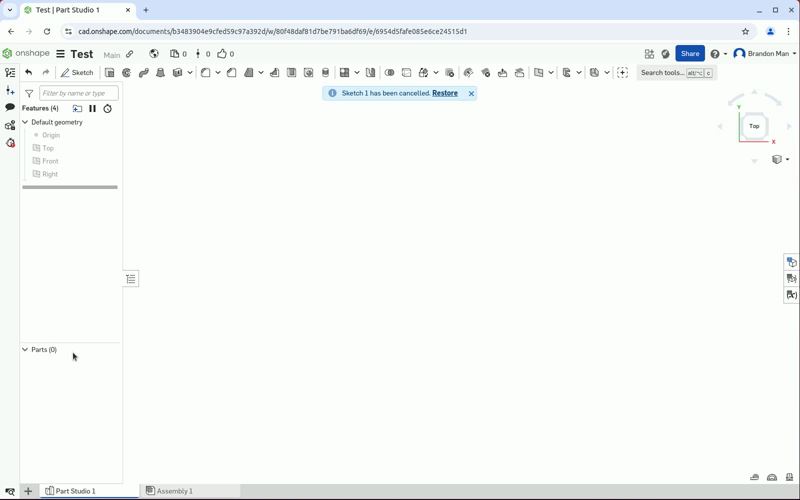
key(y)
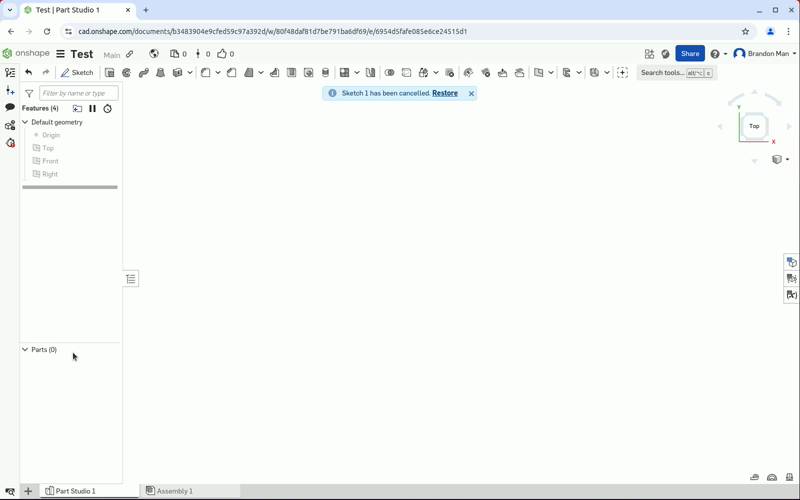
key(shift+p)
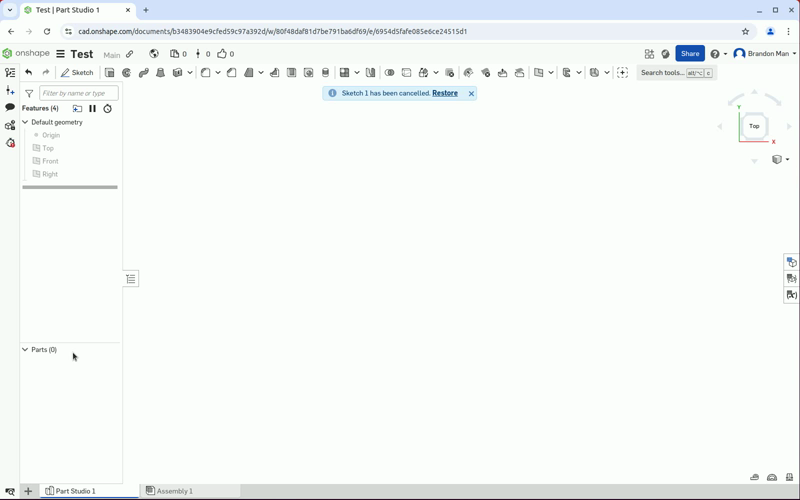
key(space)
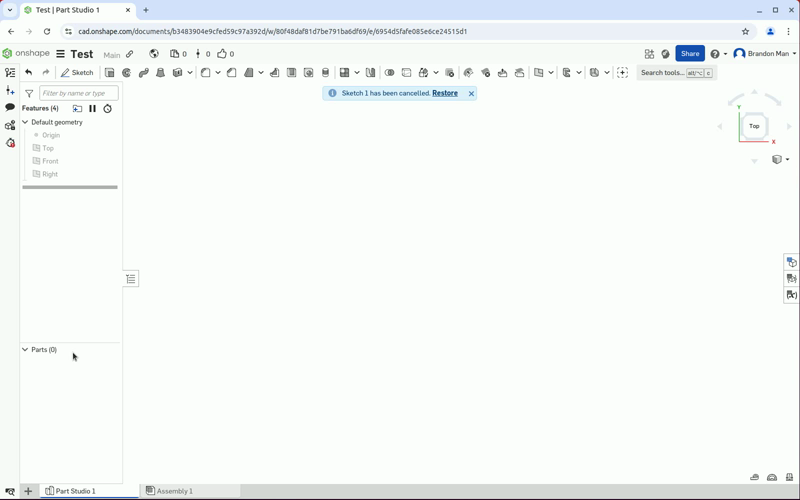
key_down(shift)
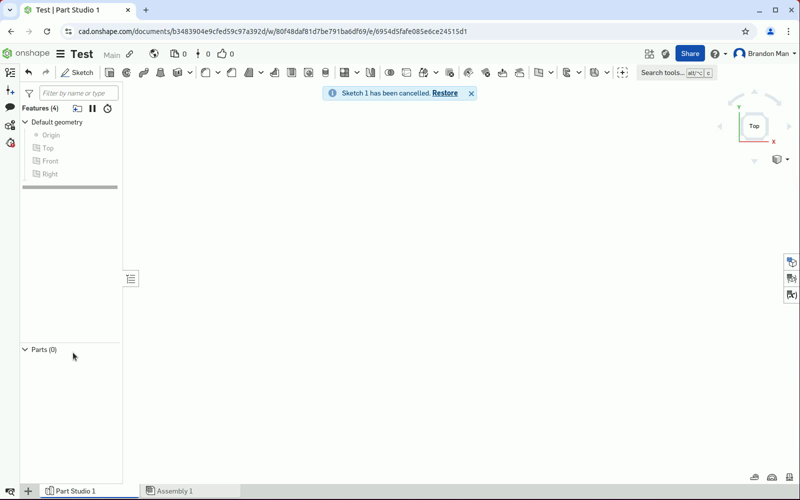
key(up)
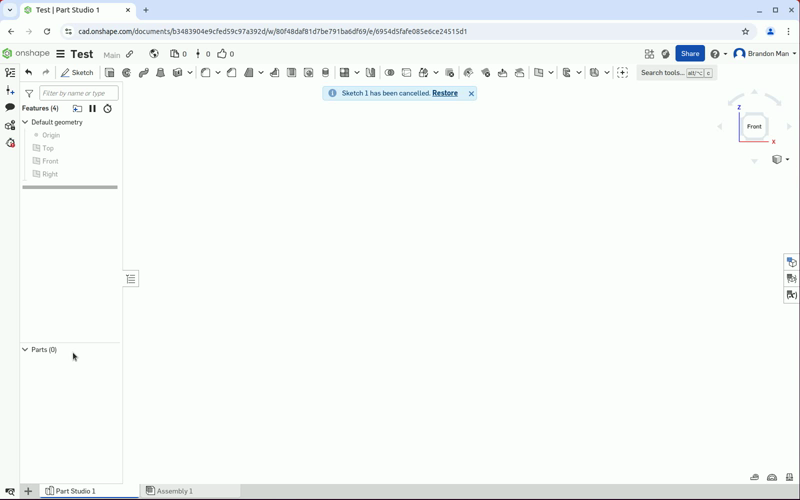
key_up(shift)
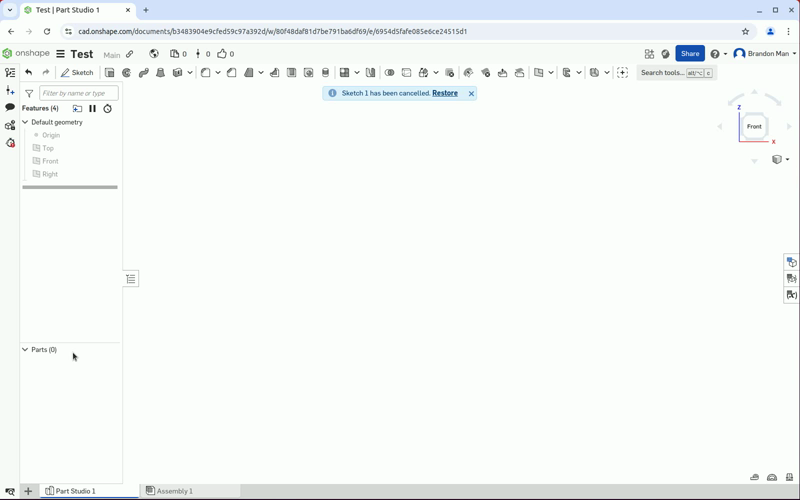
mouse_move(73, 352)
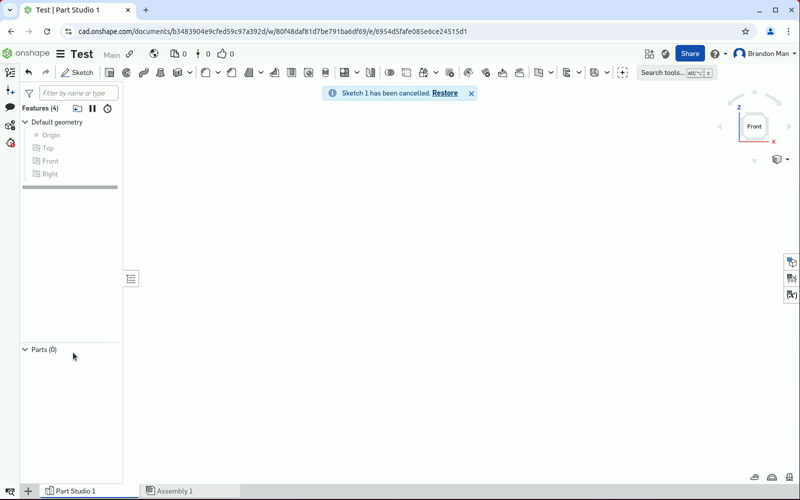
key(shift+y)
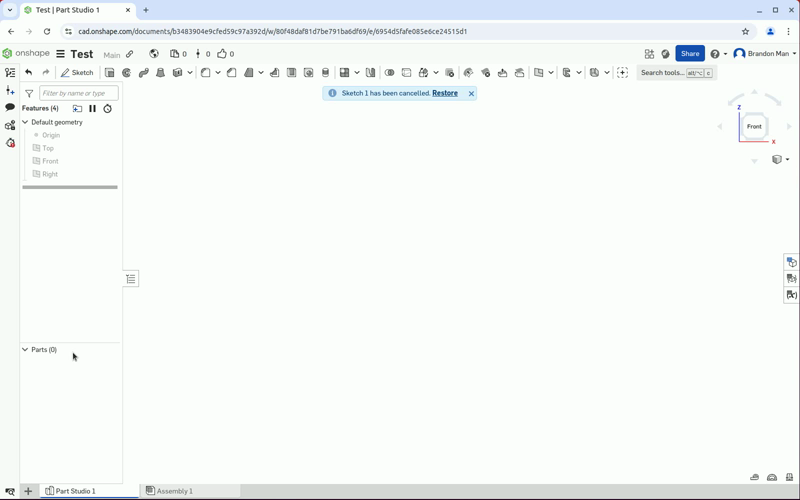
key(shift+s)
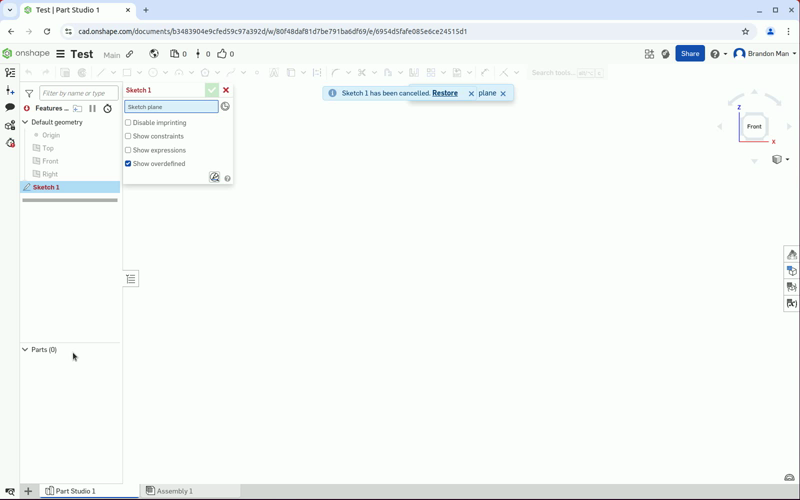
mouse_move(73, 163)
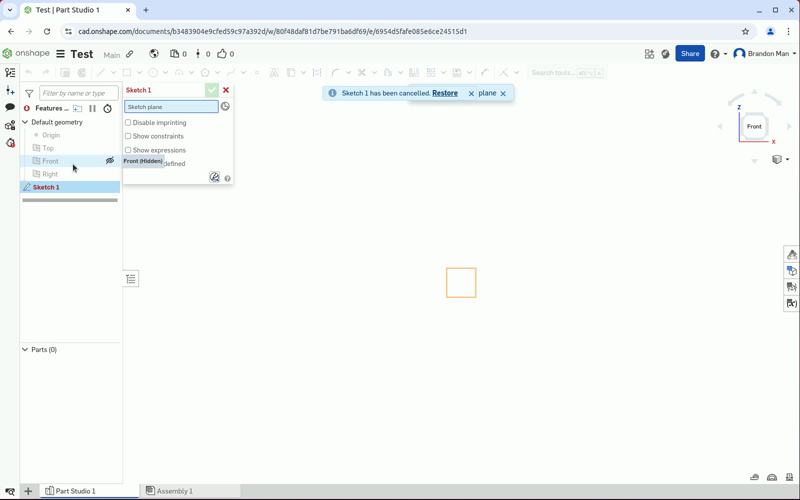
click(73, 163)
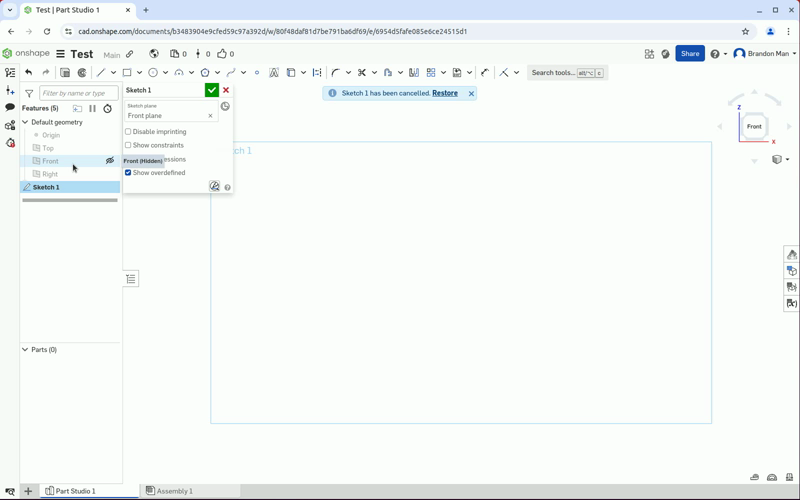
mouse_move(73, 352)
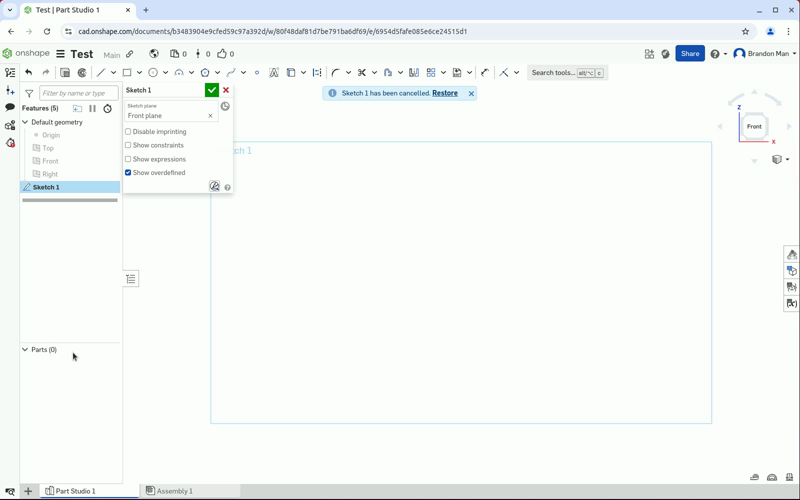
key(y)
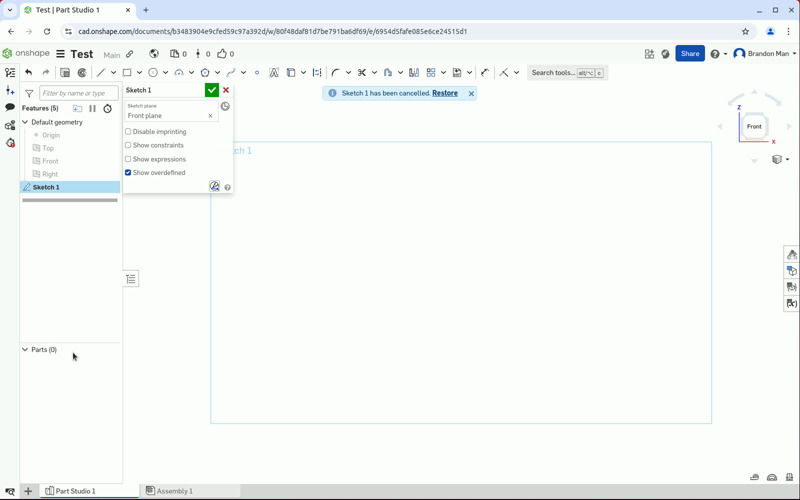
key(c)
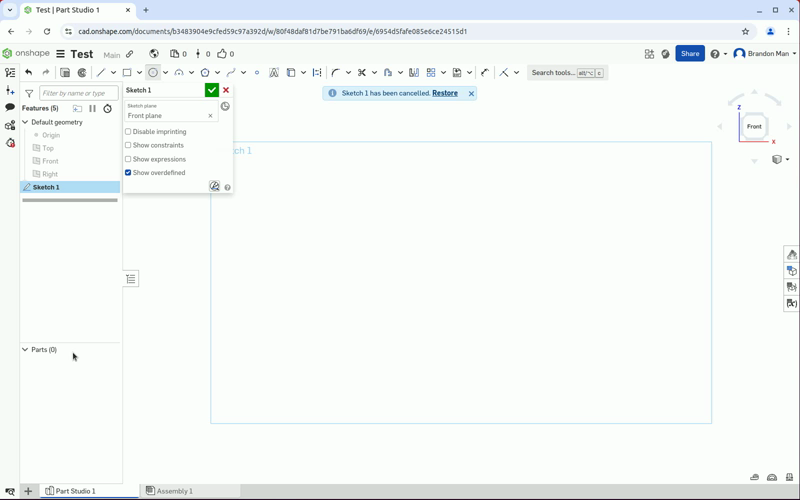
key_down(shift)
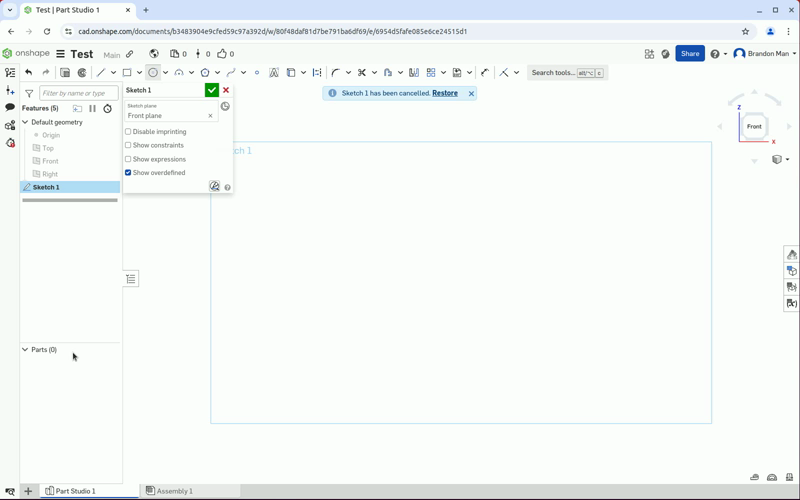
mouse_move(461, 178)
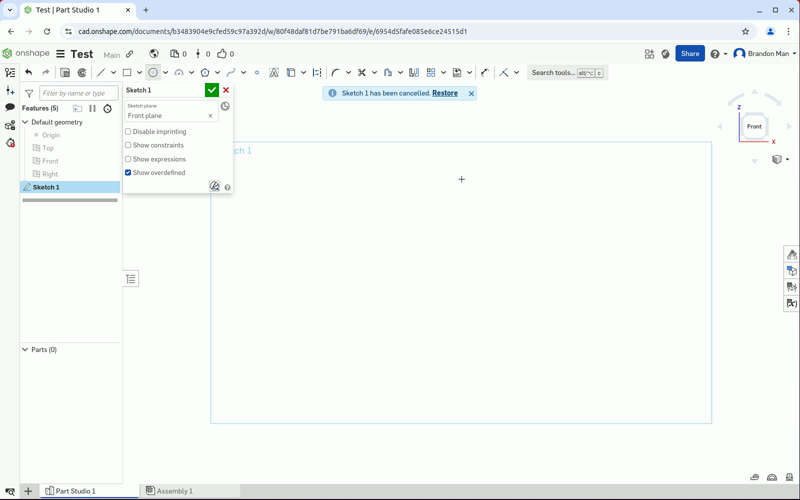
click(461, 178)
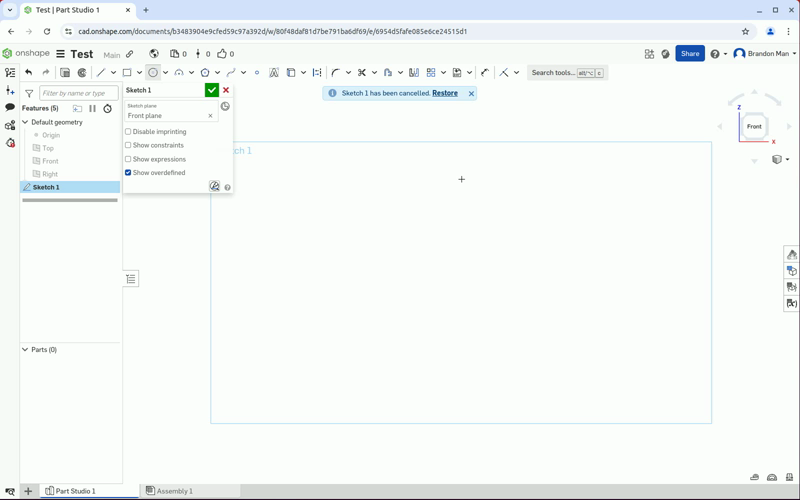
key_up(shift)
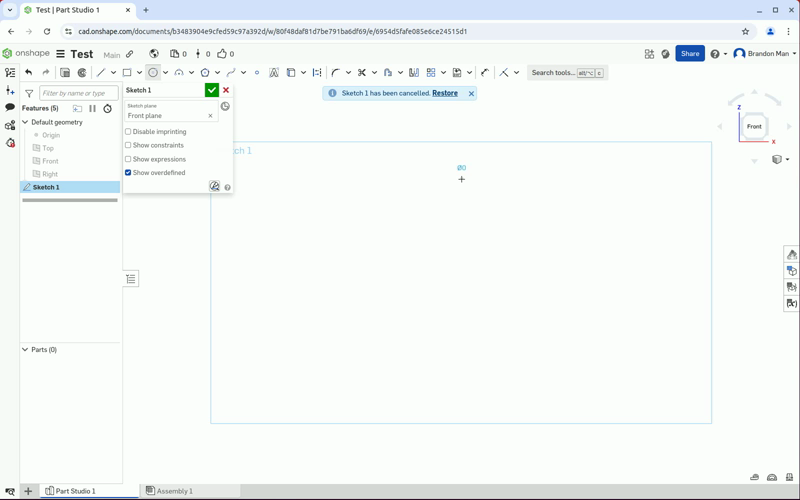
mouse_move(471, 178)
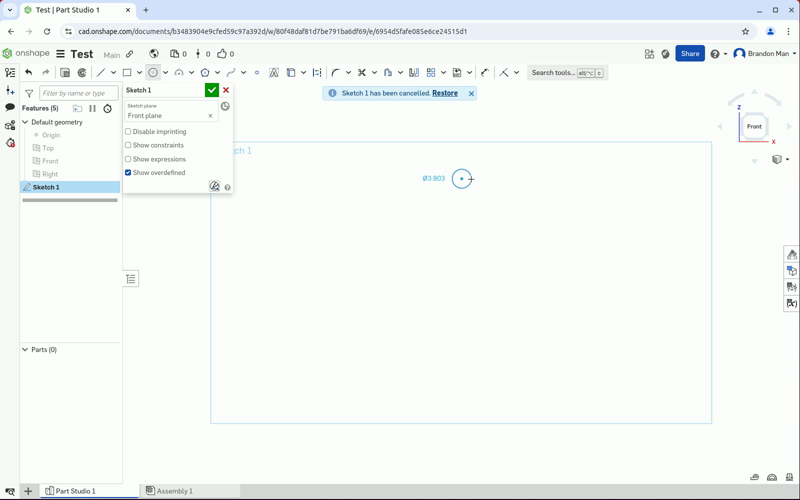
click(471, 178)
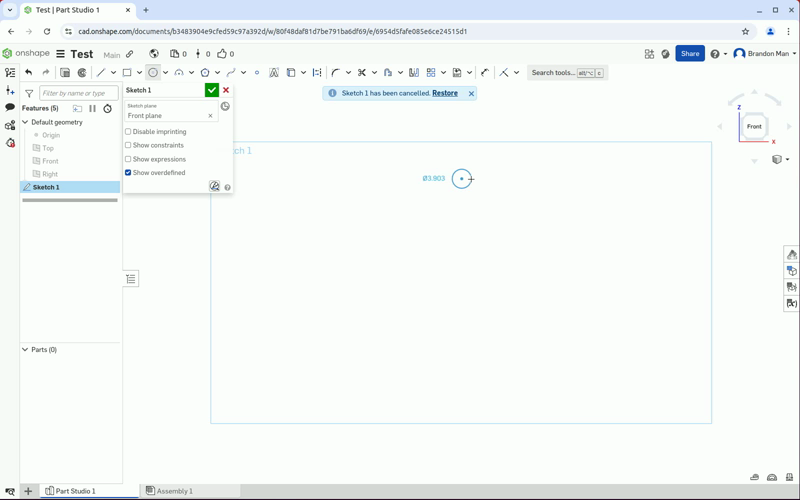
key(esc)
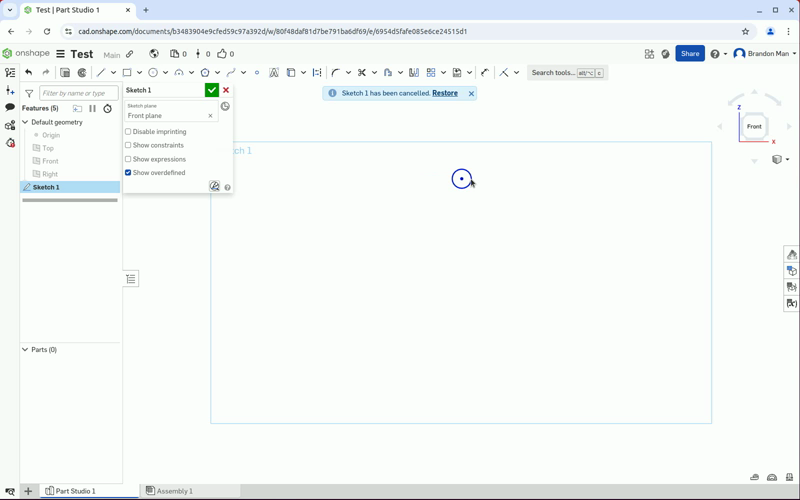
key(c)
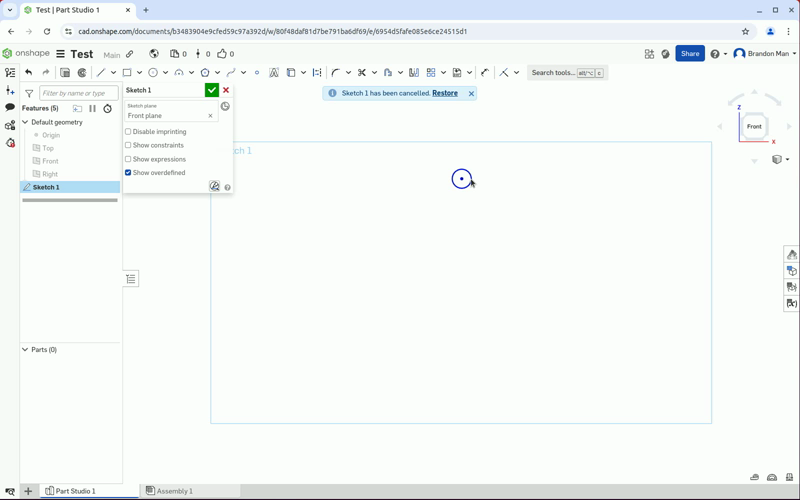
key_down(shift)
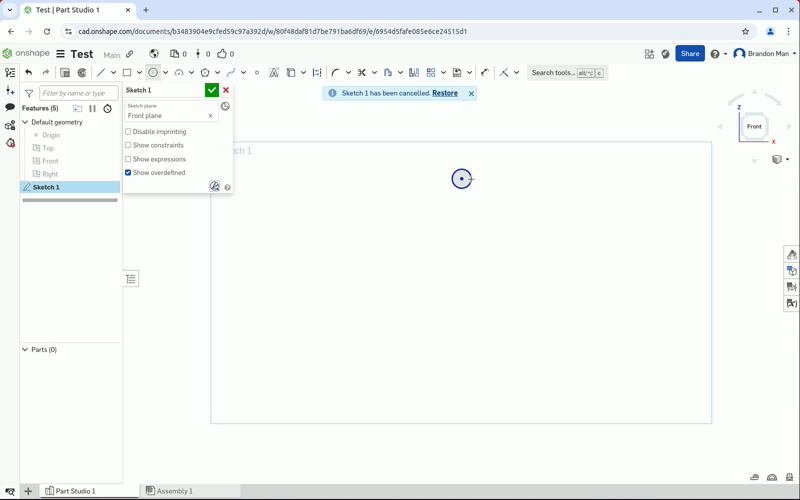
mouse_move(461, 178)
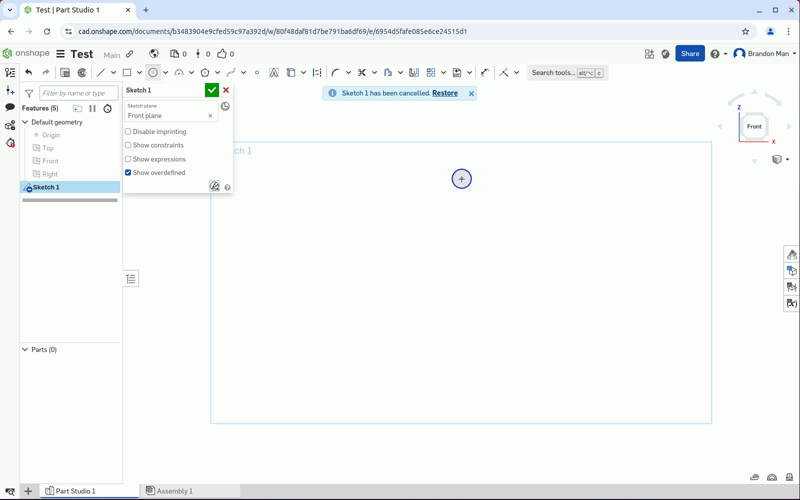
click(461, 178)
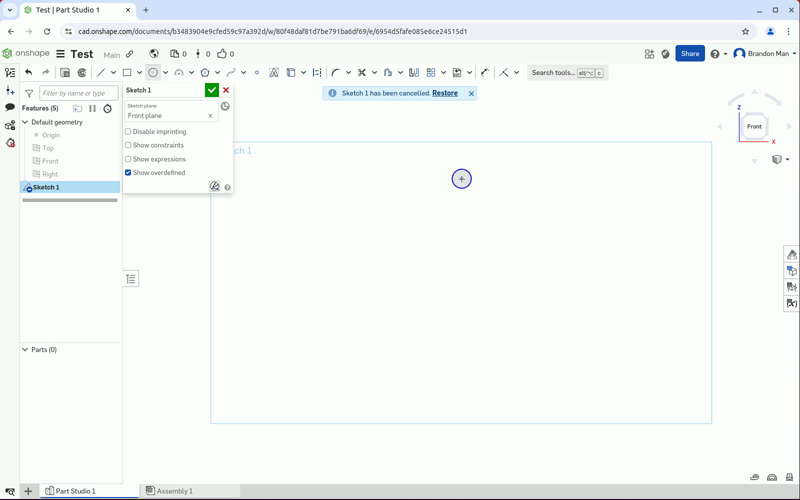
key_up(shift)
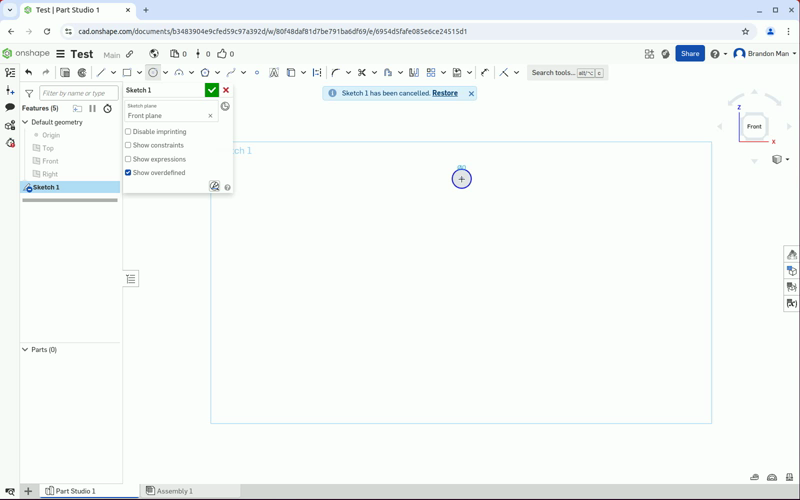
mouse_move(464, 178)
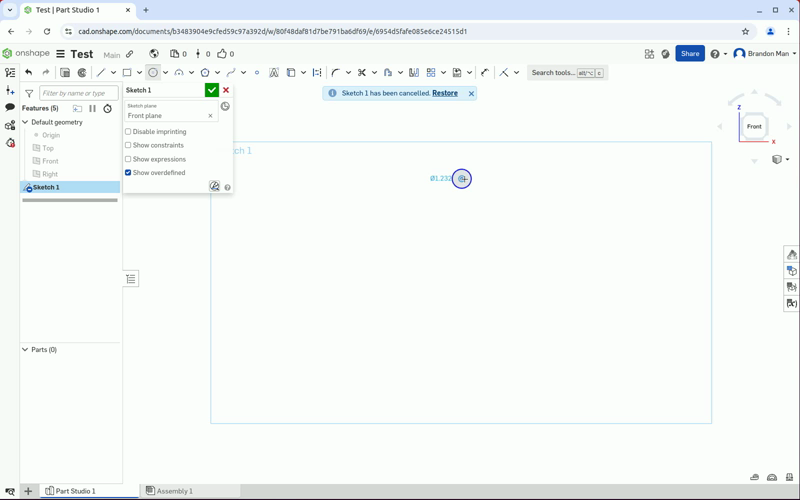
scroll(6)
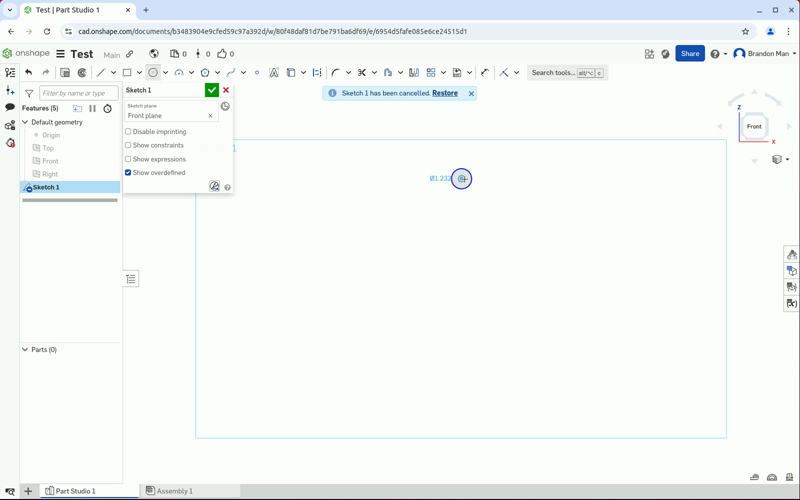
scroll(6)
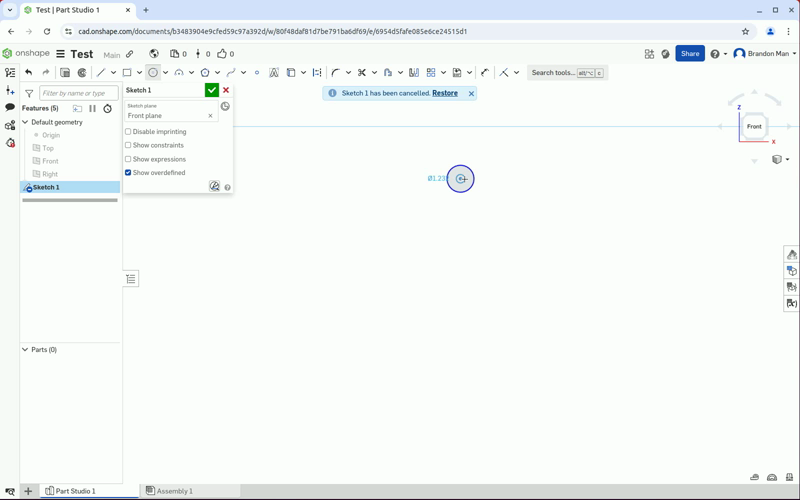
scroll(6)
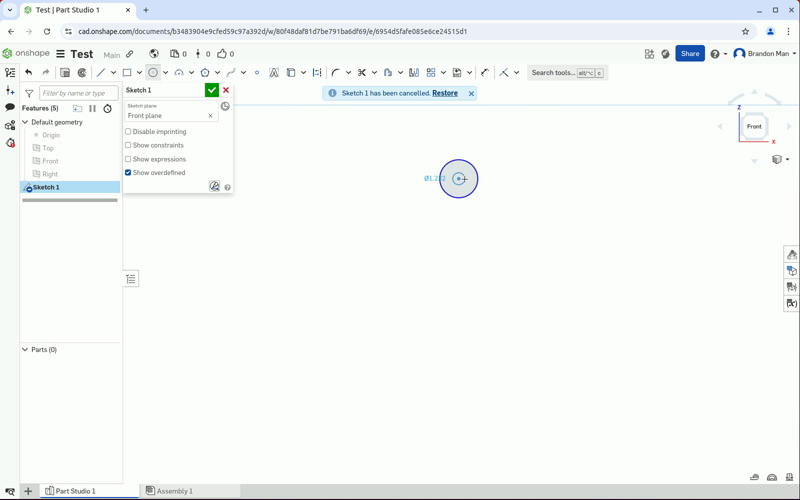
scroll(6)
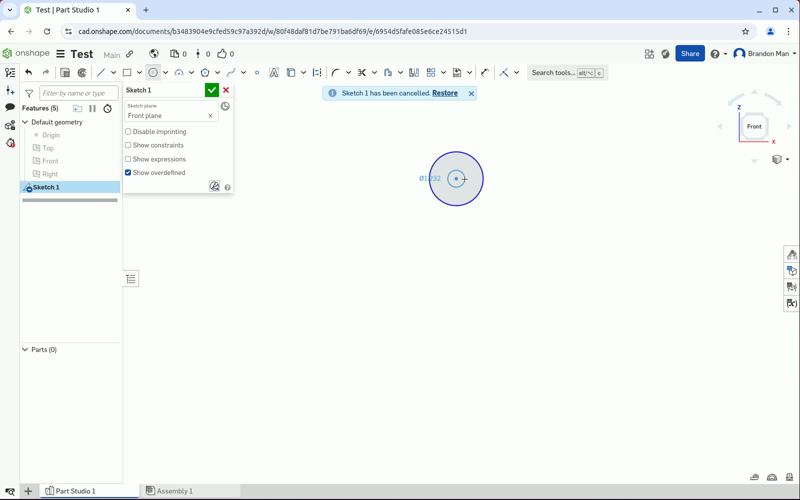
scroll(6)
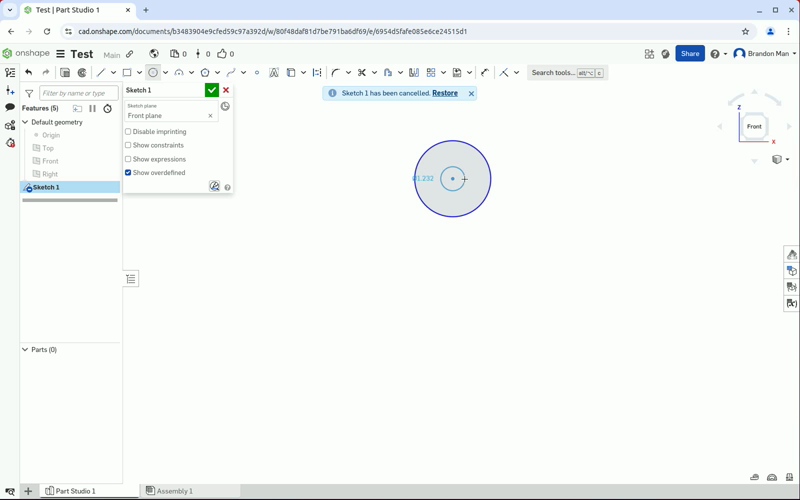
scroll(6)
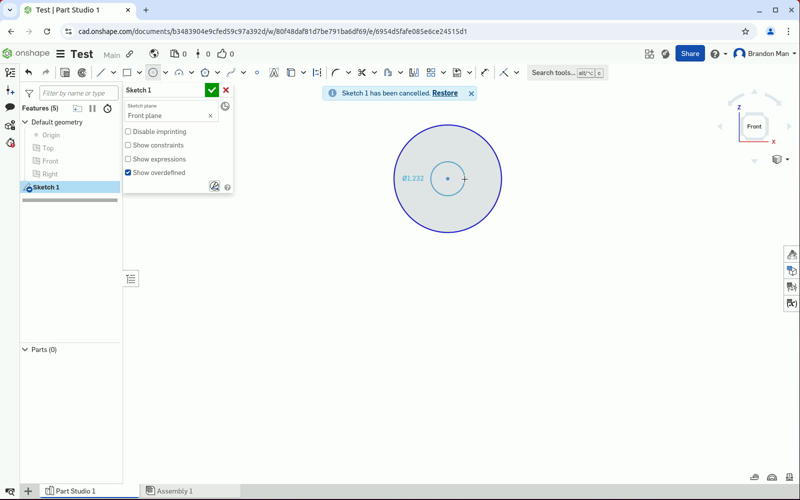
scroll(6)
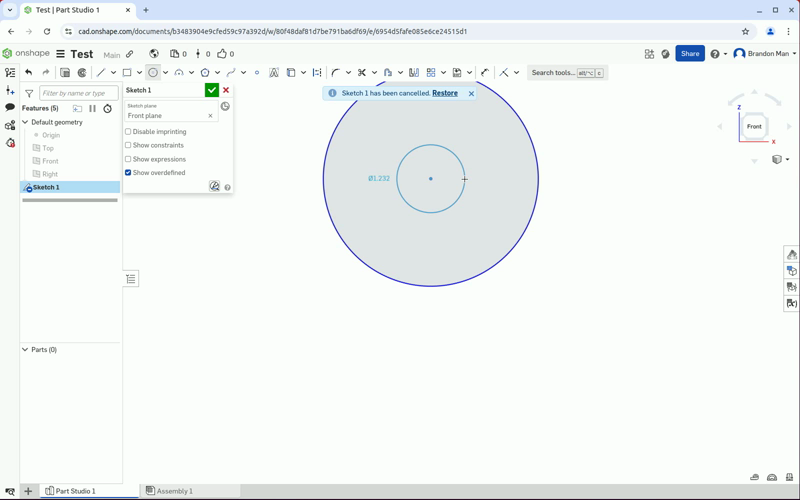
click(464, 178)
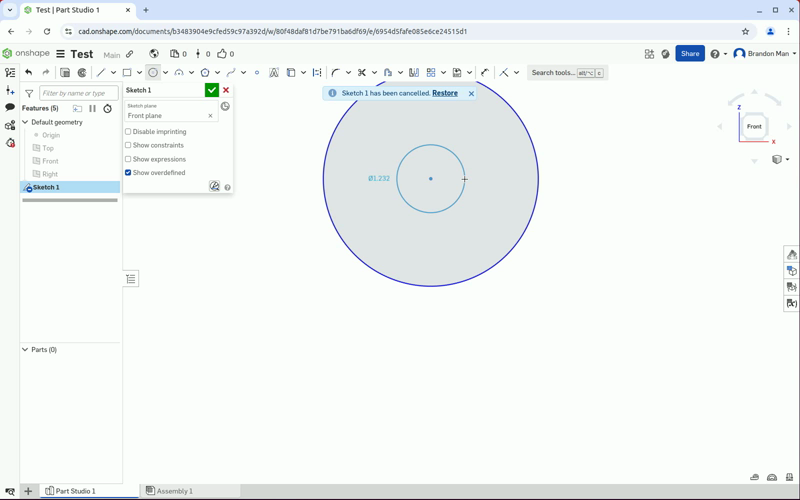
scroll(-6)
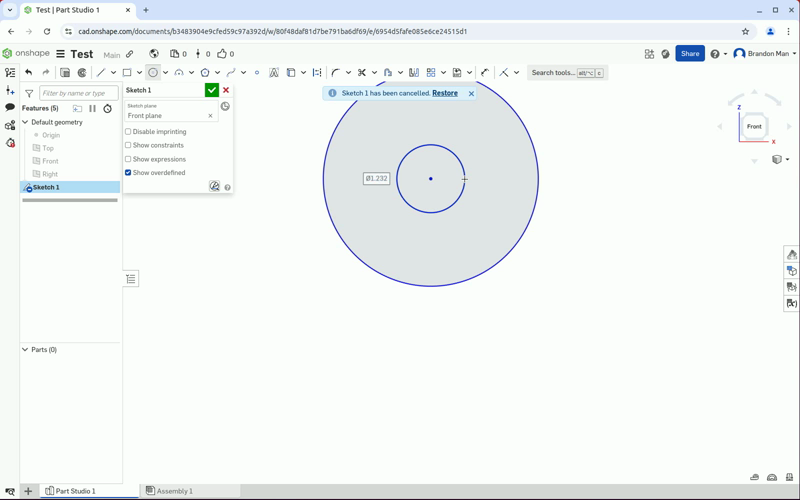
scroll(-6)
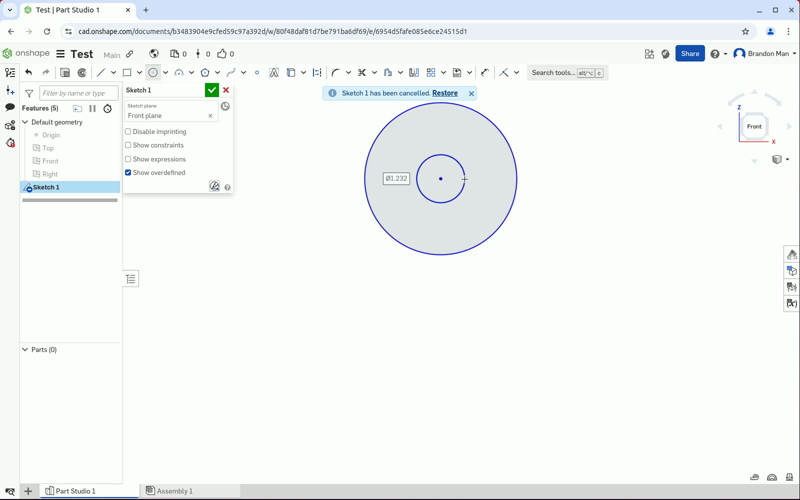
scroll(-6)
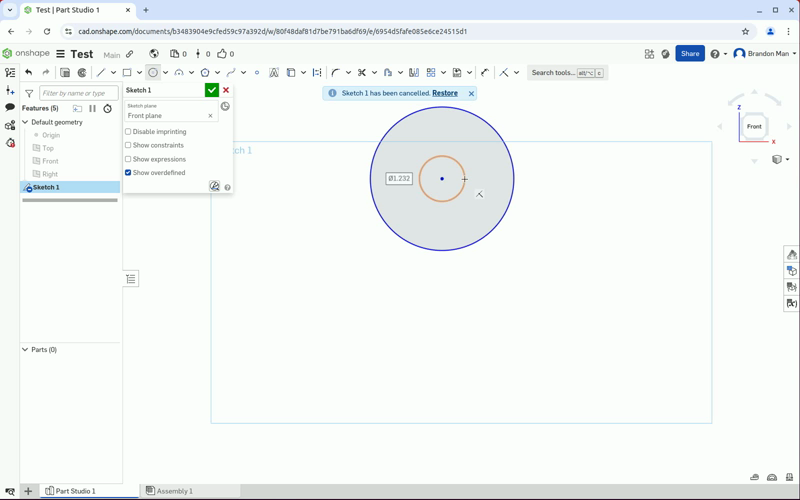
scroll(-6)
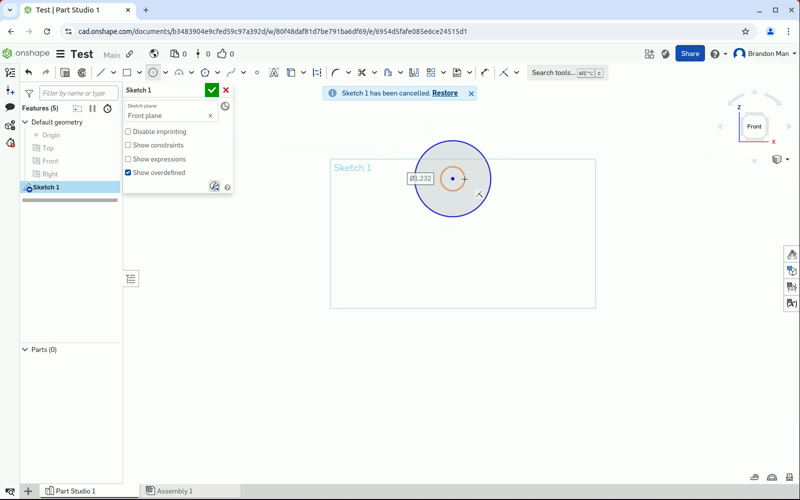
scroll(-6)
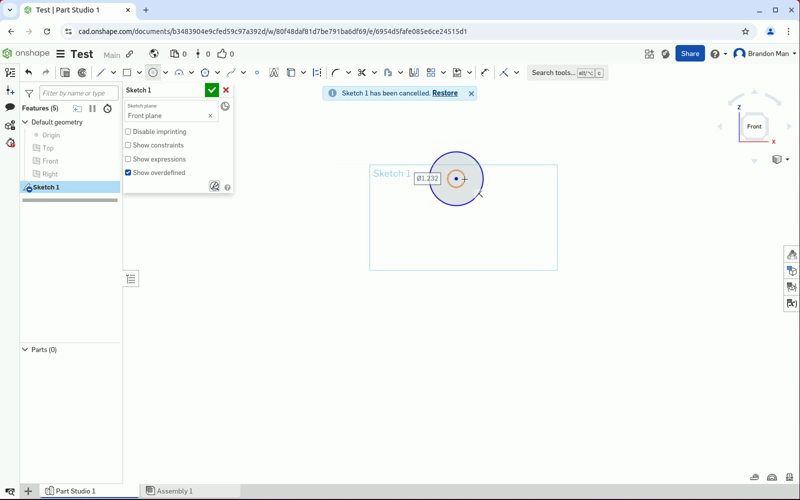
scroll(-6)
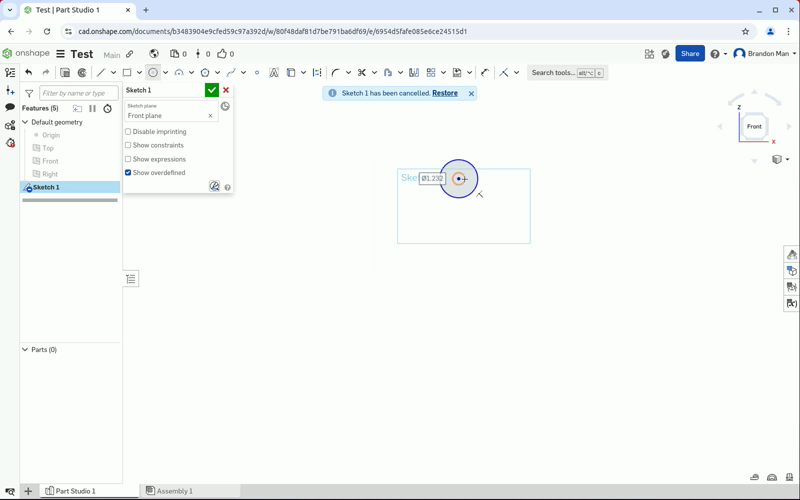
scroll(-6)
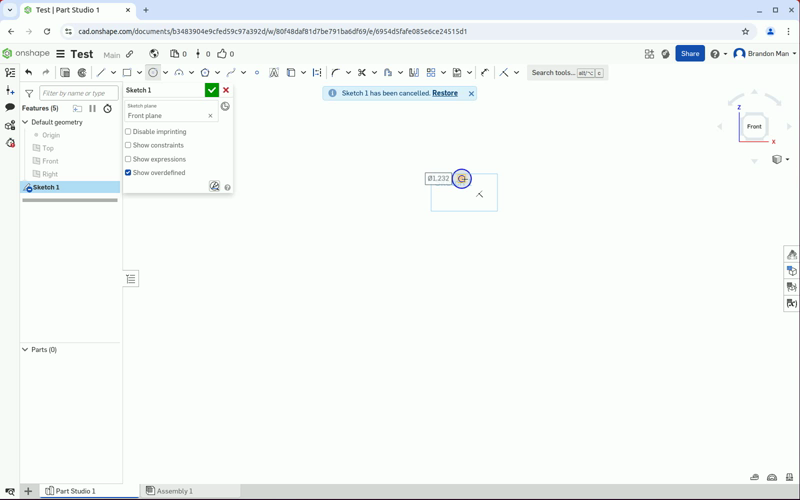
key(esc)
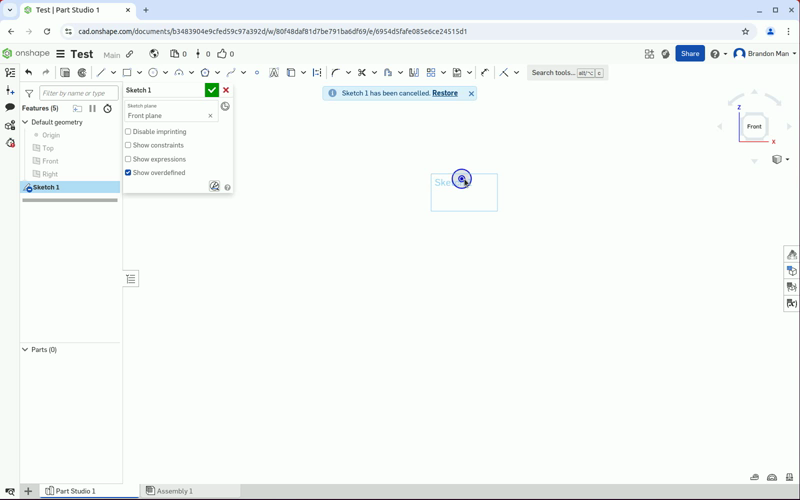
mouse_move(458, 175)
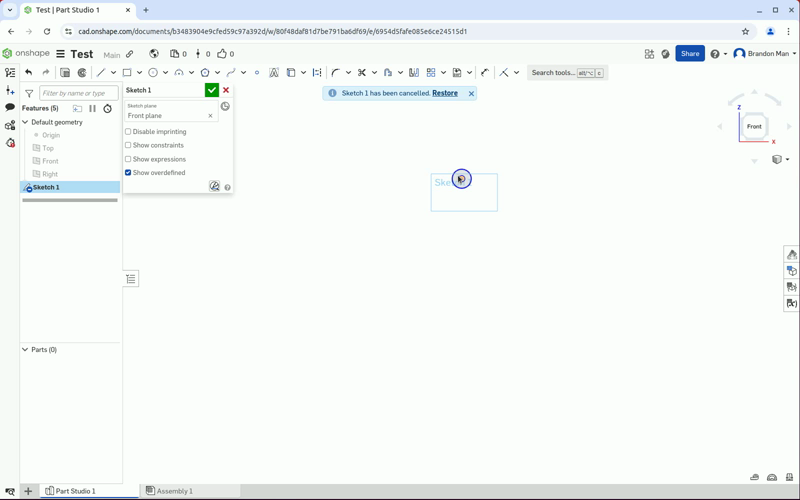
scroll(6)
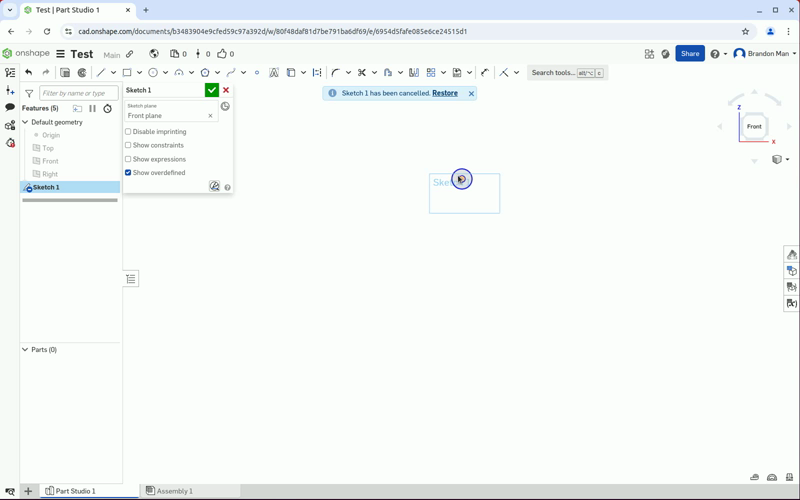
scroll(6)
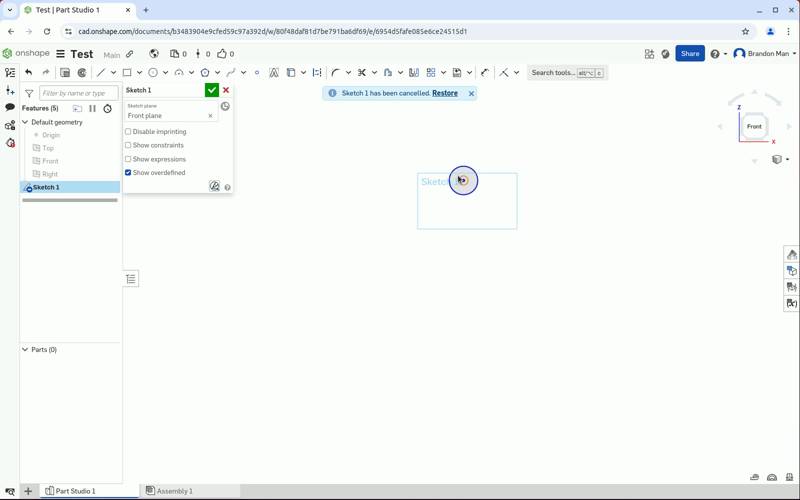
scroll(6)
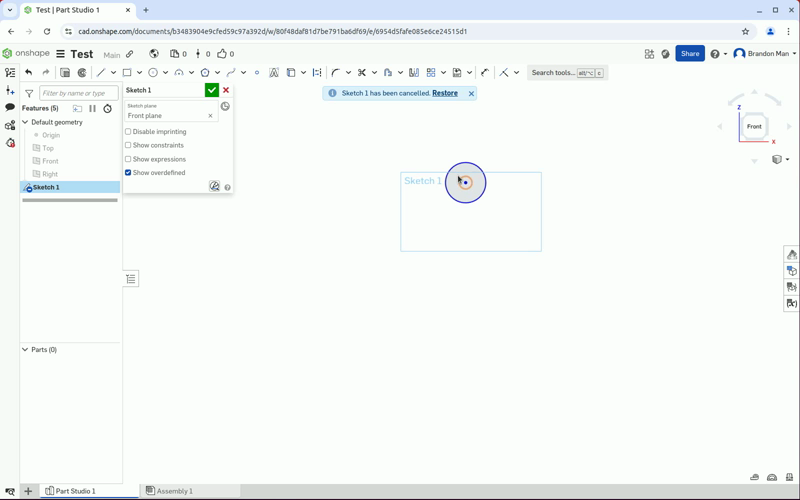
scroll(6)
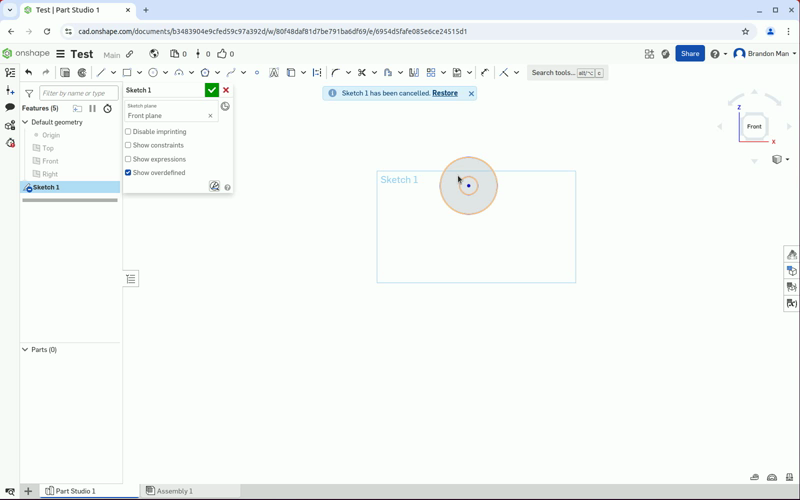
scroll(6)
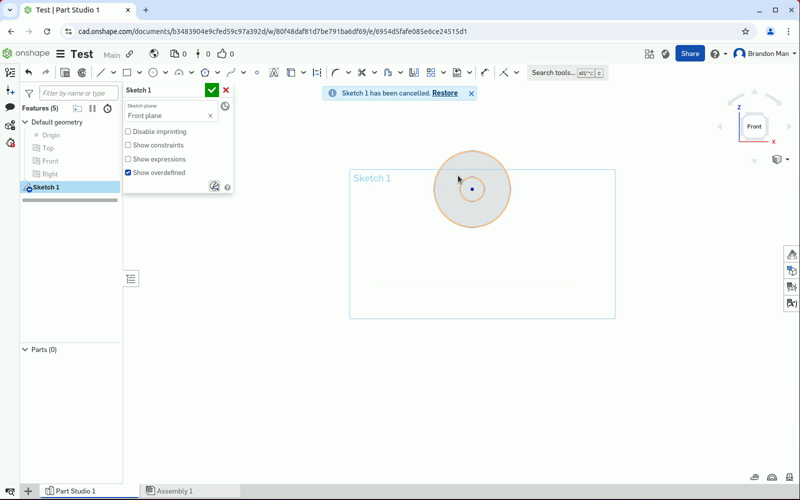
scroll(6)
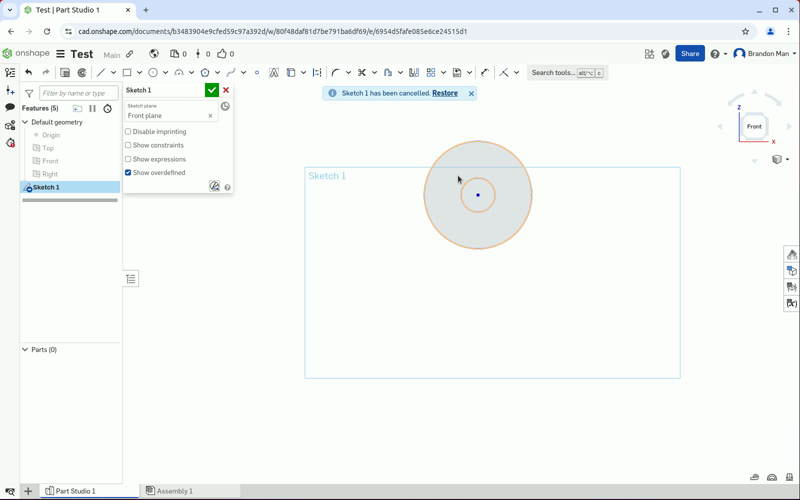
scroll(6)
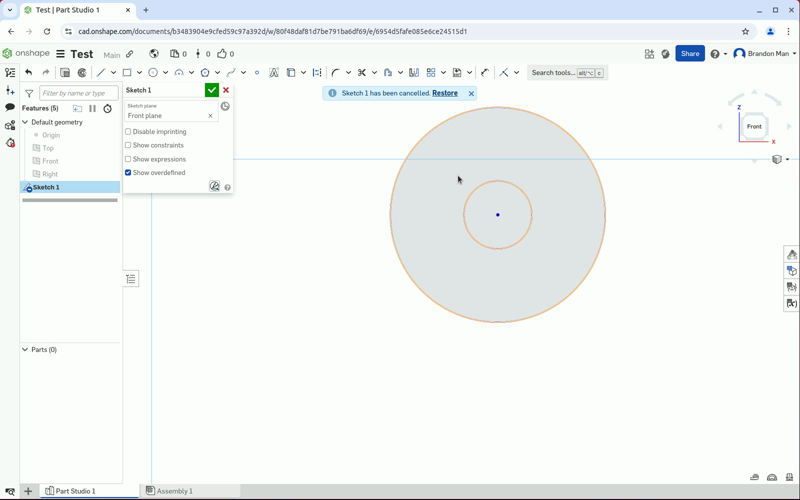
click(458, 175)
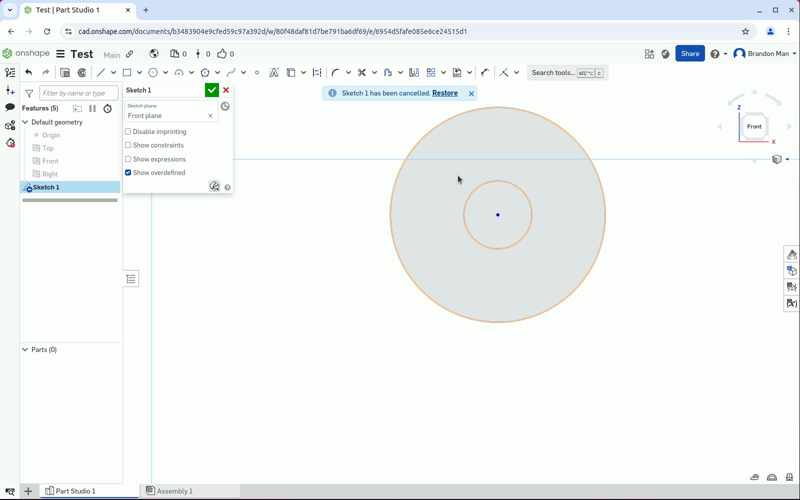
scroll(-6)
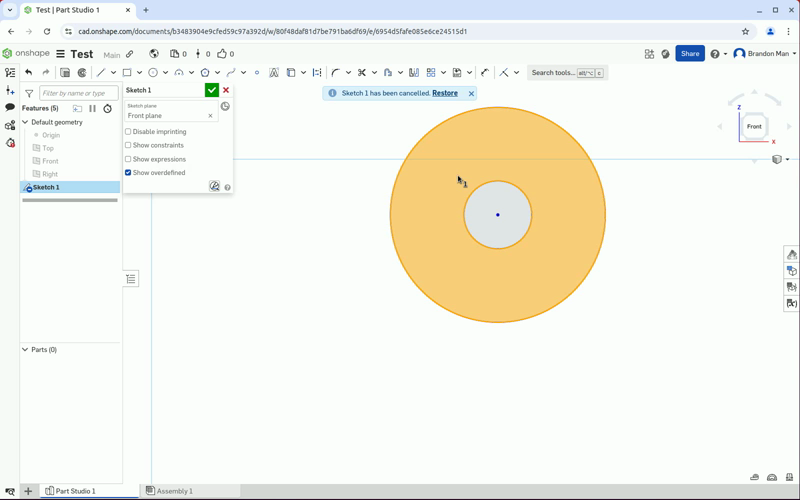
scroll(-6)
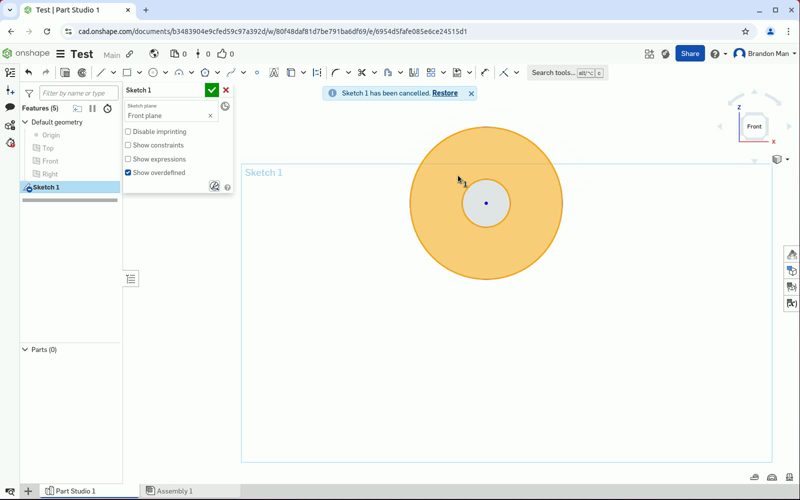
scroll(-6)
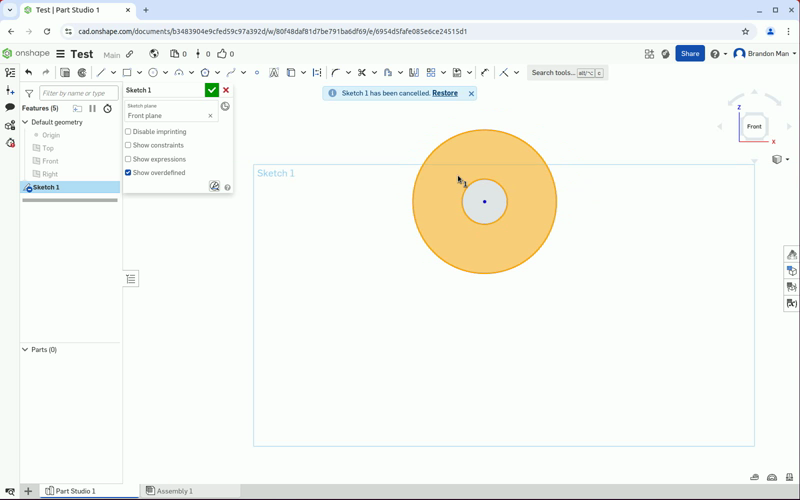
scroll(-6)
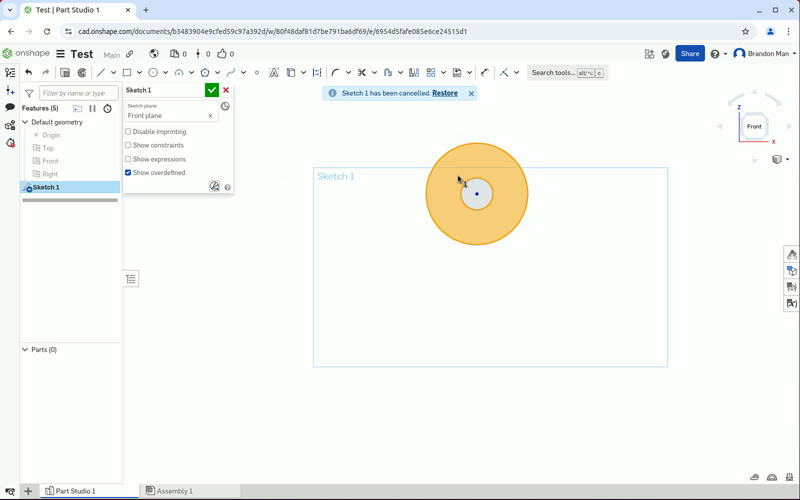
scroll(-6)
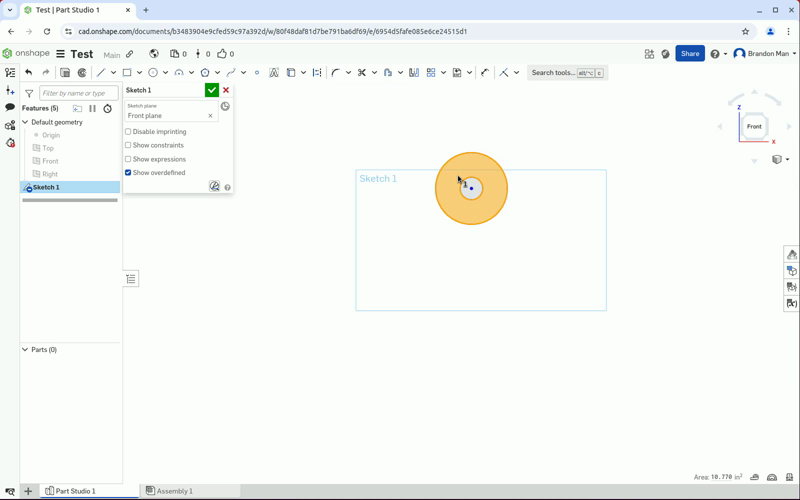
scroll(-6)
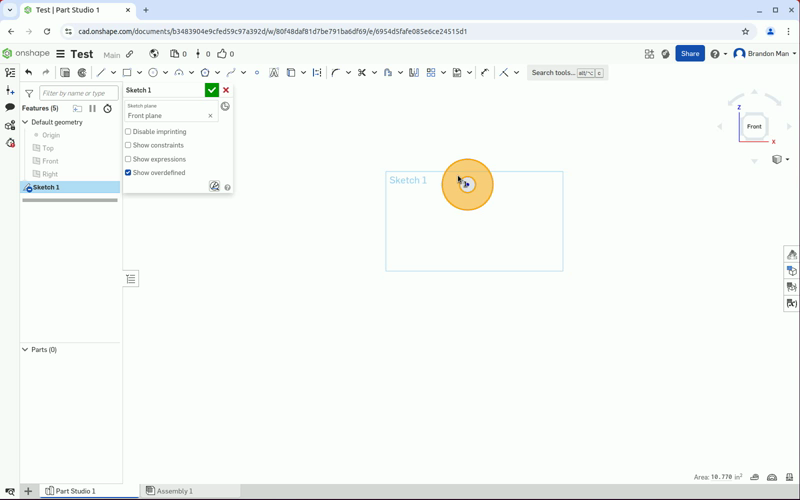
scroll(-6)
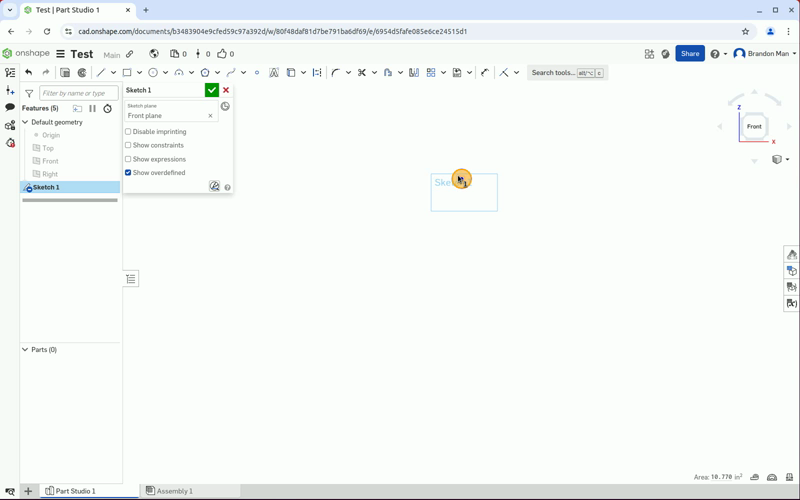
mouse_move(73, 352)
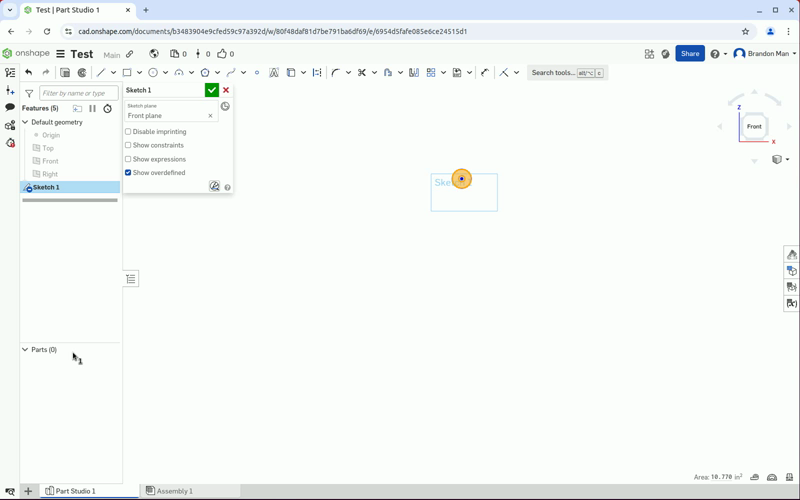
key(shift+y)
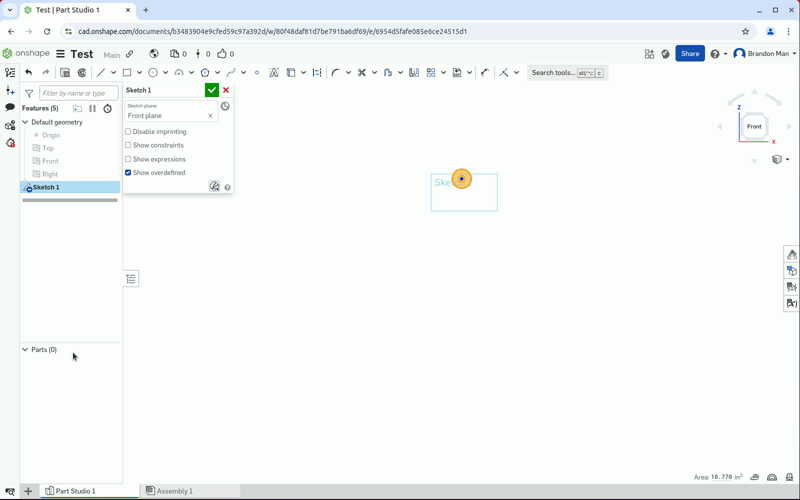
key(shift+e)
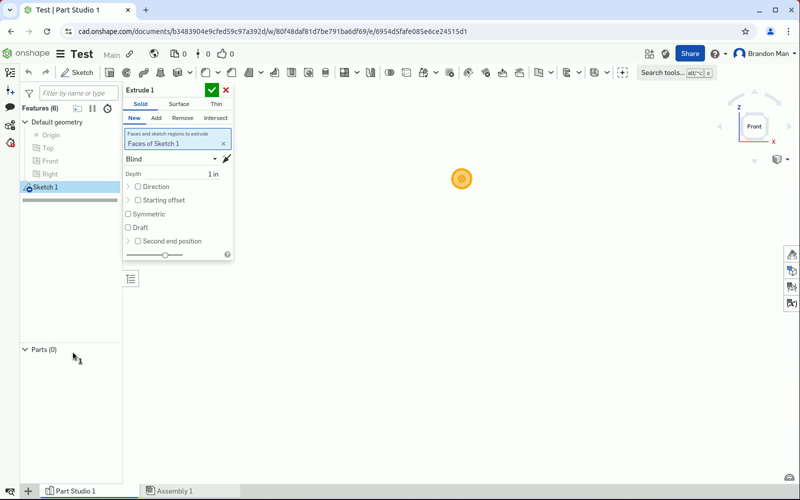
mouse_move(143, 106)
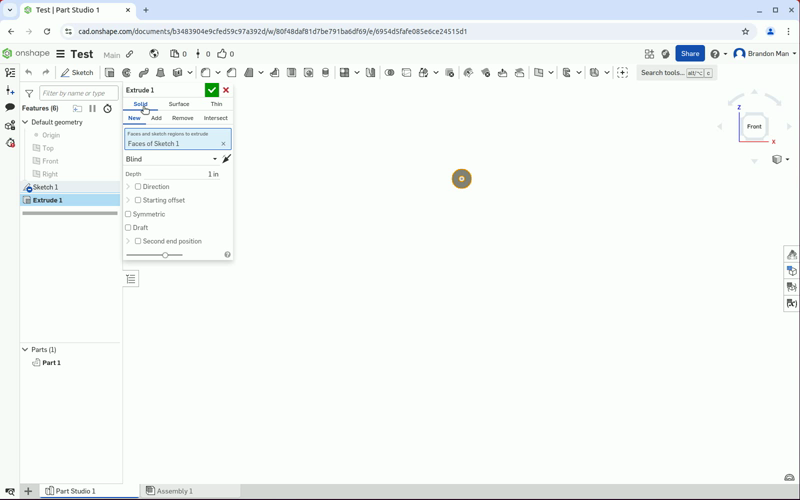
click(143, 106)
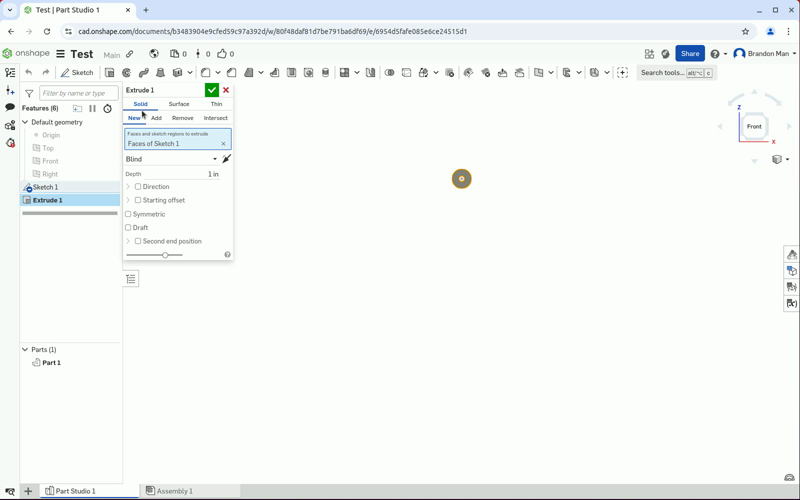
mouse_move(137, 120)
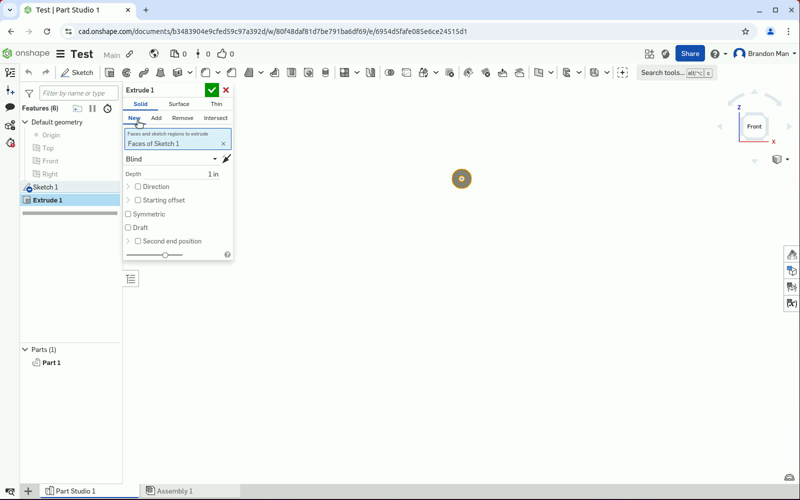
click(137, 120)
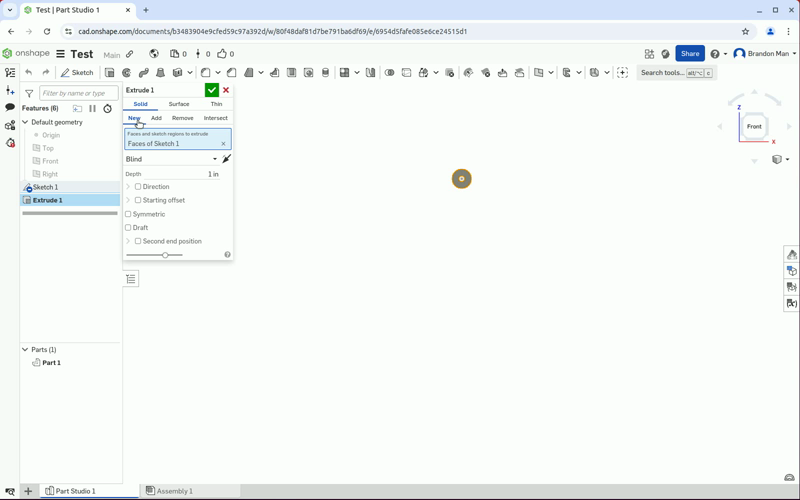
key(tab, 4)
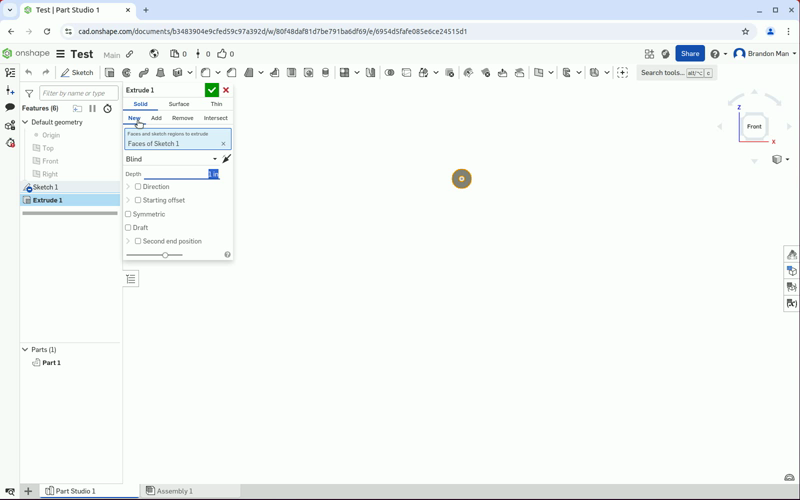
text(0.481)
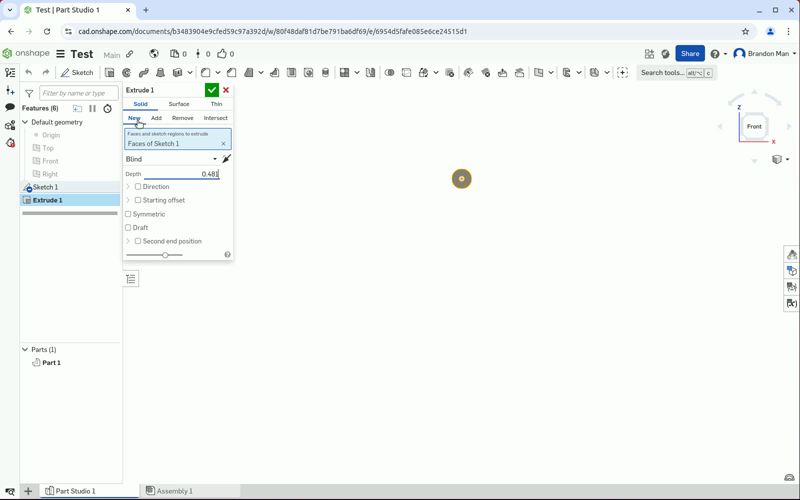
key(enter)
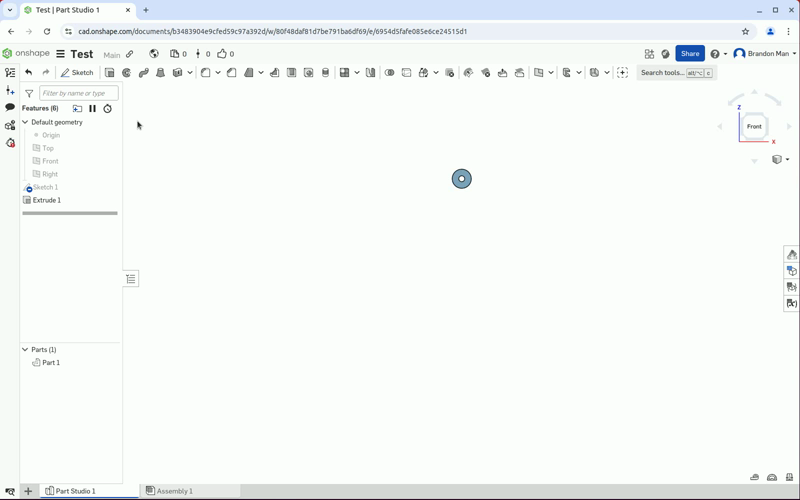
key(shift+h)
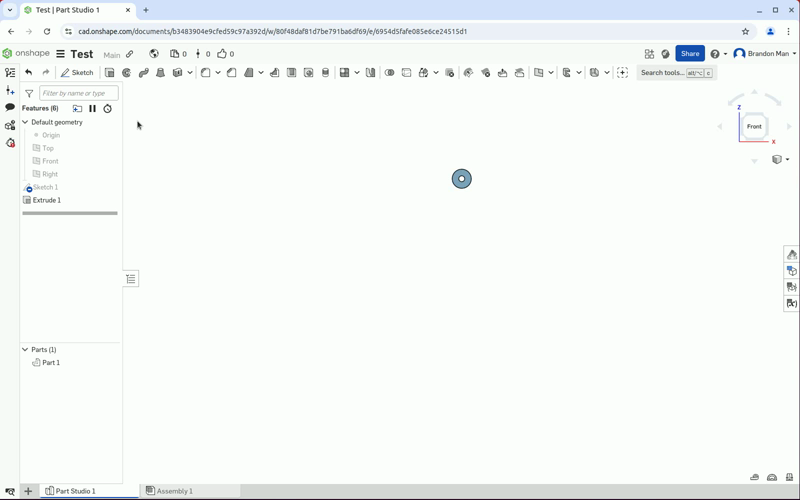
key(shift+h)
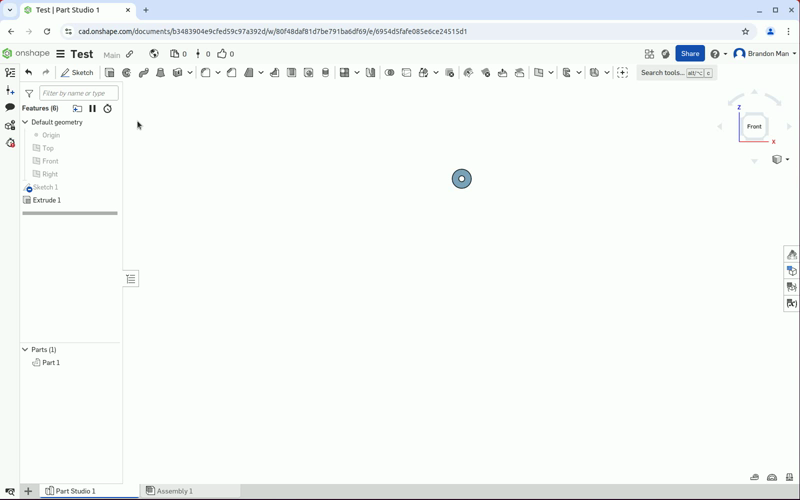
mouse_move(73, 189)
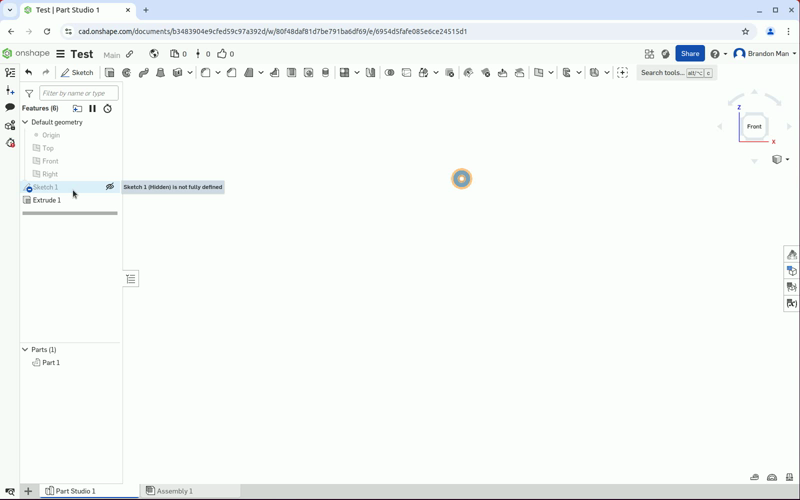
click(73, 189)
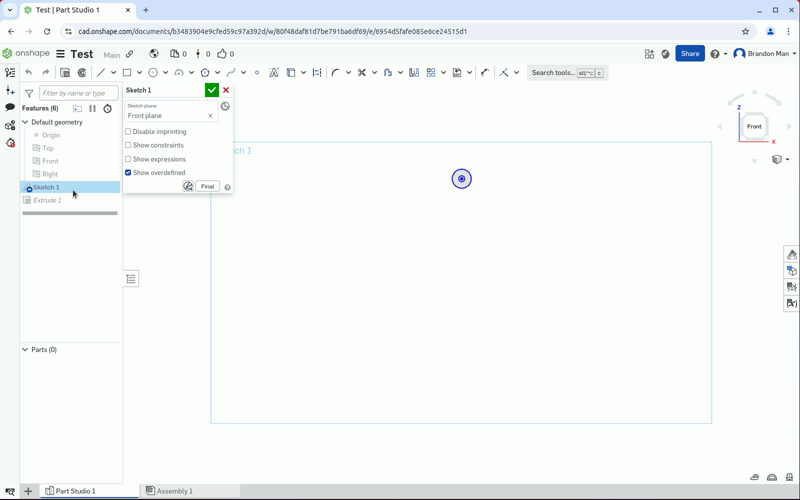
mouse_move(229, 92)
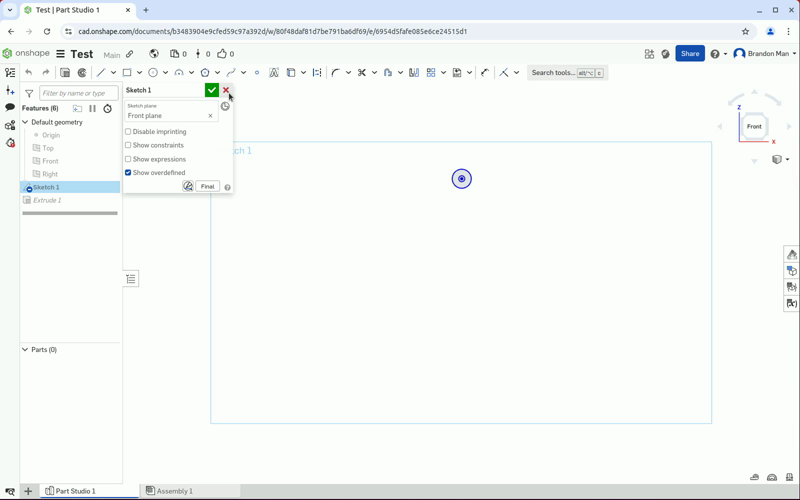
click(229, 92)
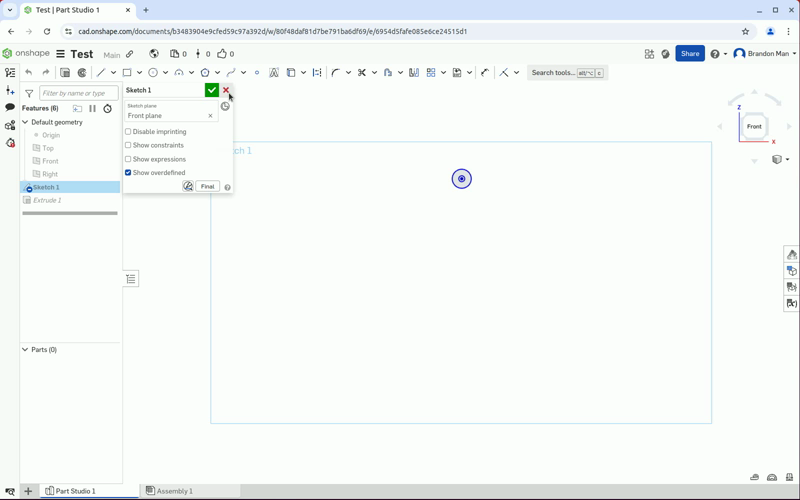
key(shift+s)
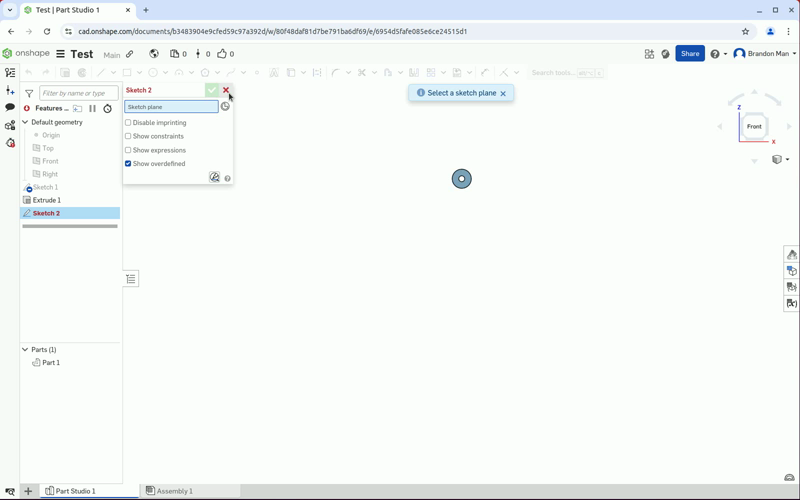
mouse_move(73, 163)
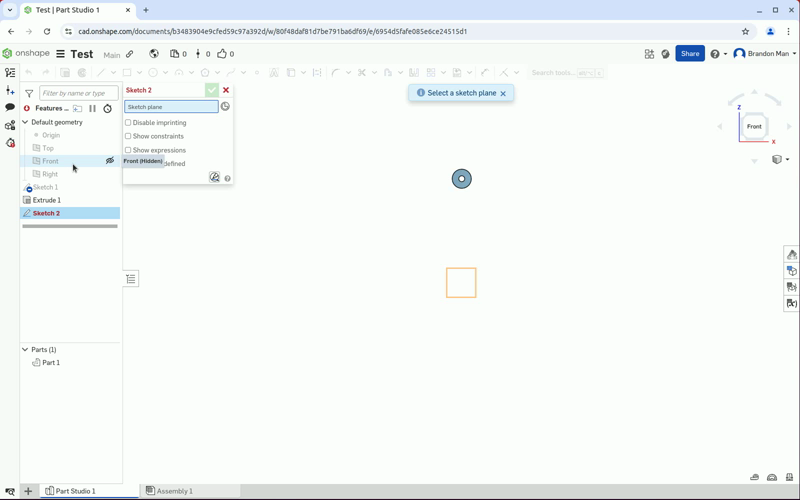
click(73, 163)
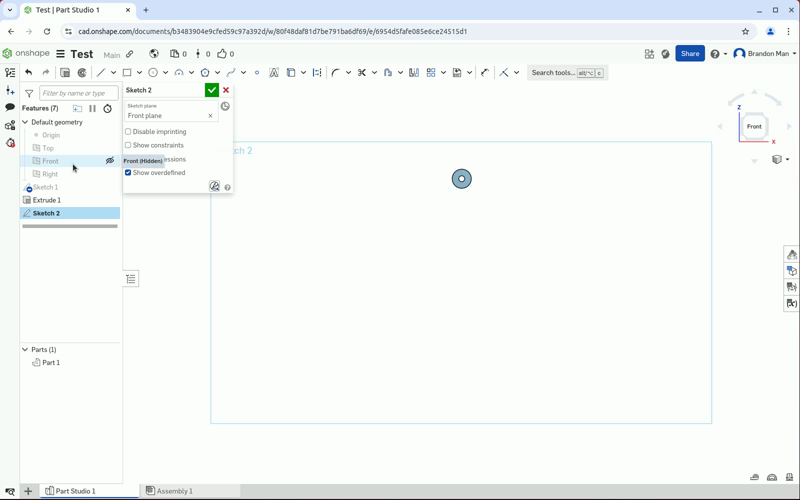
mouse_move(73, 352)
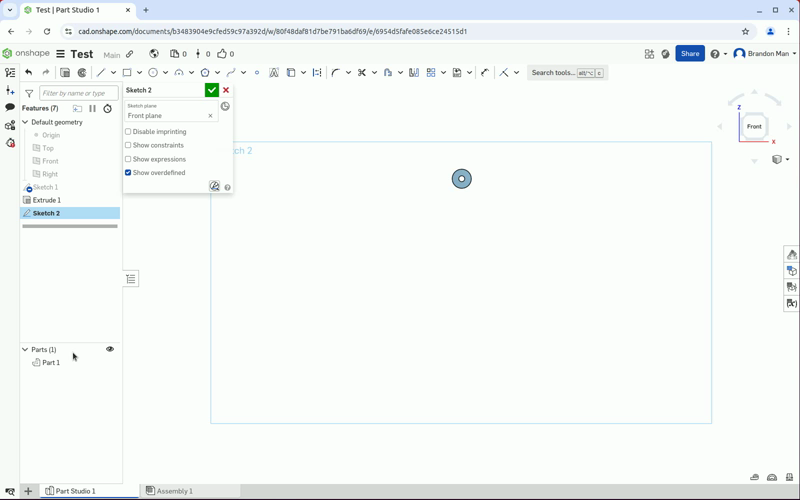
key(y)
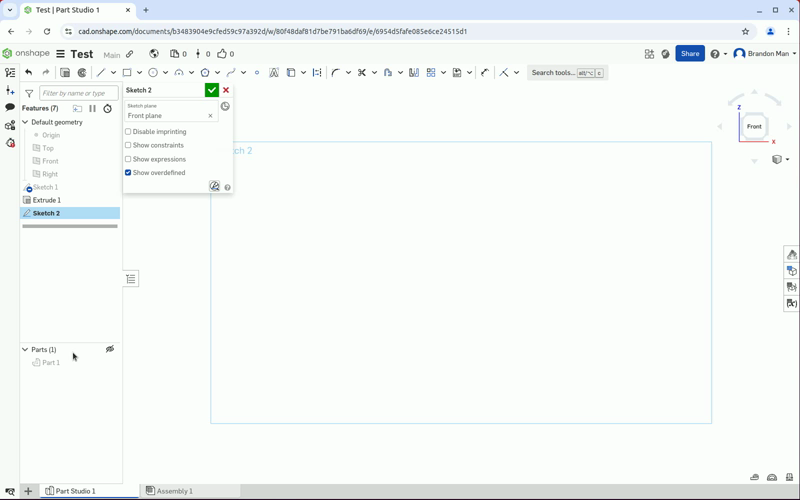
key(c)
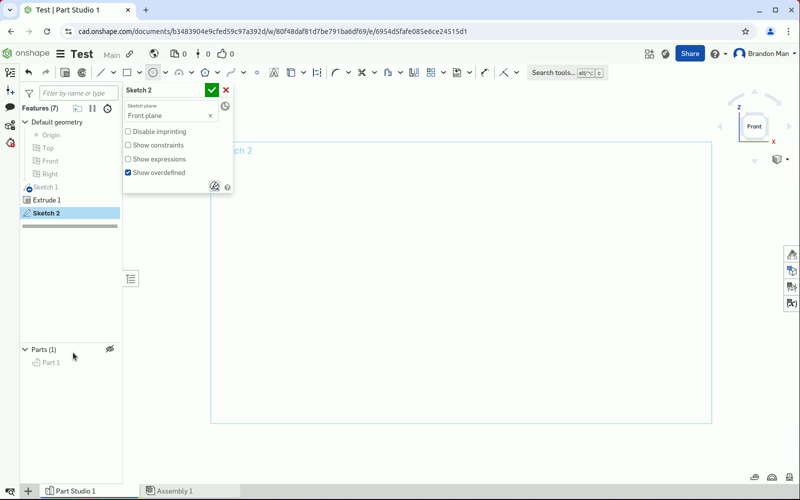
key_down(shift)
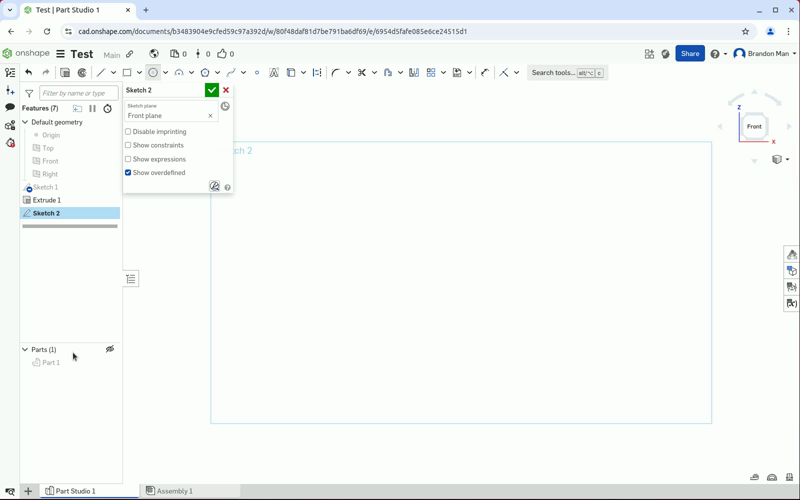
mouse_move(461, 282)
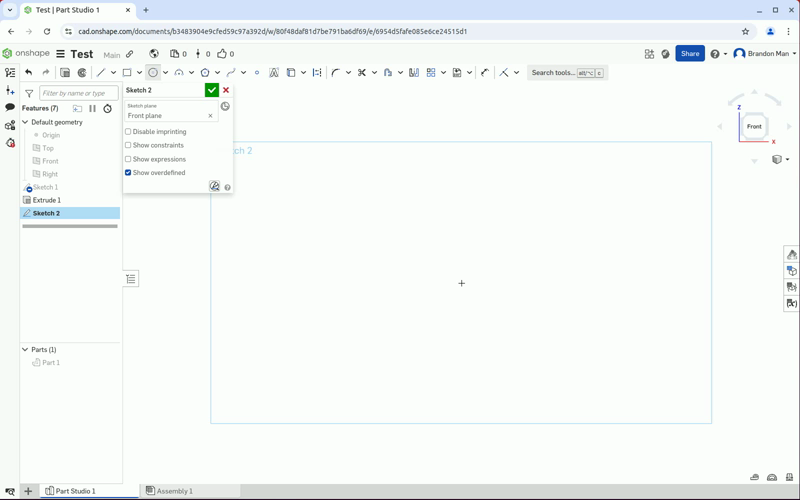
click(461, 282)
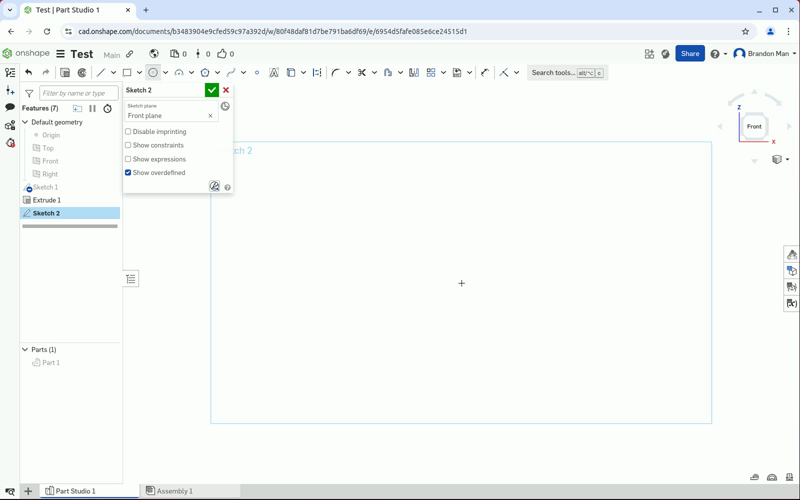
key_up(shift)
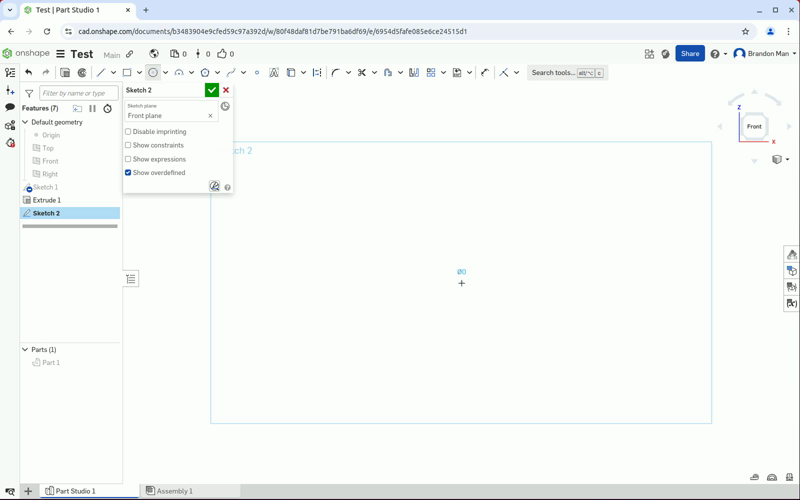
mouse_move(471, 282)
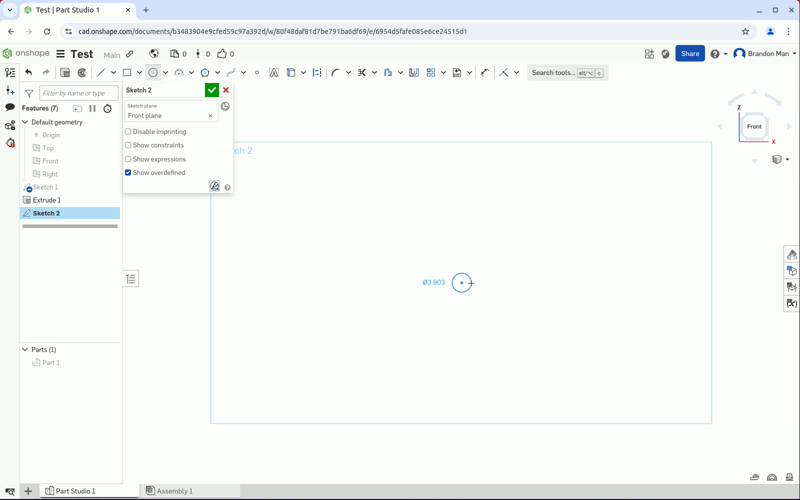
click(471, 282)
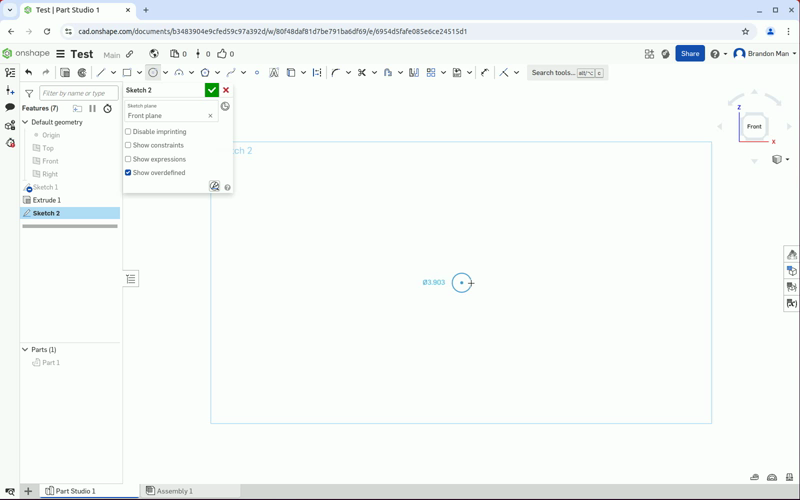
key(esc)
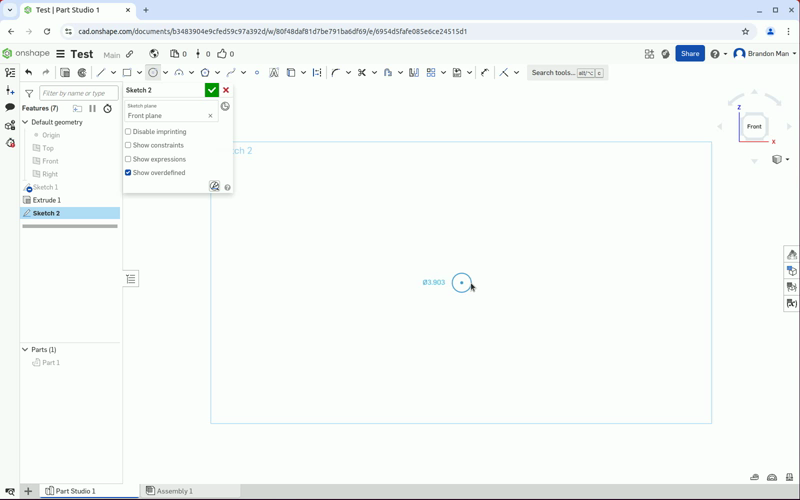
key(c)
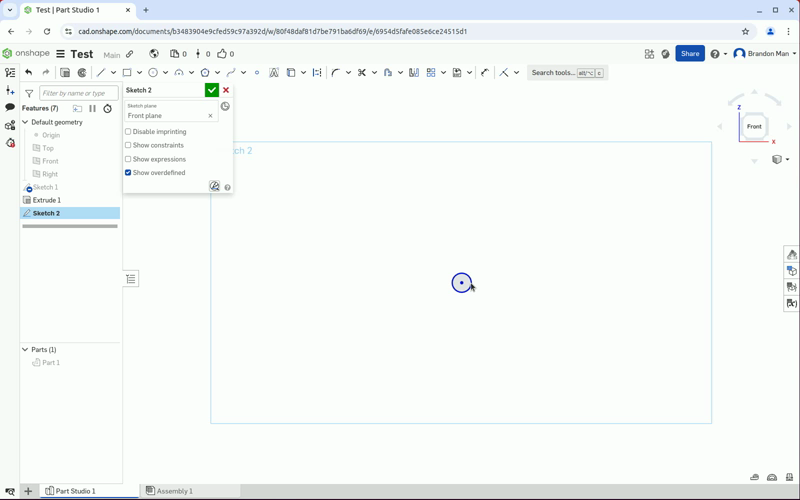
key_down(shift)
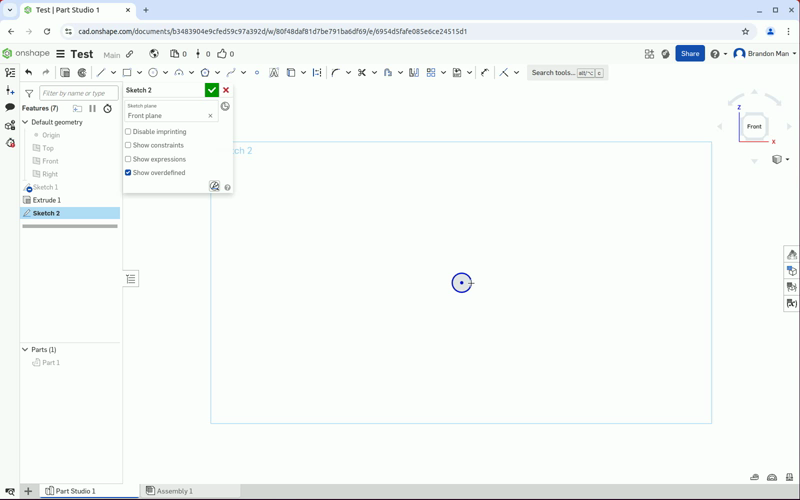
mouse_move(461, 282)
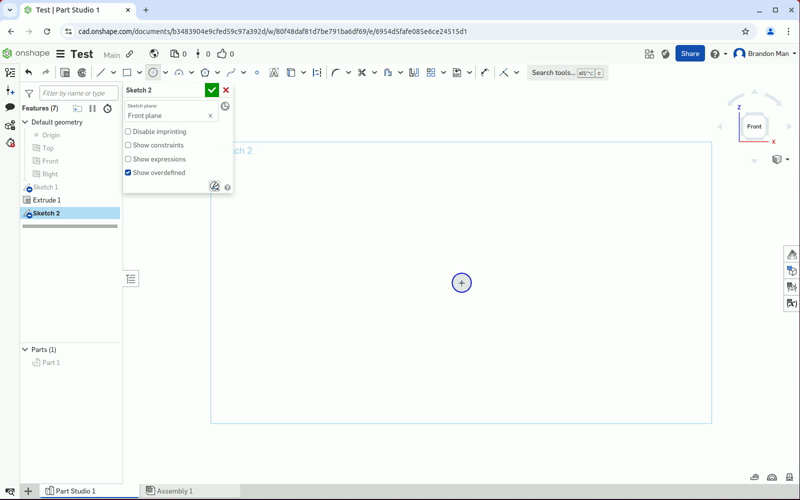
click(461, 282)
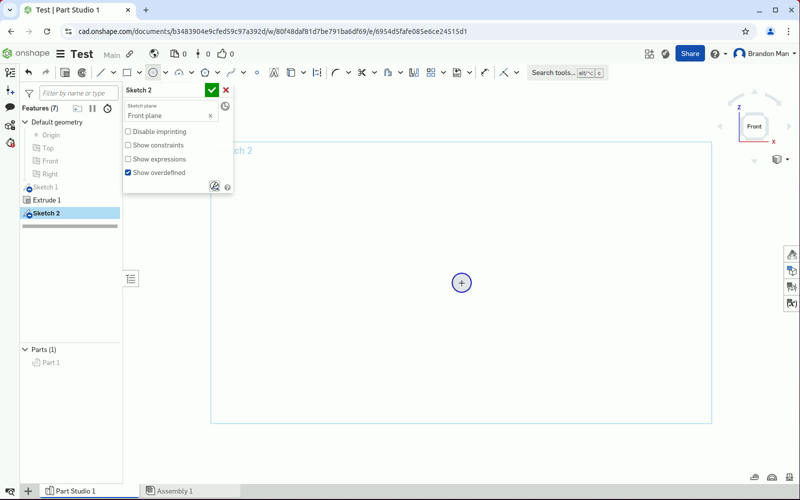
key_up(shift)
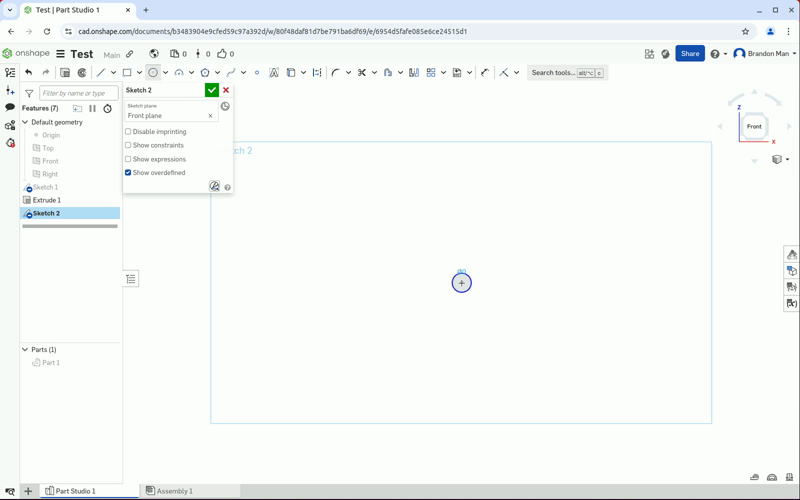
mouse_move(464, 282)
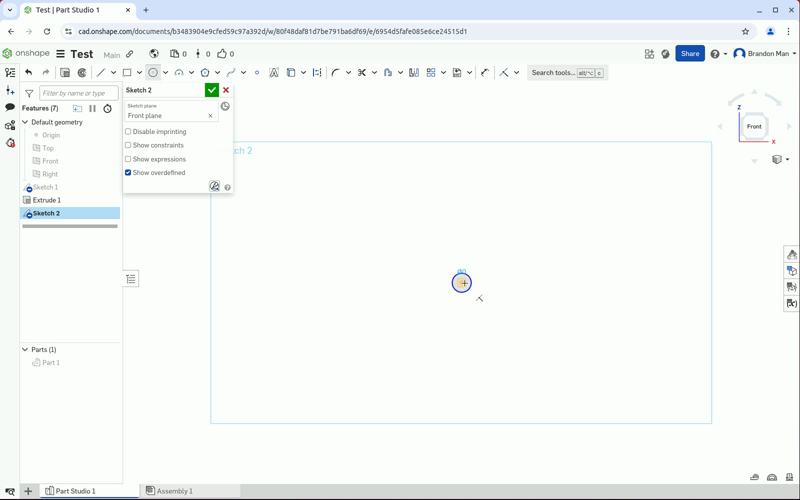
scroll(6)
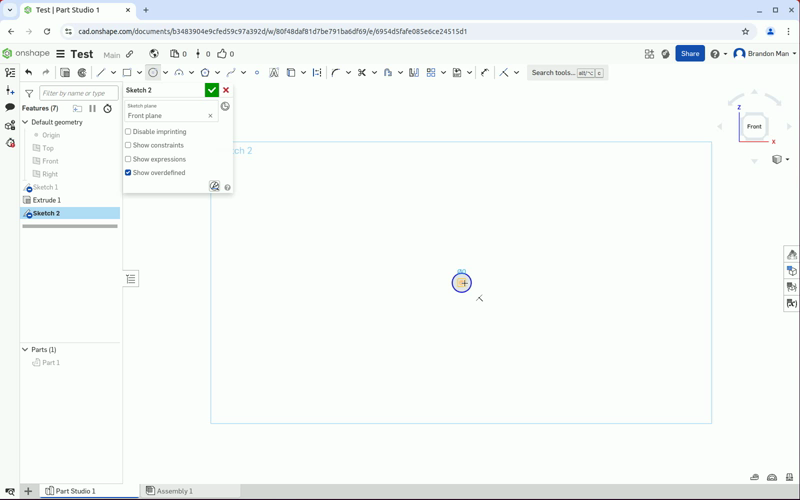
scroll(6)
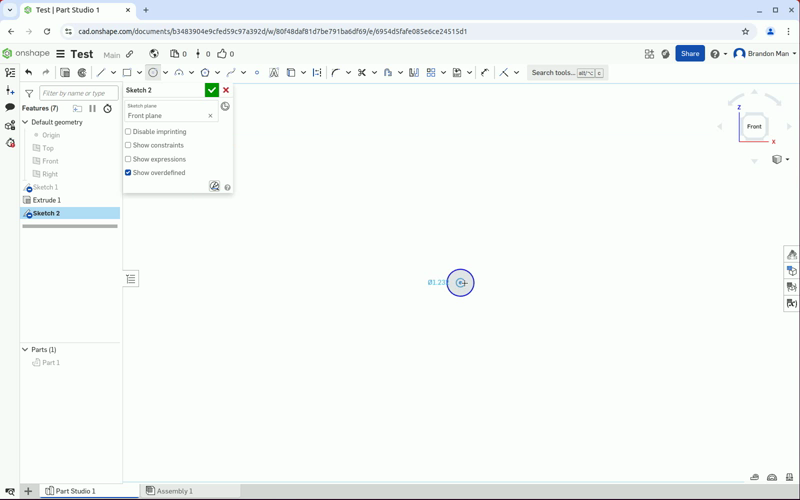
scroll(6)
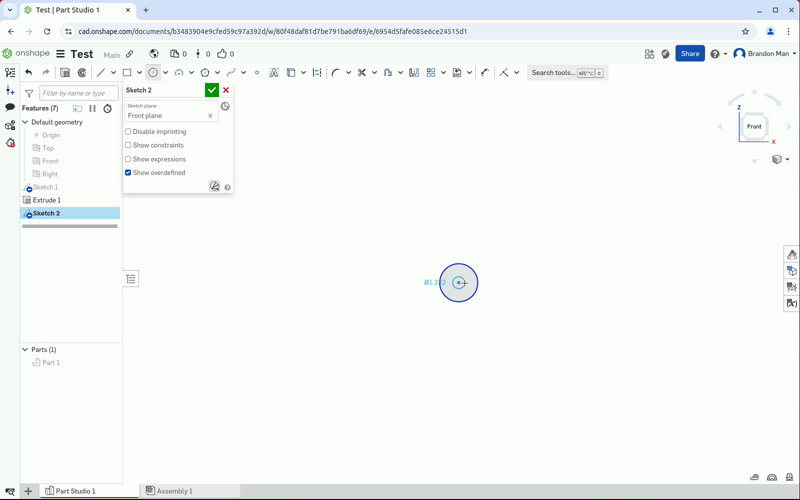
scroll(6)
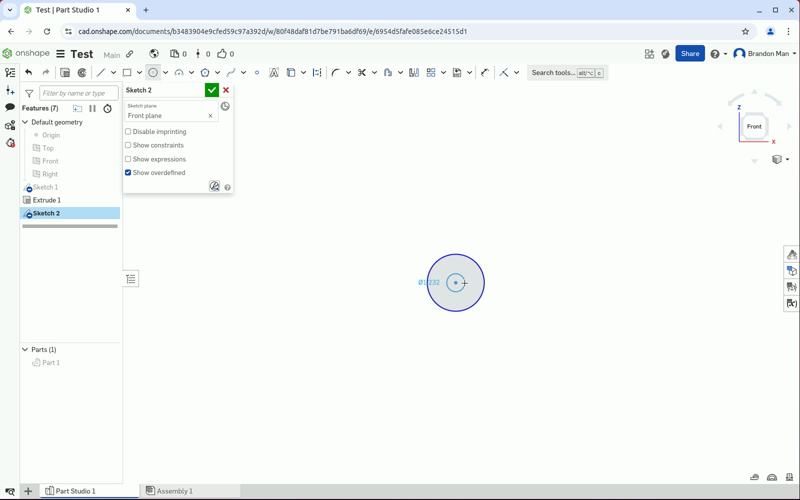
scroll(6)
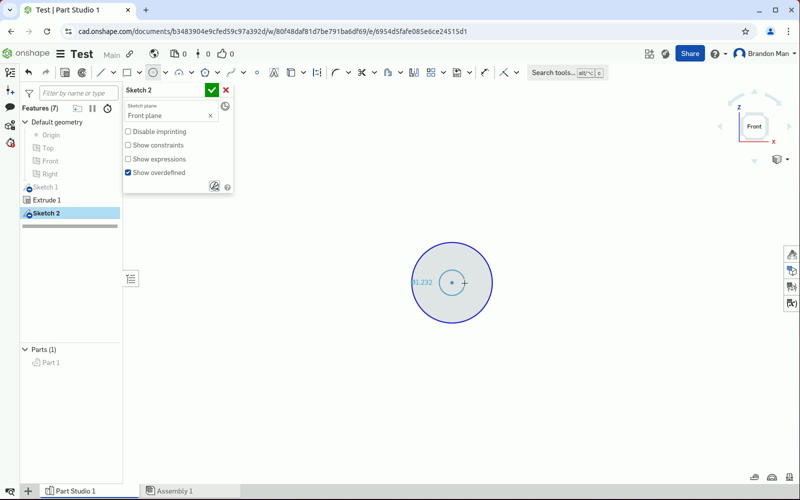
scroll(6)
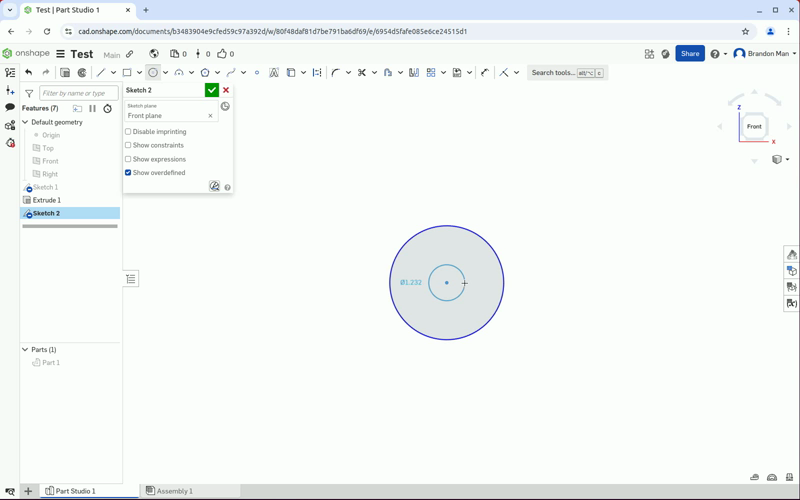
scroll(6)
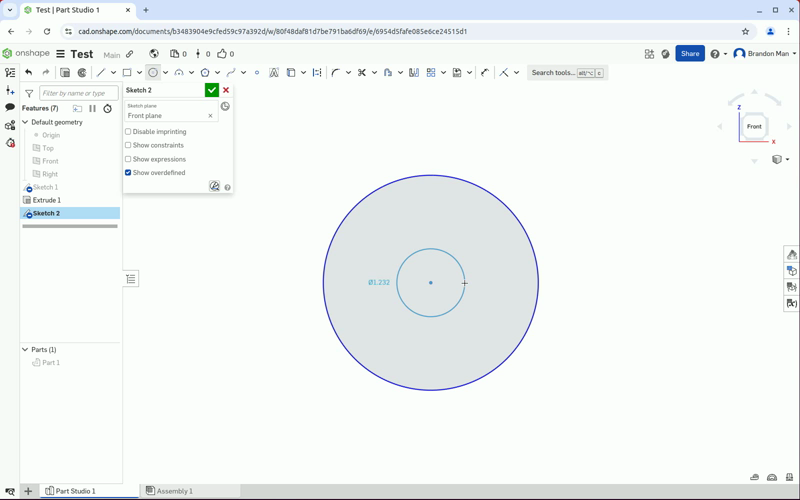
click(464, 282)
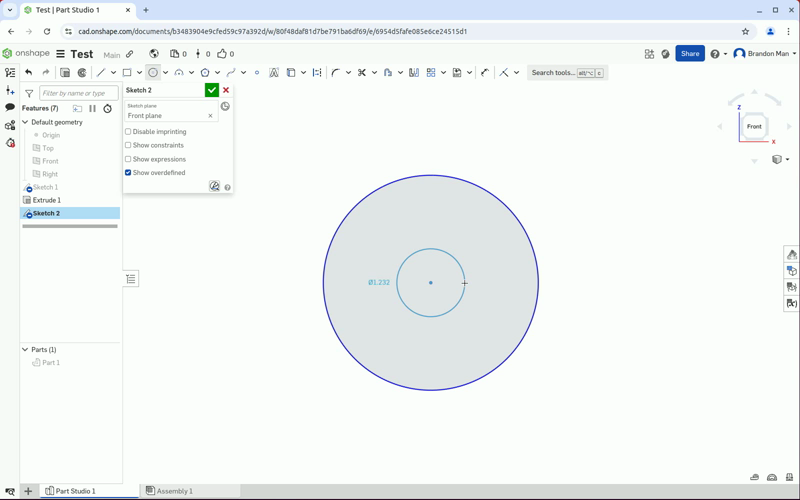
scroll(-6)
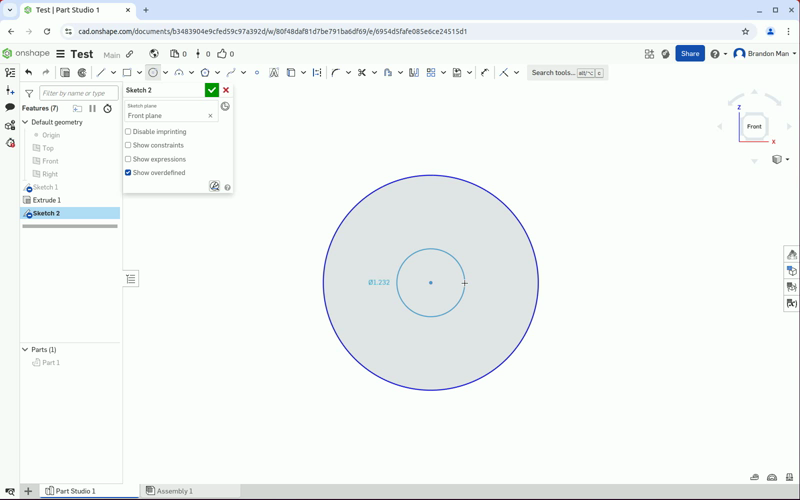
scroll(-6)
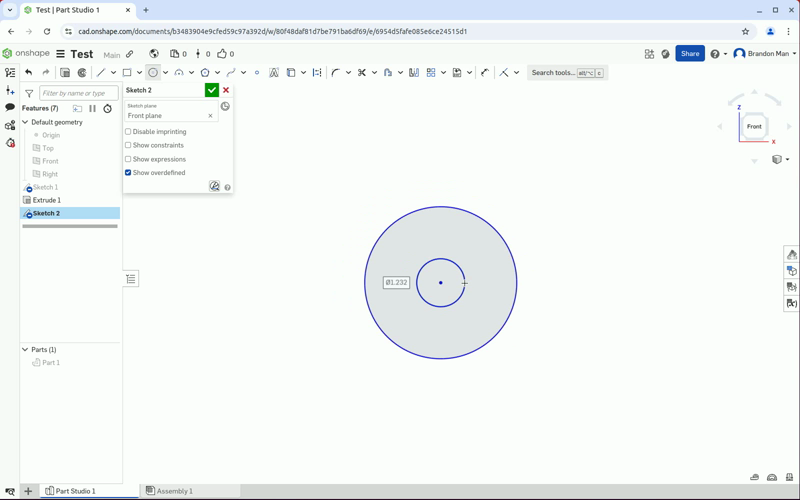
scroll(-6)
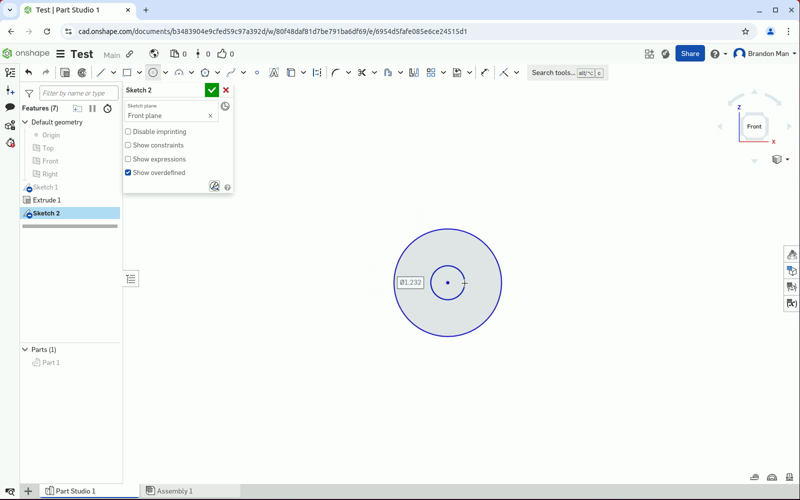
scroll(-6)
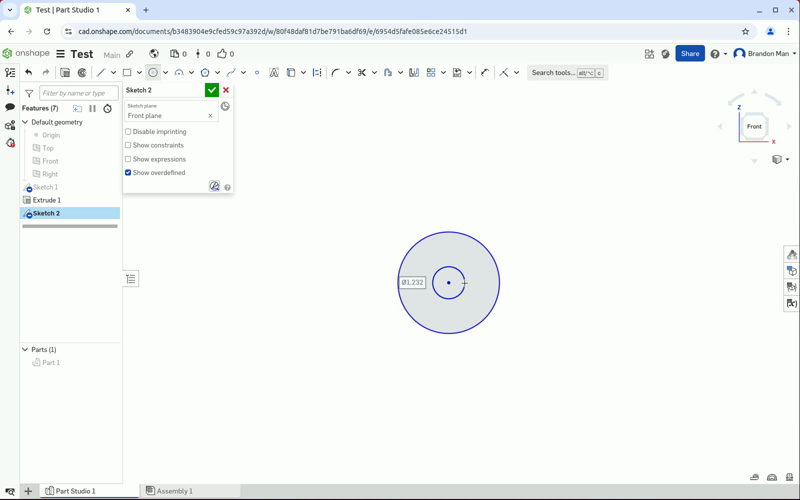
scroll(-6)
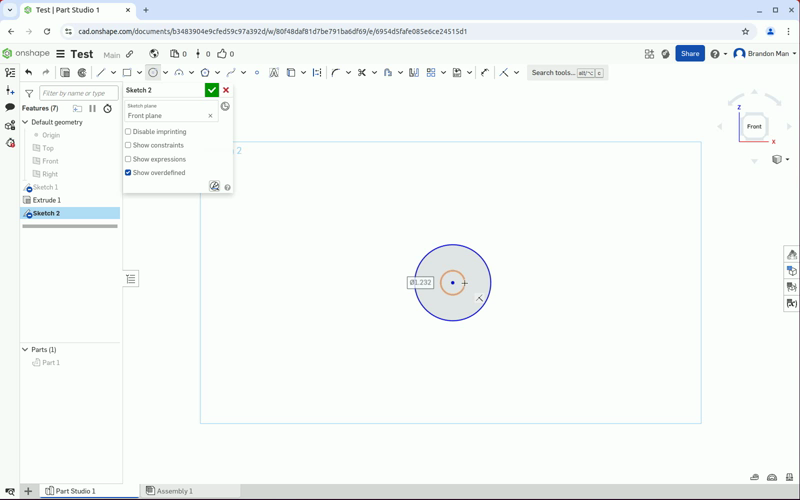
scroll(-6)
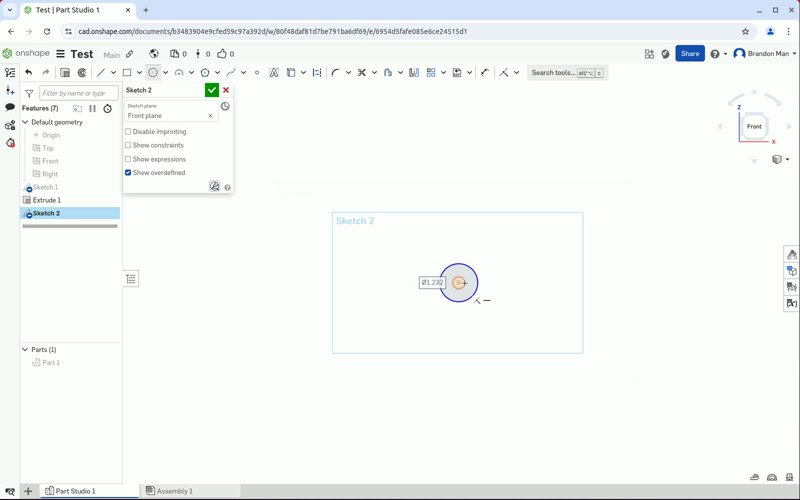
scroll(-6)
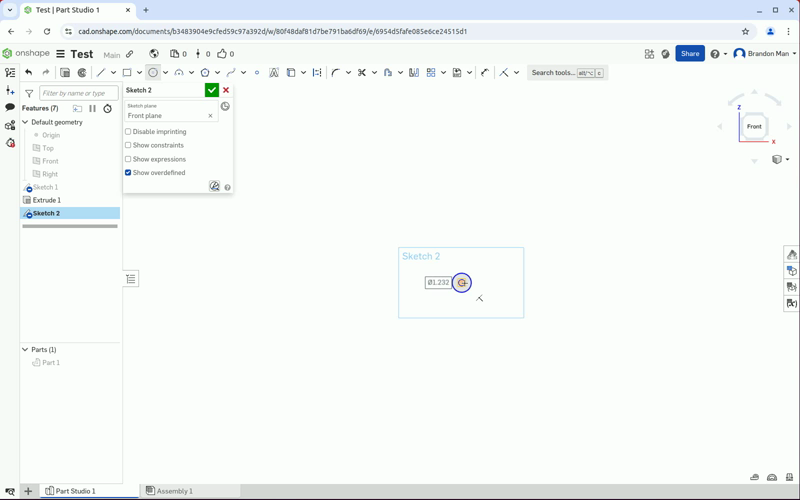
key(esc)
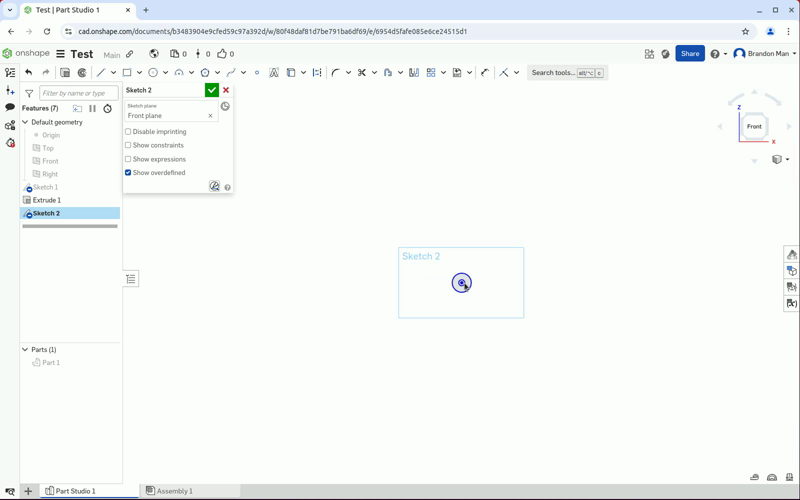
mouse_move(468, 285)
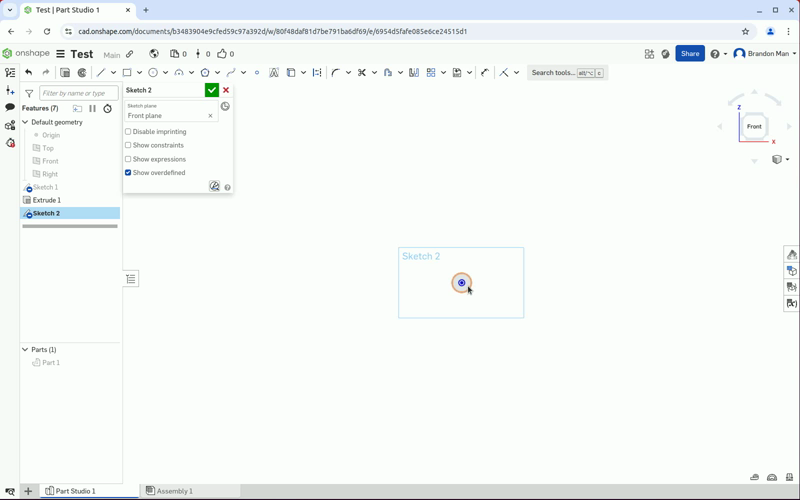
scroll(6)
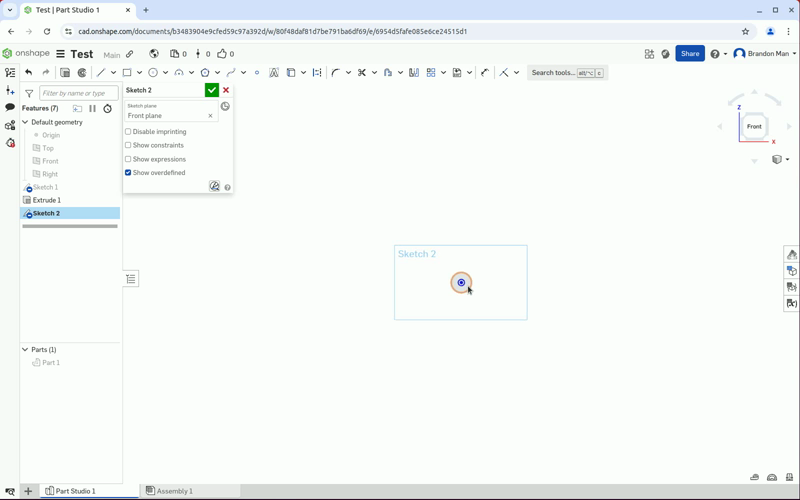
scroll(6)
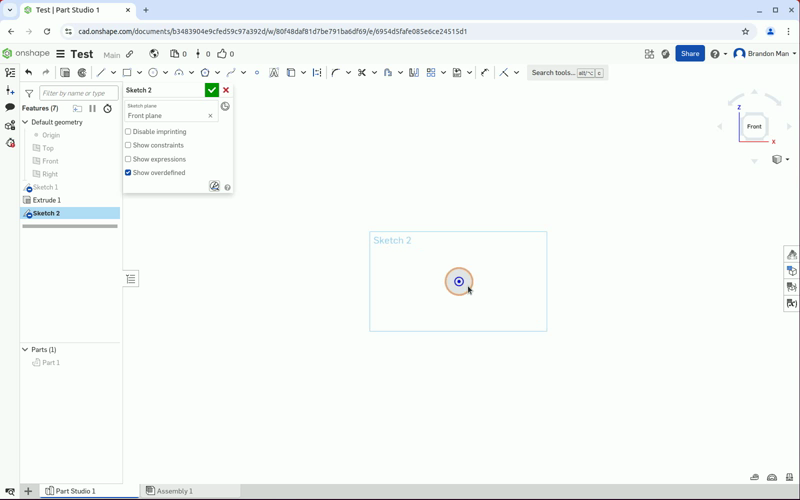
scroll(6)
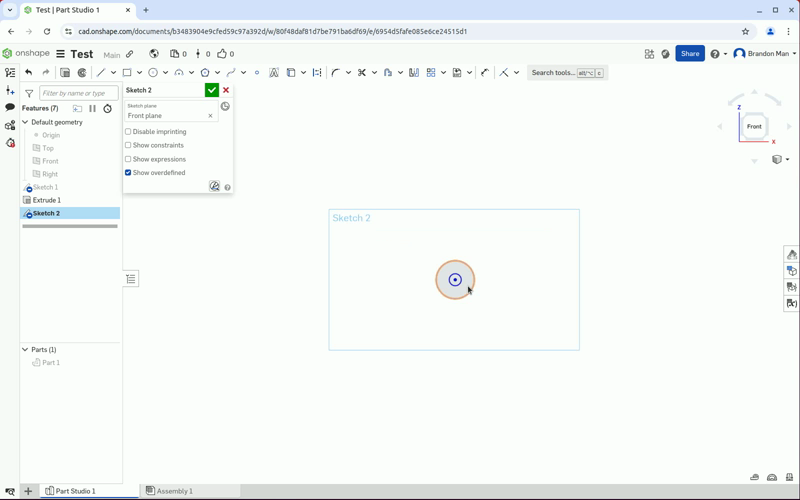
scroll(6)
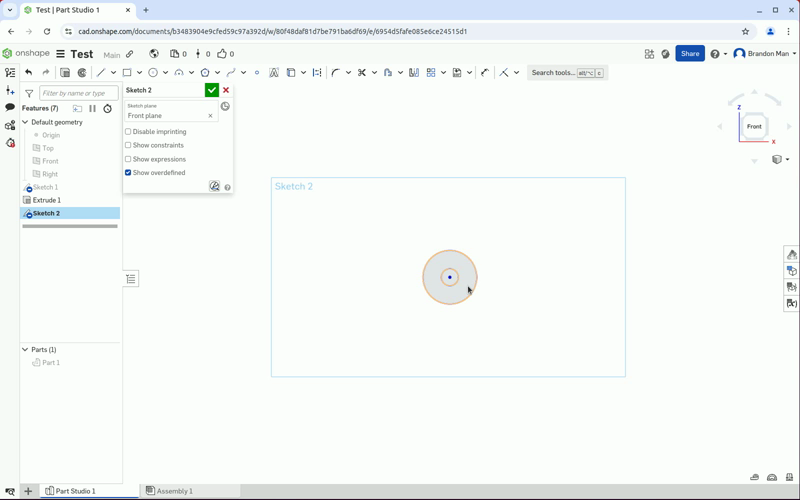
scroll(6)
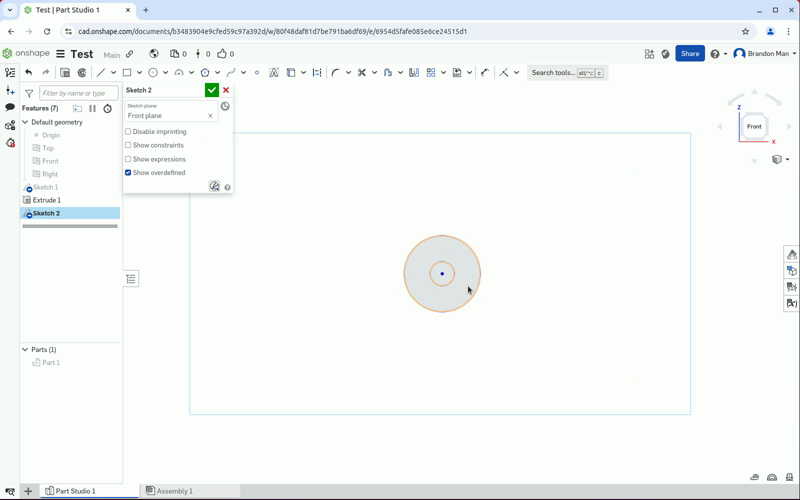
scroll(6)
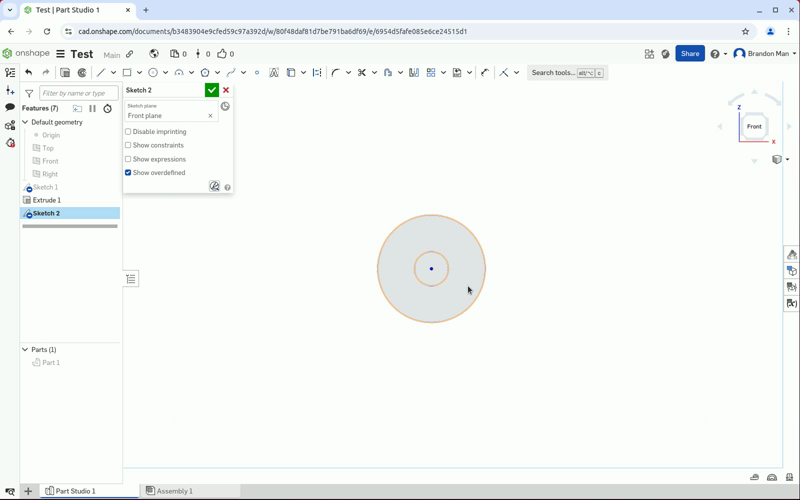
scroll(6)
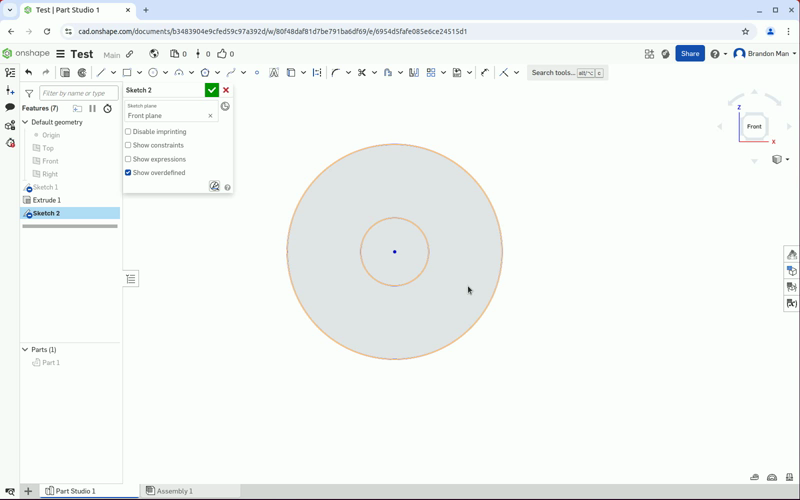
click(468, 285)
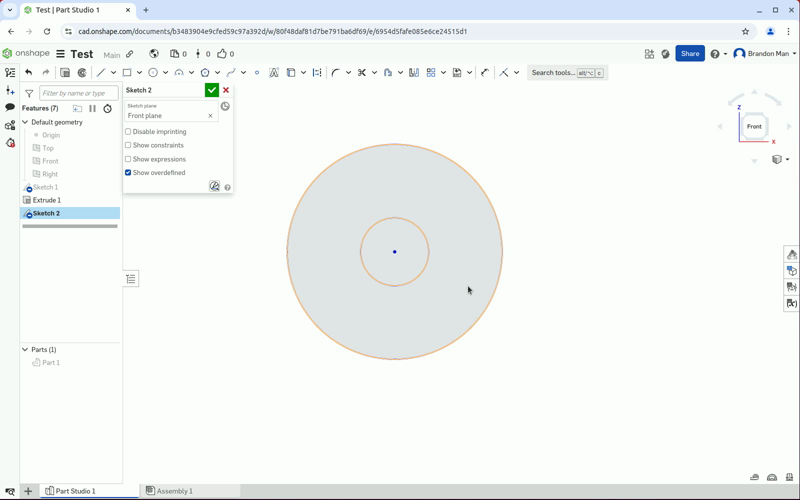
scroll(-6)
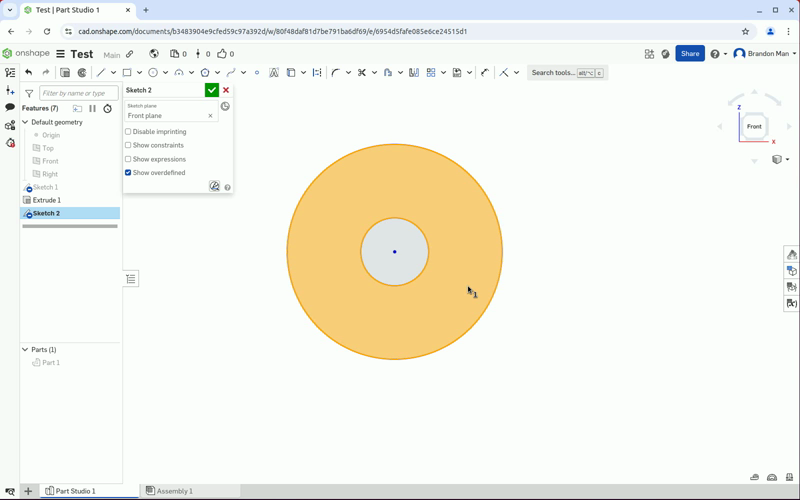
scroll(-6)
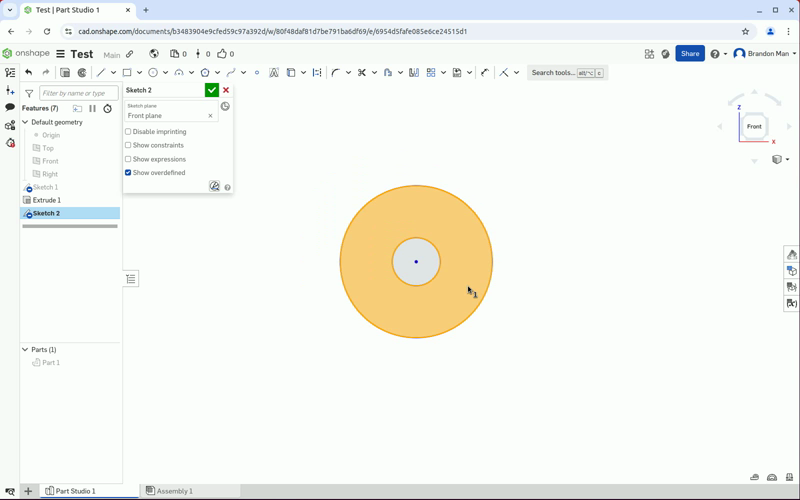
scroll(-6)
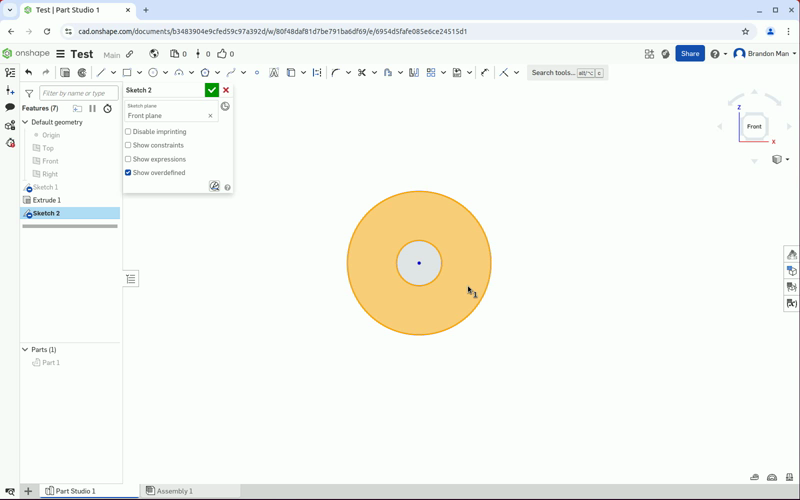
scroll(-6)
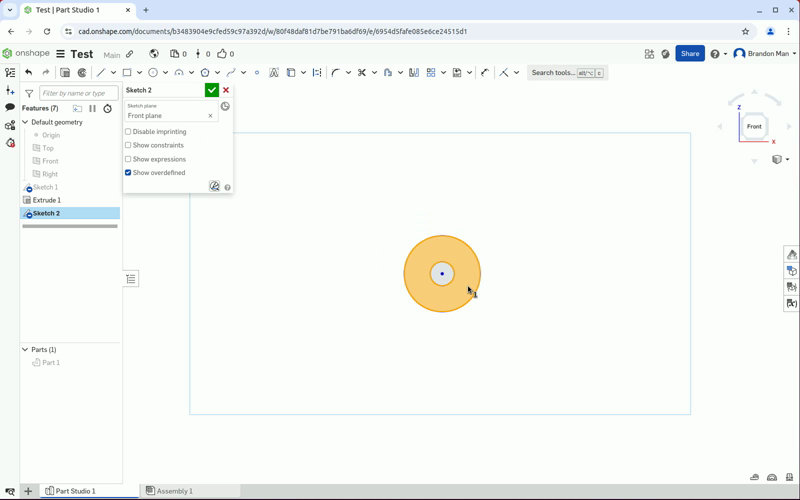
scroll(-6)
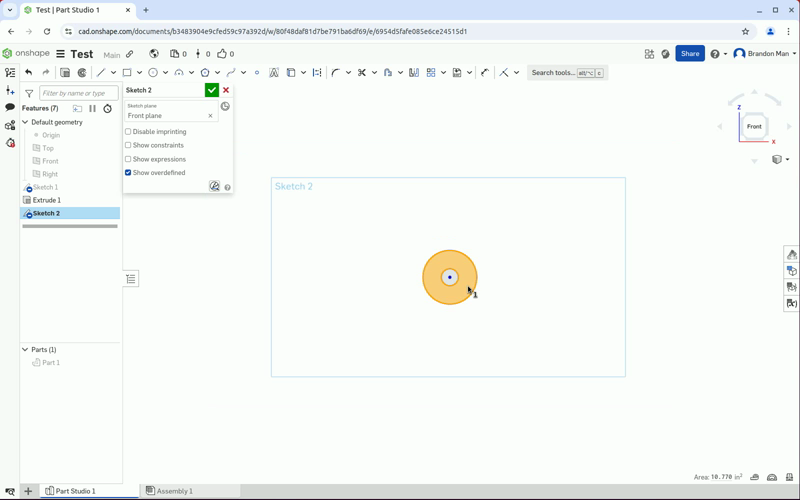
scroll(-6)
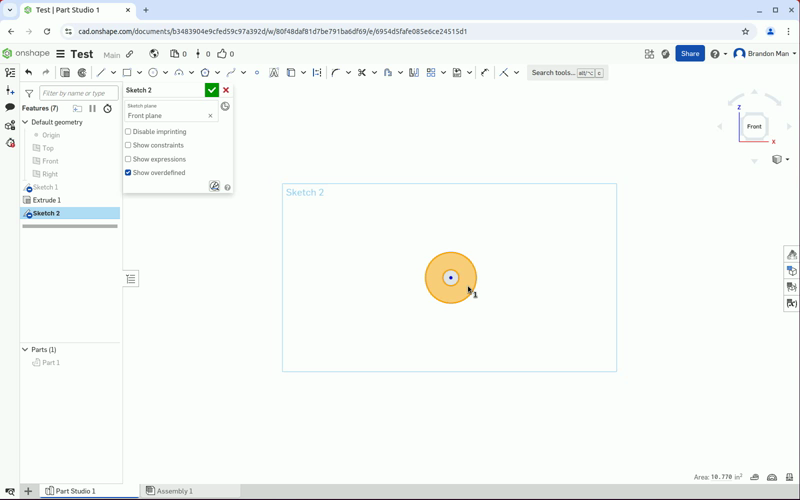
scroll(-6)
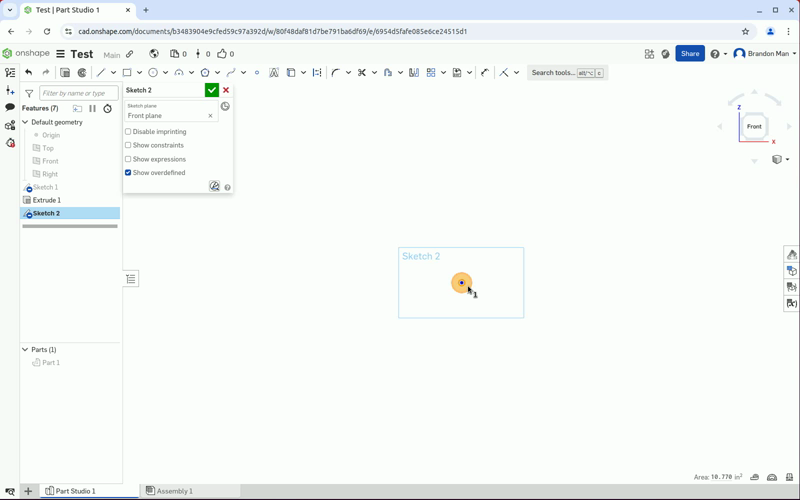
mouse_move(73, 352)
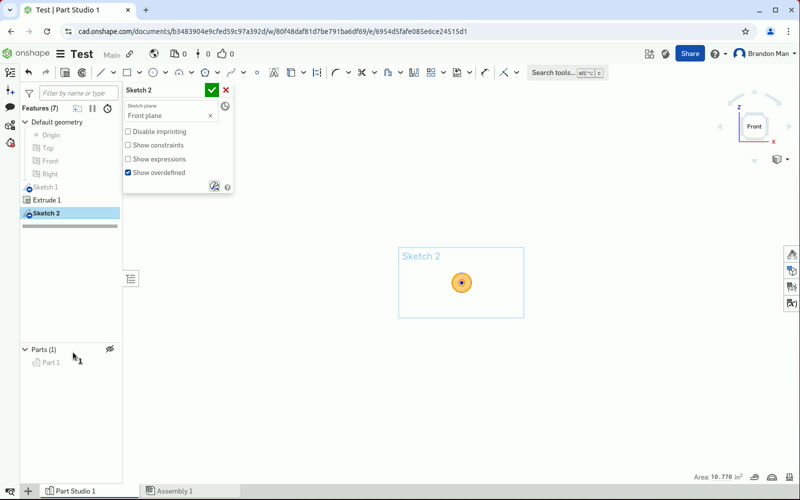
key(shift+y)
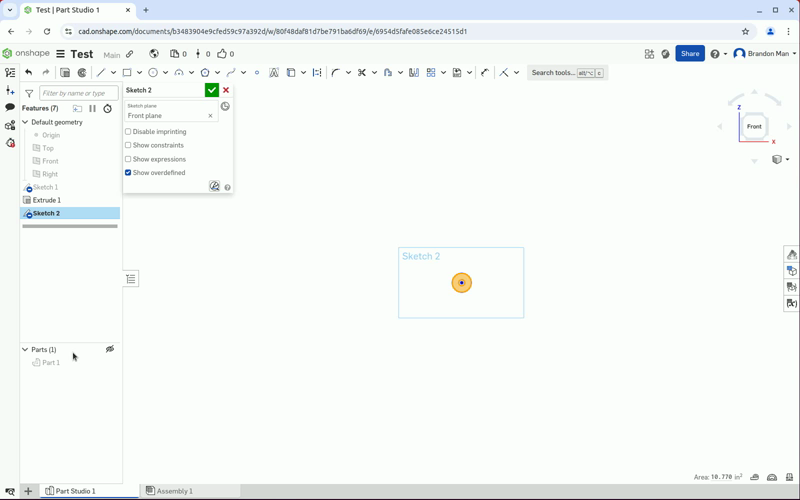
key(shift+e)
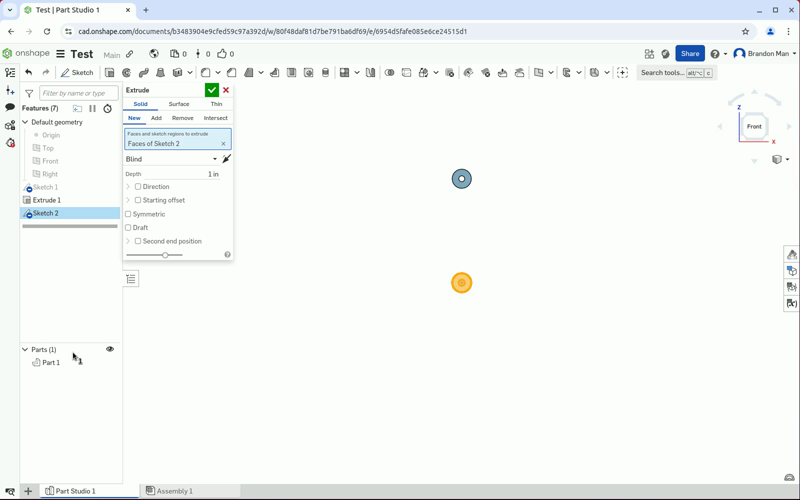
mouse_move(143, 106)
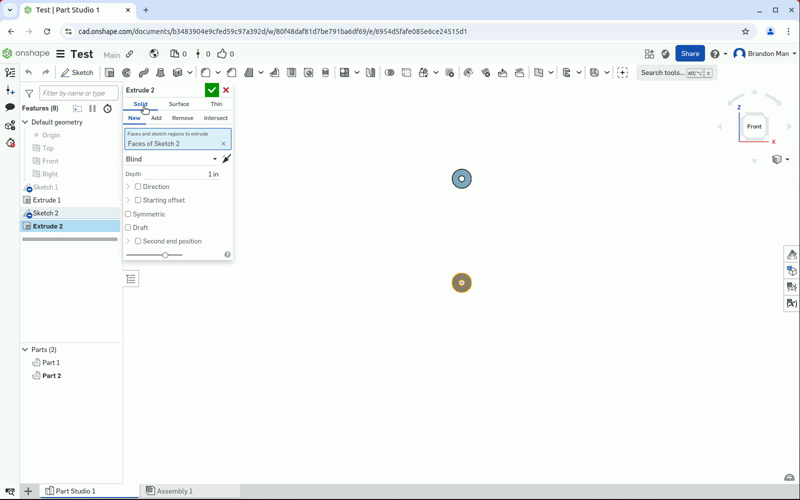
click(143, 106)
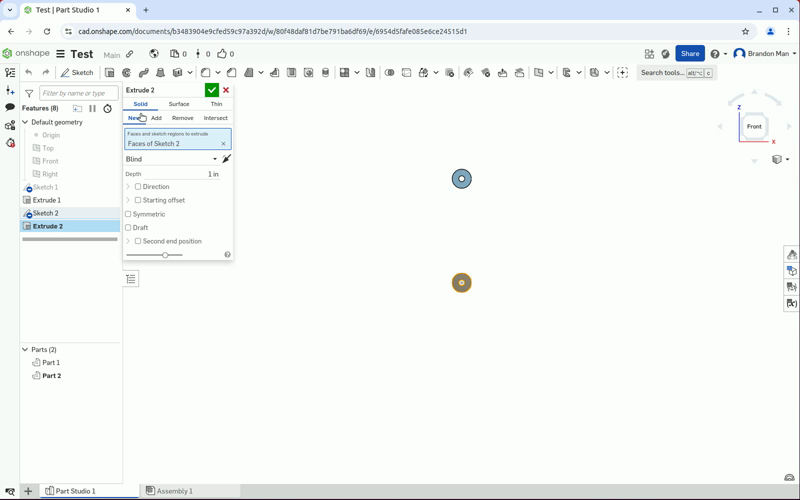
mouse_move(137, 120)
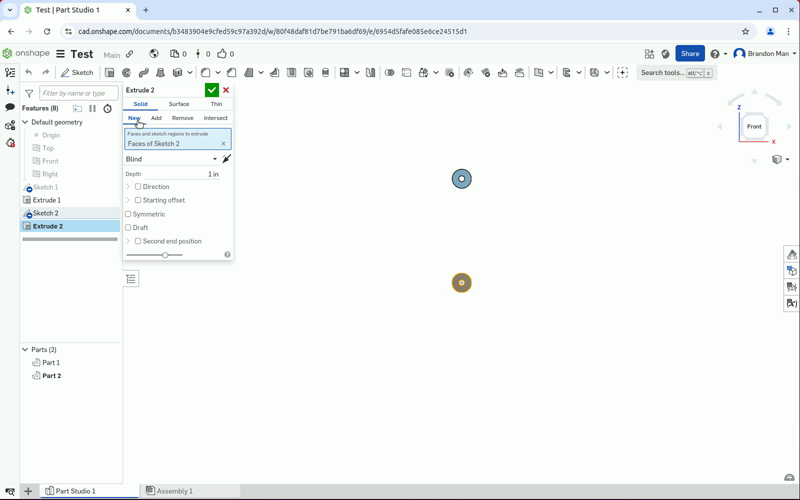
click(137, 120)
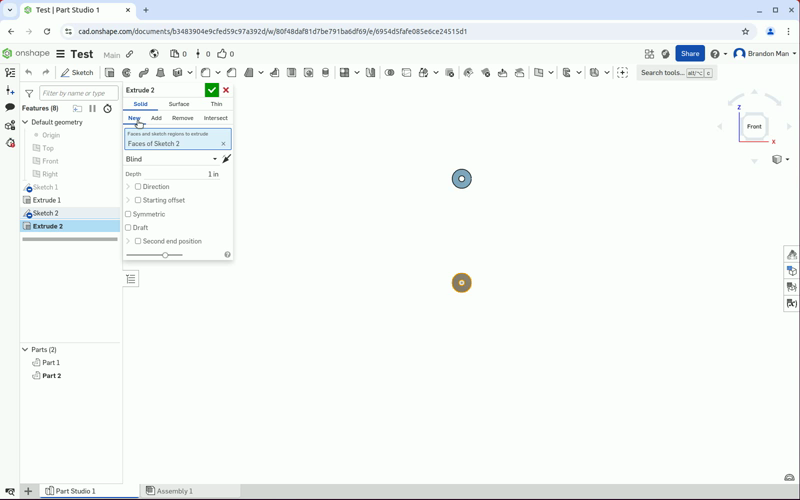
key(tab, 4)
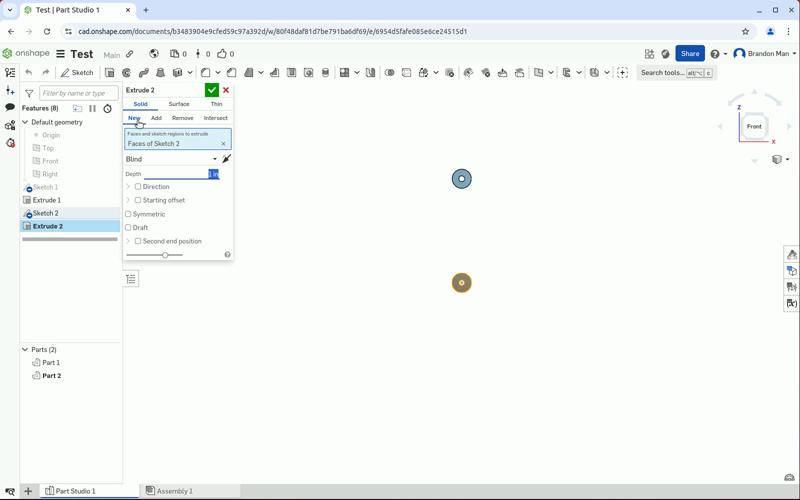
text(0.481)
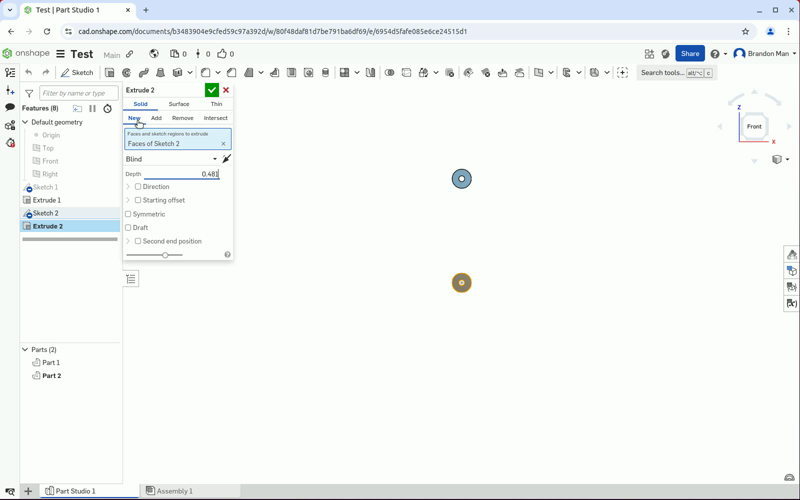
key(enter)
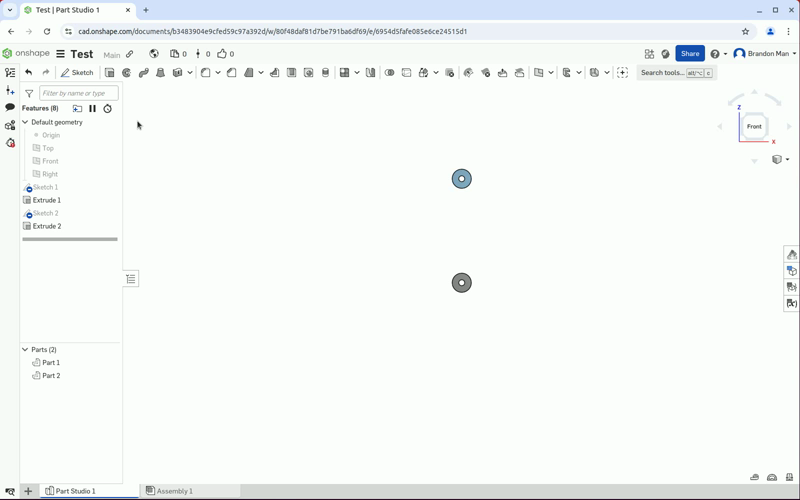
key(shift+h)
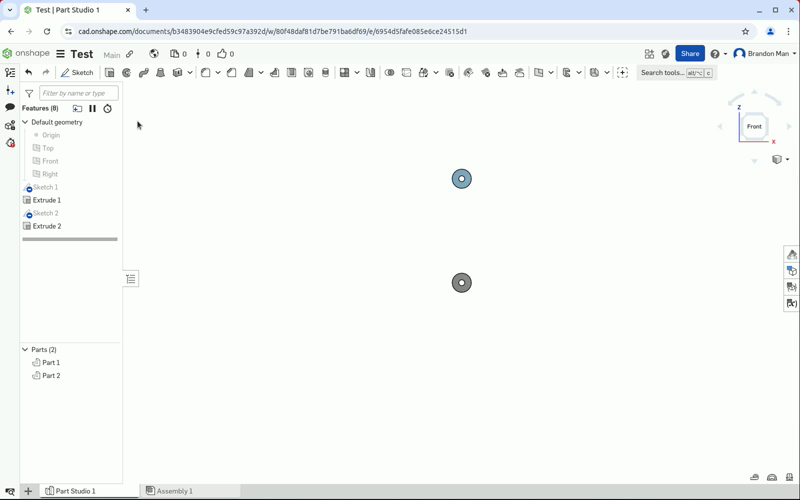
key(shift+h)
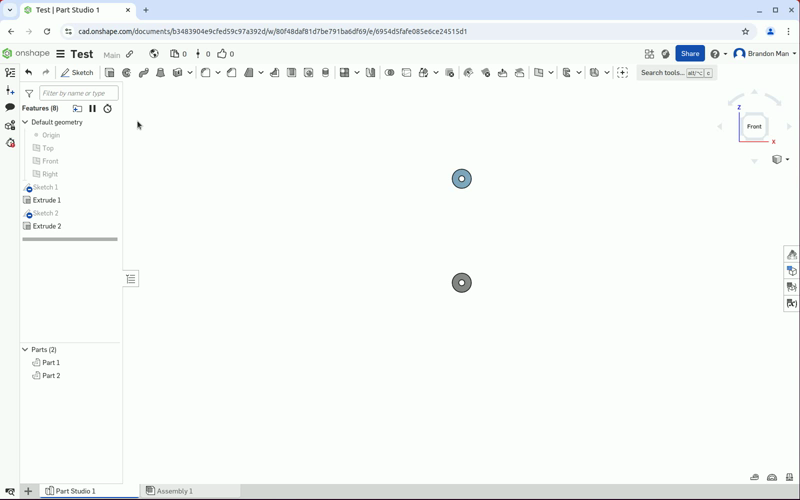
mouse_move(73, 189)
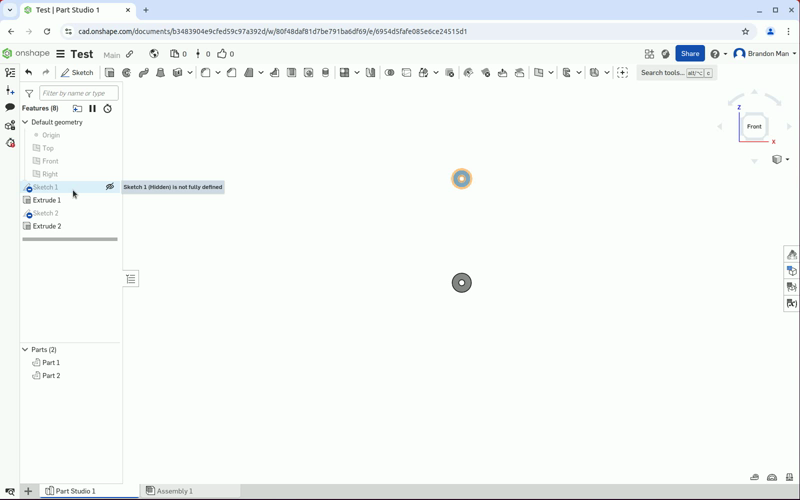
click(73, 189)
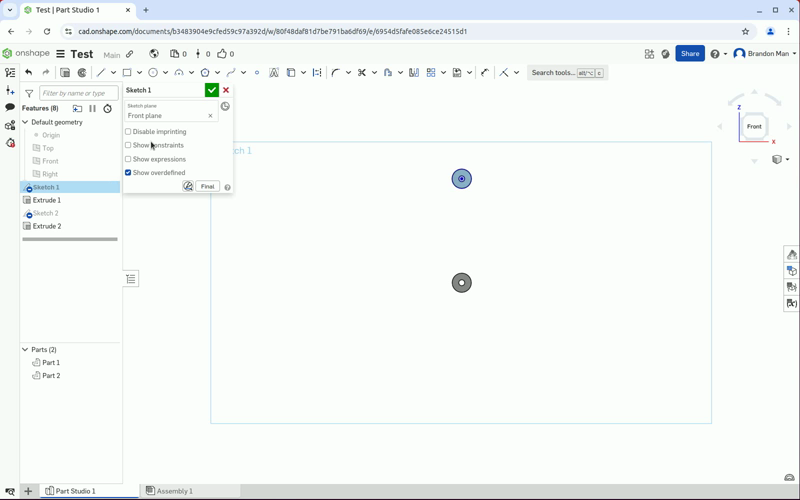
mouse_move(229, 92)
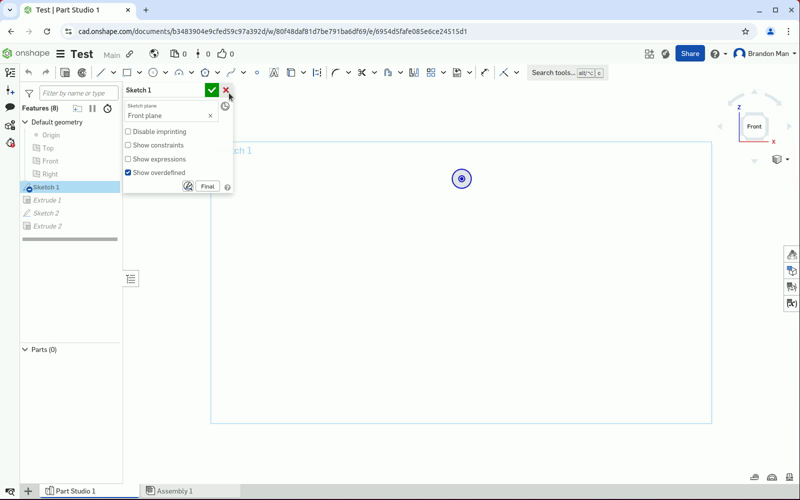
click(229, 92)
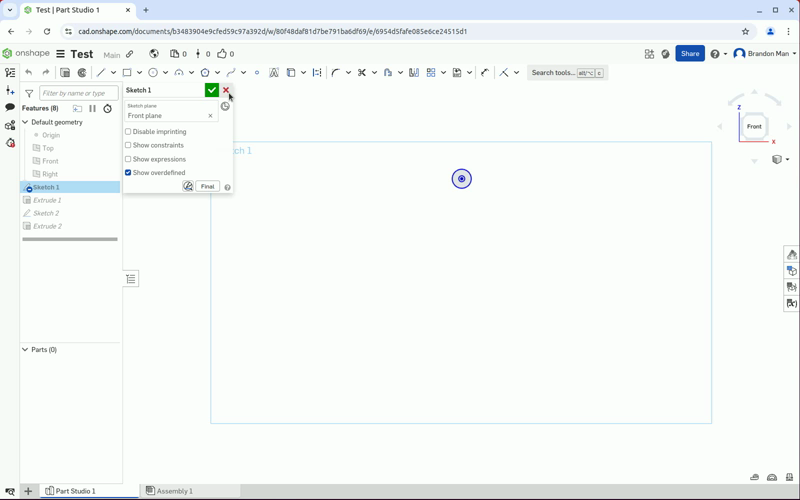
key(shift+s)
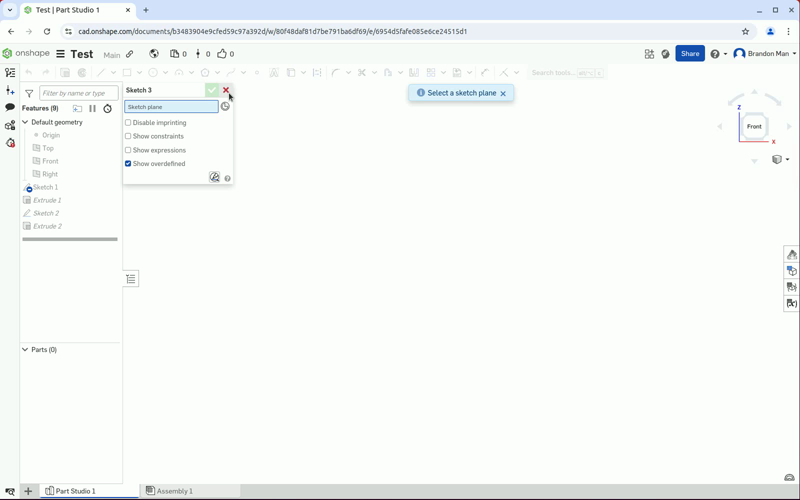
mouse_move(73, 163)
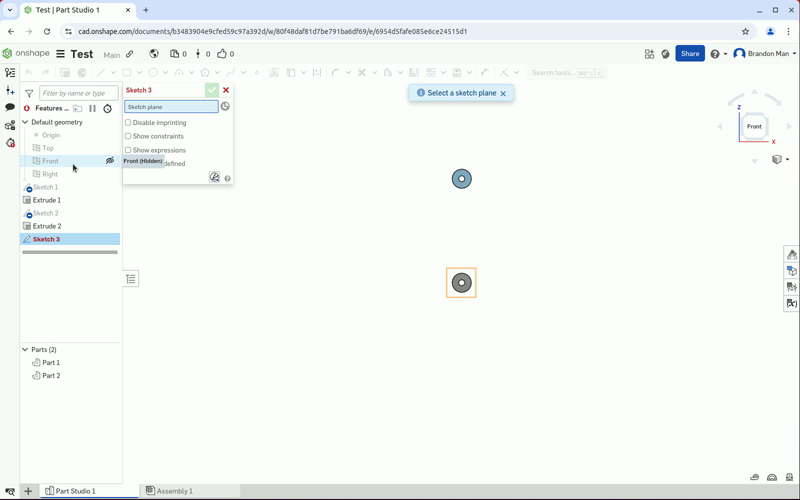
click(73, 163)
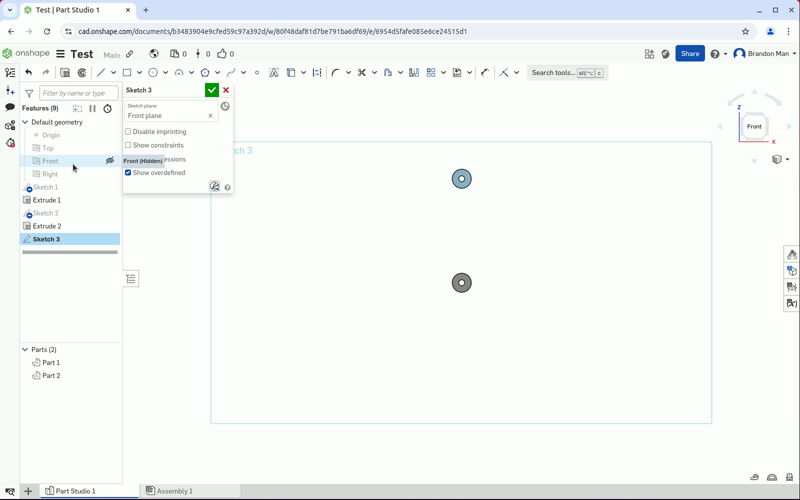
mouse_move(73, 352)
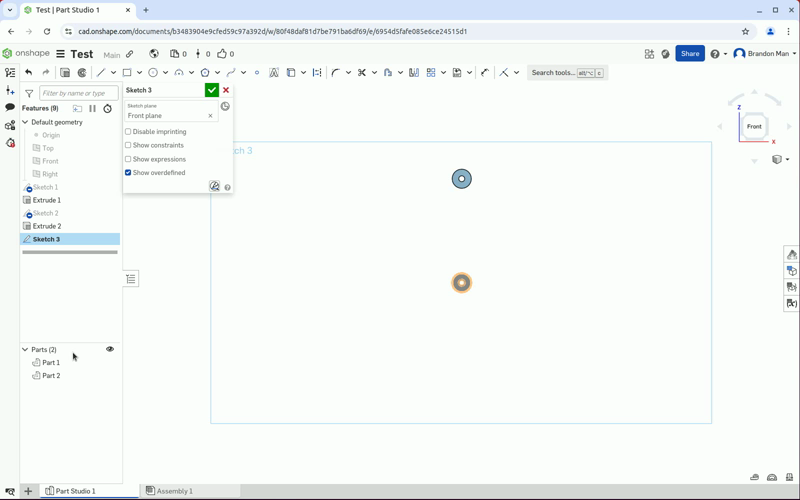
key(y)
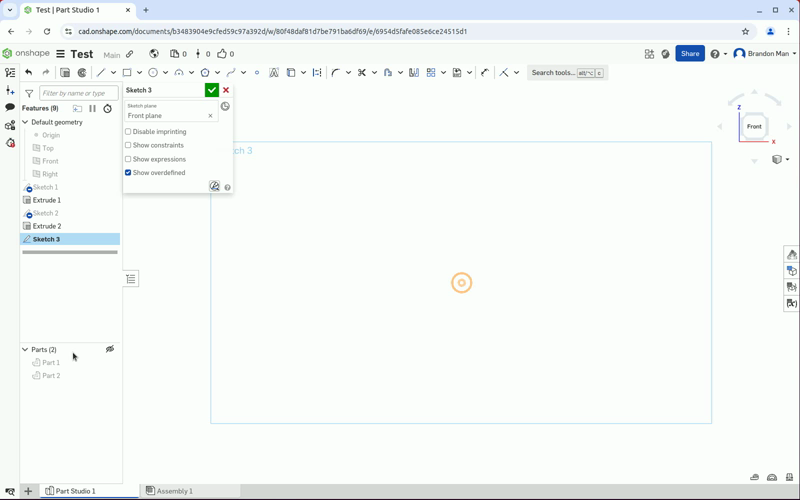
key(c)
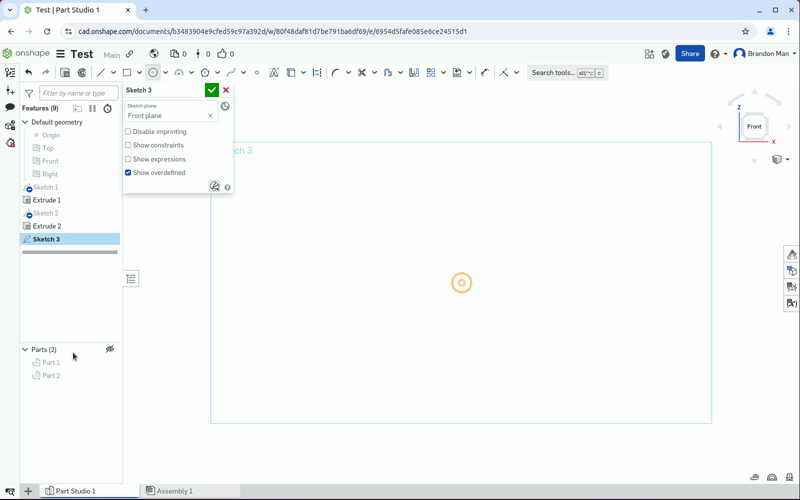
key_down(shift)
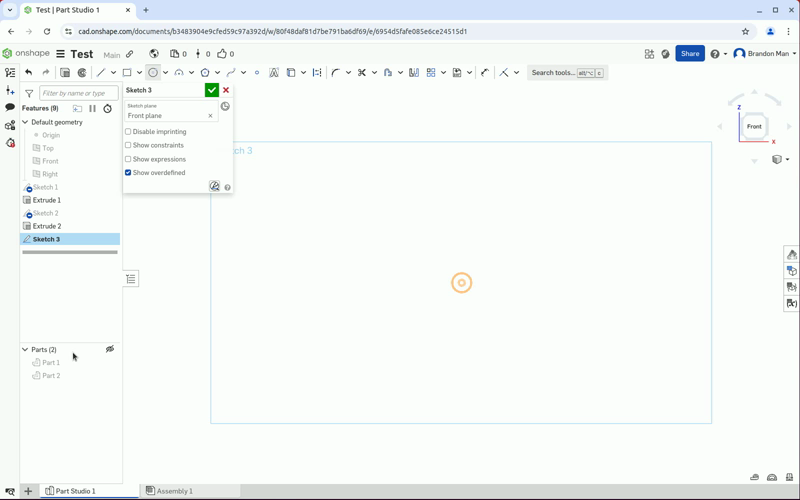
mouse_move(501, 282)
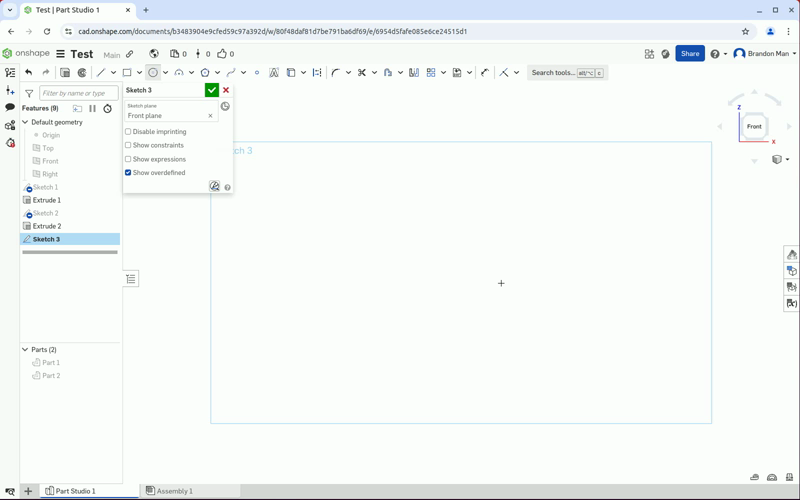
click(501, 282)
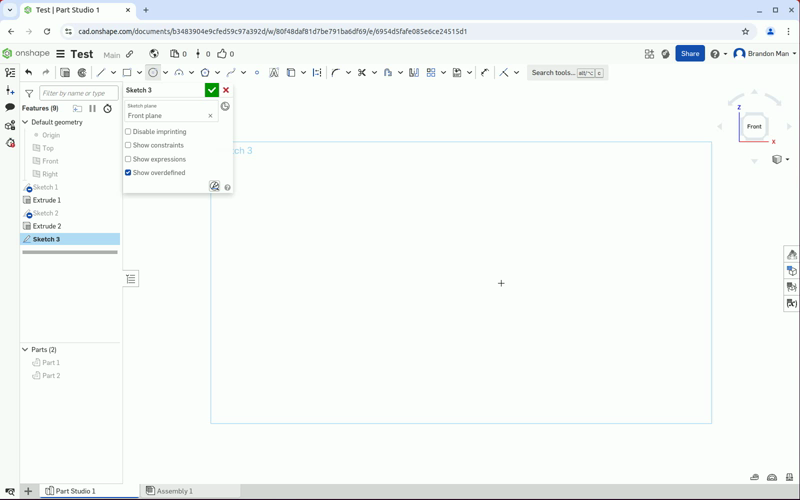
key_up(shift)
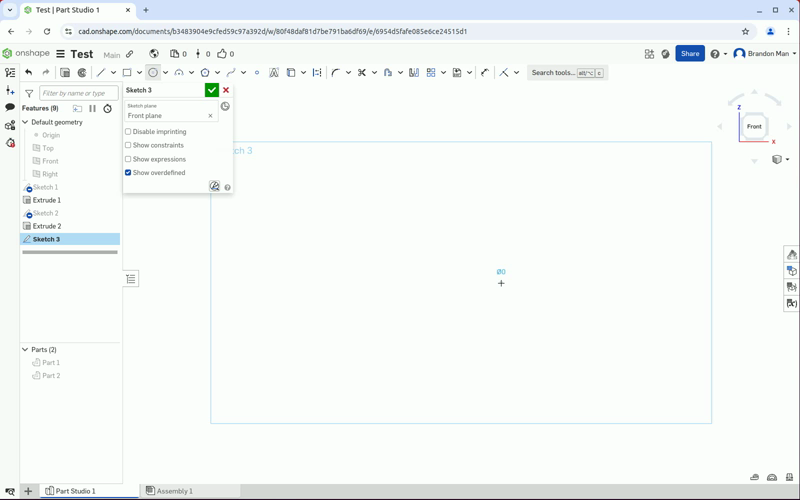
mouse_move(508, 282)
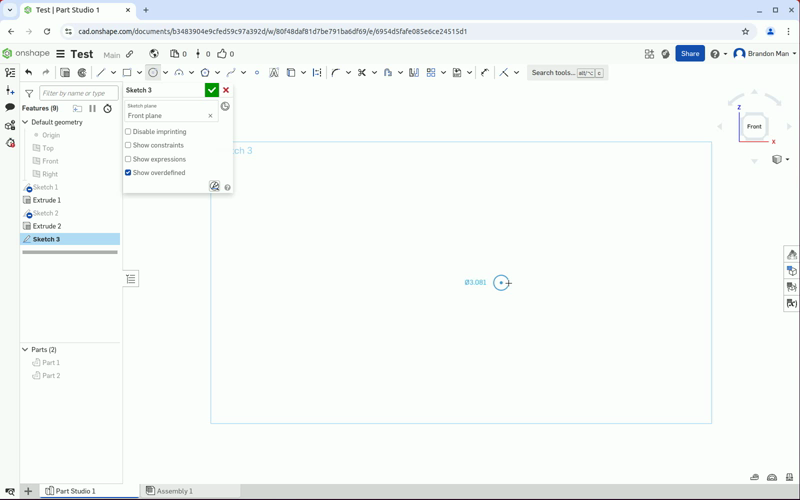
click(508, 282)
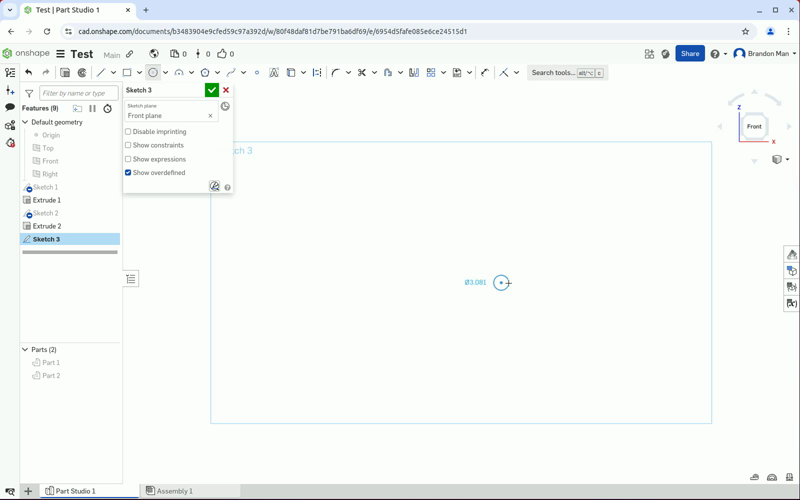
key(esc)
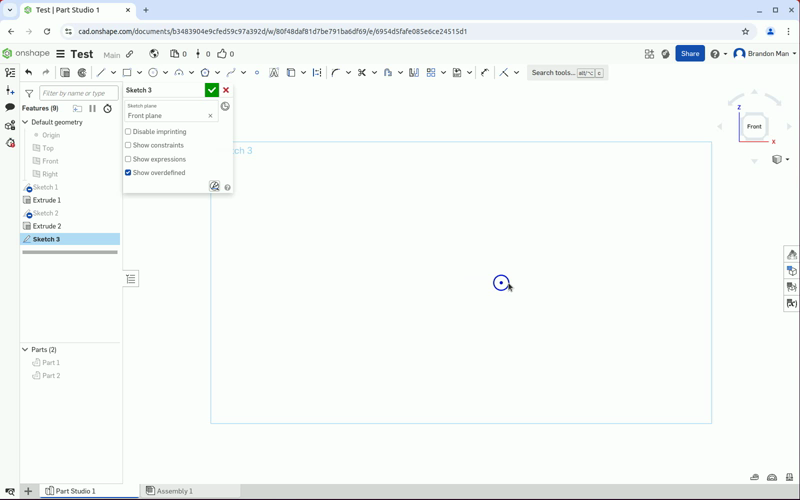
key(c)
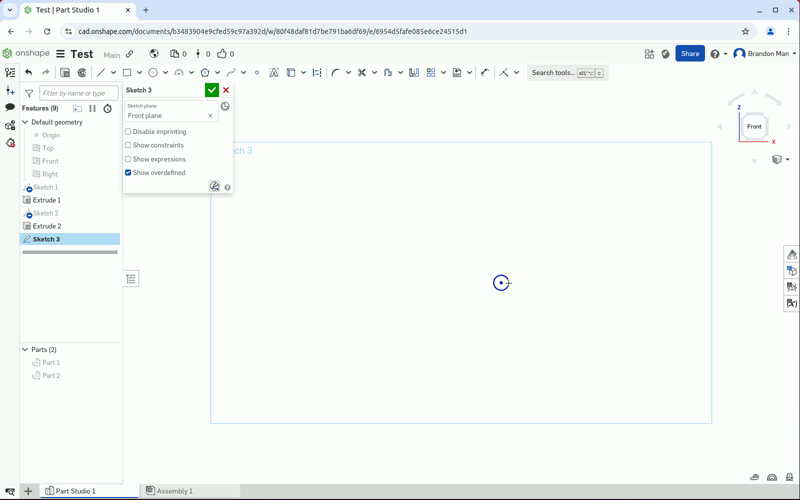
key_down(shift)
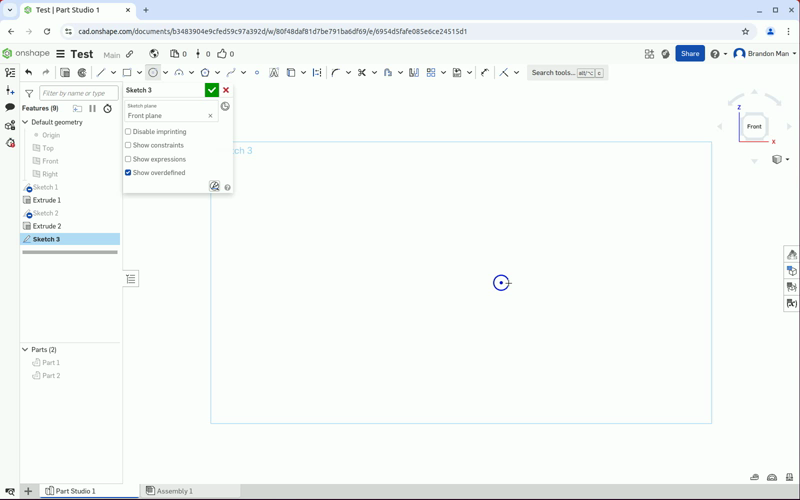
mouse_move(501, 282)
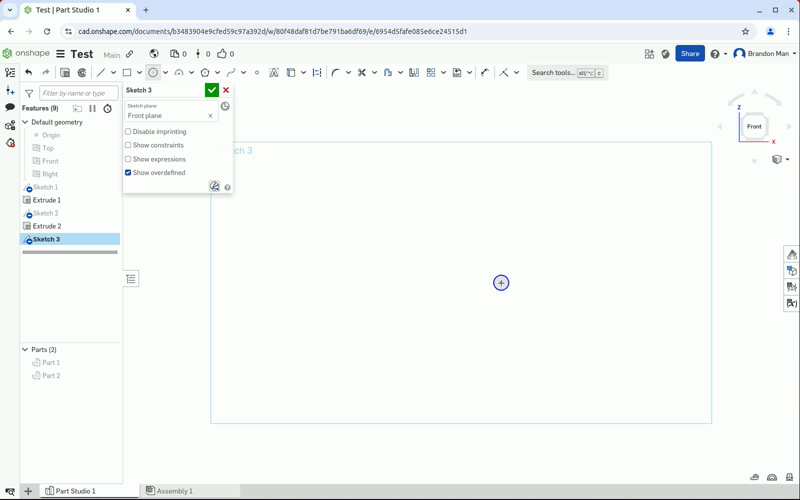
click(501, 282)
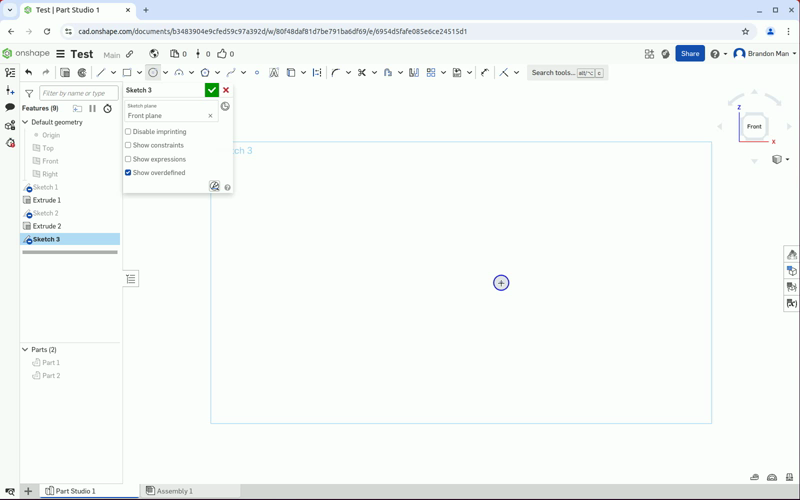
key_up(shift)
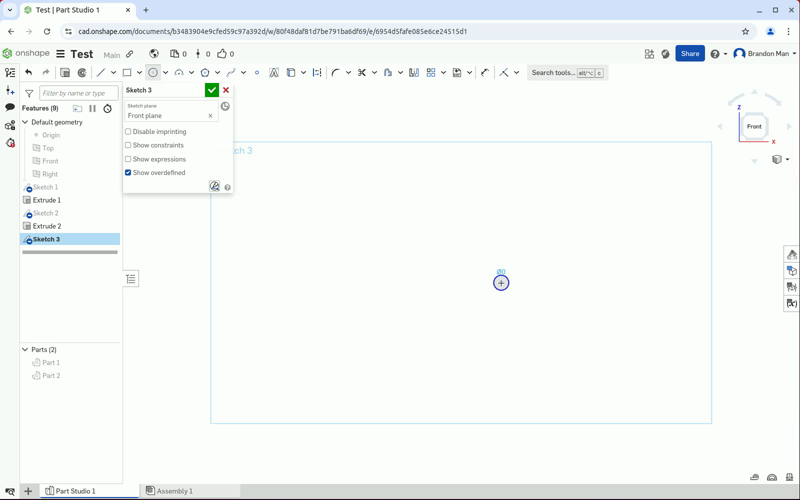
mouse_move(504, 282)
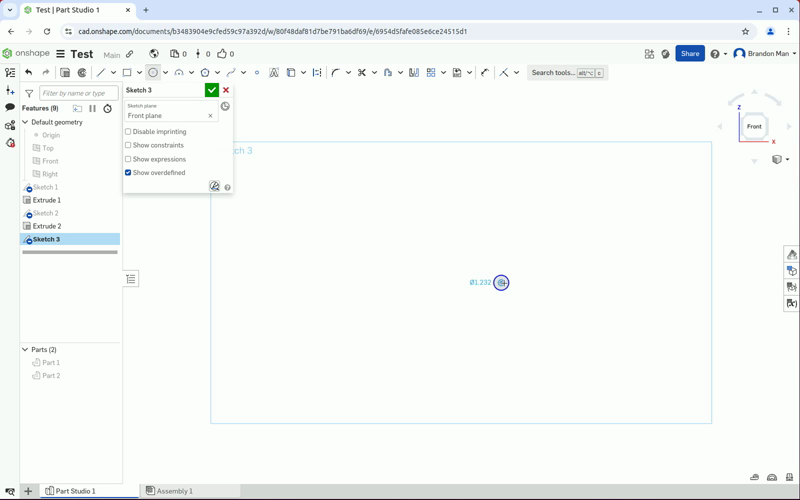
scroll(6)
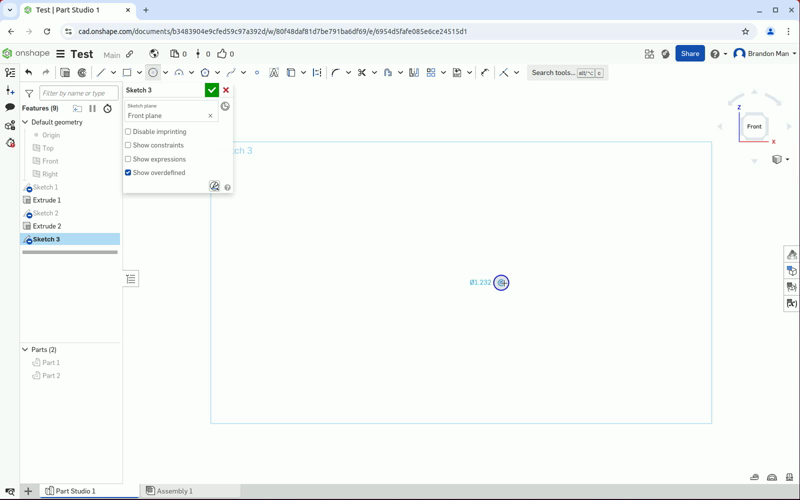
scroll(6)
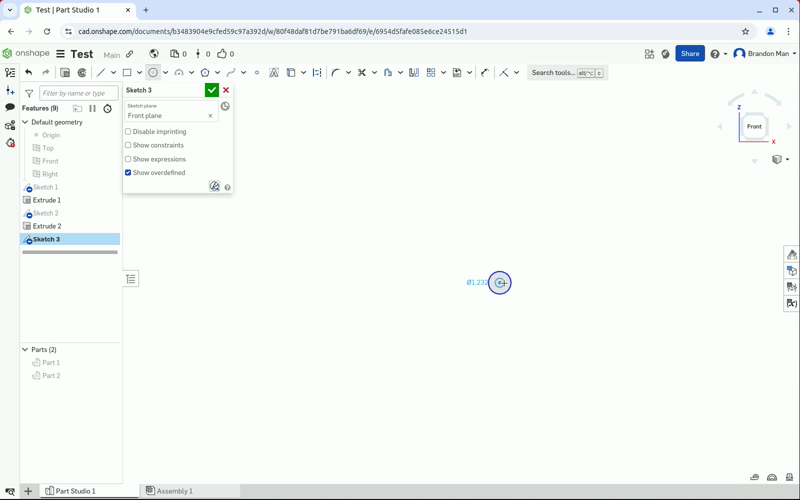
scroll(6)
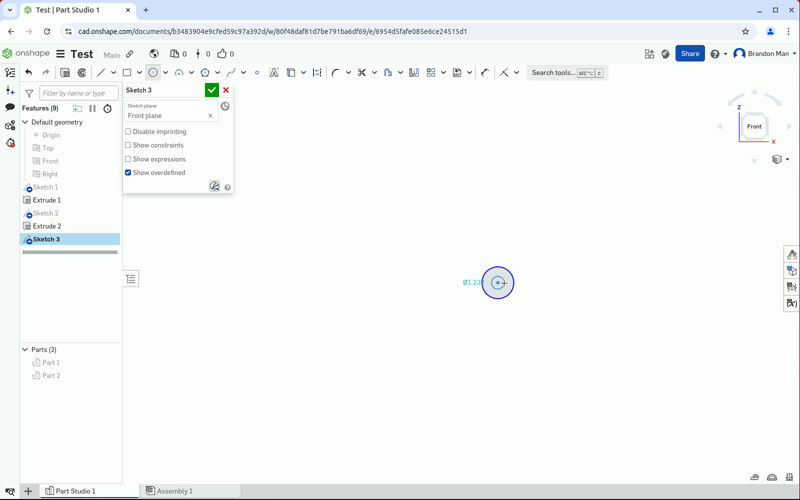
scroll(6)
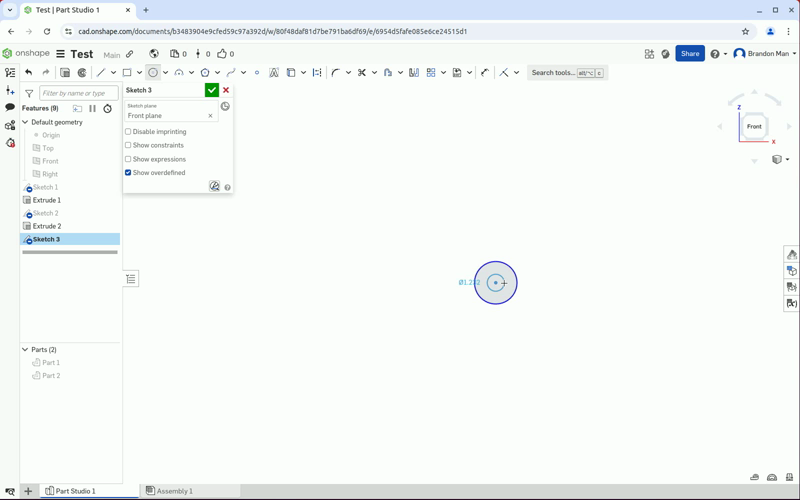
scroll(6)
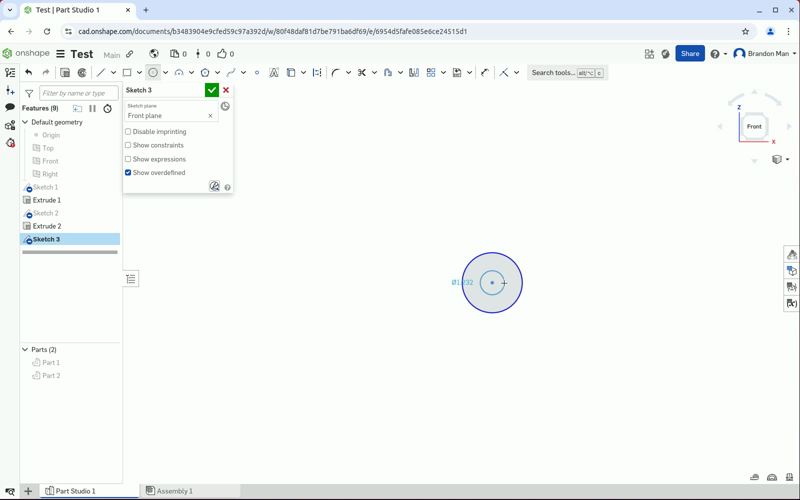
scroll(6)
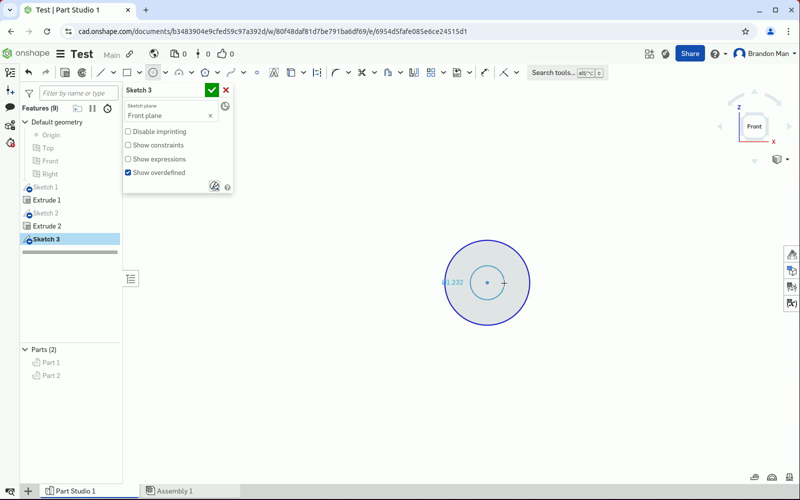
scroll(6)
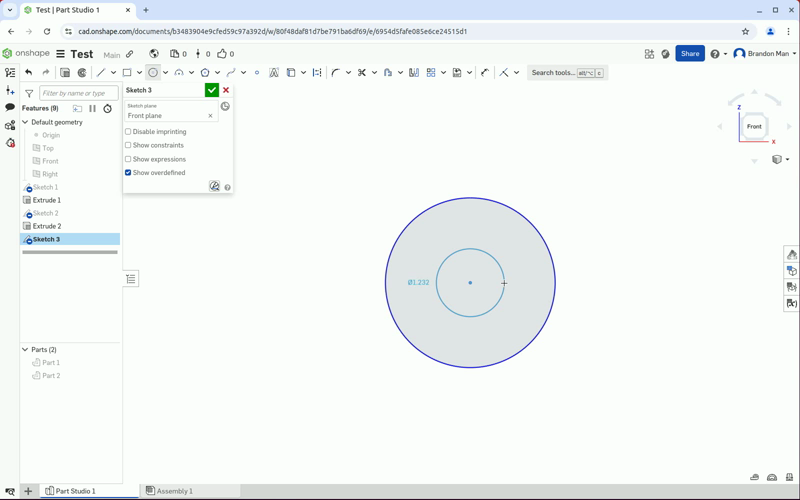
click(504, 282)
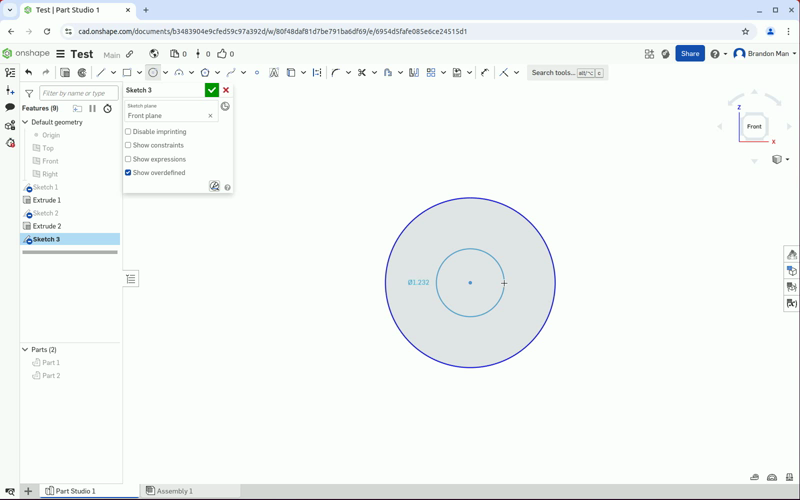
scroll(-6)
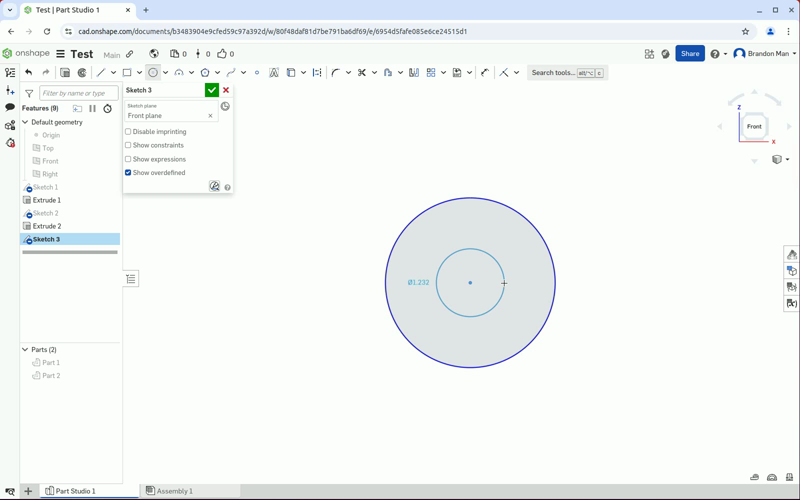
scroll(-6)
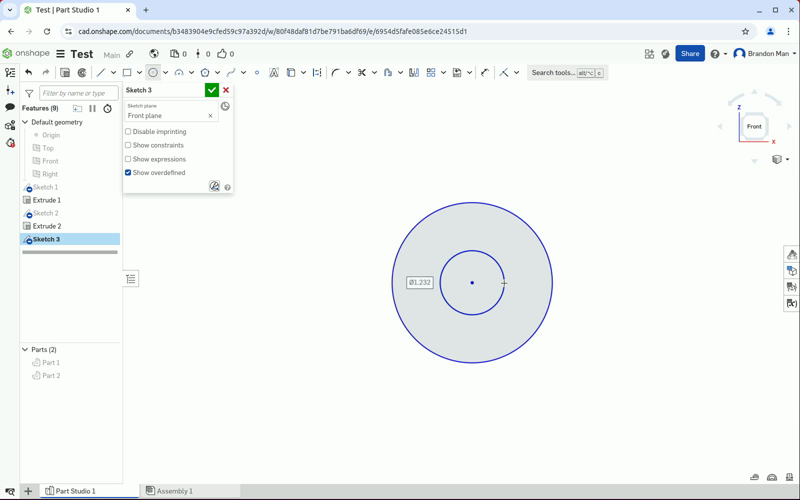
scroll(-6)
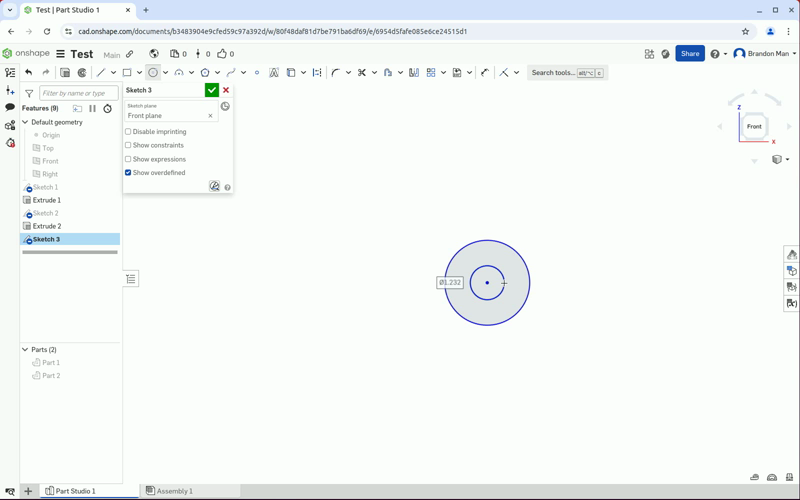
scroll(-6)
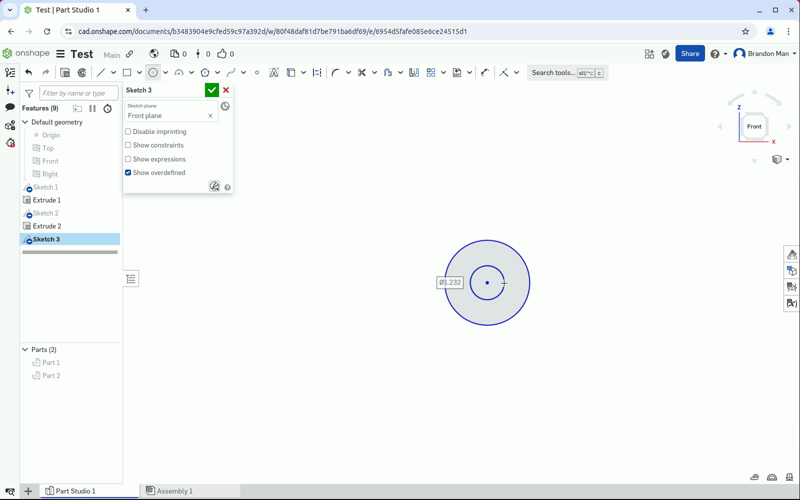
scroll(-6)
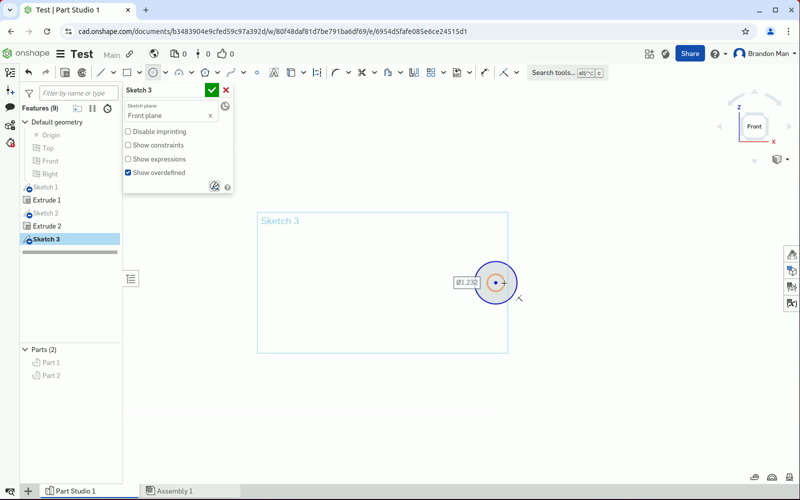
scroll(-6)
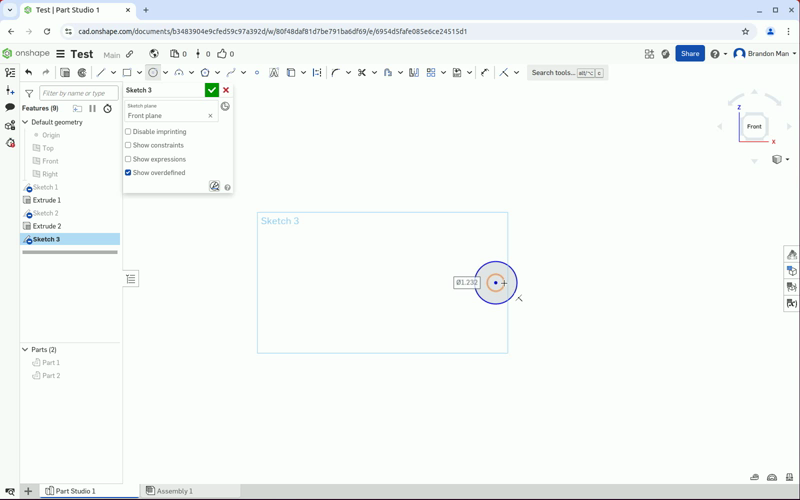
scroll(-6)
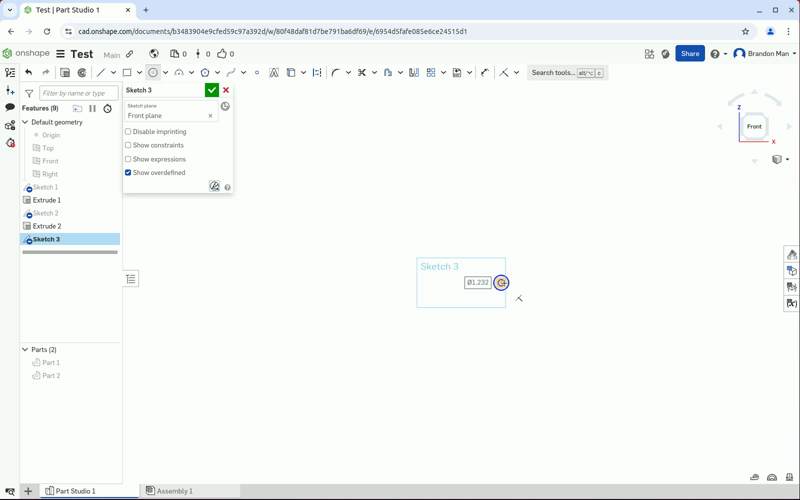
key(esc)
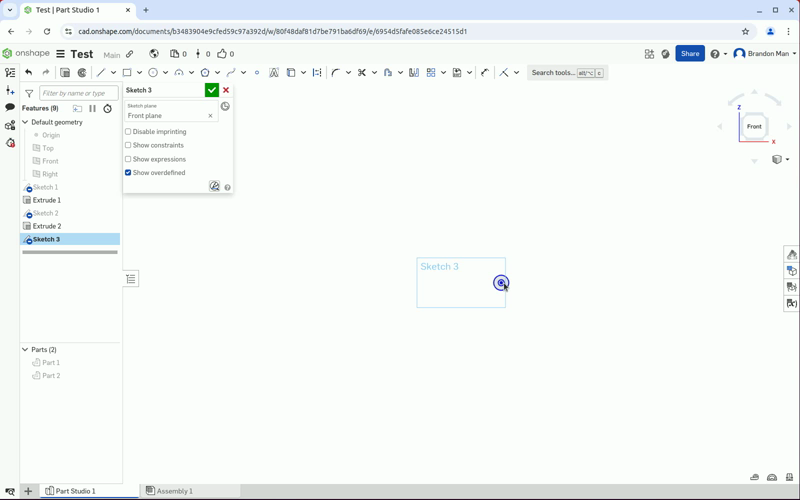
mouse_move(505, 285)
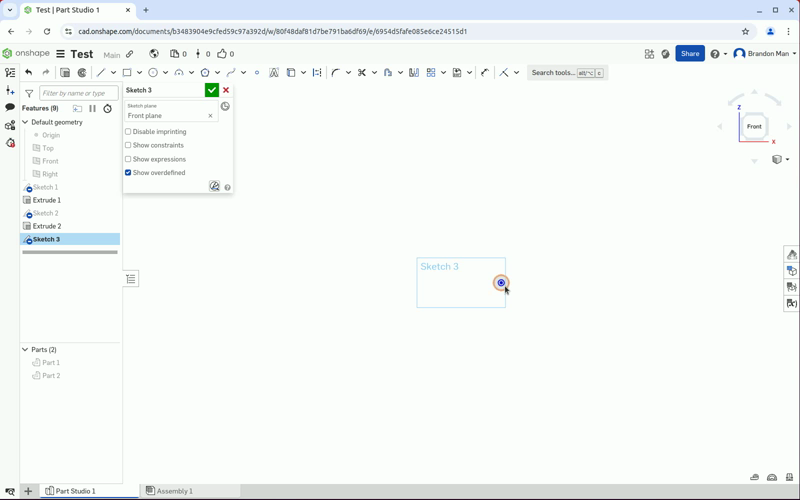
scroll(6)
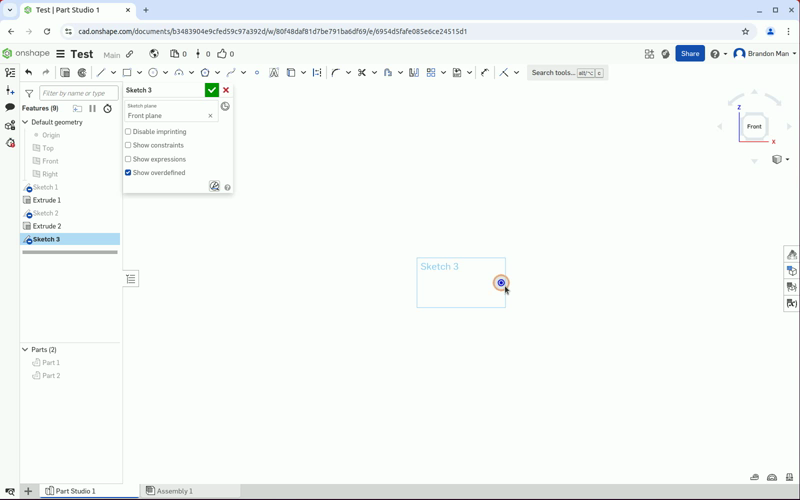
scroll(6)
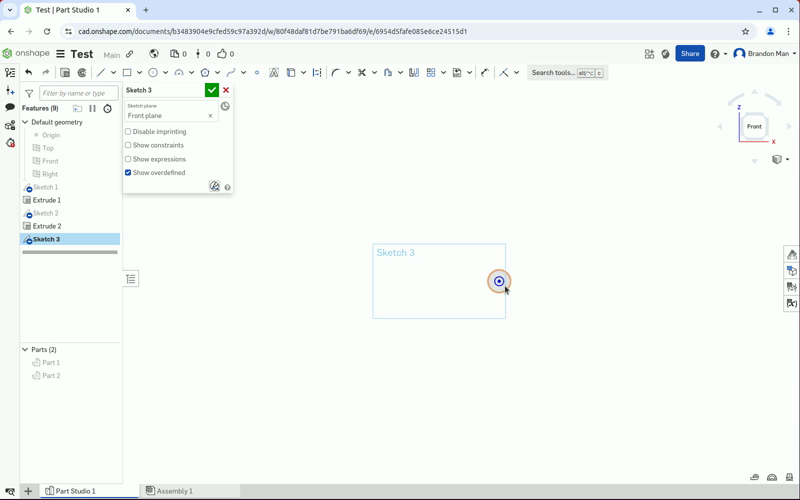
scroll(6)
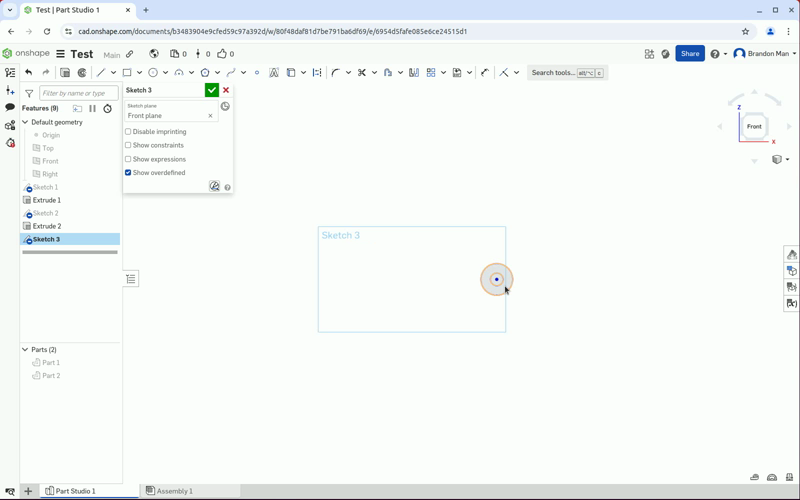
scroll(6)
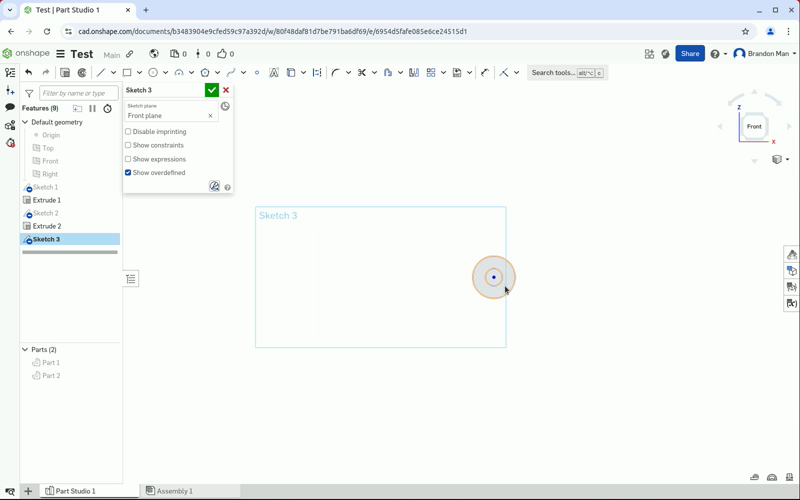
scroll(6)
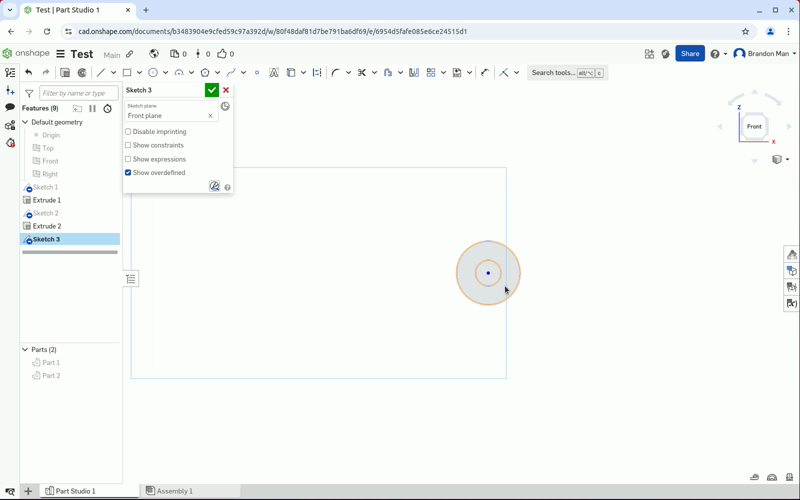
scroll(6)
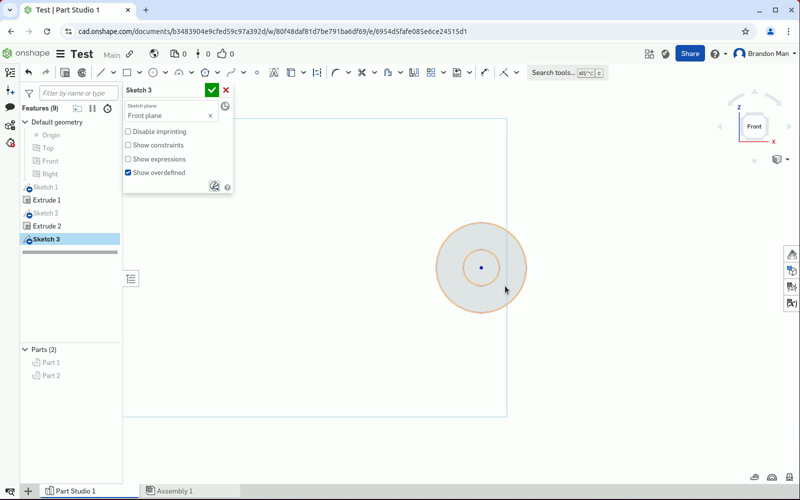
scroll(6)
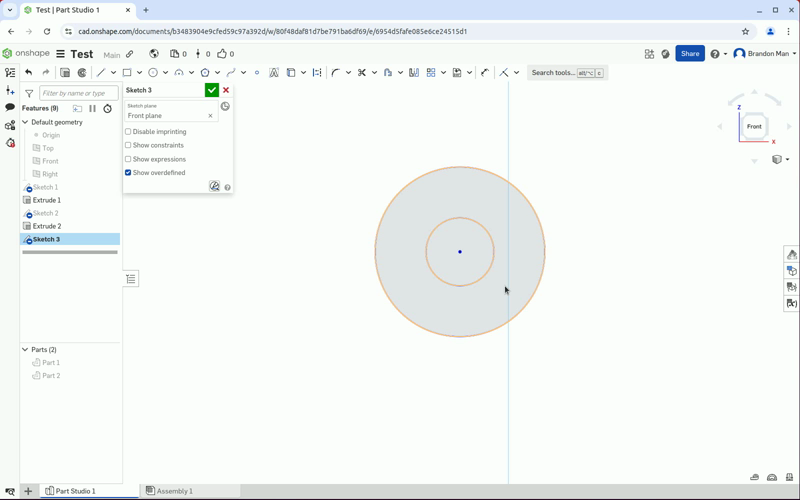
click(505, 285)
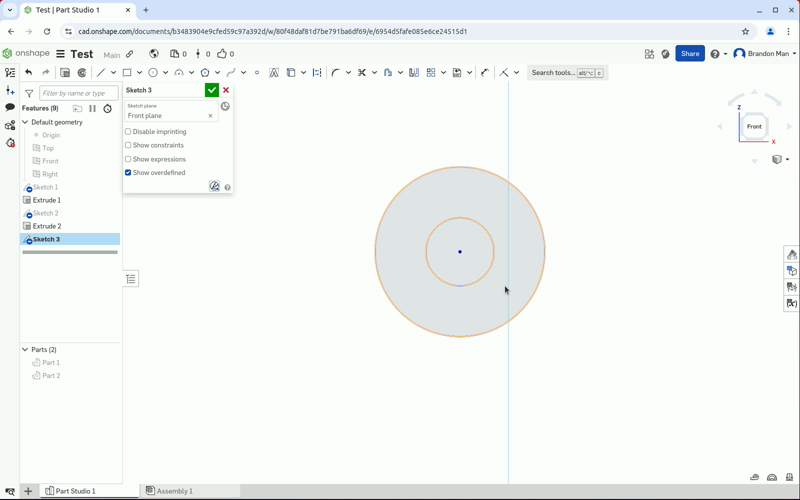
scroll(-6)
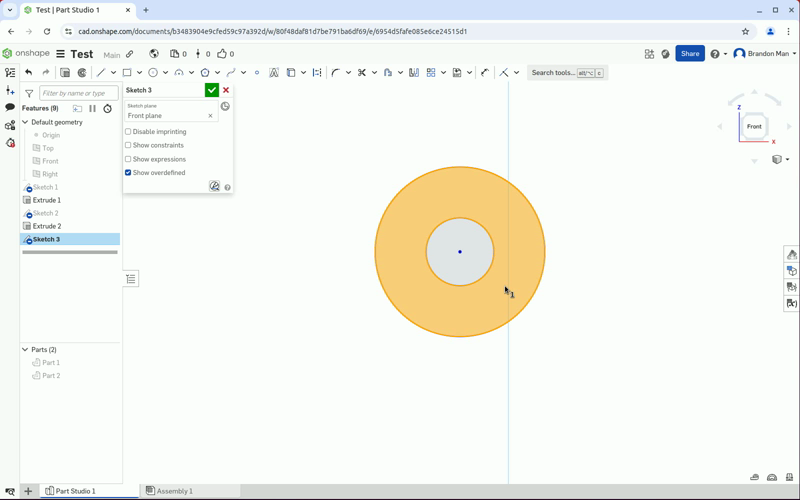
scroll(-6)
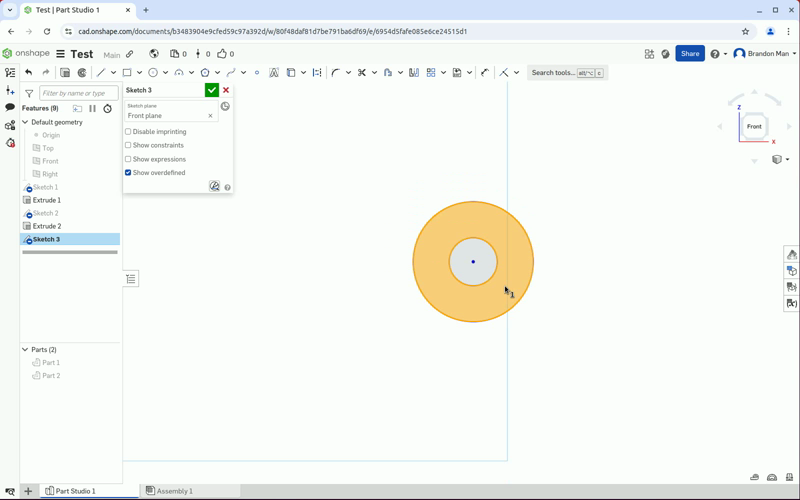
scroll(-6)
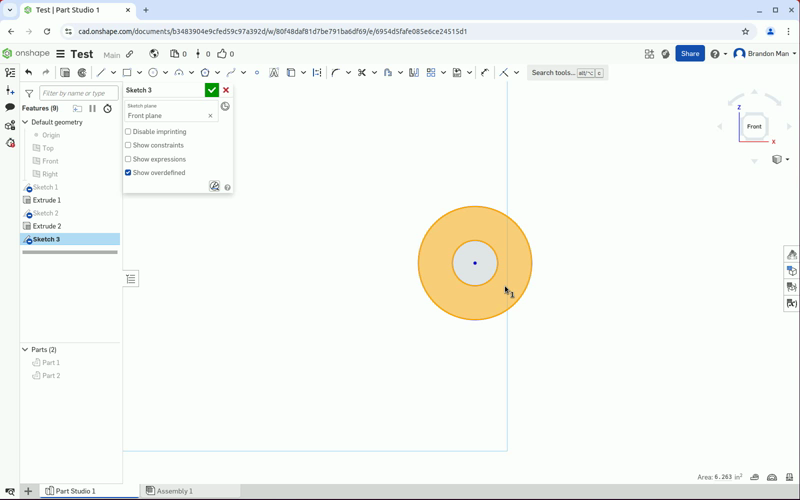
scroll(-6)
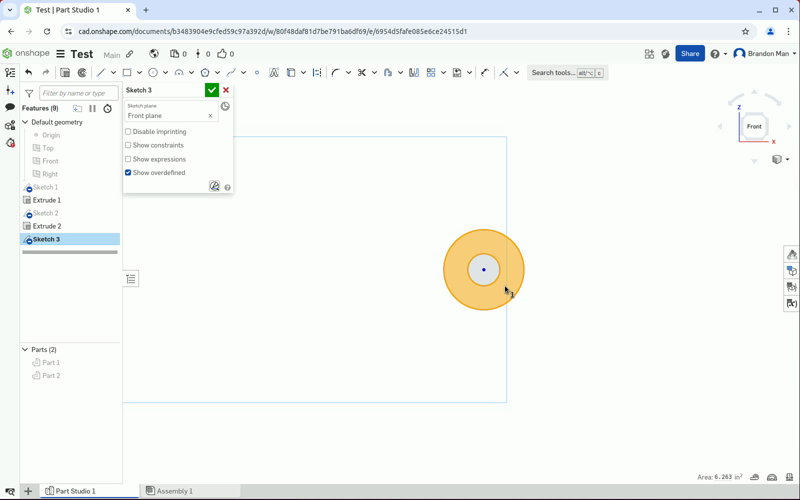
scroll(-6)
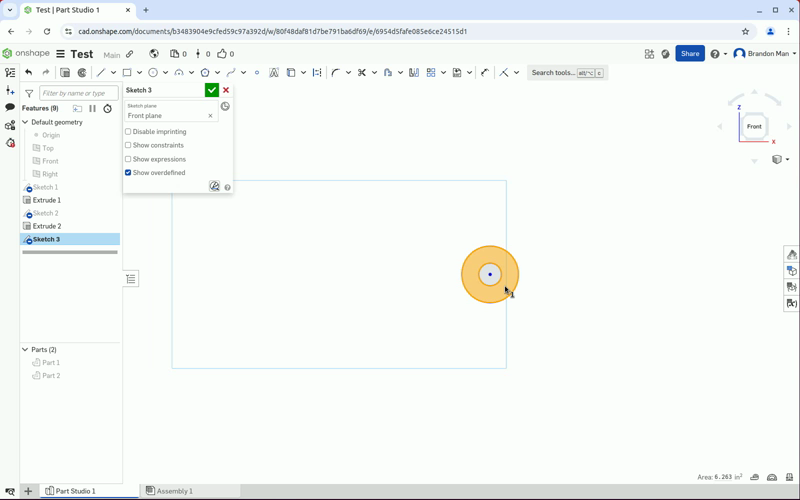
scroll(-6)
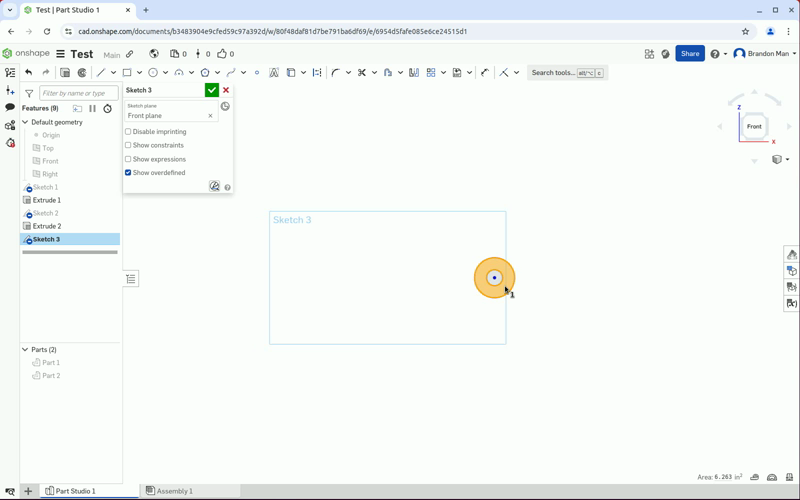
scroll(-6)
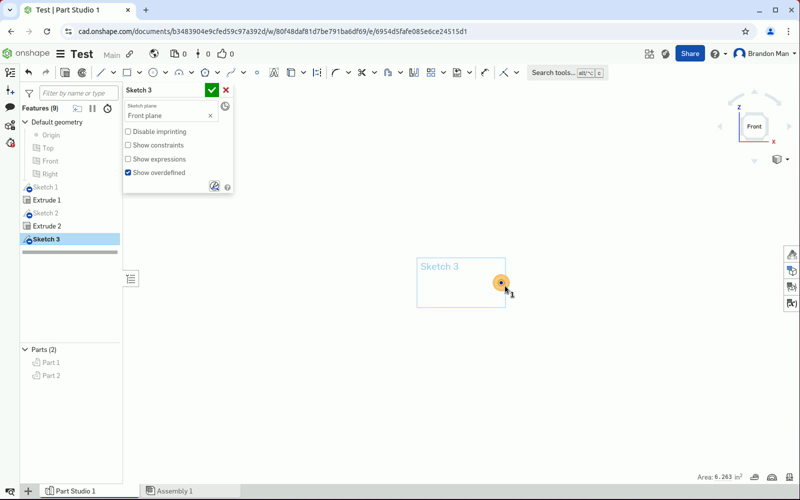
mouse_move(73, 352)
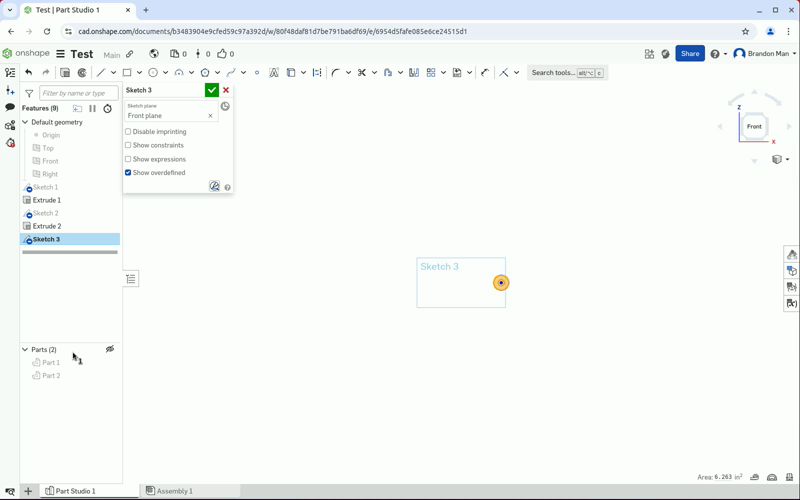
key(shift+y)
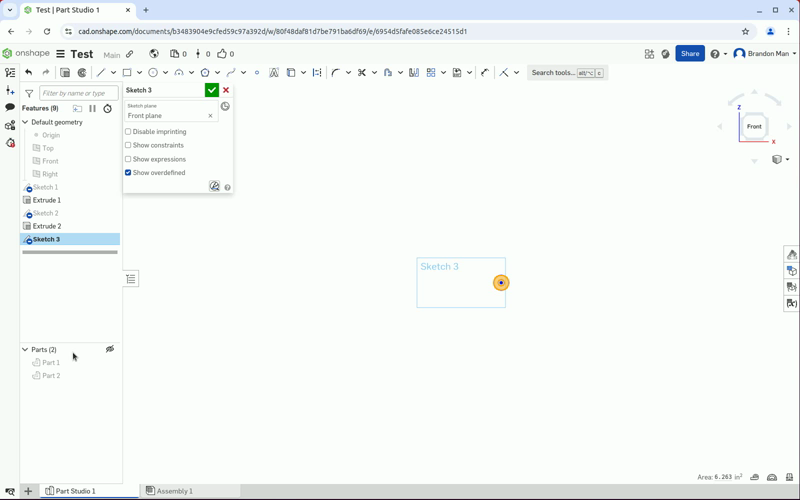
key(shift+e)
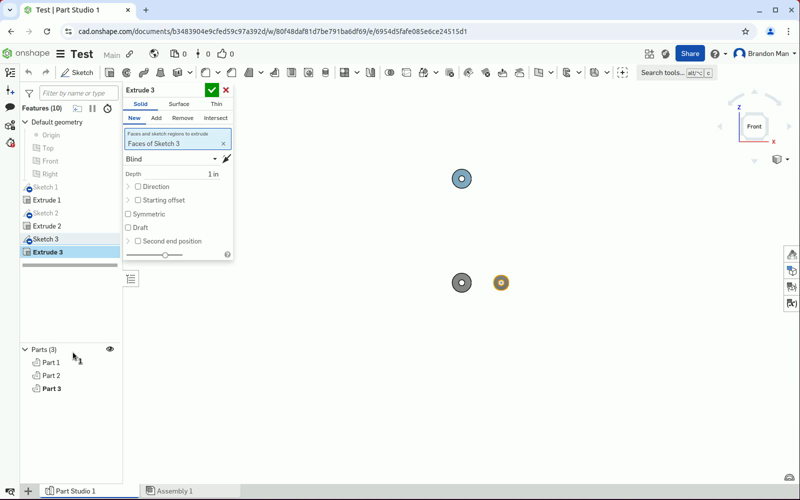
mouse_move(143, 106)
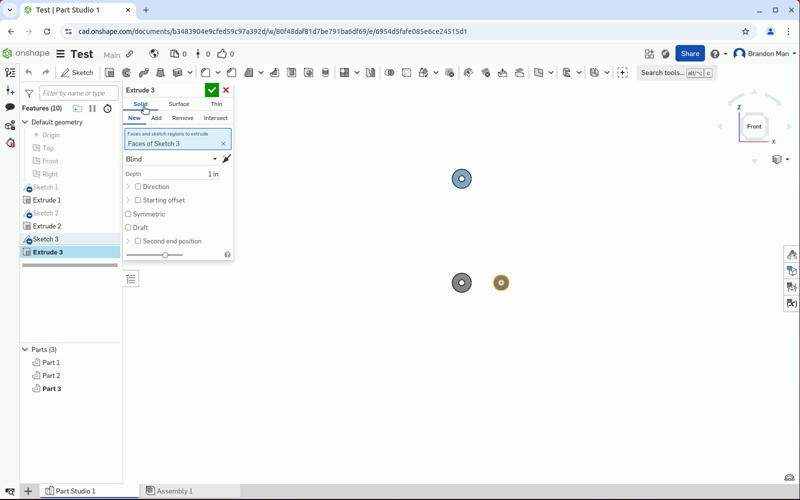
click(143, 106)
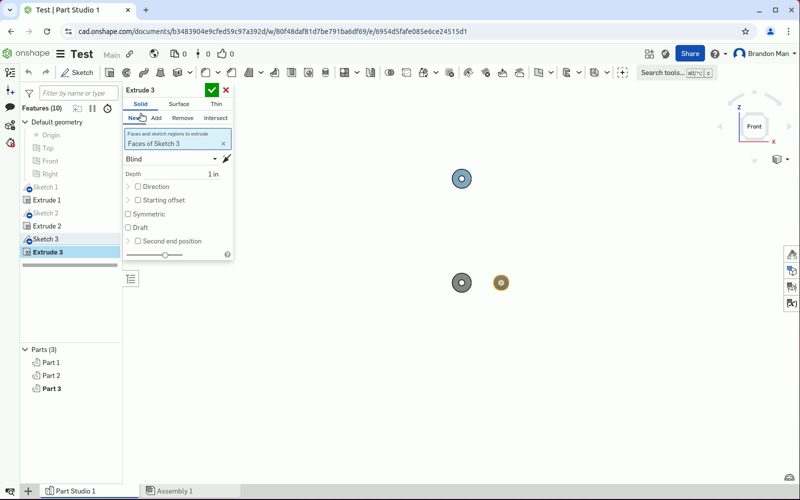
mouse_move(137, 120)
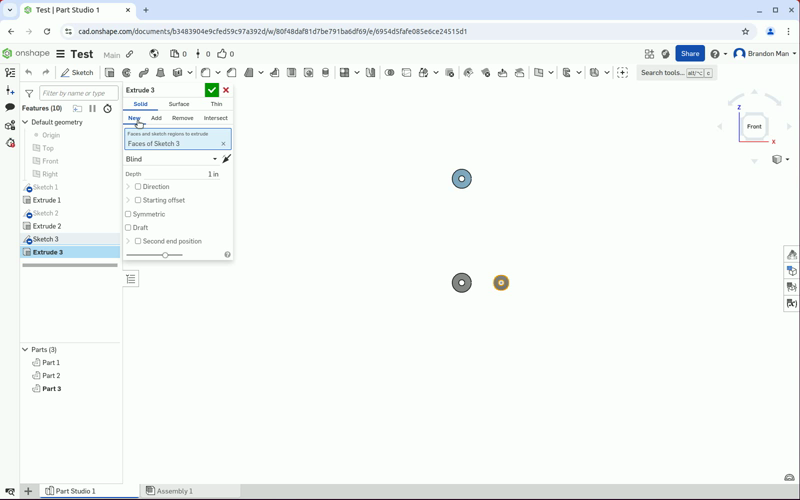
click(137, 120)
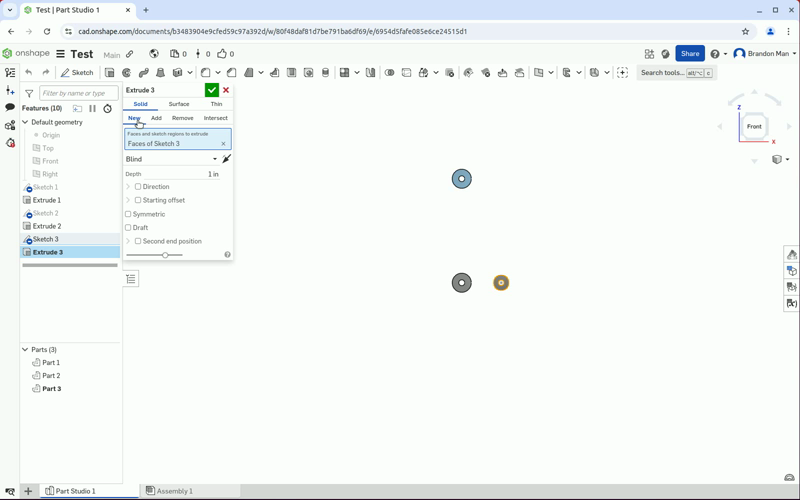
key(tab, 4)
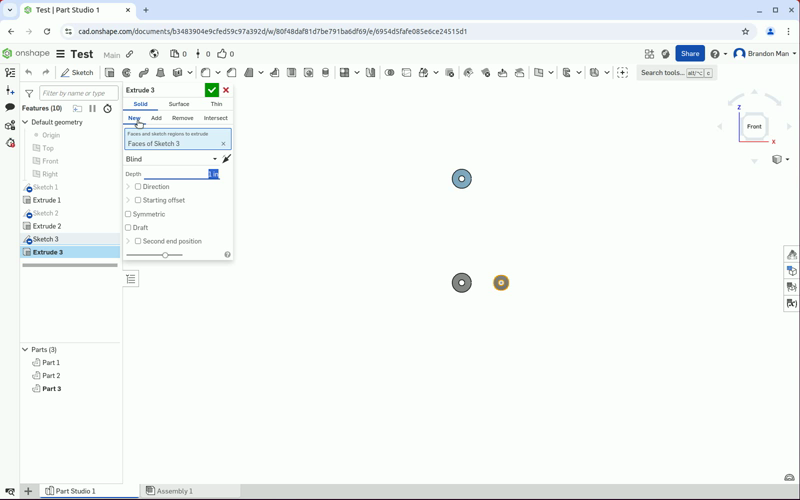
text(0.481)
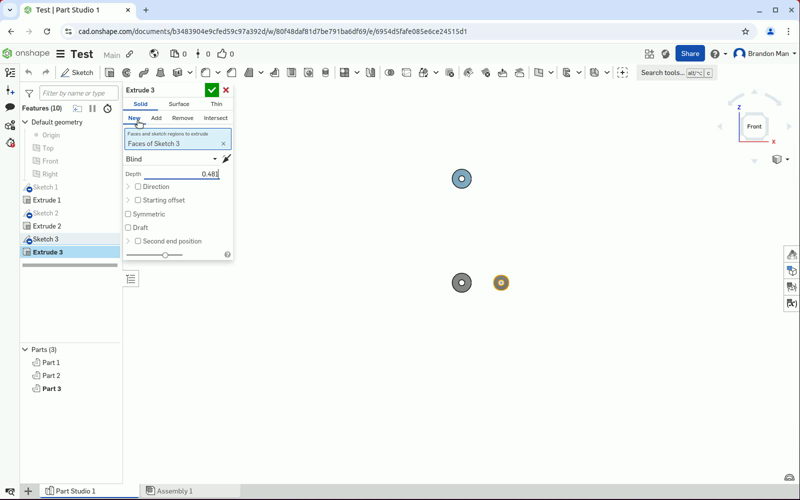
key(enter)
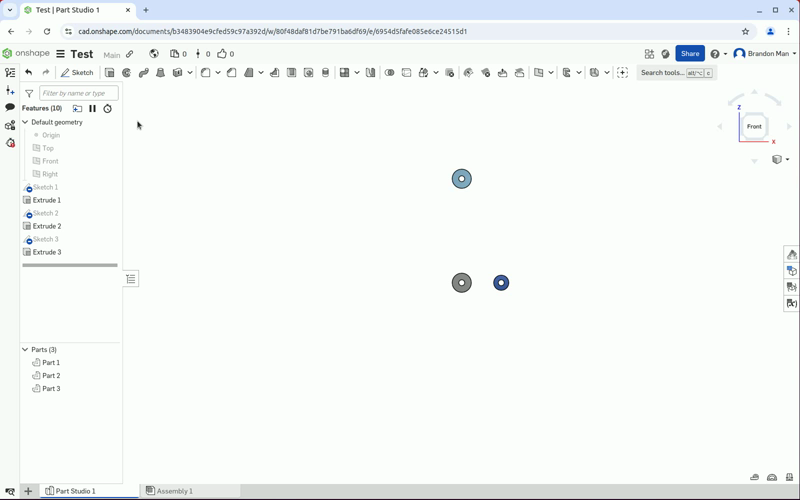
key(shift+h)
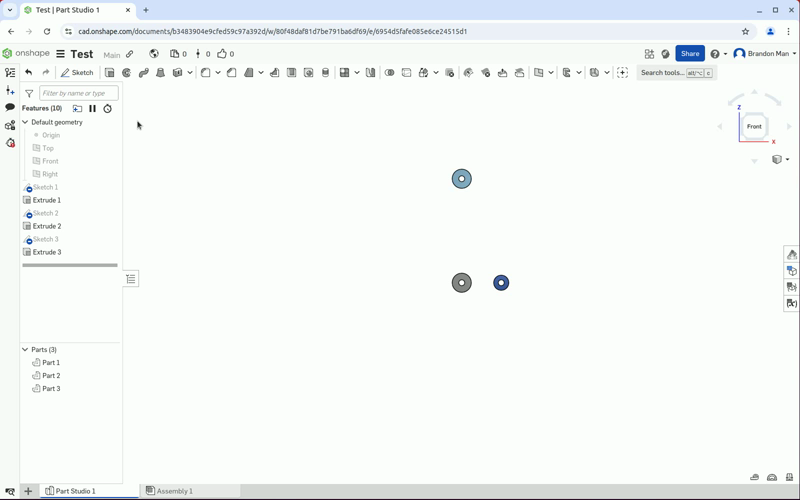
key(shift+h)
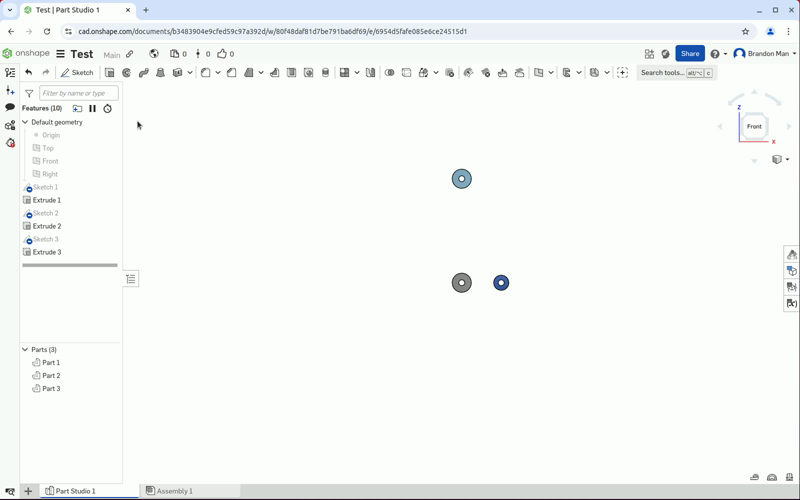
mouse_move(73, 189)
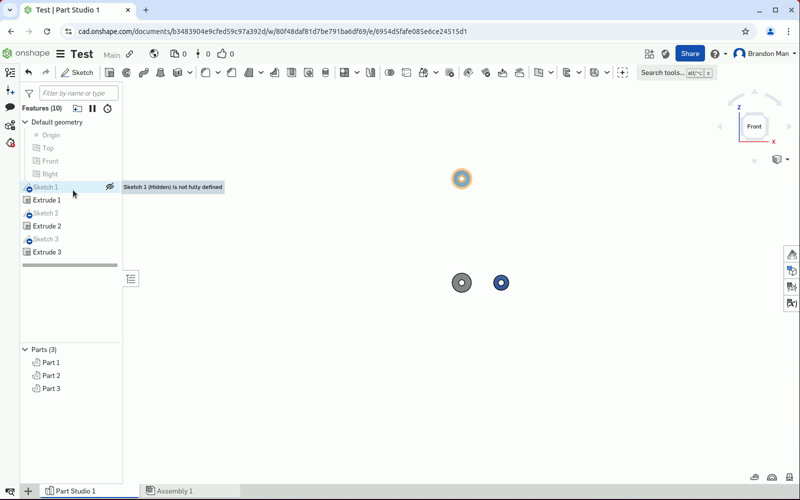
click(73, 189)
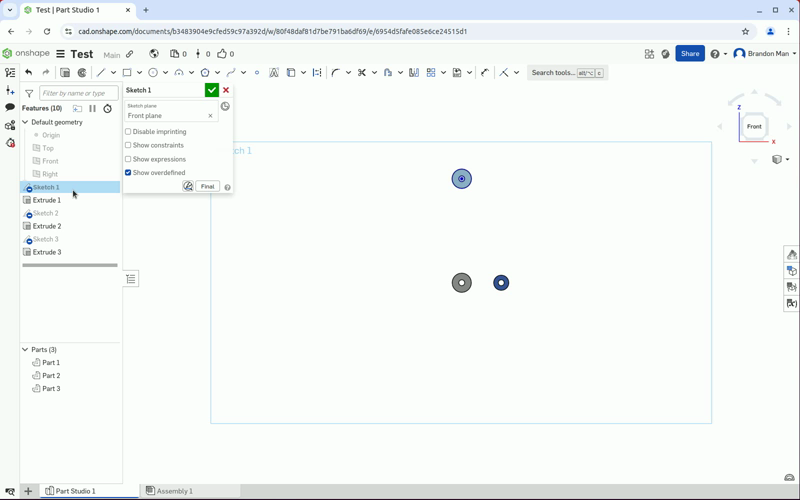
mouse_move(229, 92)
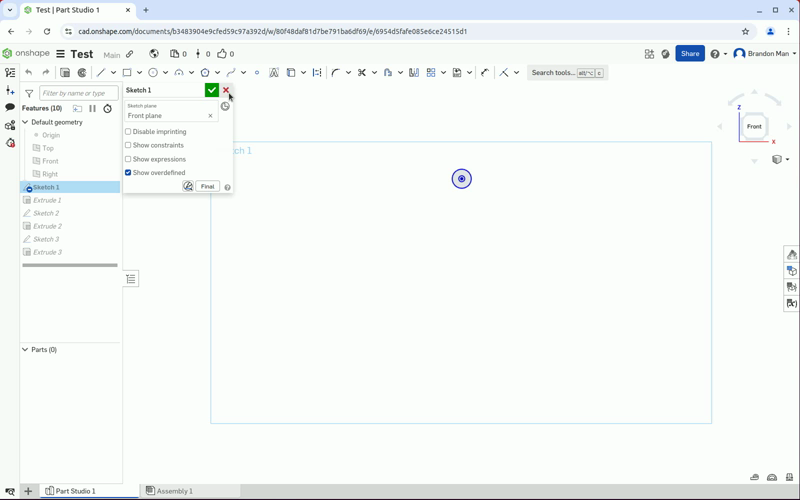
click(229, 92)
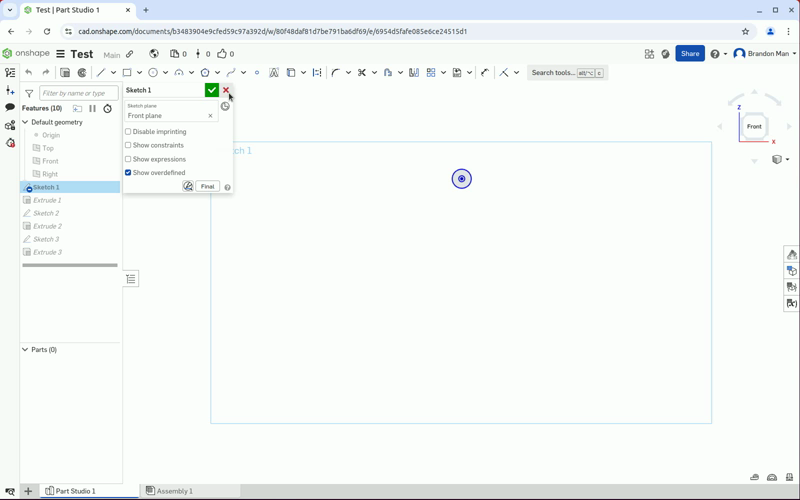
key(shift+s)
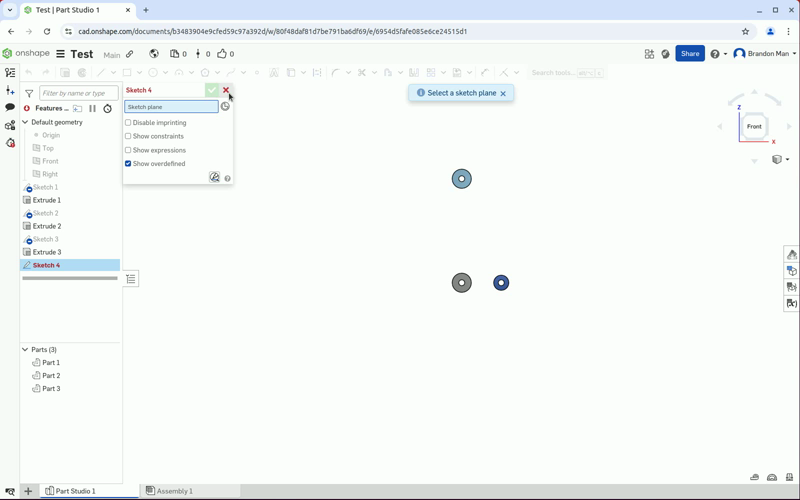
mouse_move(73, 163)
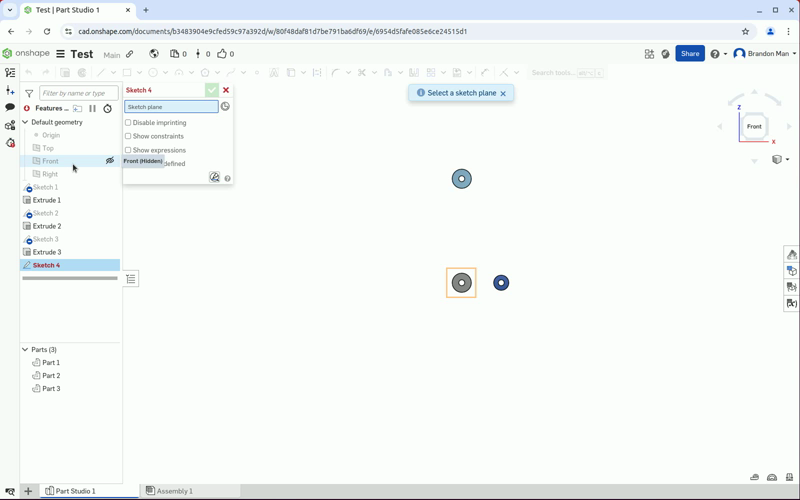
click(73, 163)
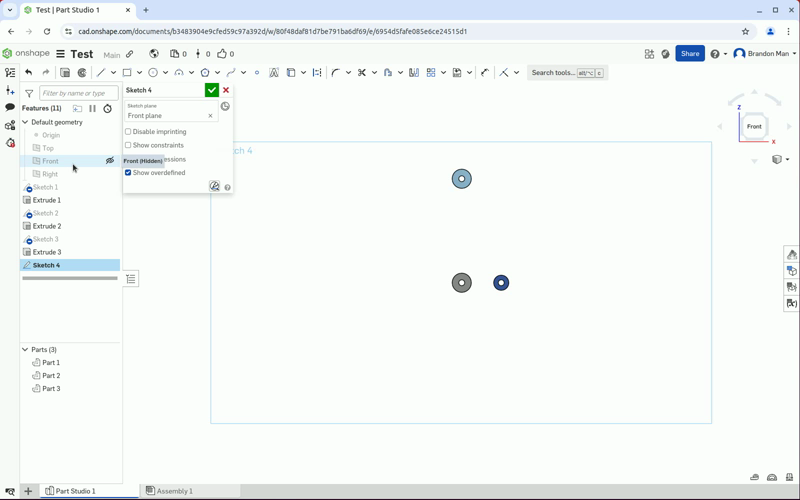
mouse_move(73, 352)
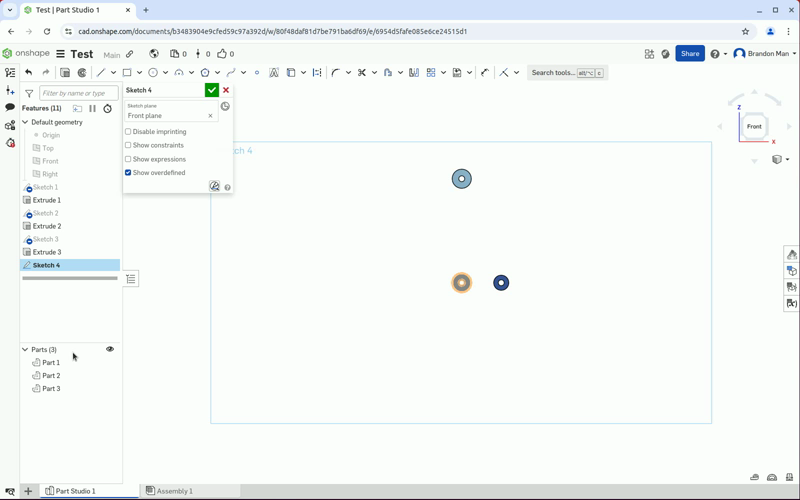
key(y)
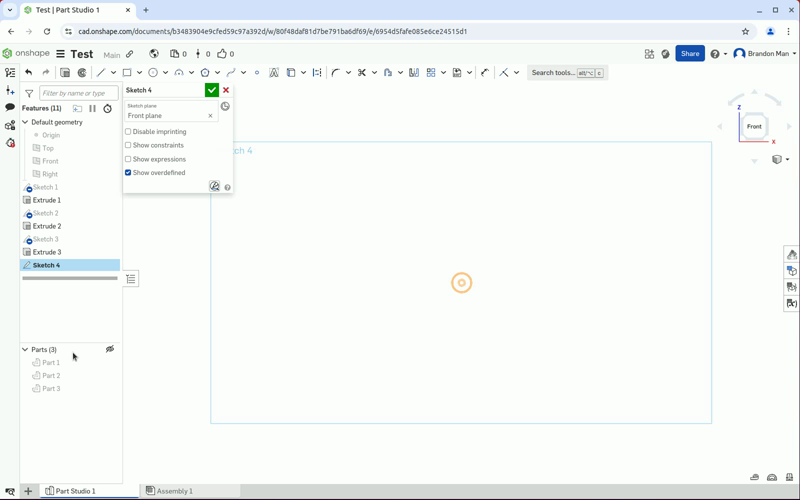
key(a)
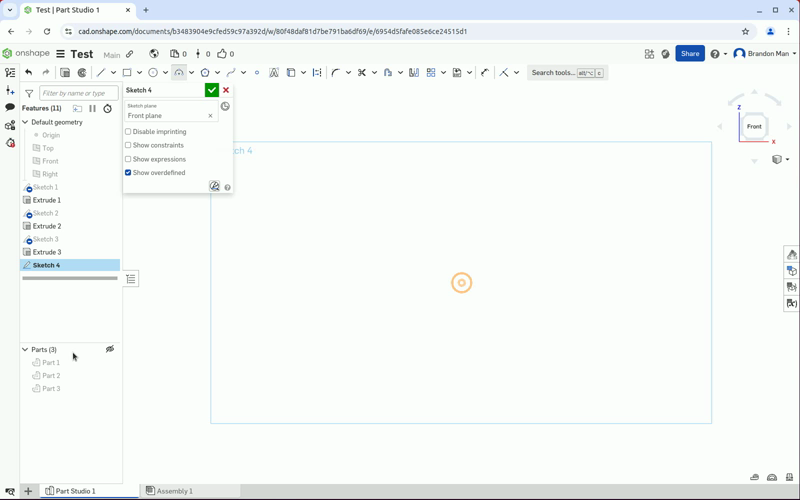
key_down(shift)
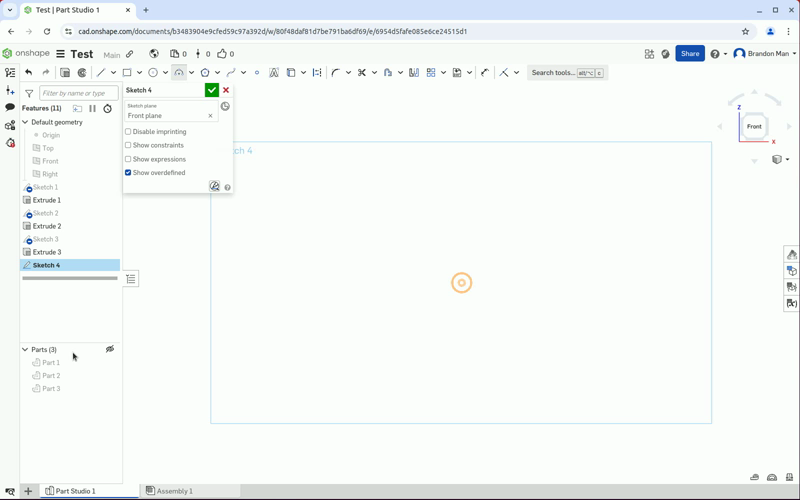
mouse_move(446, 223)
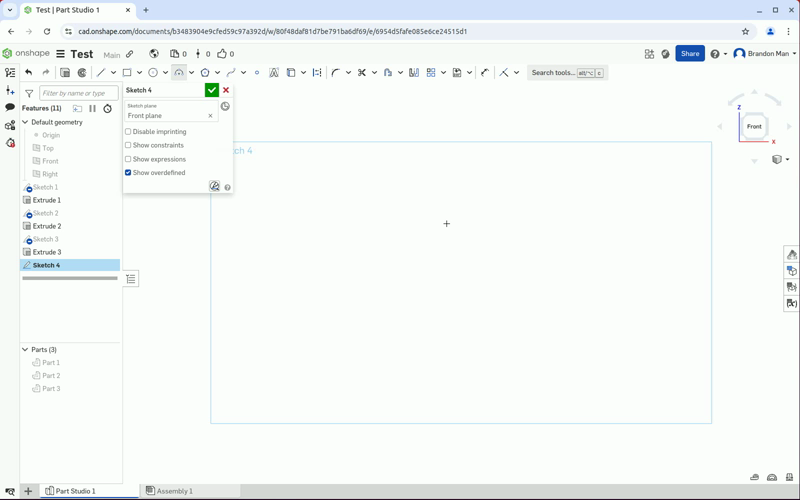
click(446, 223)
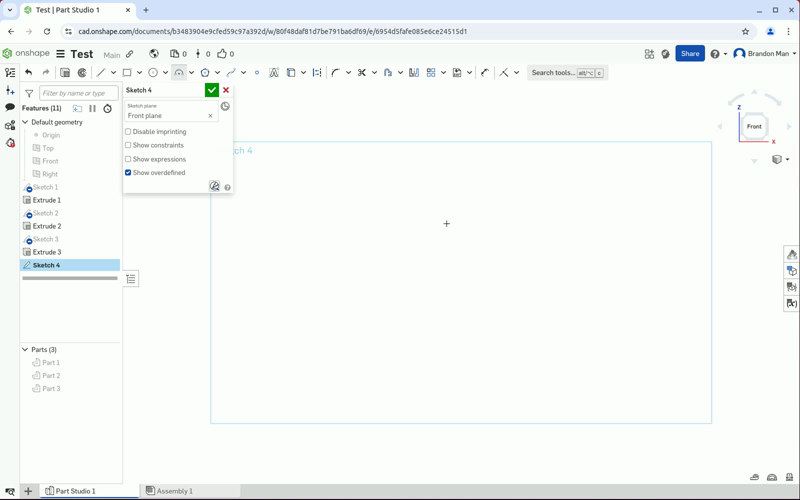
key_up(shift)
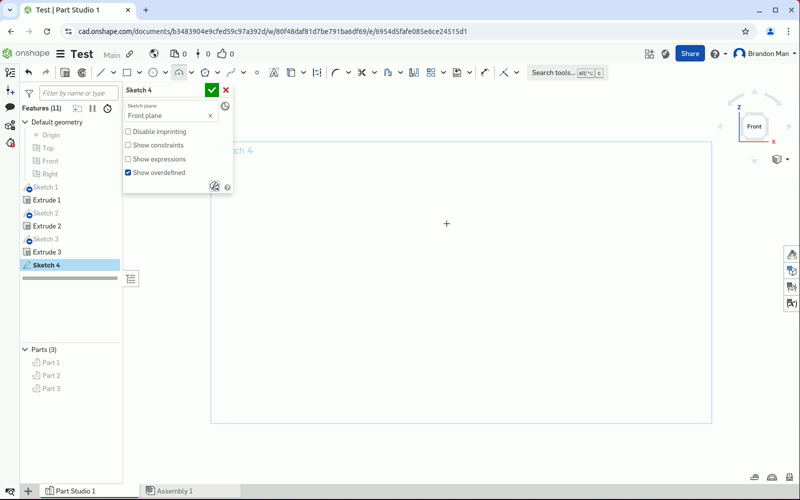
key_down(shift)
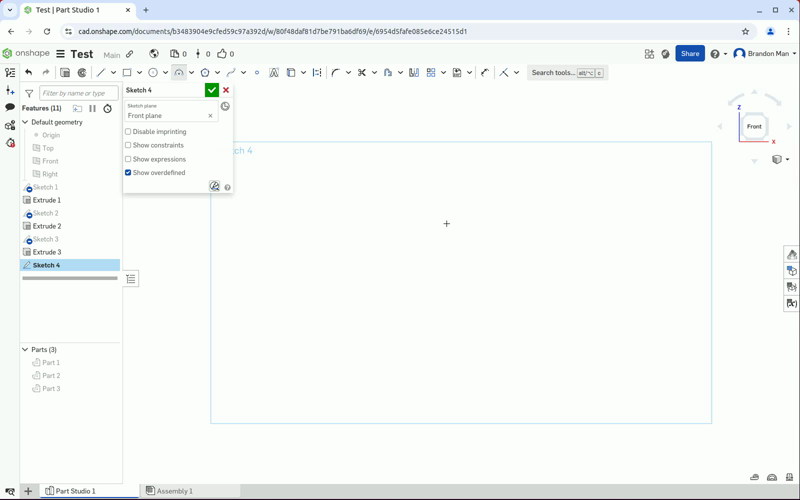
mouse_move(476, 223)
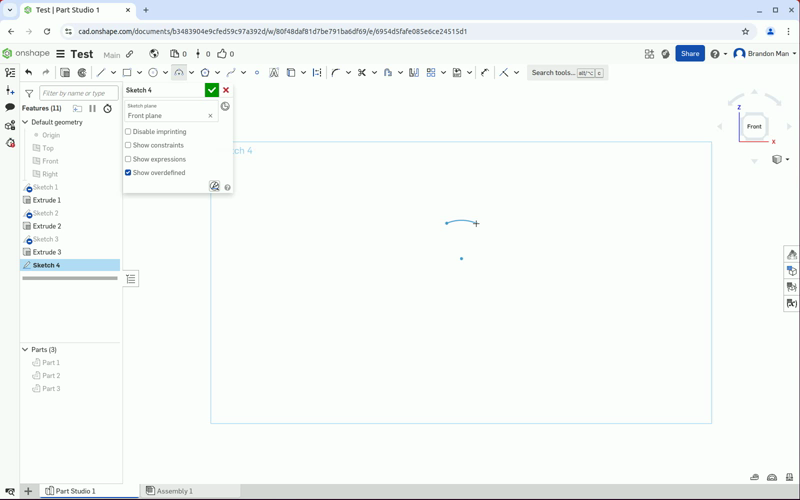
click(476, 223)
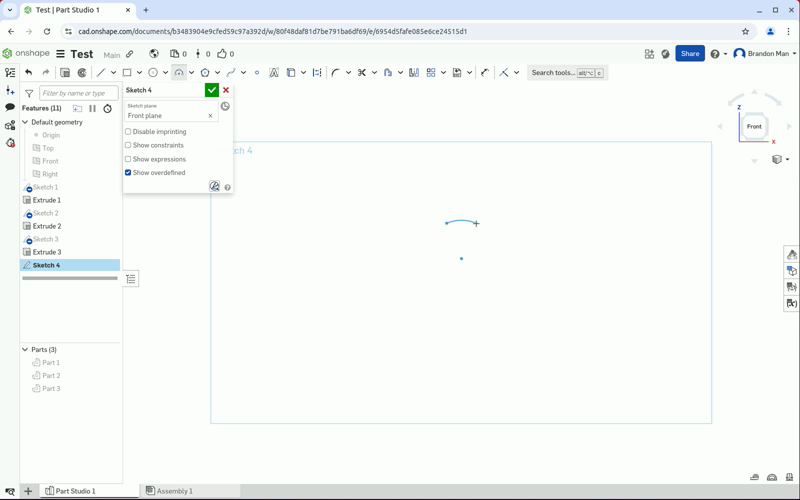
mouse_move(461, 210)
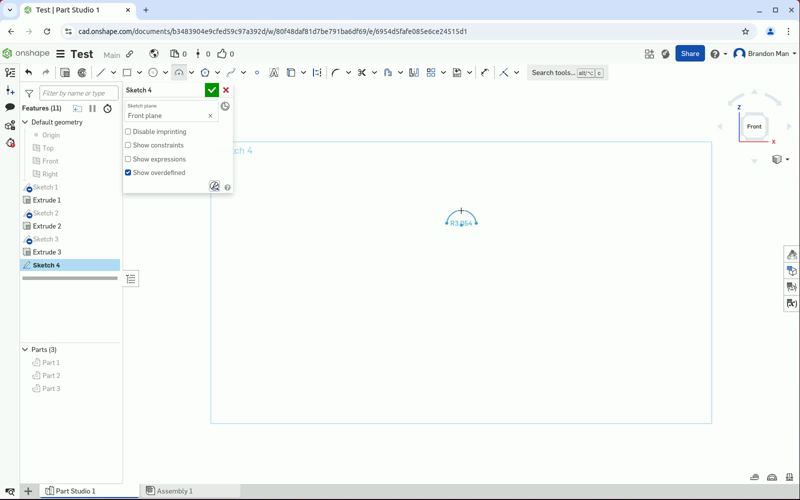
click(461, 210)
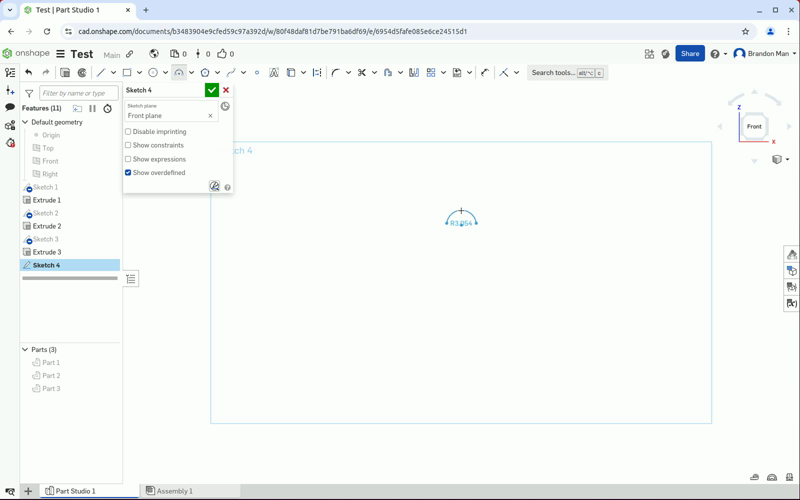
key_up(shift)
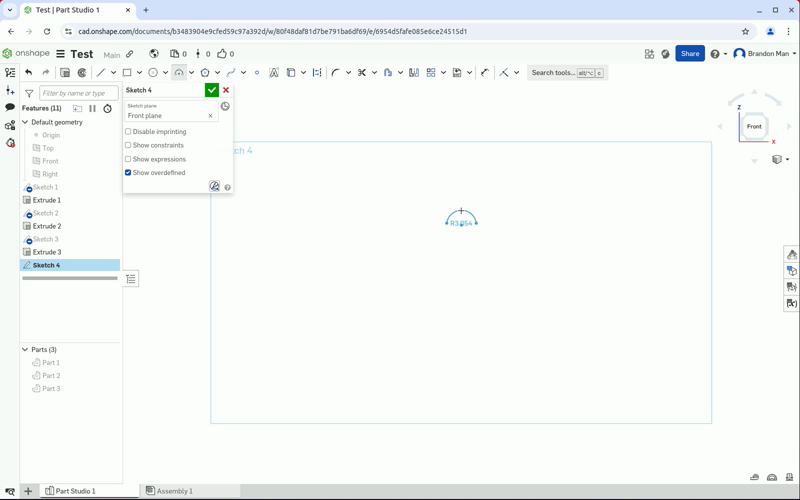
key(esc)
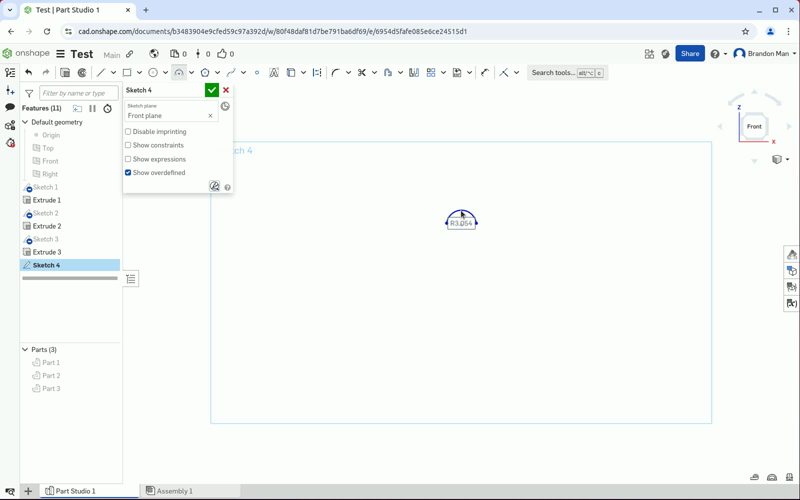
key(l)
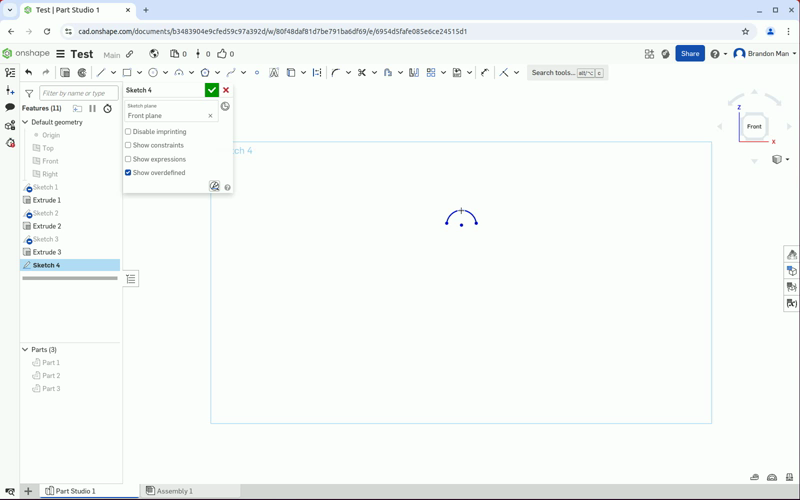
mouse_move(476, 223)
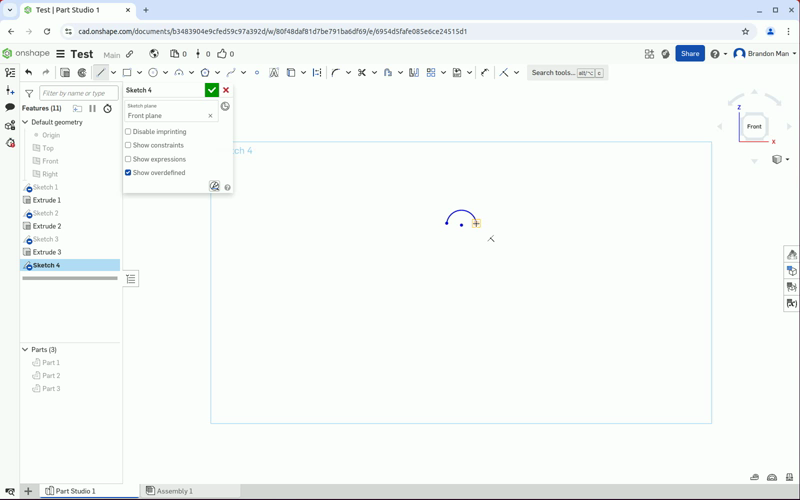
click(476, 223)
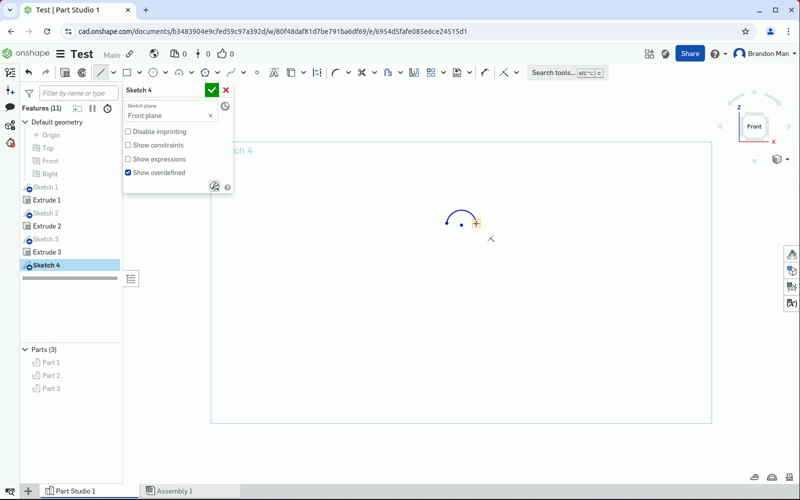
key_down(shift)
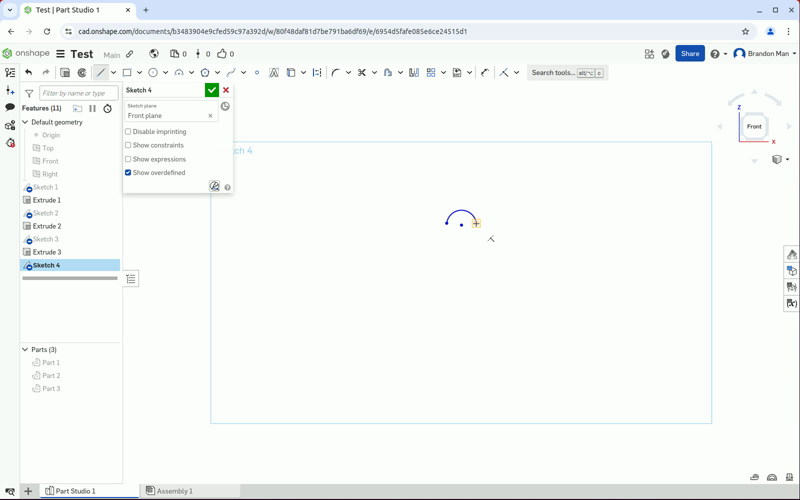
mouse_move(506, 223)
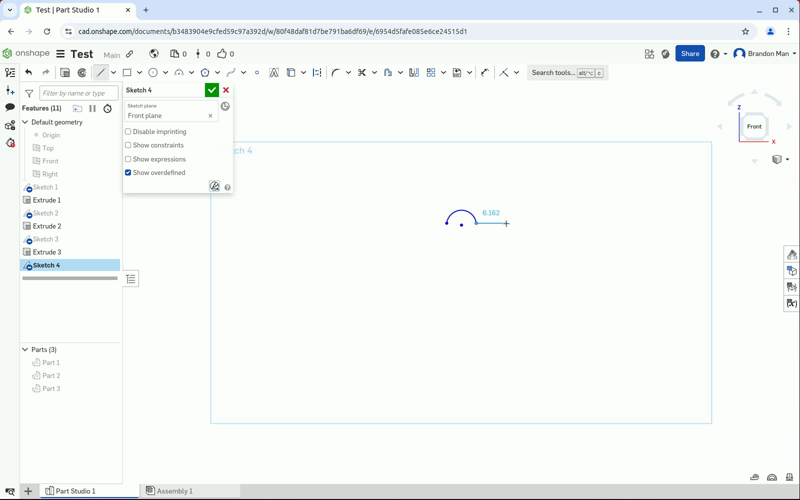
mouse_move(470, 176)
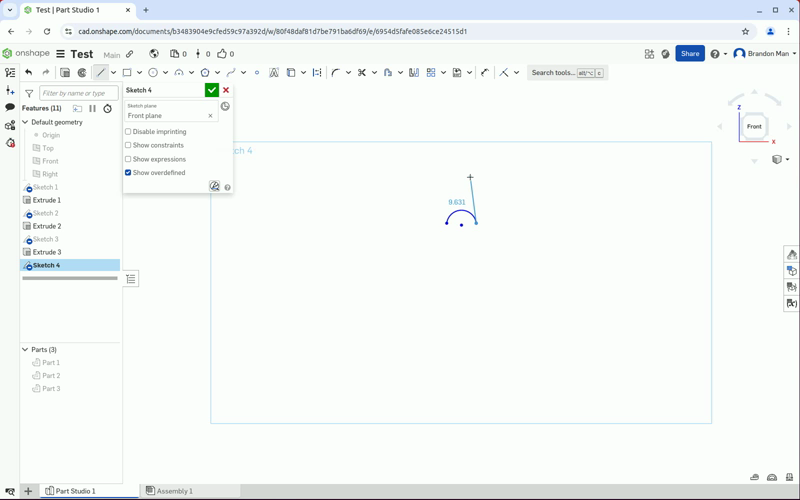
click(470, 176)
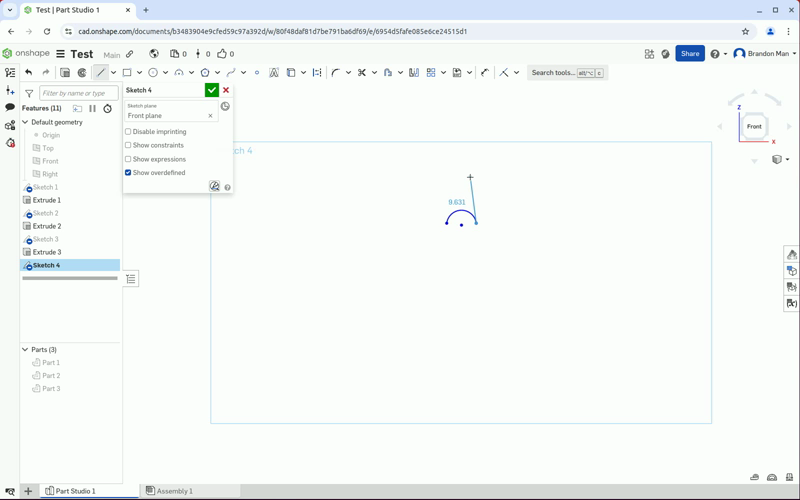
key_up(shift)
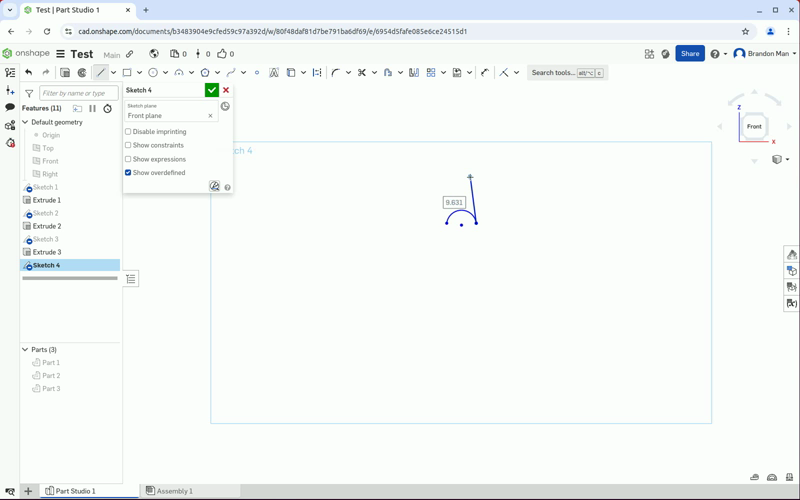
key(esc)
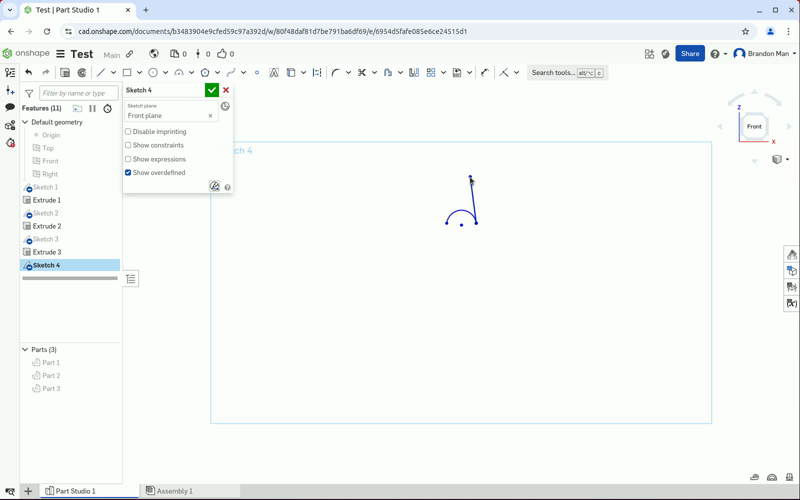
key(a)
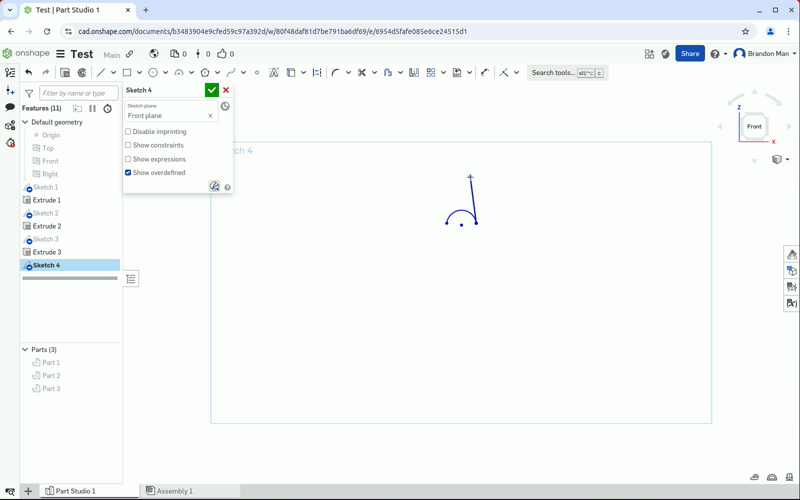
mouse_move(470, 176)
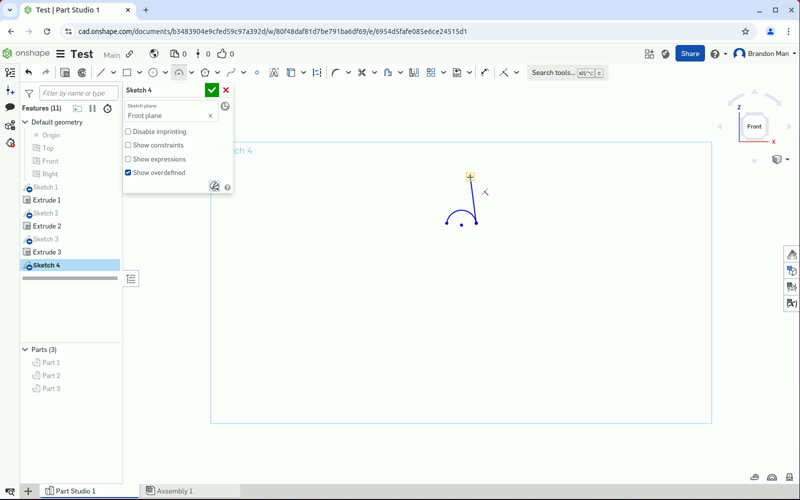
click(470, 176)
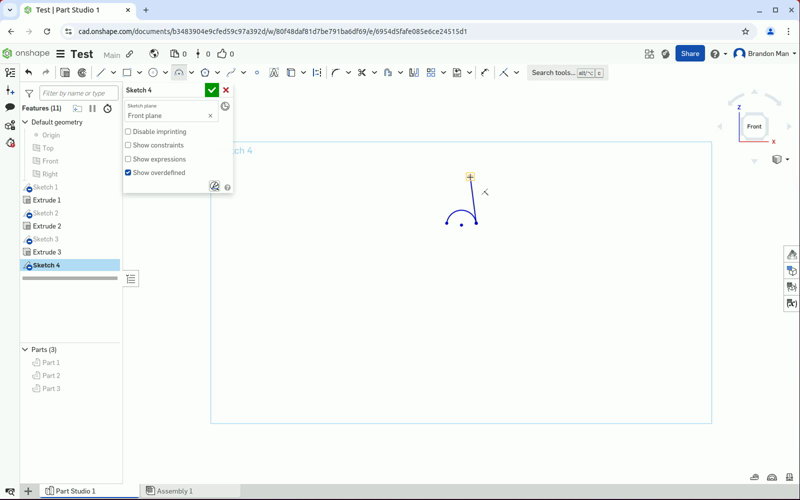
key_down(shift)
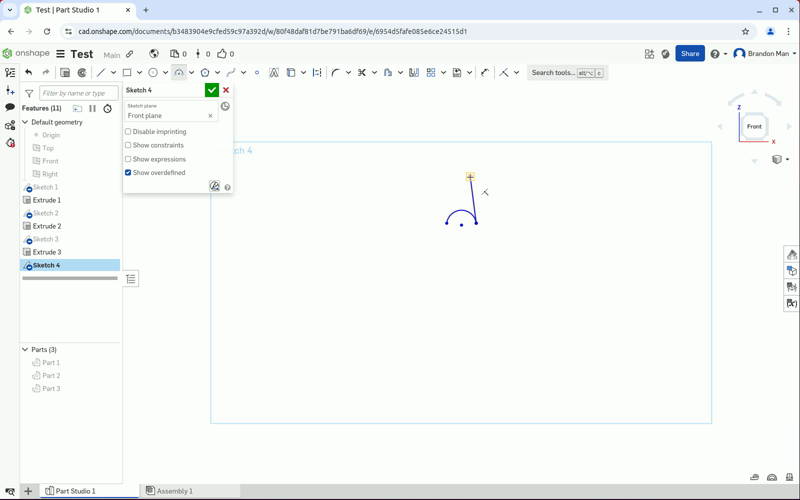
mouse_move(452, 176)
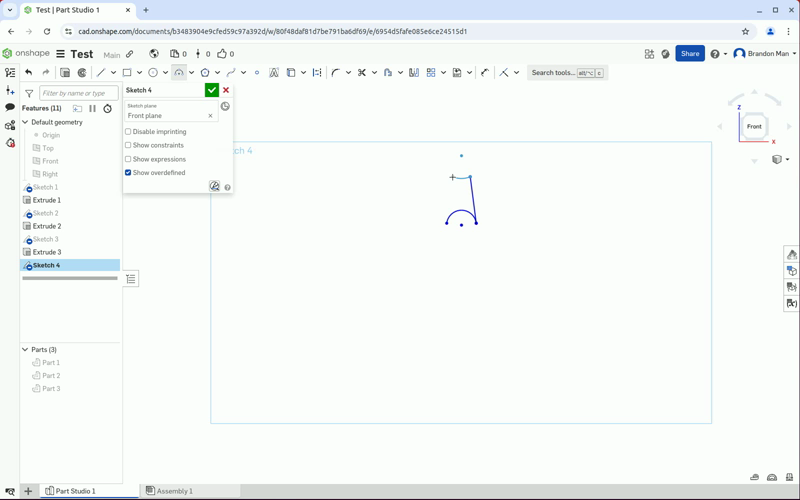
click(452, 176)
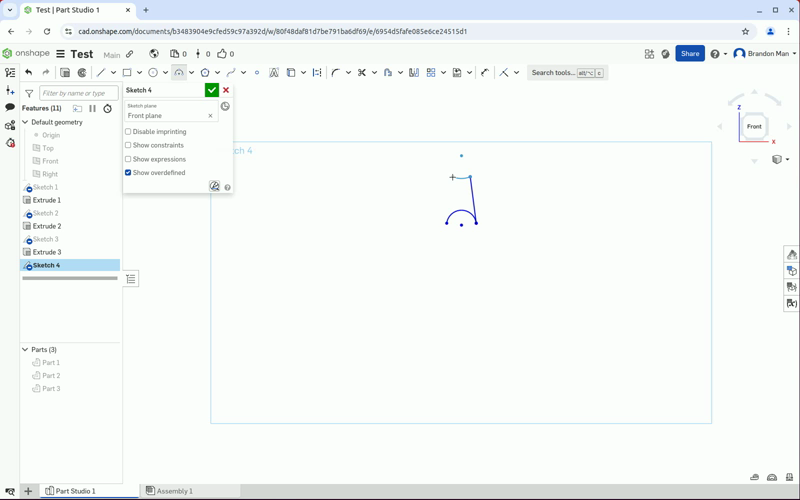
mouse_move(461, 186)
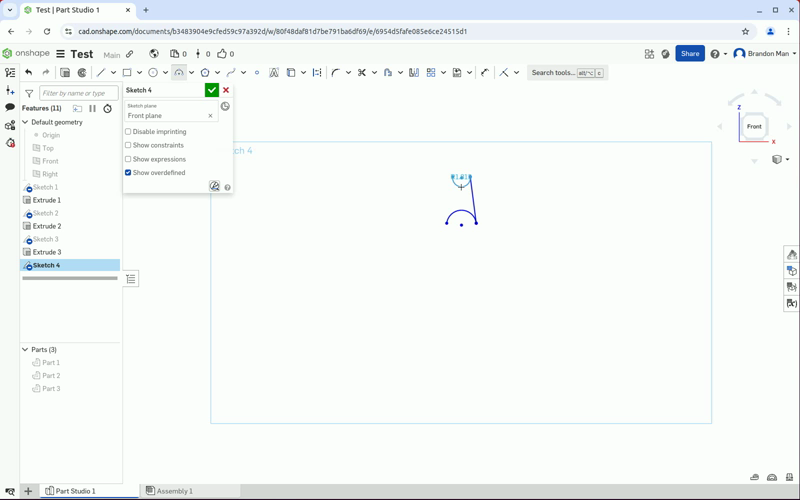
click(461, 186)
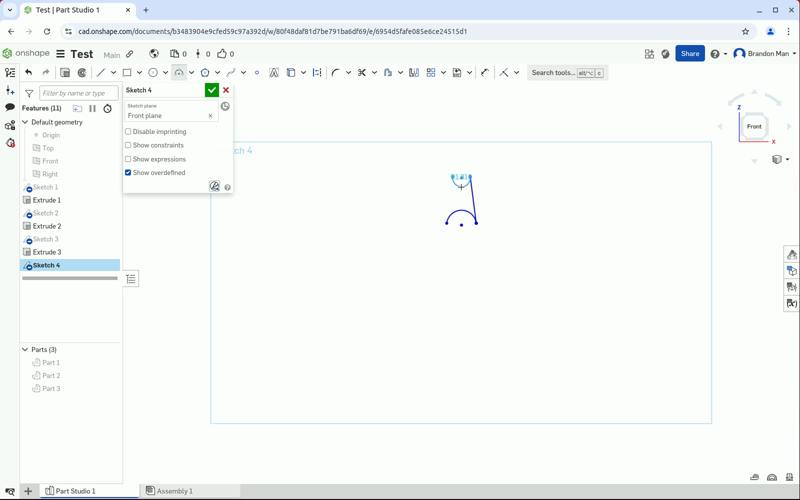
key_up(shift)
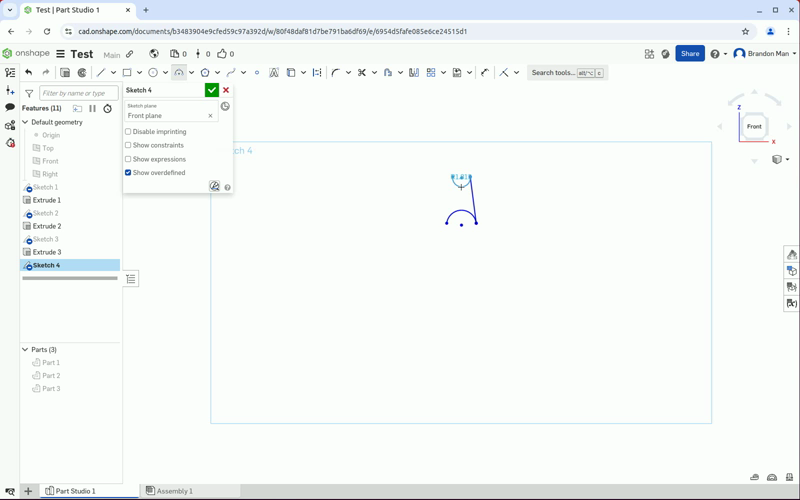
key(esc)
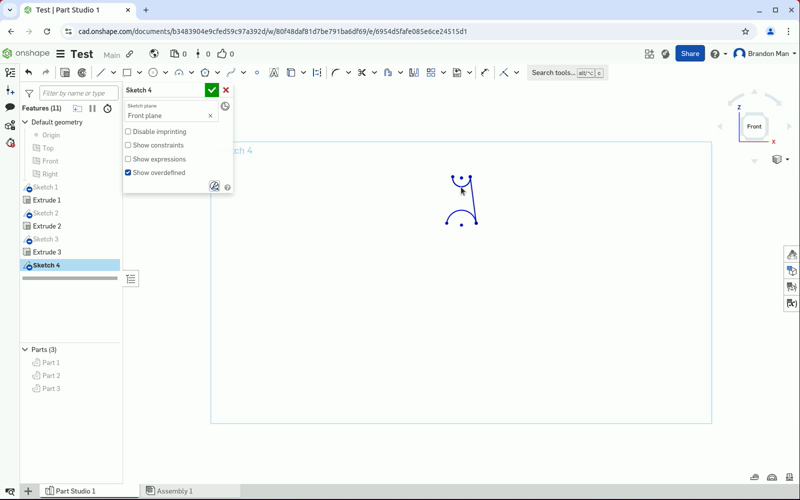
key(l)
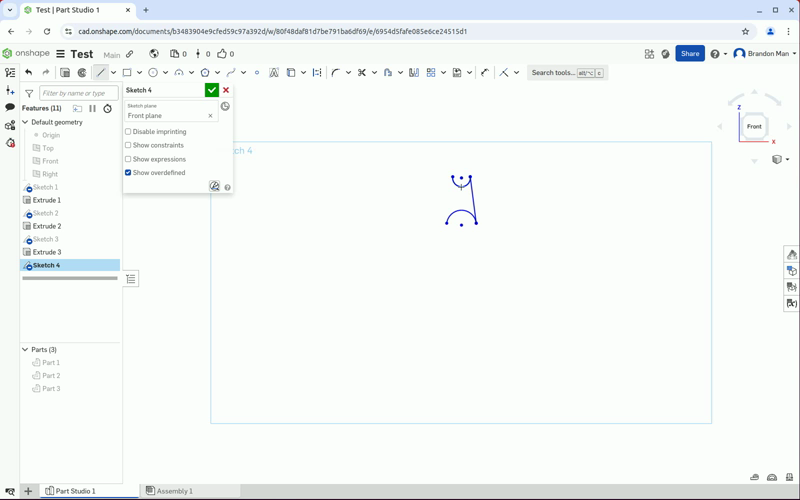
mouse_move(452, 176)
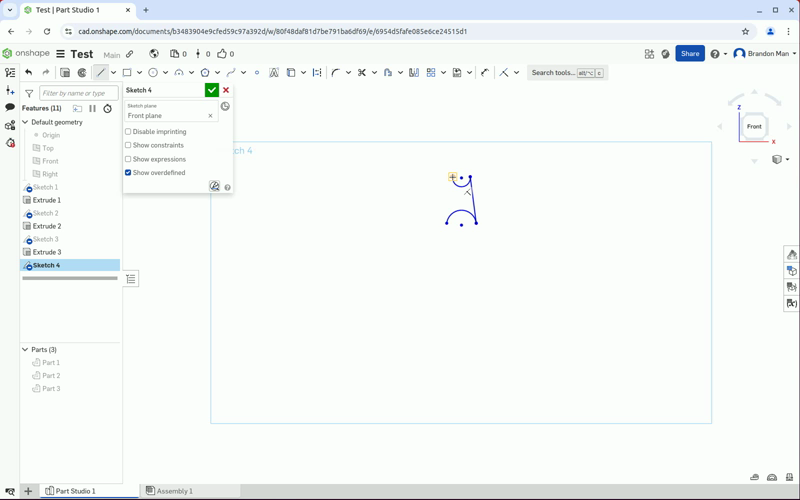
click(452, 176)
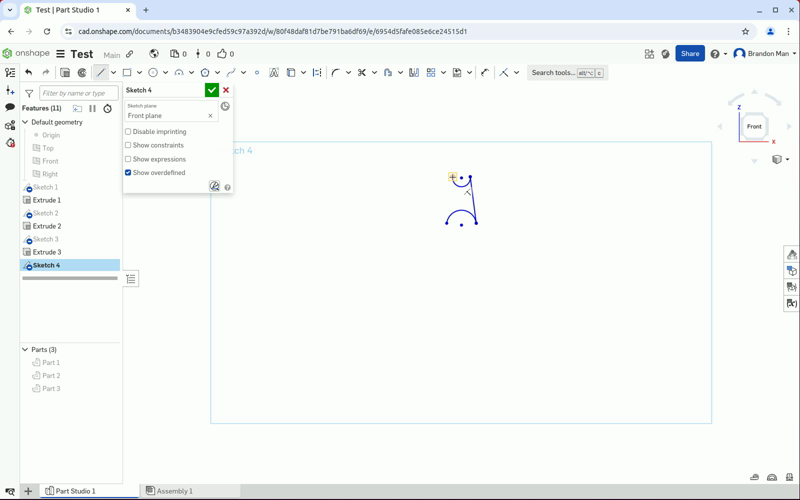
mouse_move(482, 176)
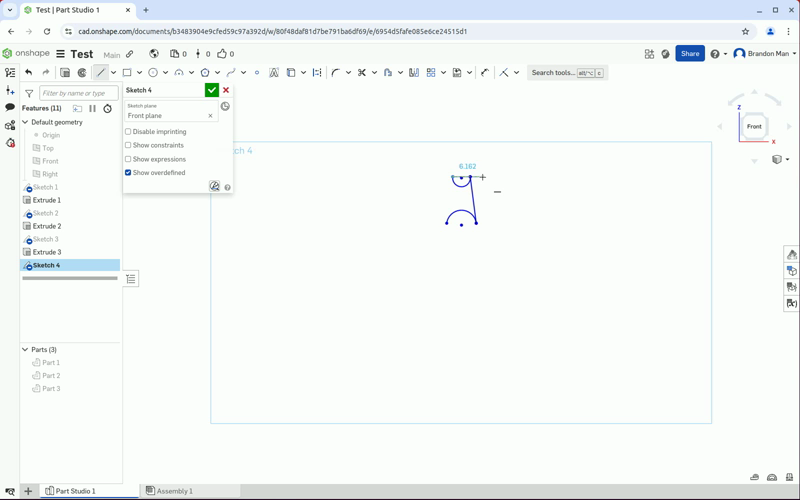
key_down(shift)
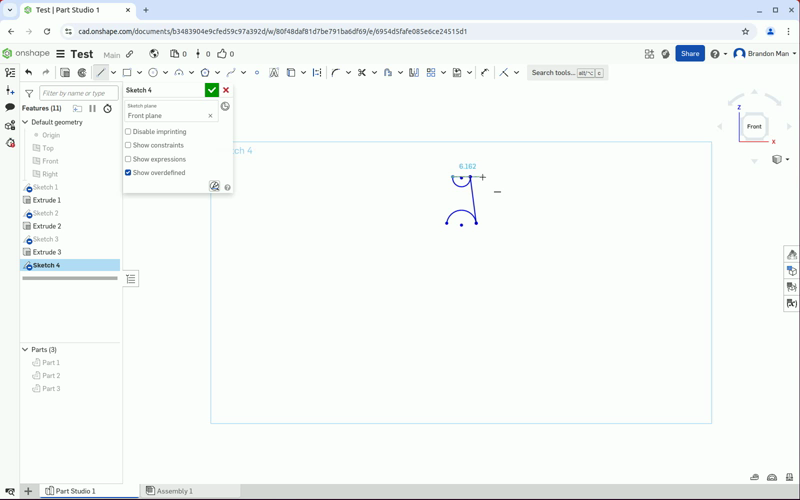
mouse_move(446, 223)
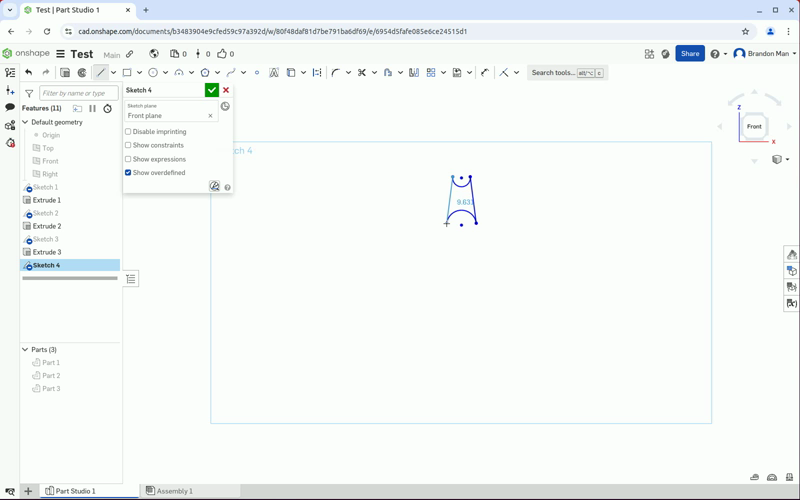
key_up(shift)
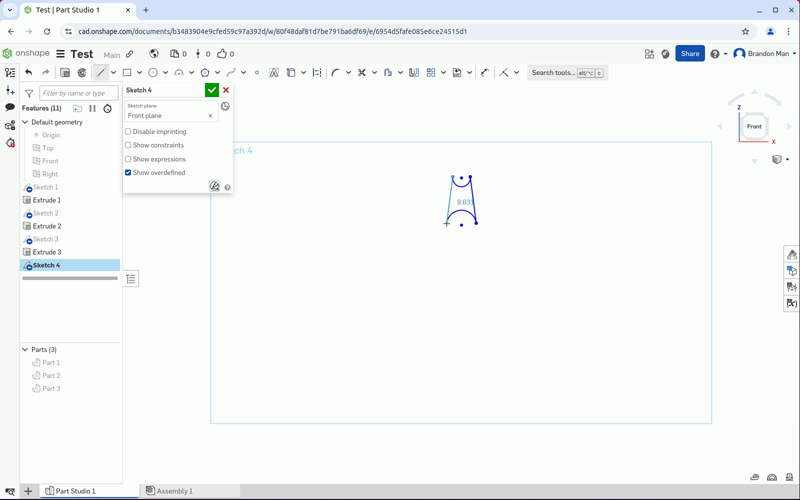
click(446, 223)
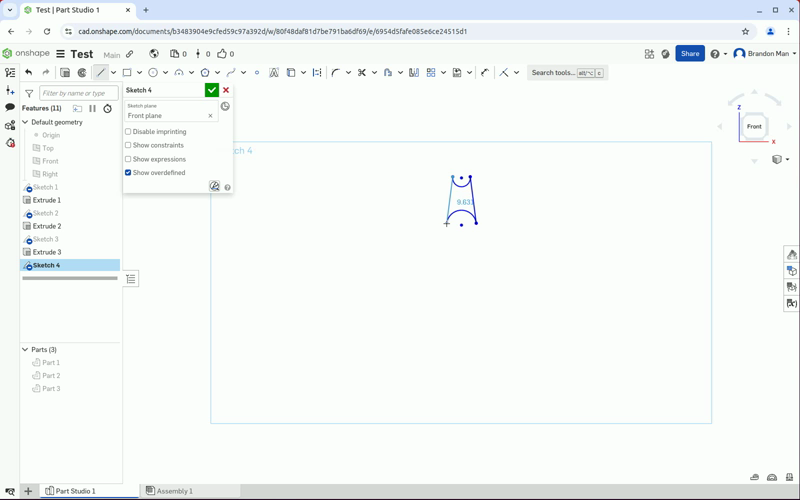
key(esc)
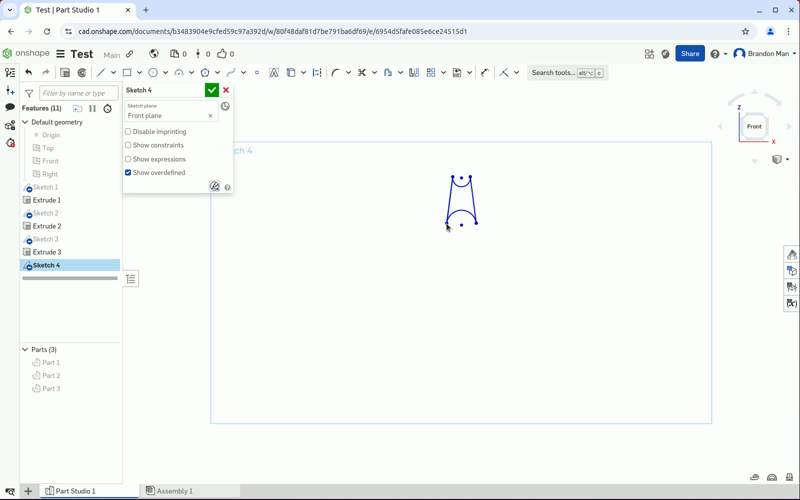
key(c)
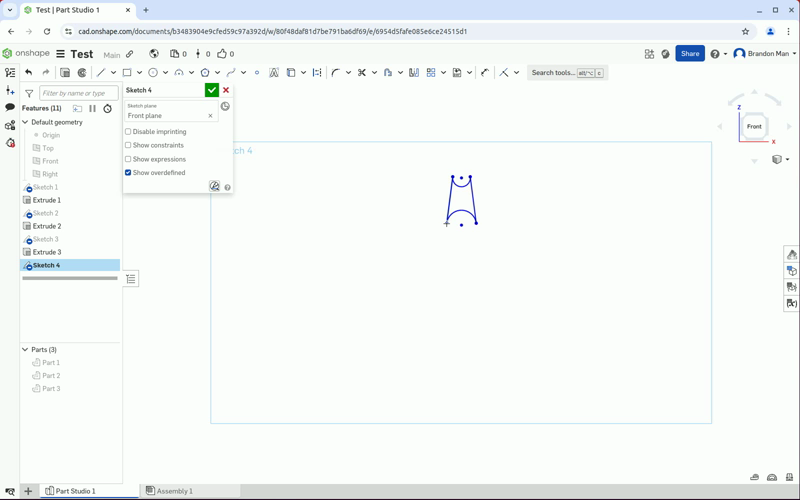
key_down(shift)
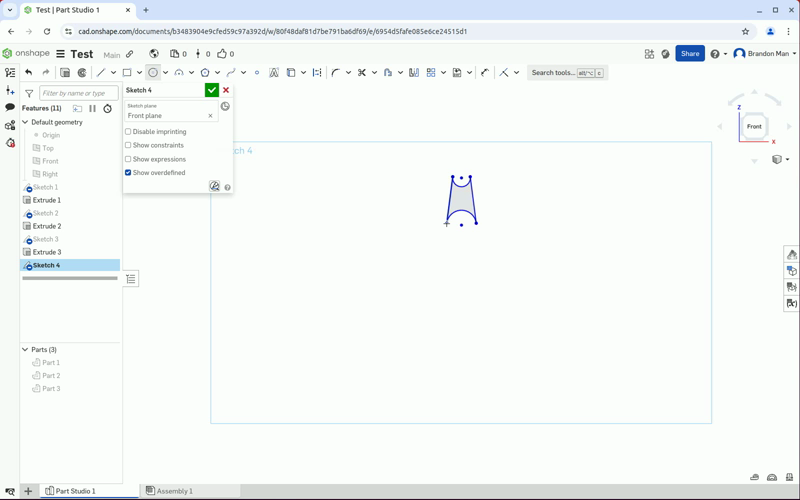
mouse_move(456, 191)
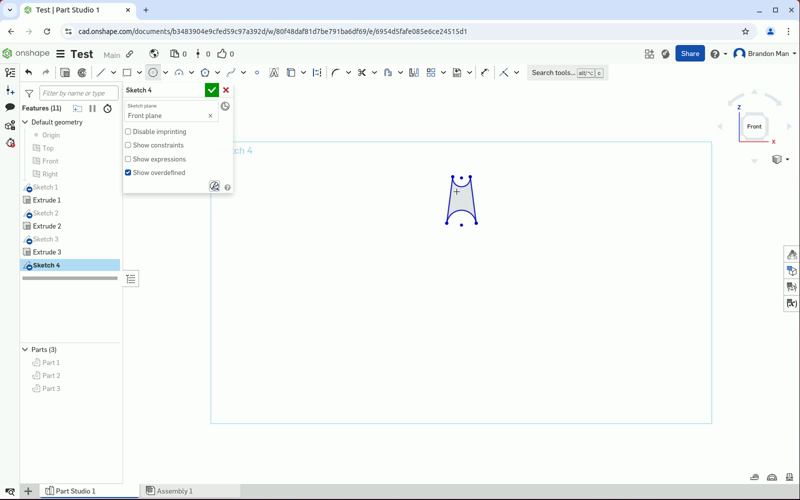
click(456, 191)
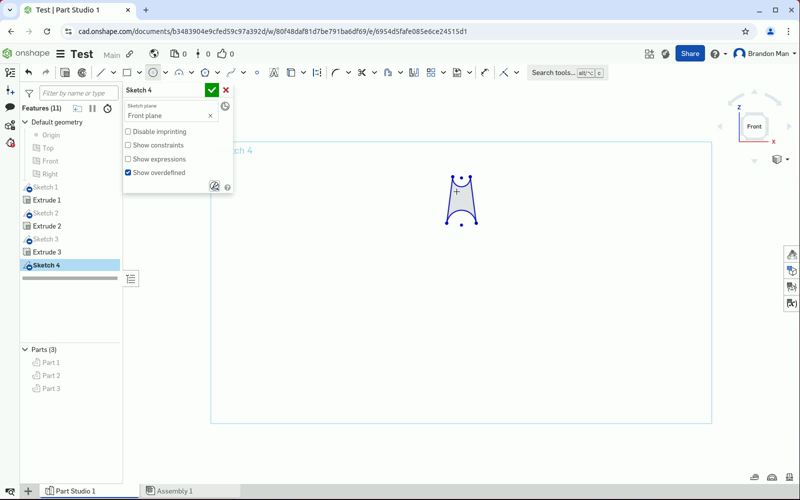
key_up(shift)
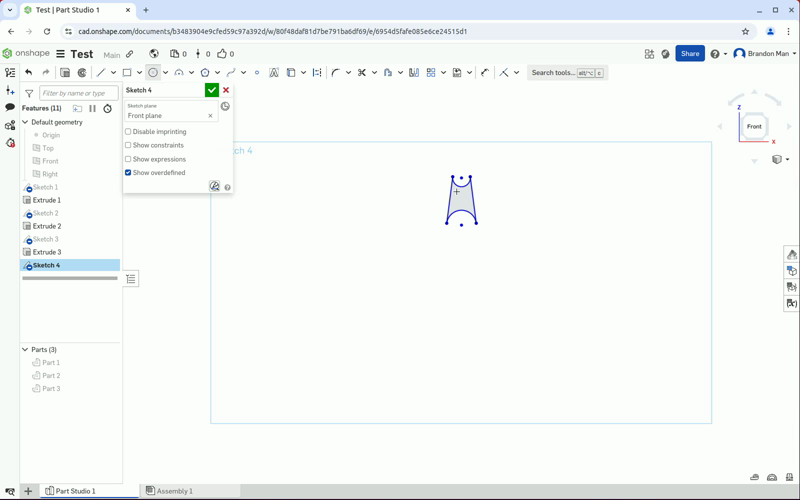
mouse_move(459, 191)
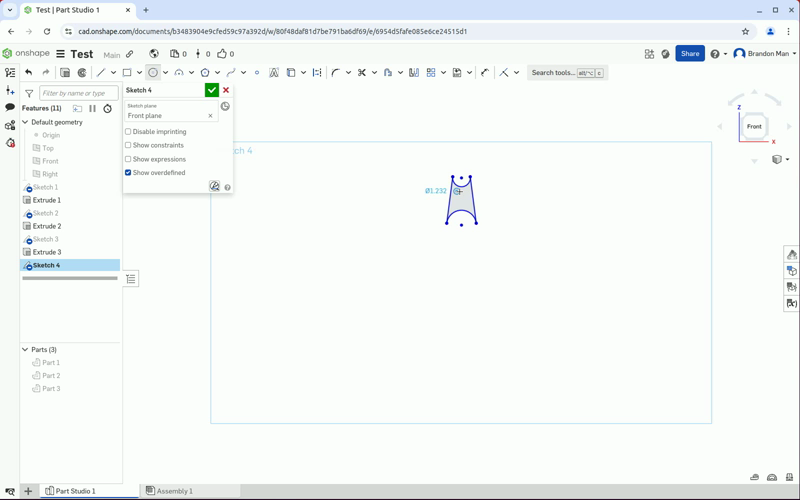
scroll(6)
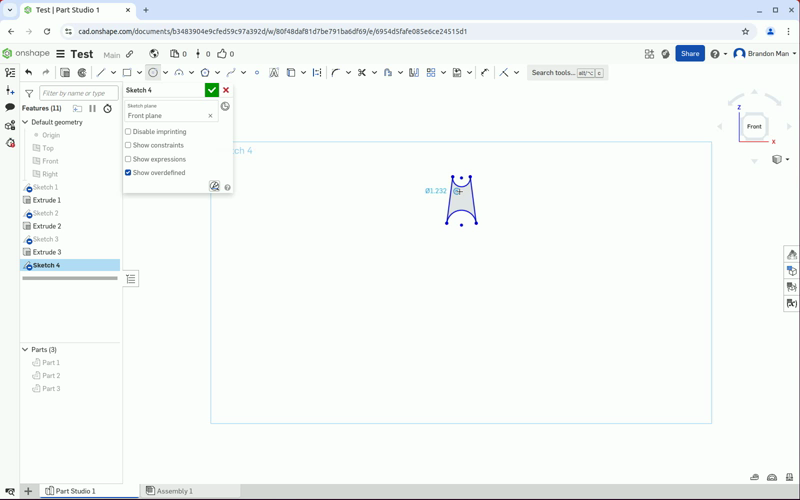
scroll(6)
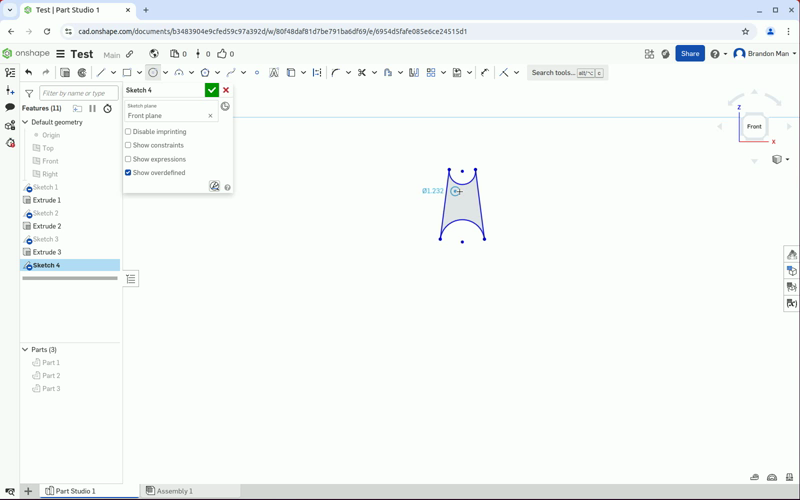
scroll(6)
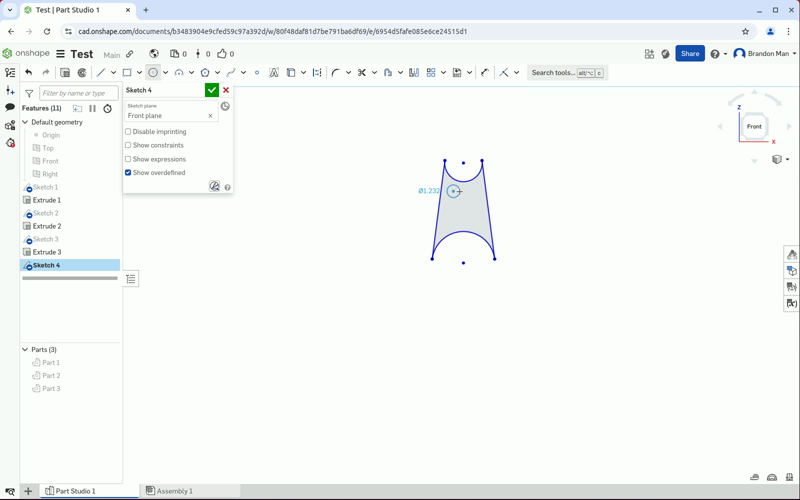
scroll(6)
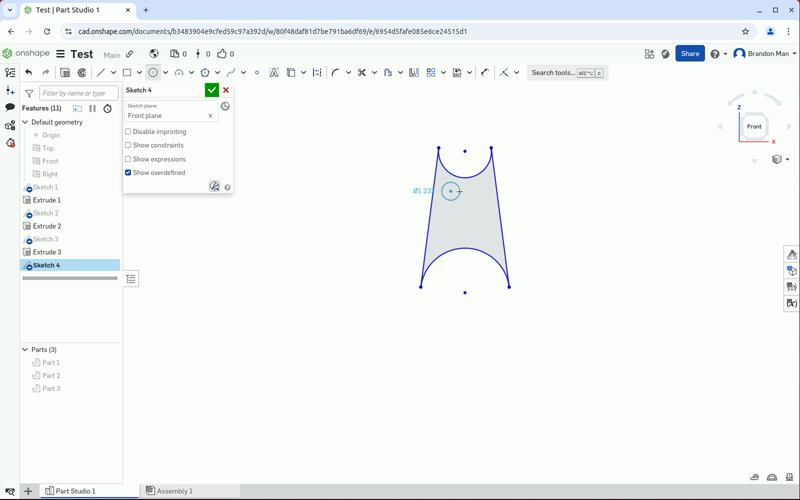
scroll(6)
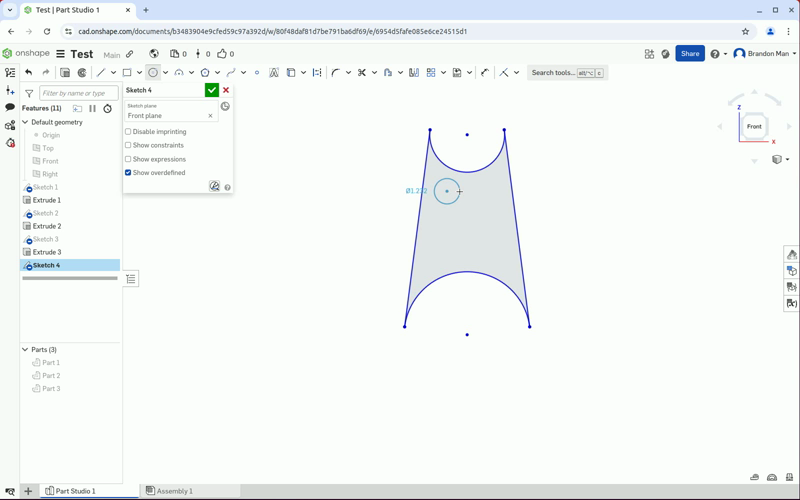
scroll(6)
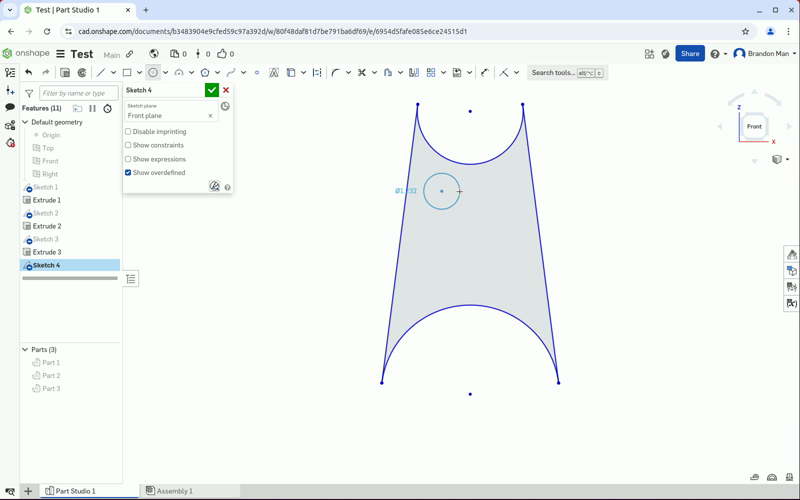
scroll(6)
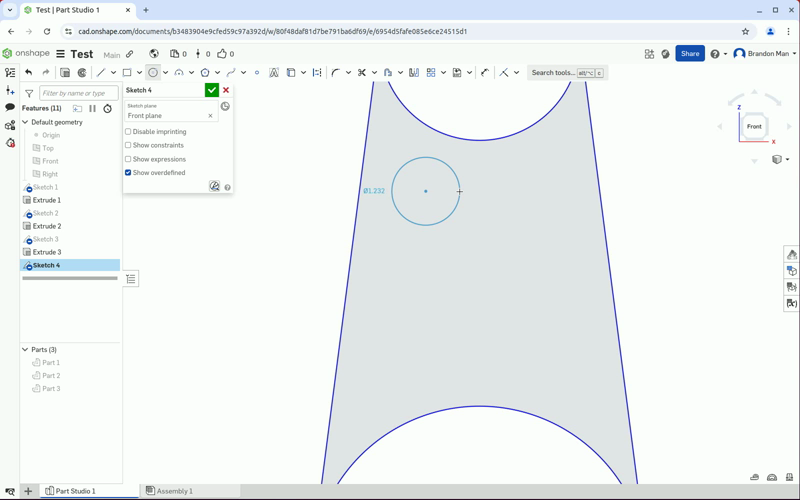
click(459, 191)
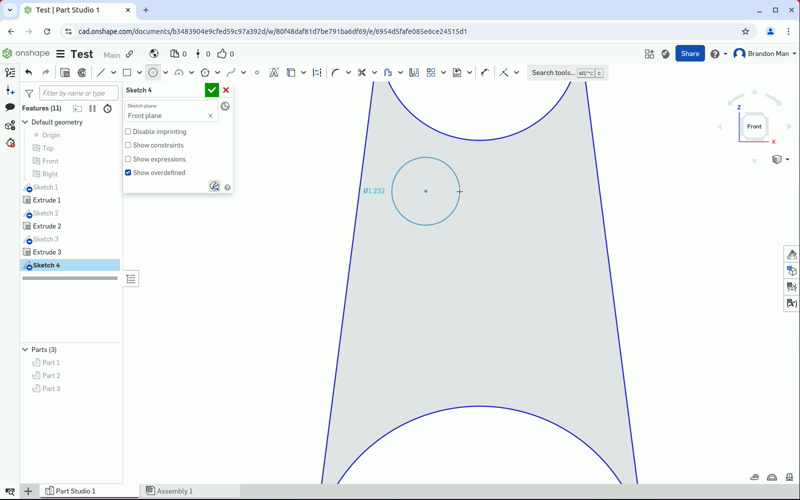
scroll(-6)
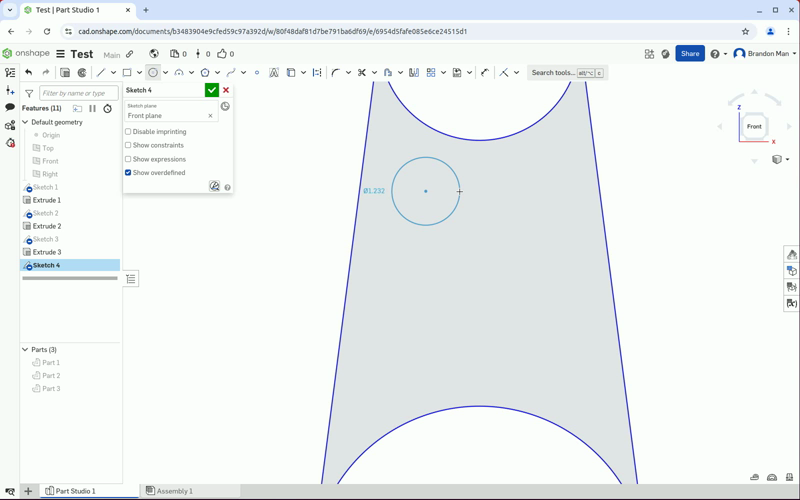
scroll(-6)
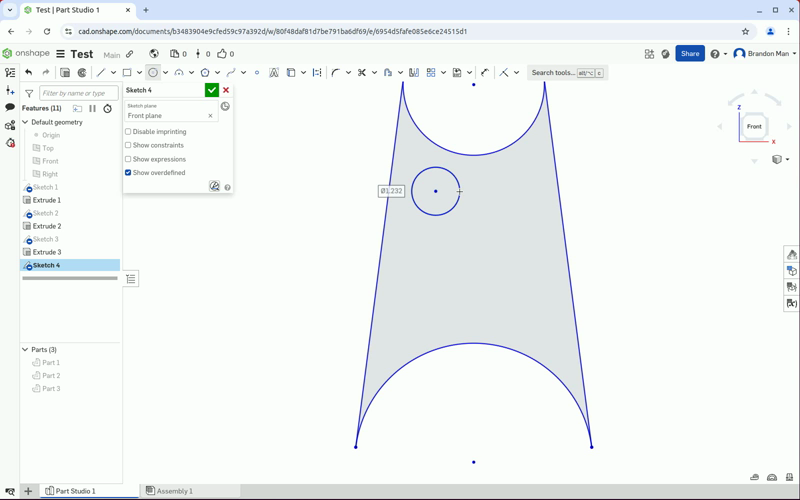
scroll(-6)
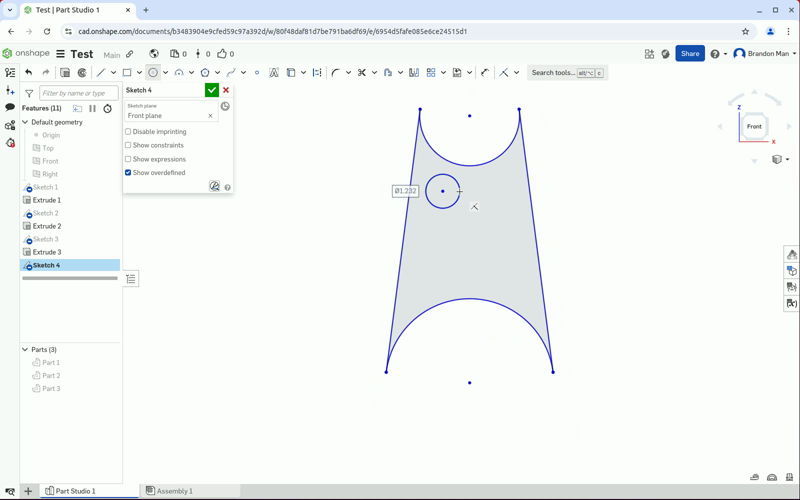
scroll(-6)
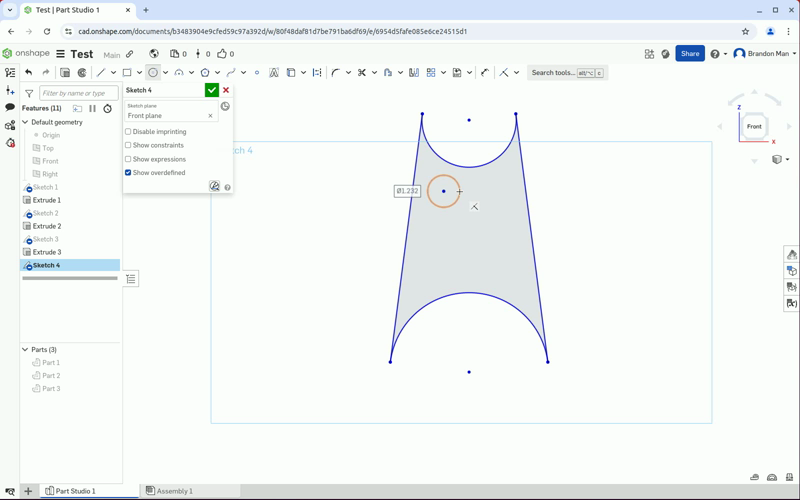
scroll(-6)
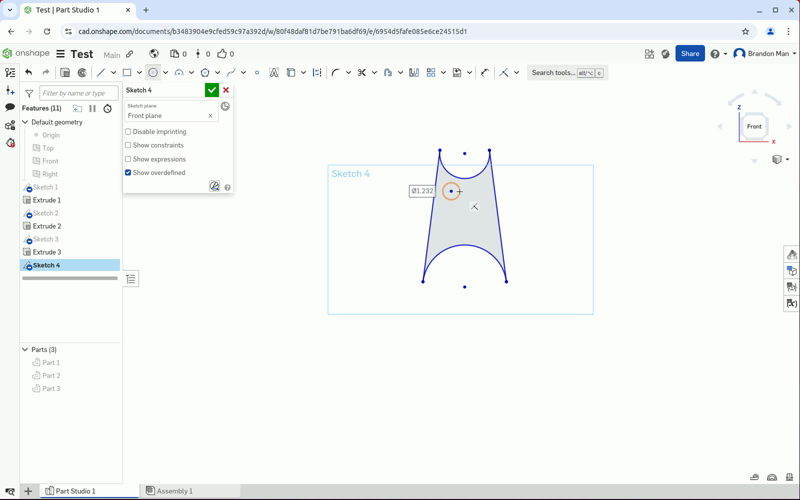
scroll(-6)
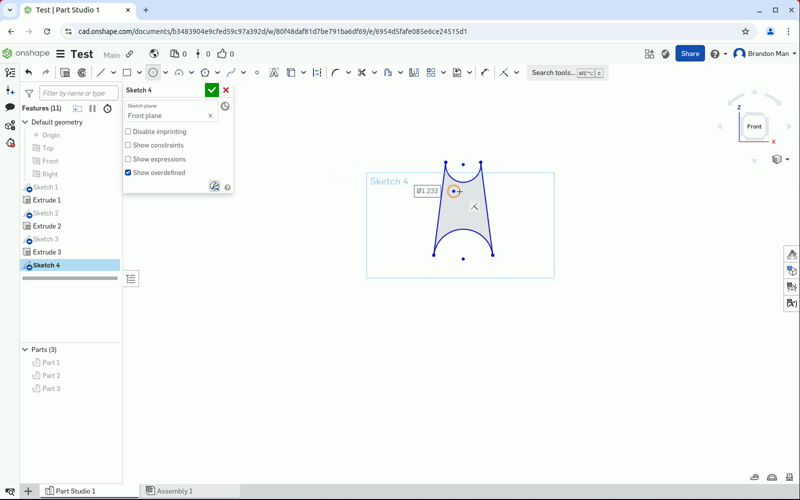
scroll(-6)
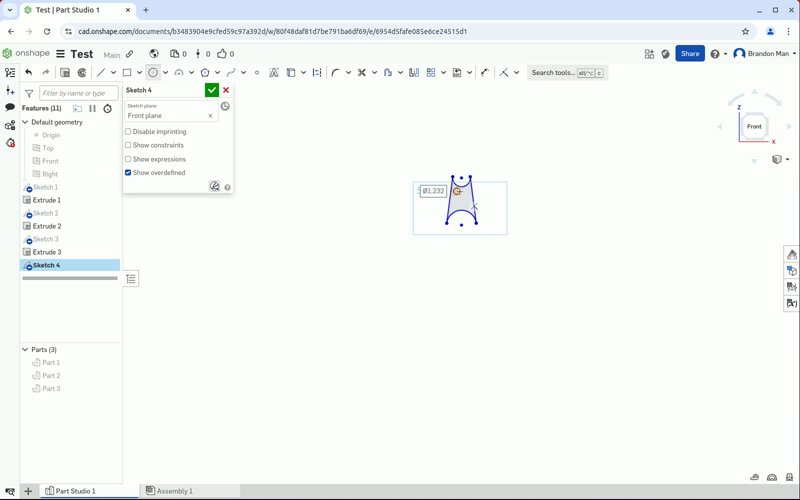
key(esc)
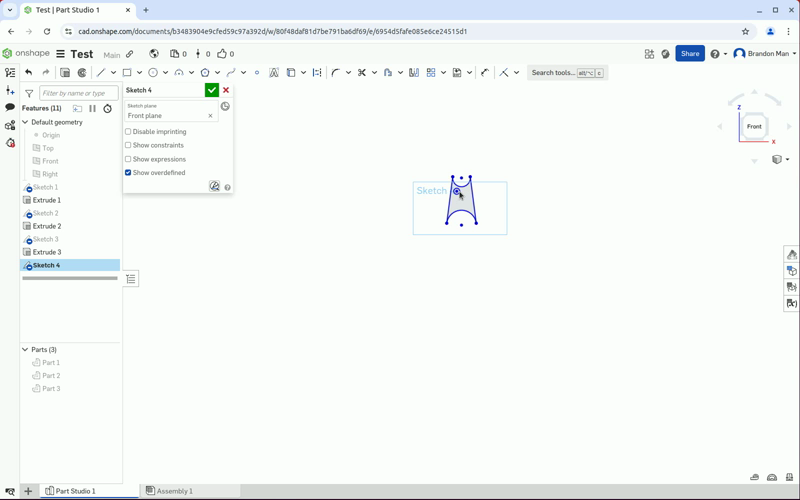
mouse_move(460, 188)
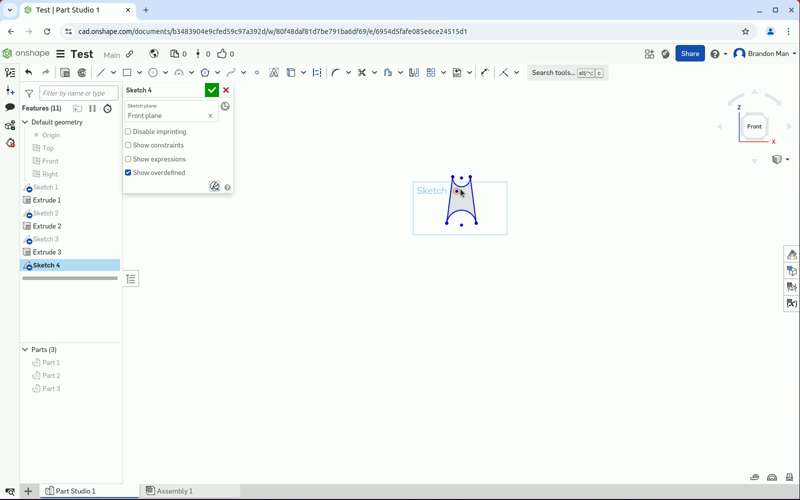
scroll(6)
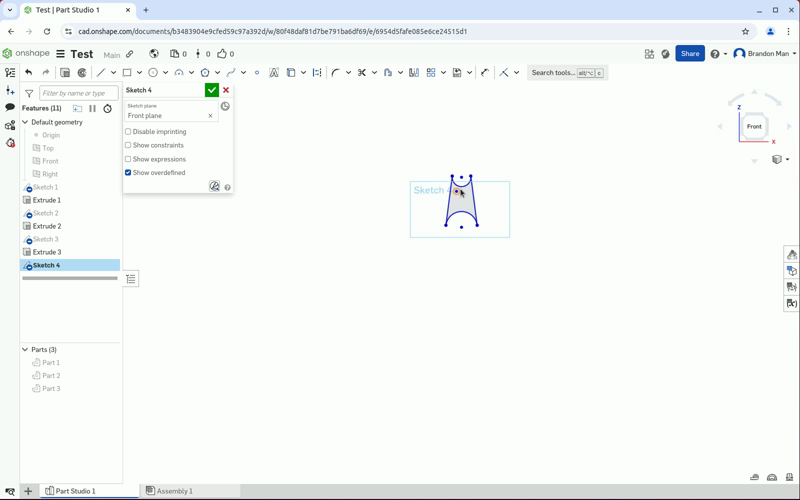
scroll(6)
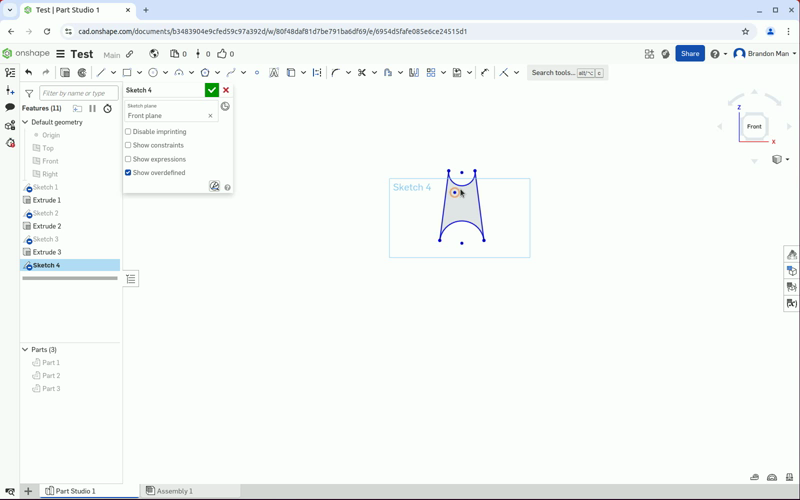
scroll(6)
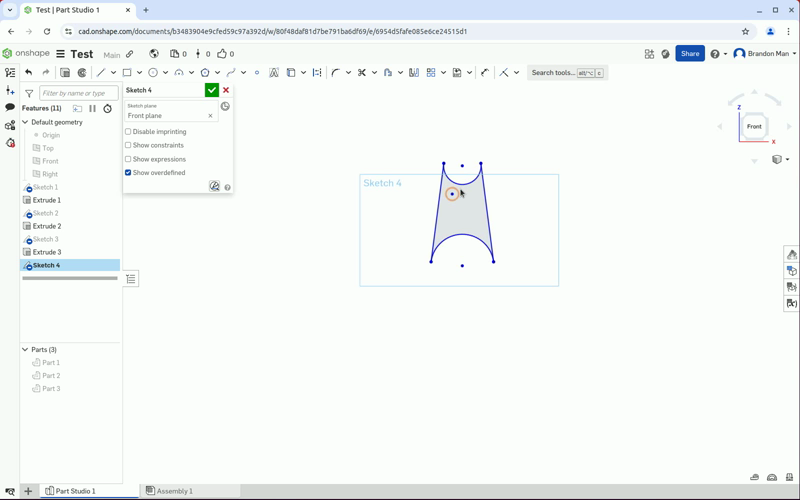
scroll(6)
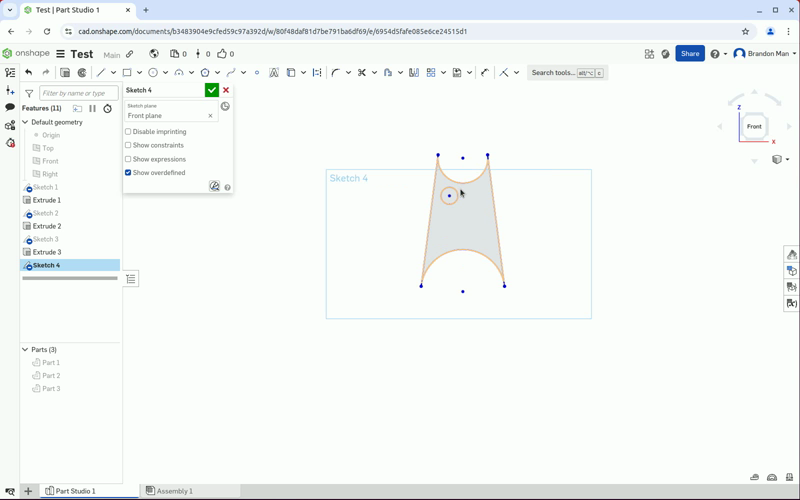
scroll(6)
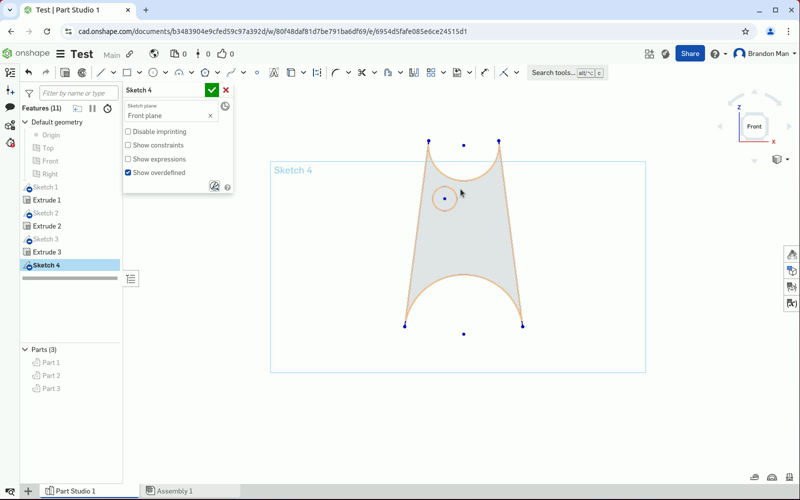
scroll(6)
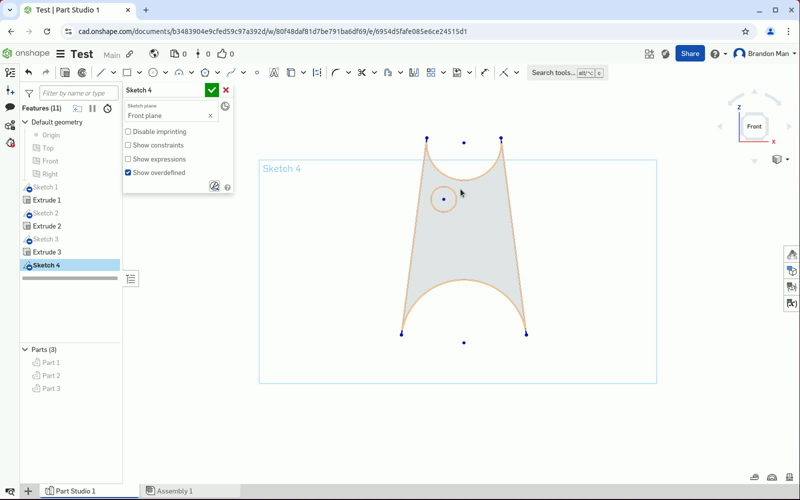
scroll(6)
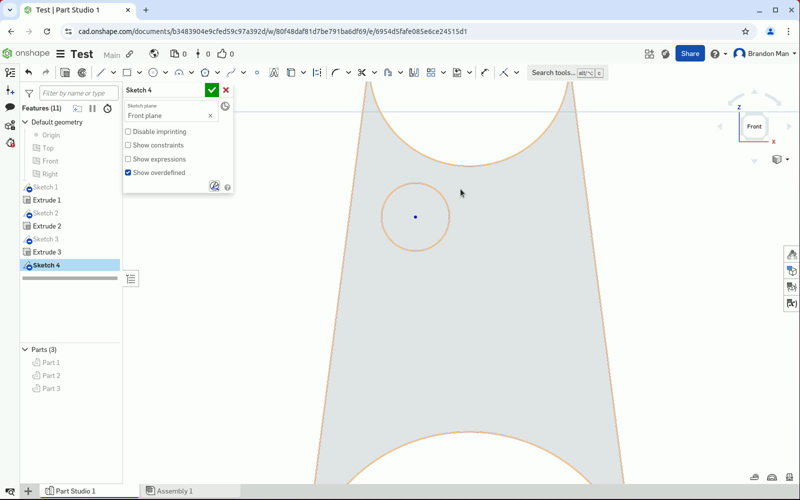
click(460, 188)
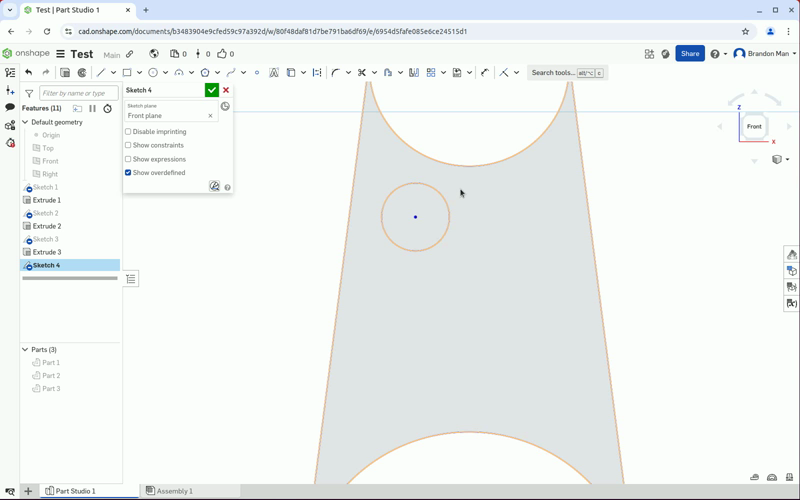
scroll(-6)
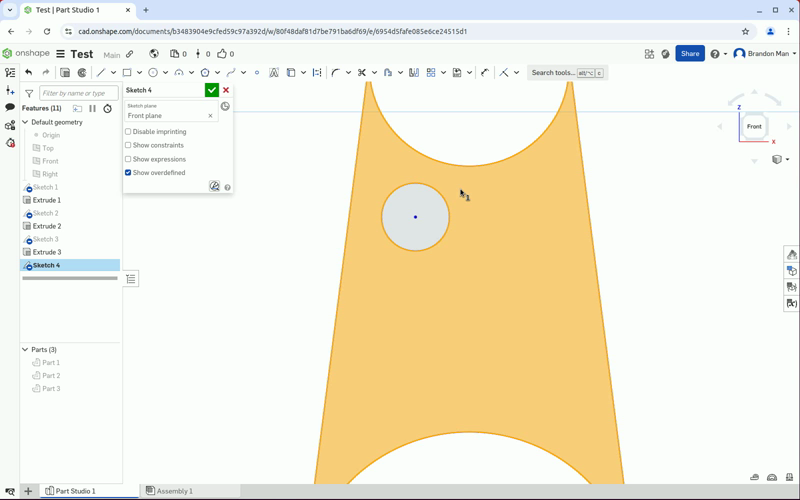
scroll(-6)
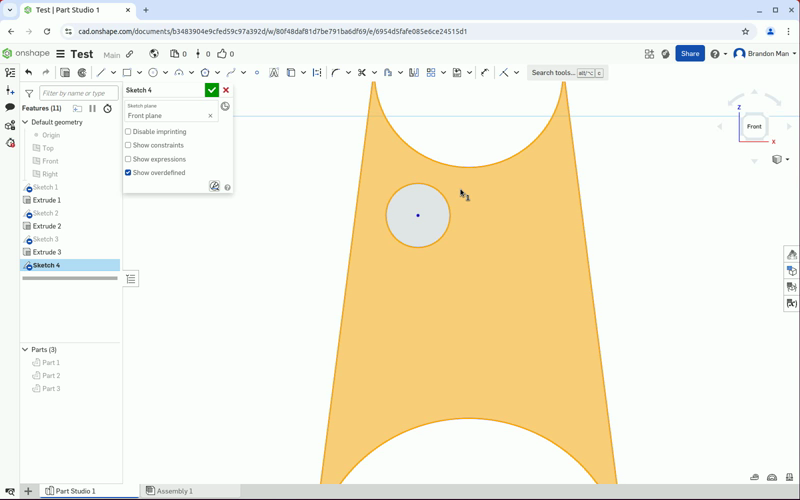
scroll(-6)
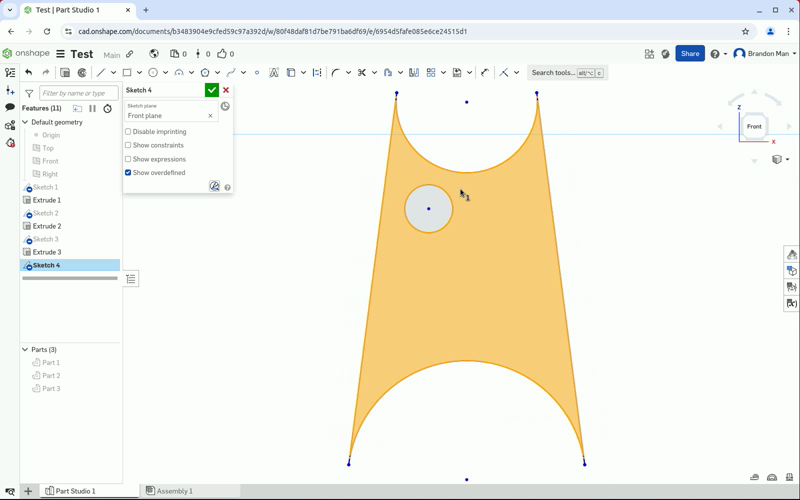
scroll(-6)
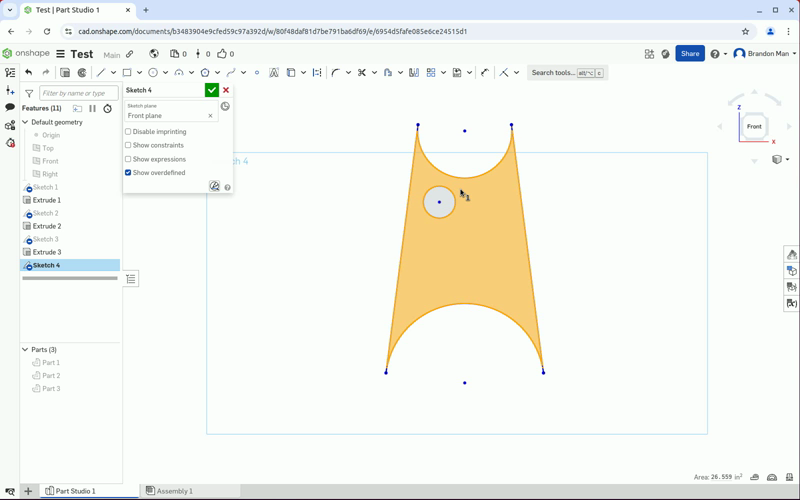
scroll(-6)
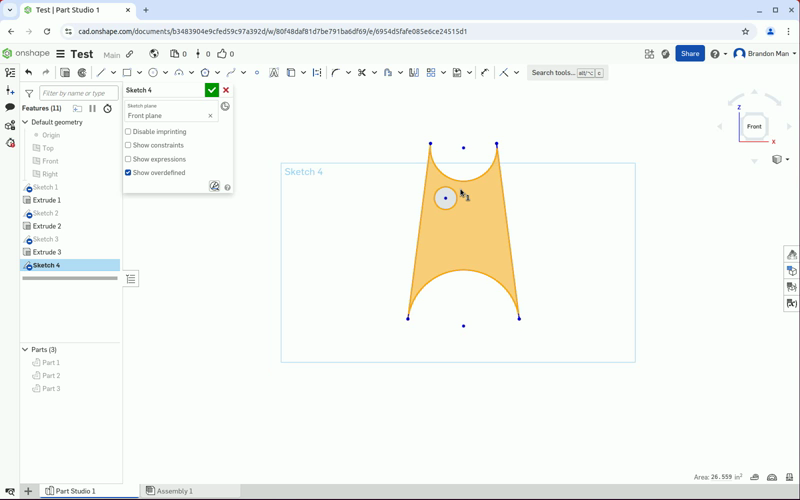
scroll(-6)
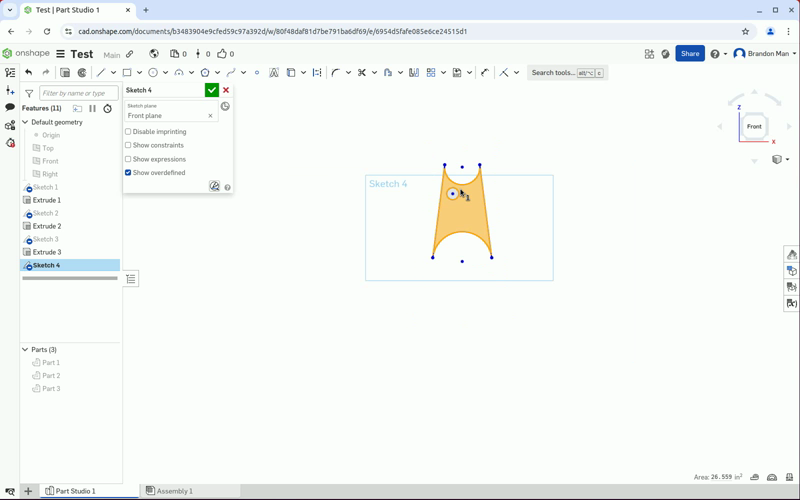
scroll(-6)
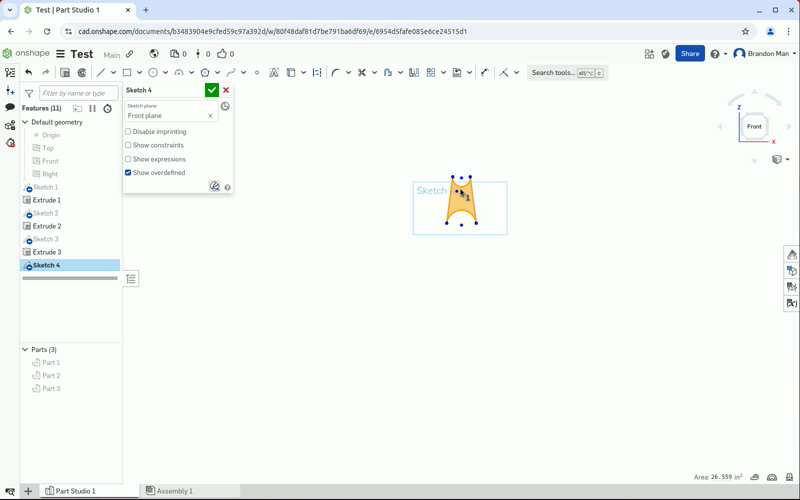
mouse_move(73, 352)
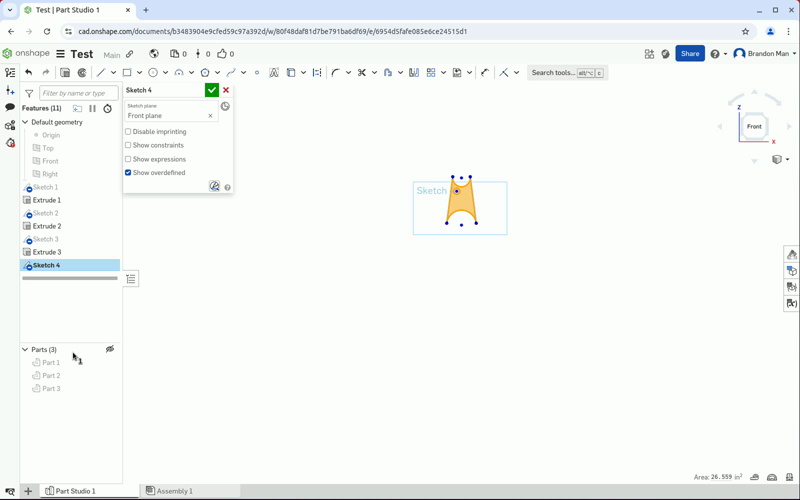
key(shift+y)
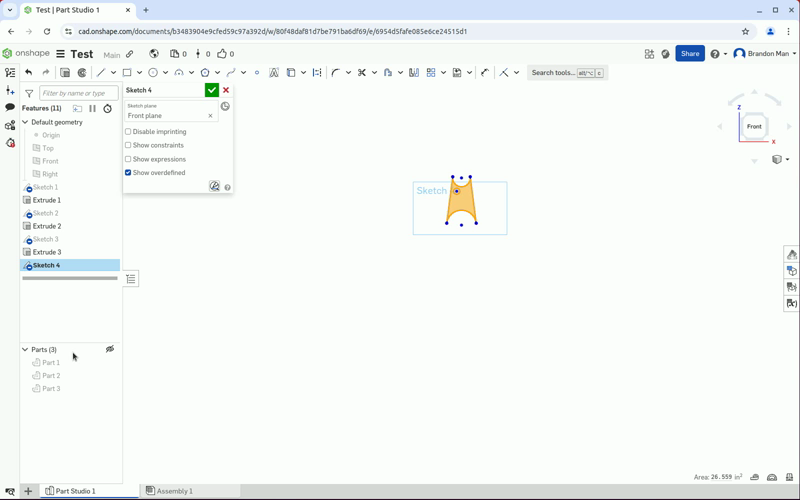
key(shift+e)
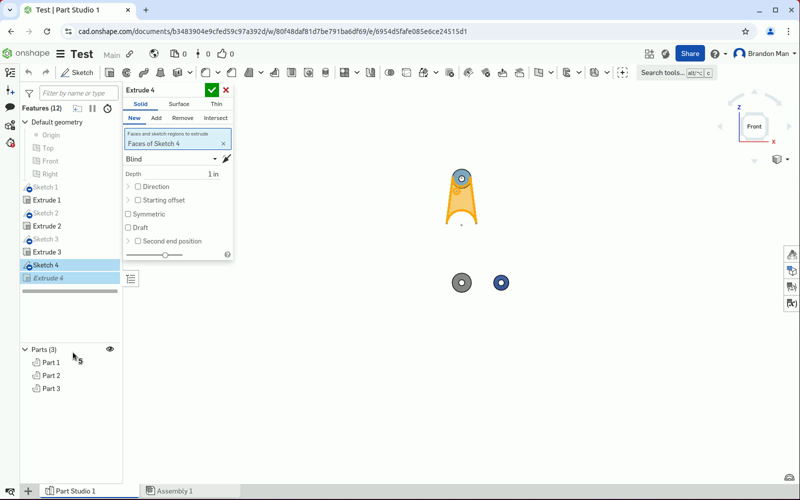
mouse_move(143, 106)
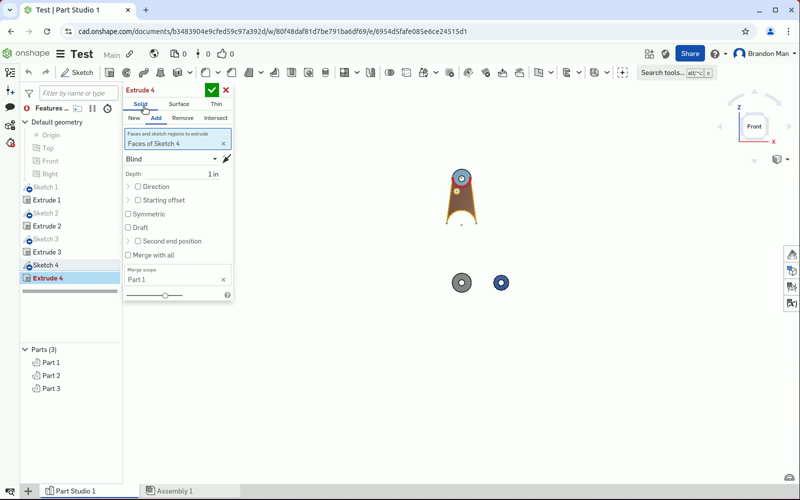
click(143, 106)
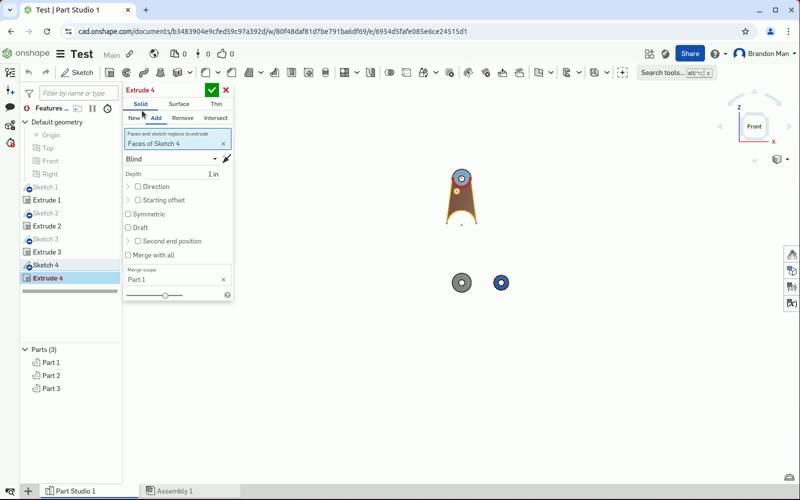
mouse_move(137, 120)
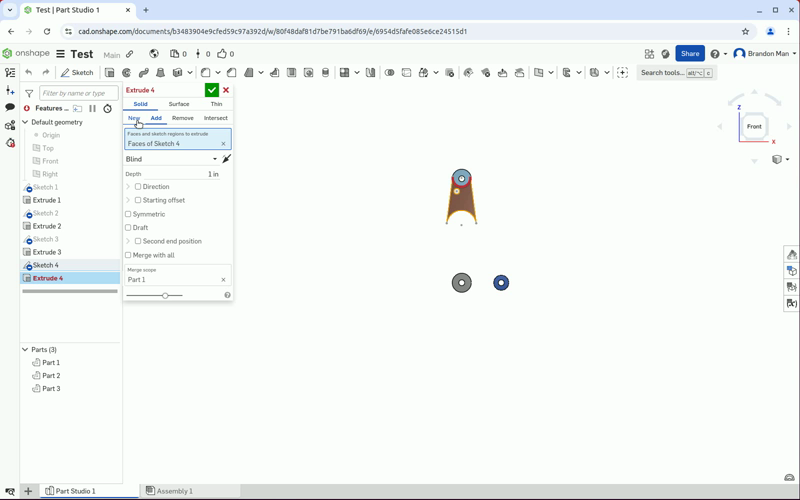
click(137, 120)
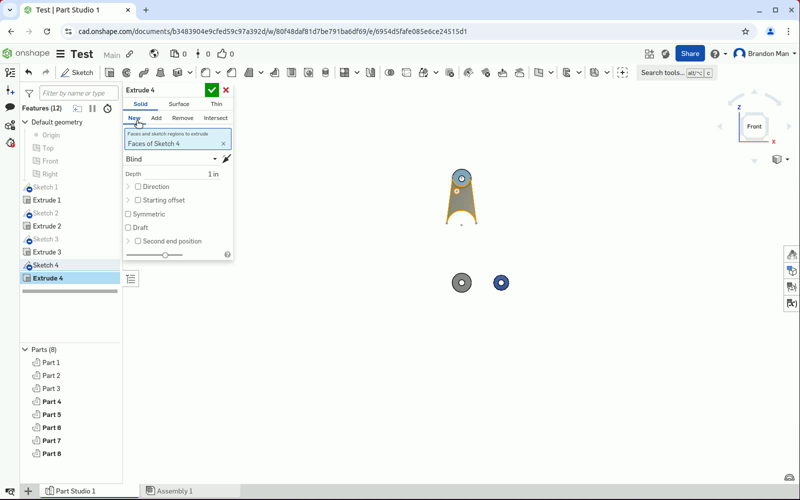
key(tab, 4)
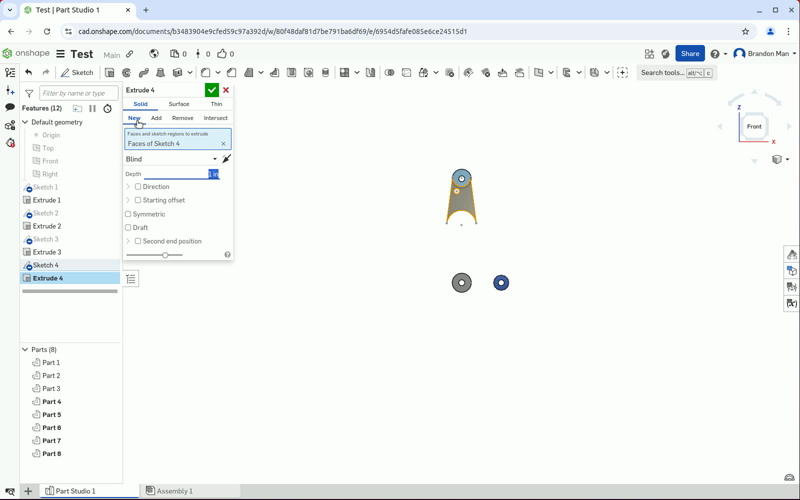
text(0.481)
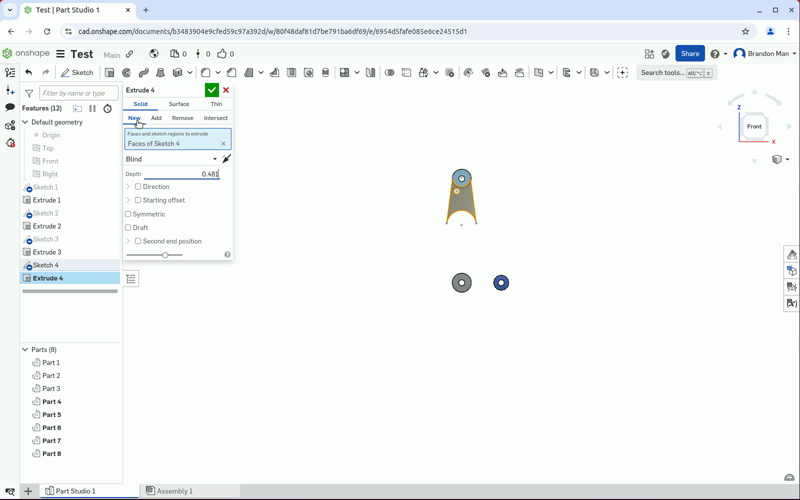
key(enter)
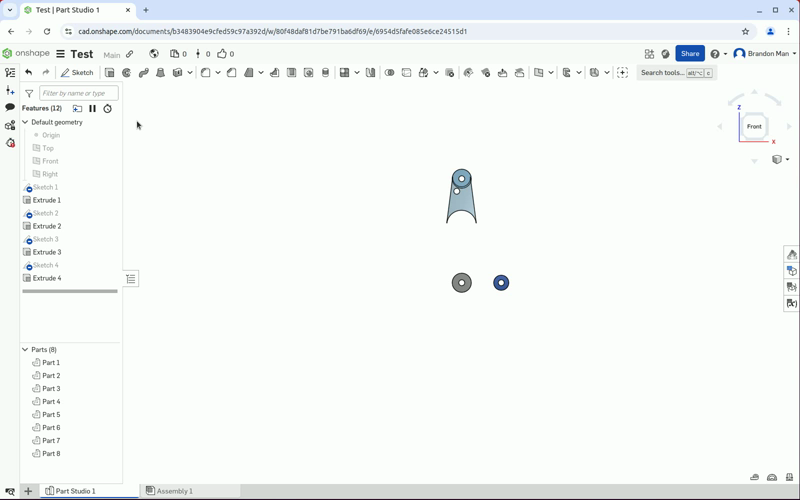
key(shift+h)
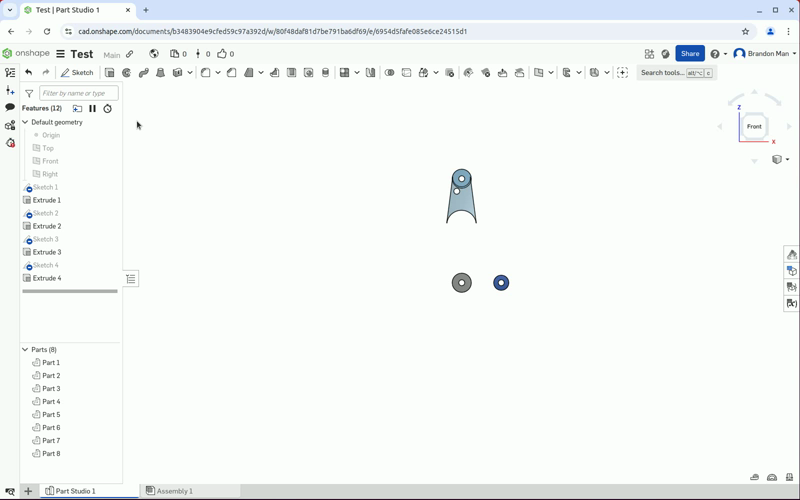
key(shift+h)
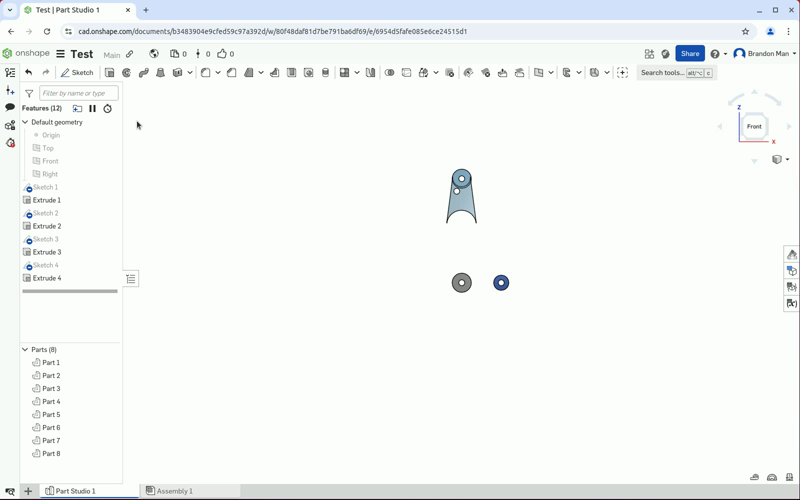
mouse_move(73, 189)
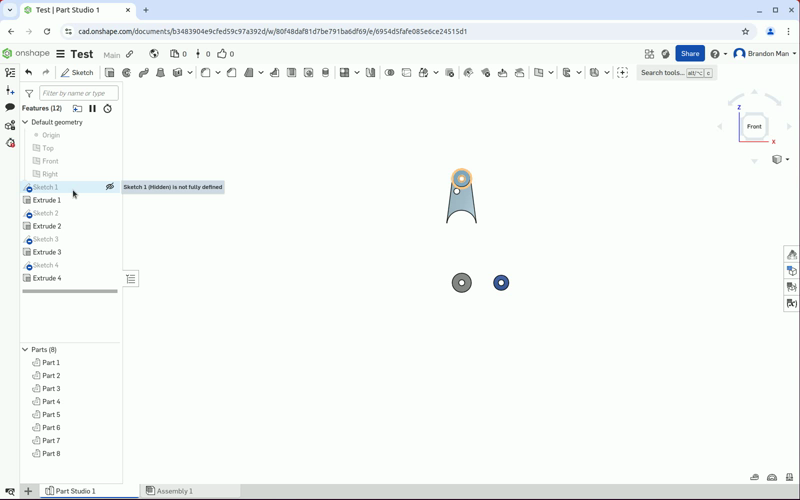
click(73, 189)
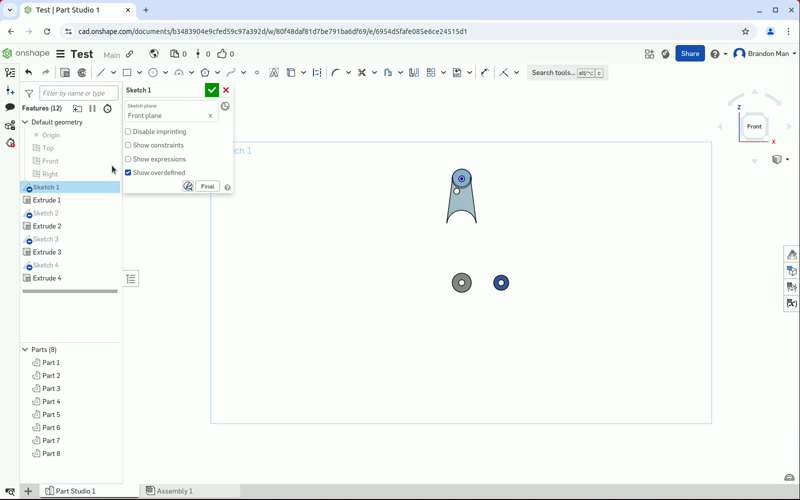
mouse_move(229, 92)
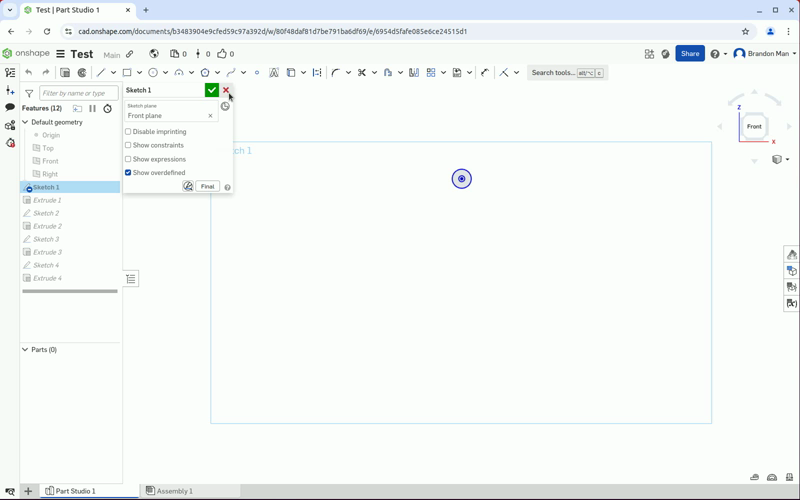
click(229, 92)
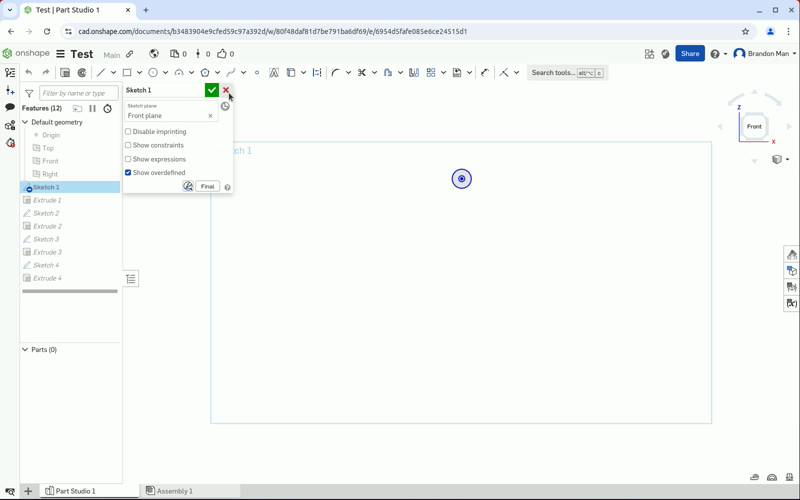
key(shift+s)
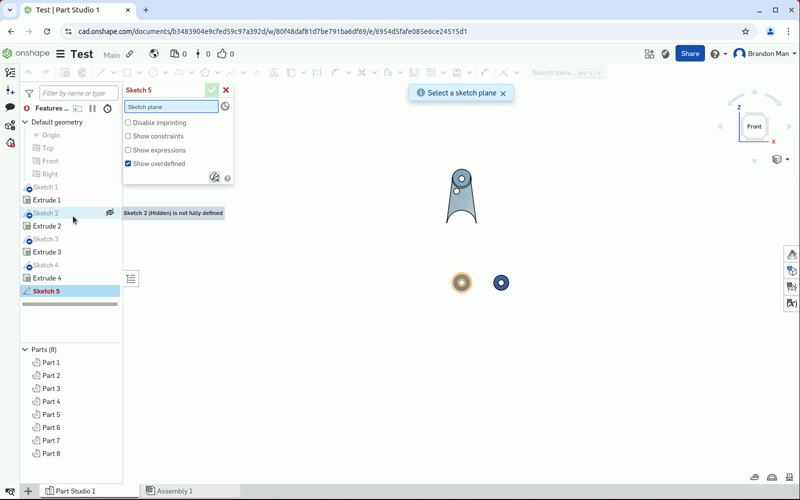
scroll(3)
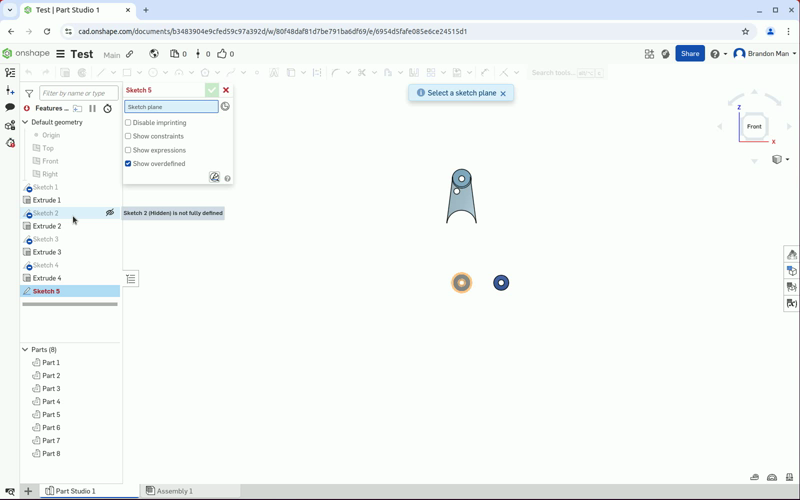
mouse_move(73, 163)
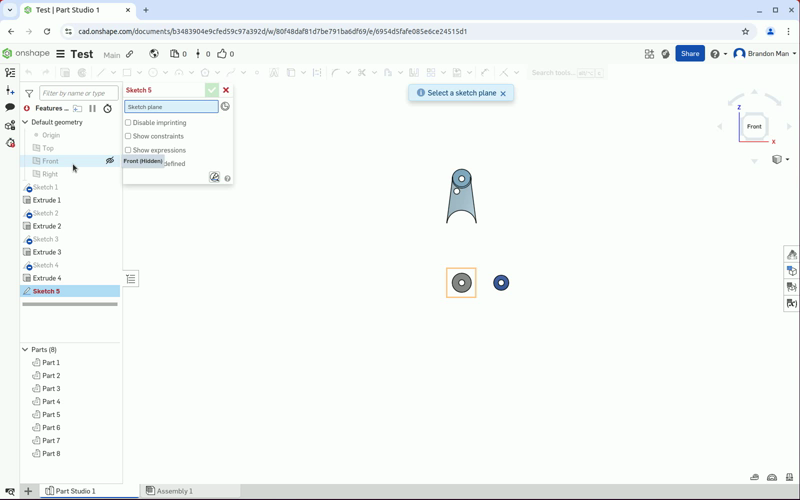
click(73, 163)
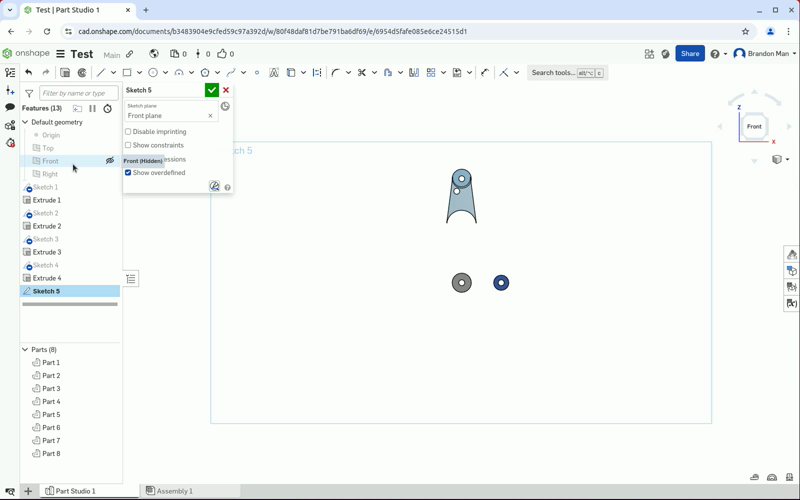
mouse_move(73, 352)
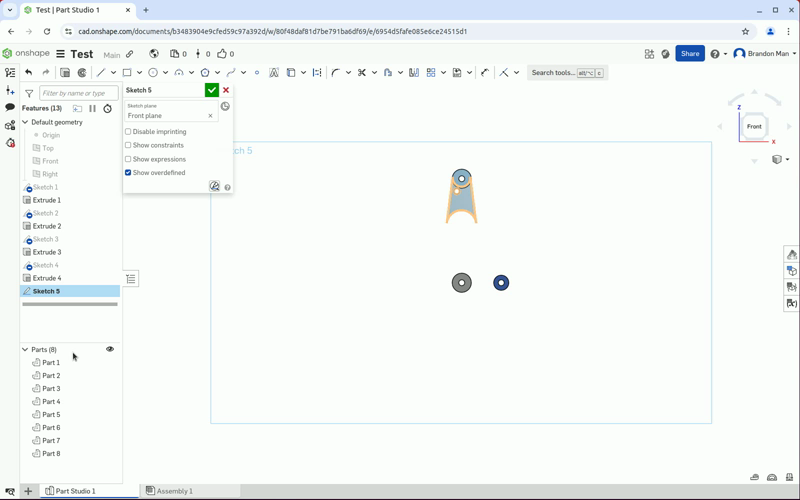
key(y)
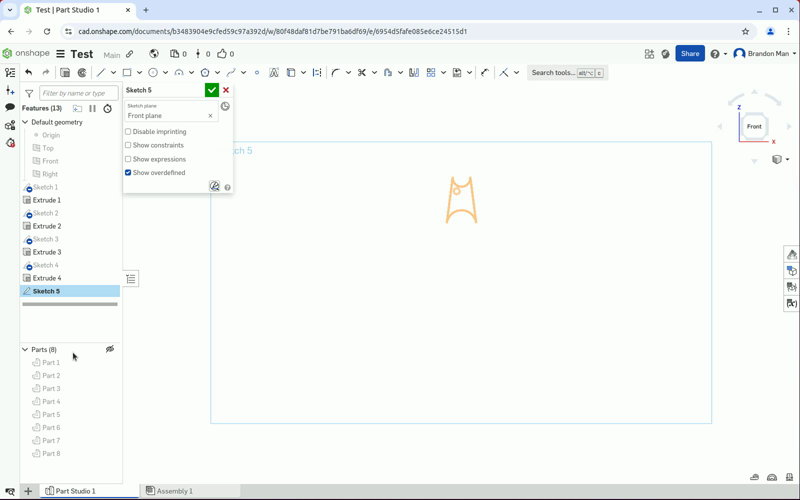
key(c)
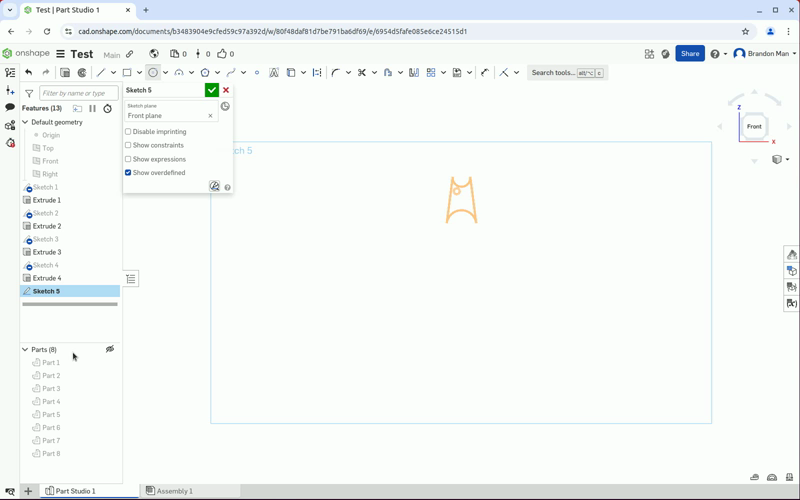
key_down(shift)
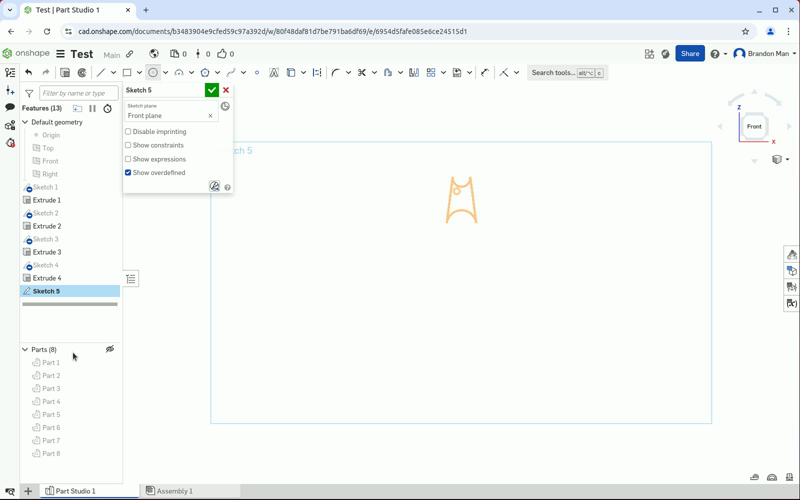
mouse_move(461, 225)
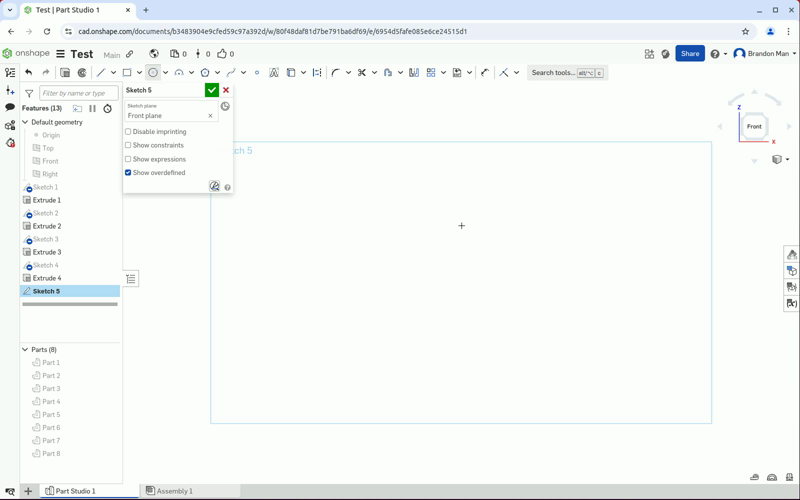
click(461, 225)
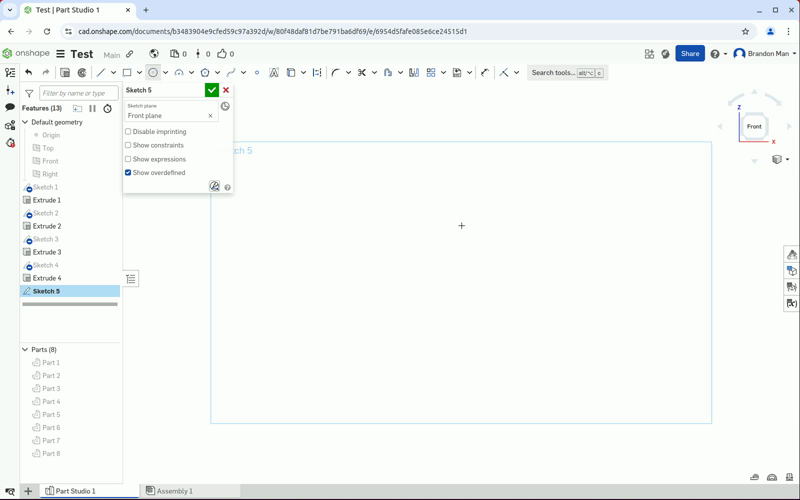
key_up(shift)
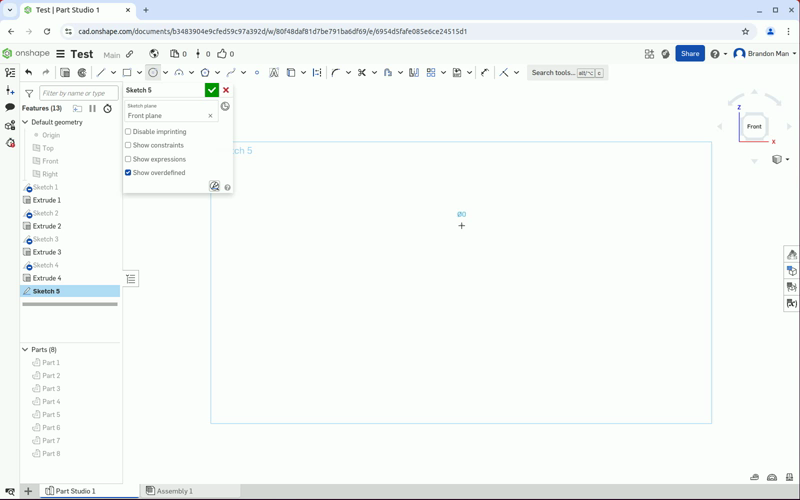
mouse_move(477, 225)
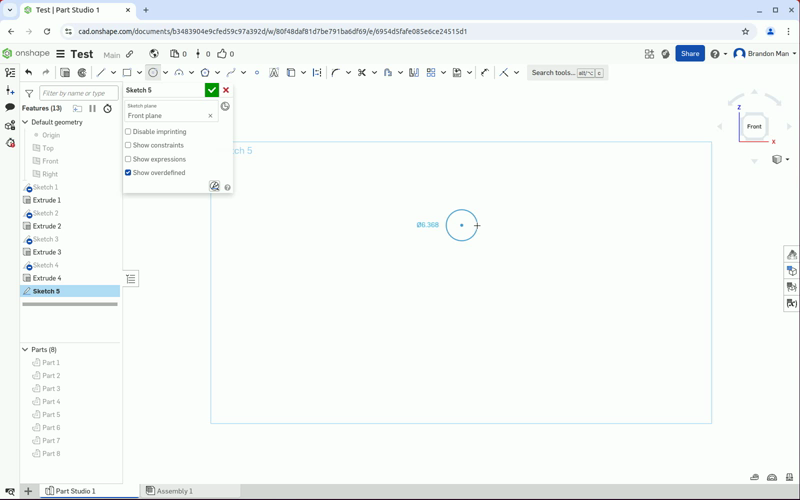
click(477, 225)
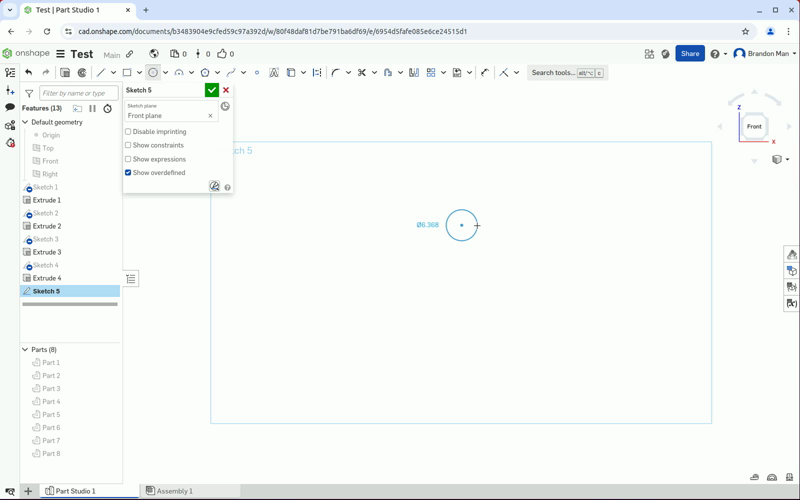
key(esc)
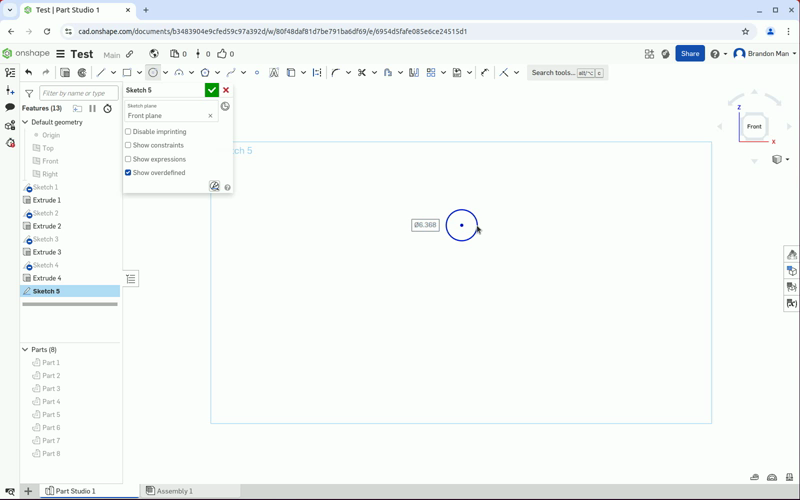
key(c)
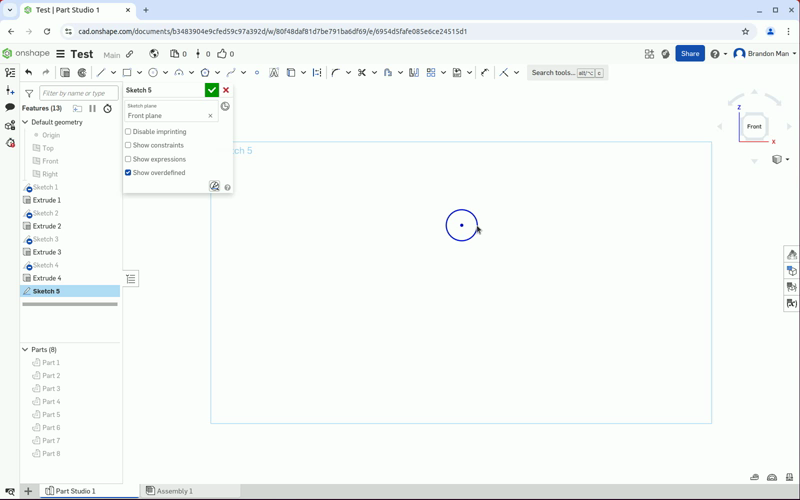
key_down(shift)
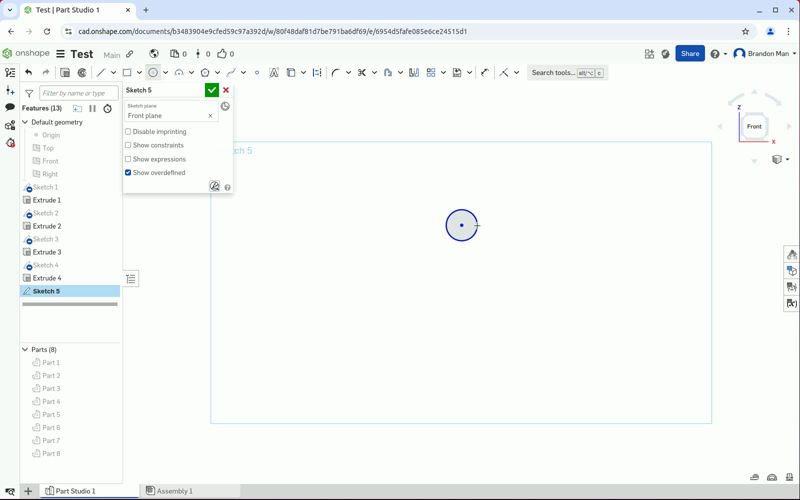
mouse_move(461, 225)
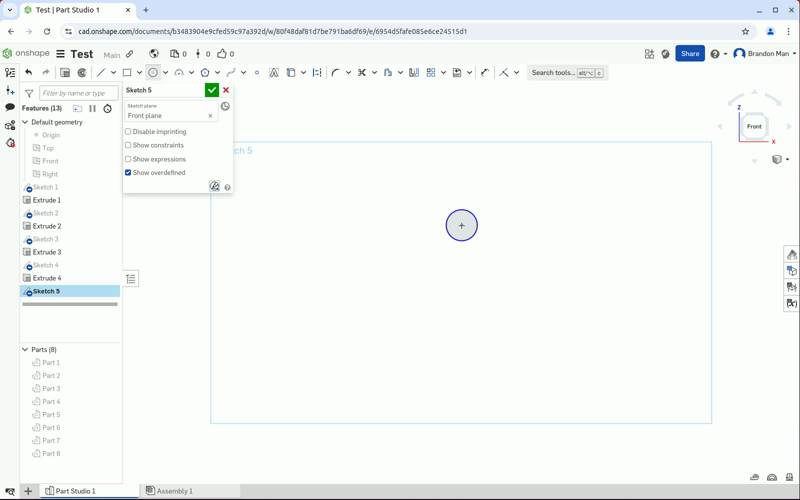
click(461, 225)
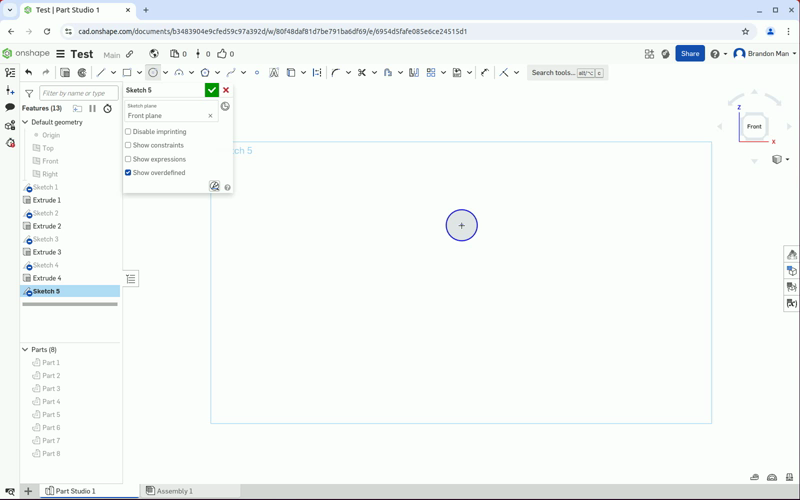
key_up(shift)
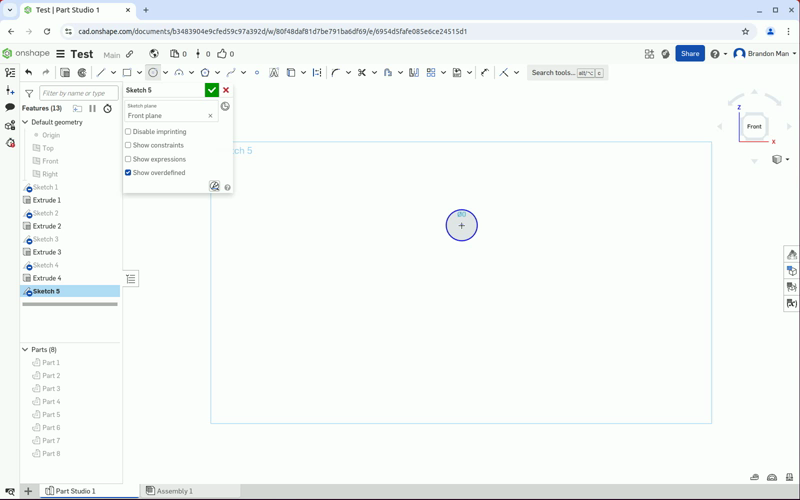
mouse_move(465, 225)
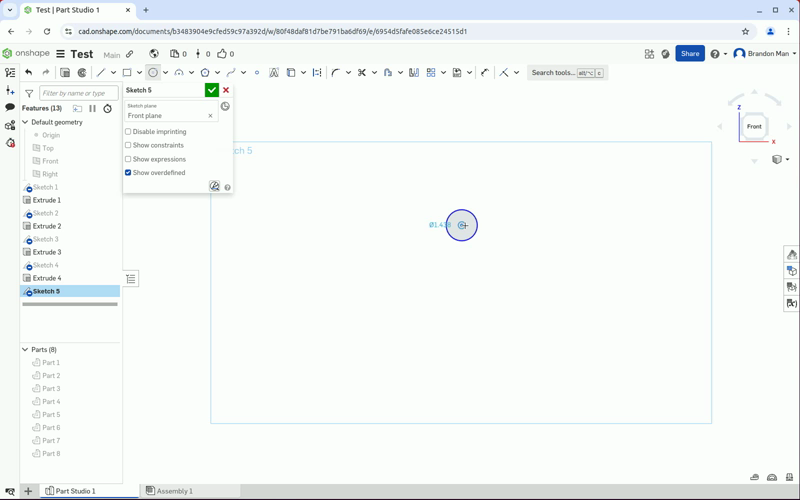
scroll(6)
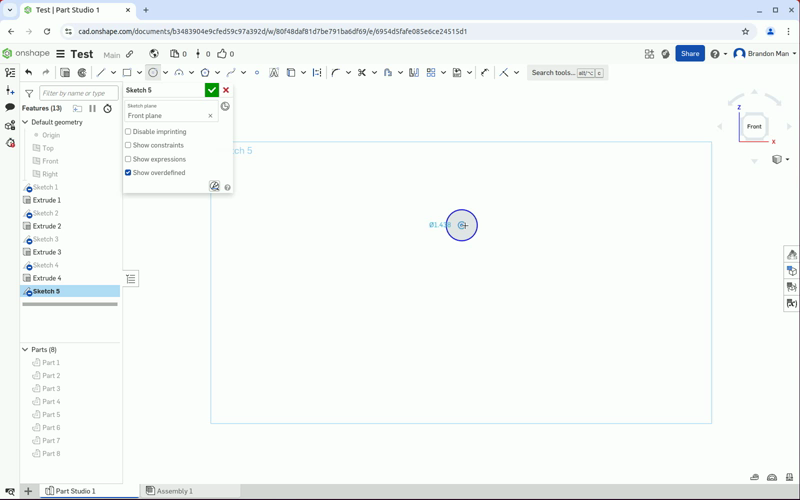
scroll(6)
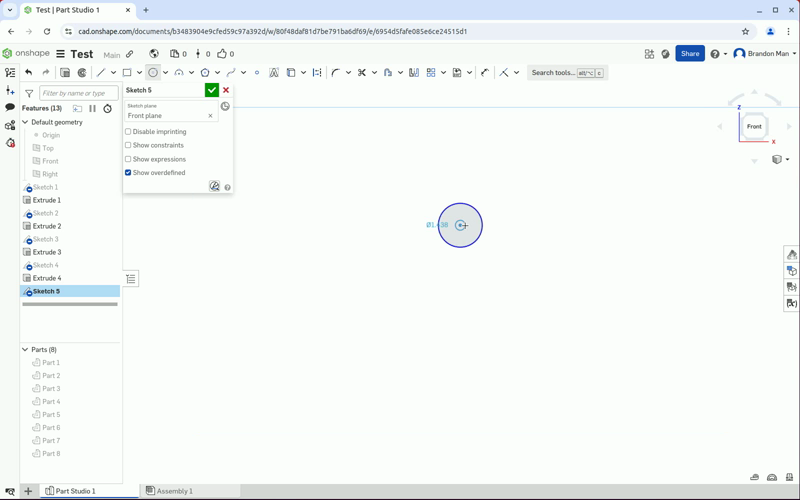
scroll(6)
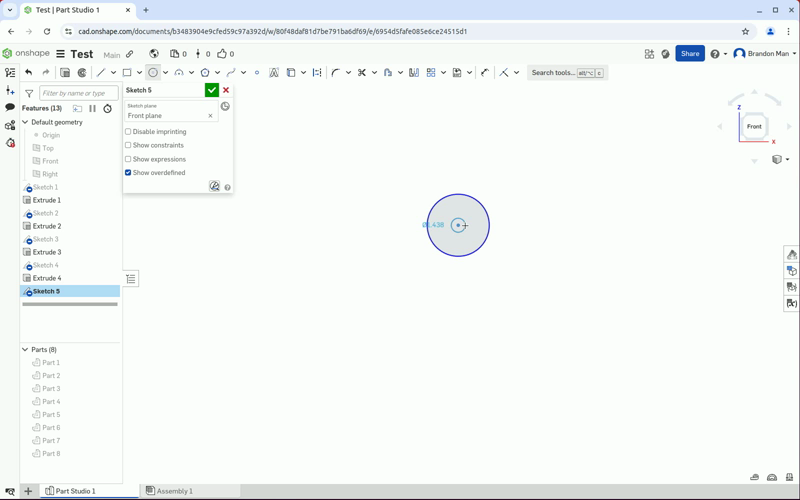
scroll(6)
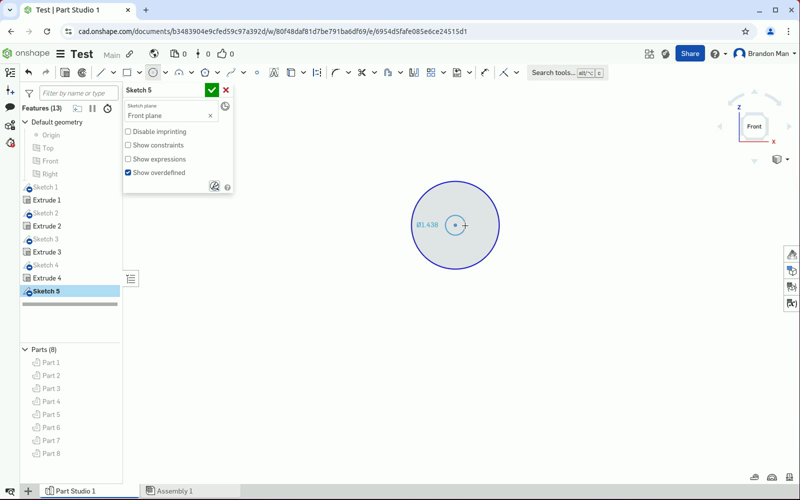
scroll(6)
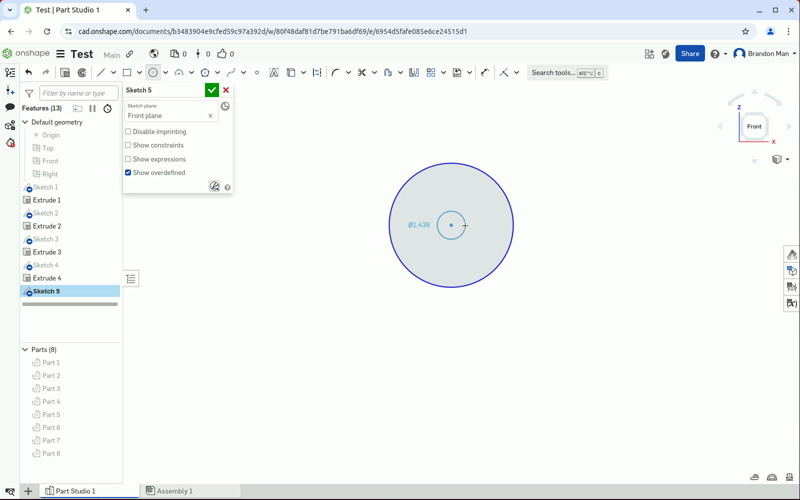
scroll(6)
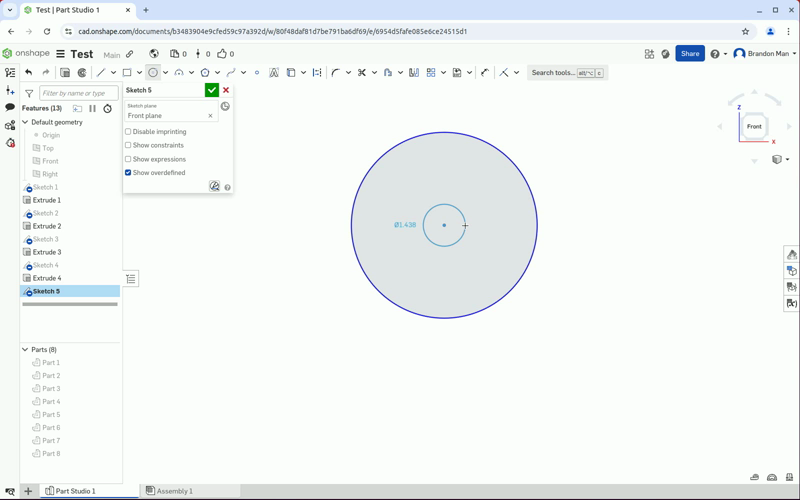
scroll(6)
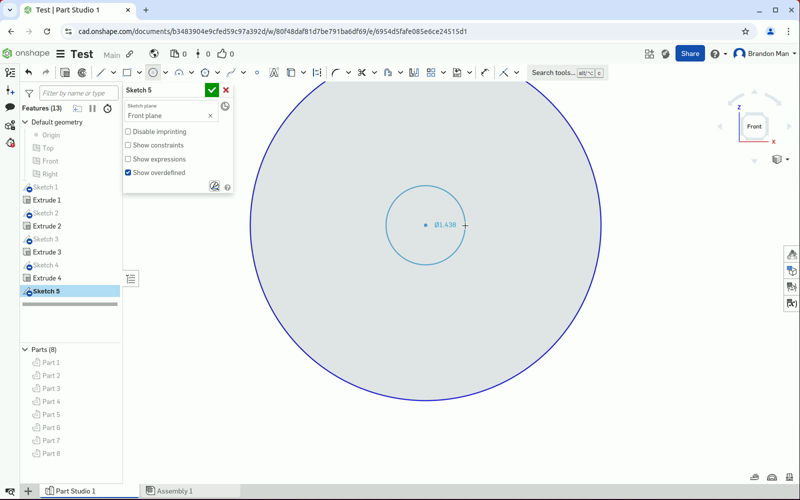
click(465, 225)
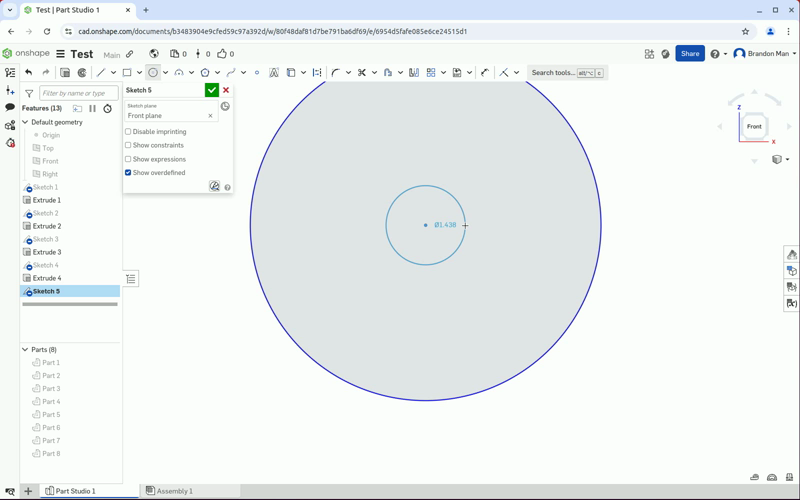
scroll(-6)
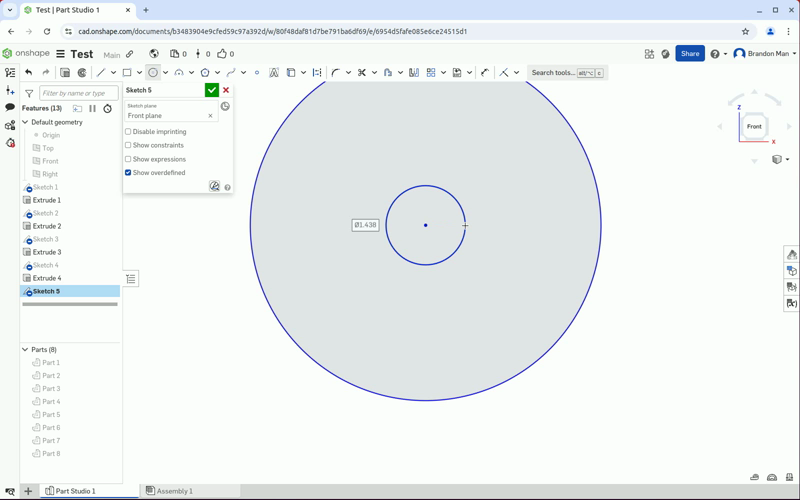
scroll(-6)
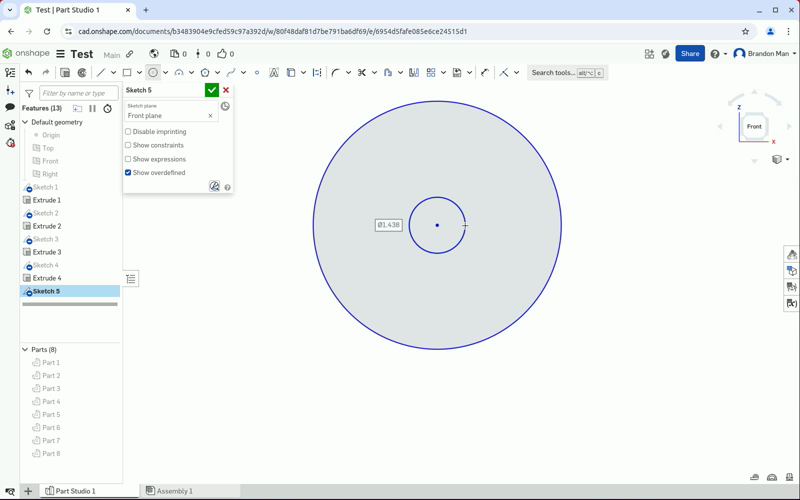
scroll(-6)
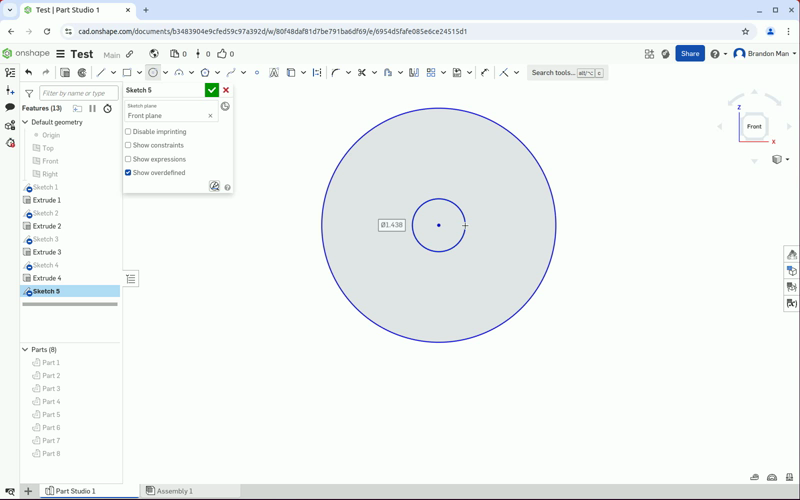
scroll(-6)
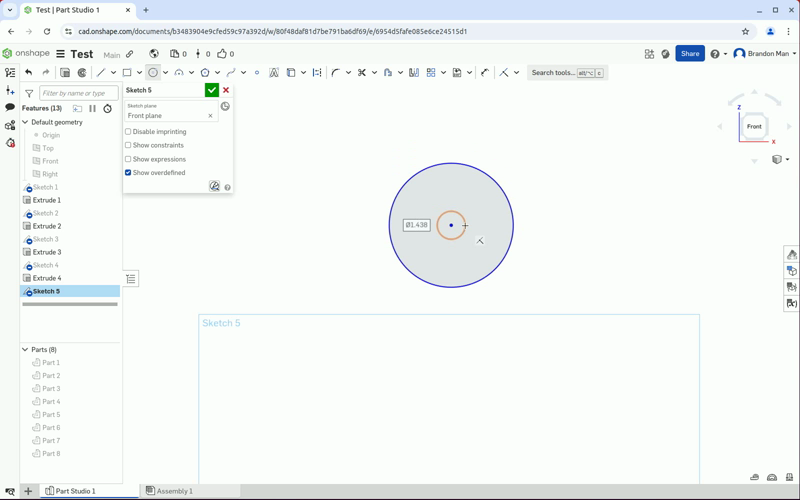
scroll(-6)
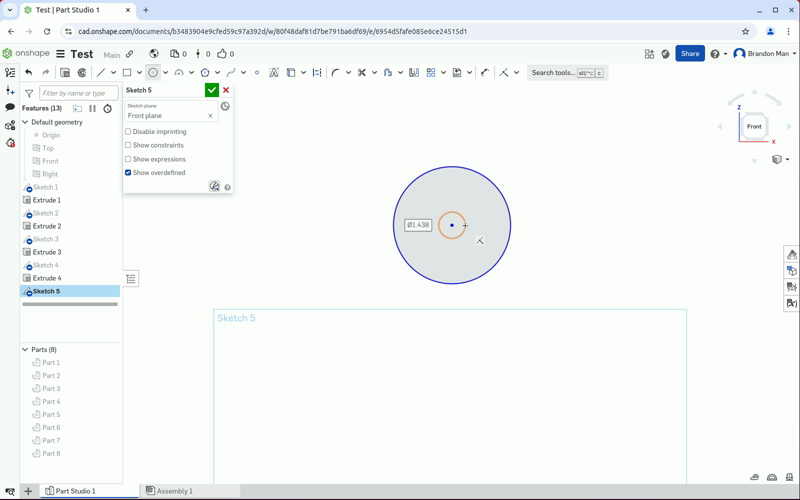
scroll(-6)
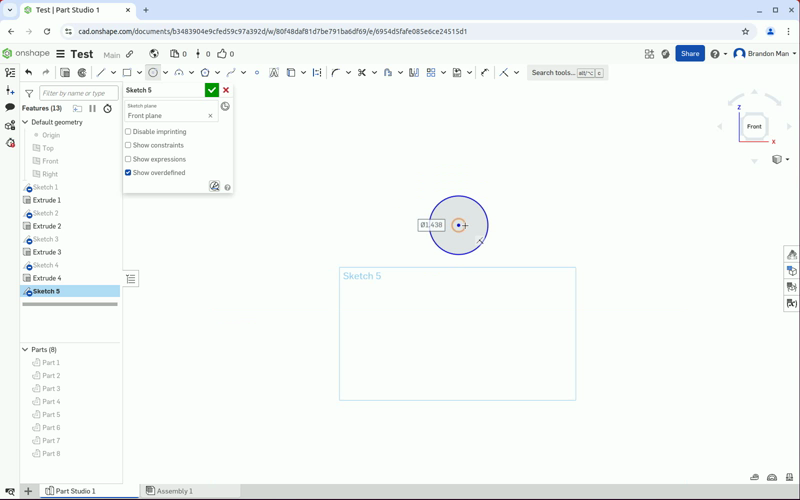
scroll(-6)
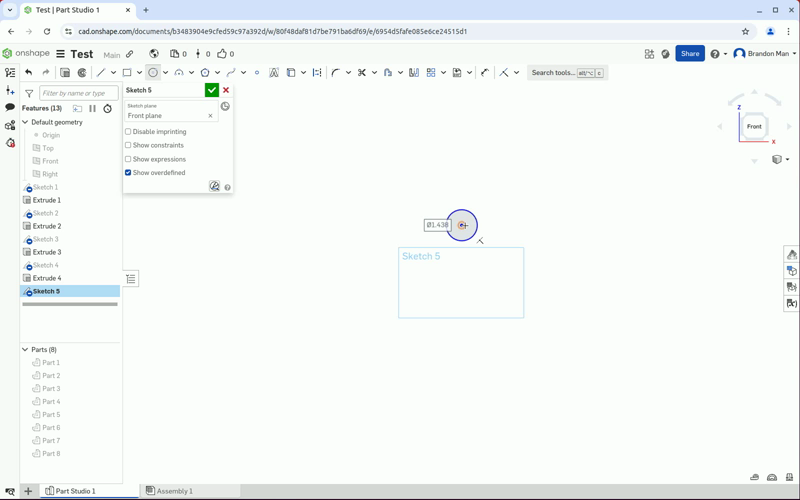
key(esc)
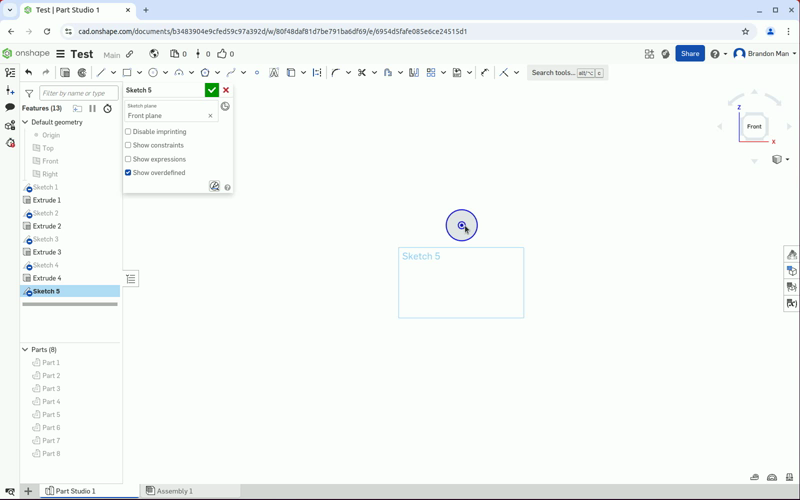
mouse_move(470, 215)
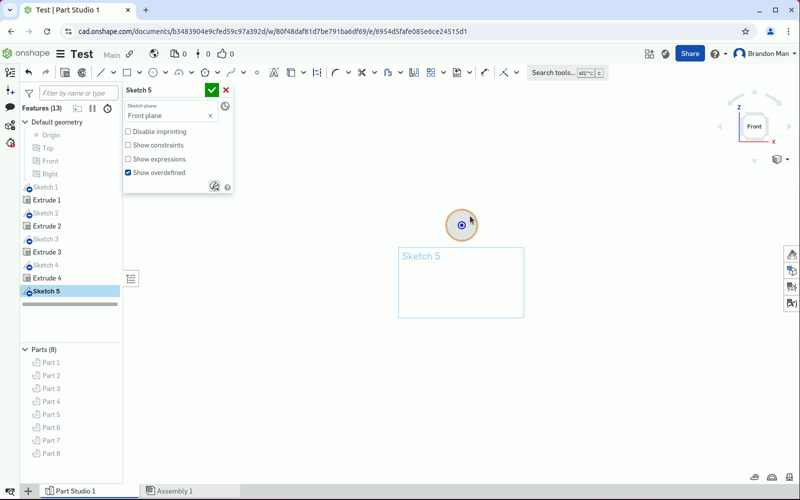
scroll(6)
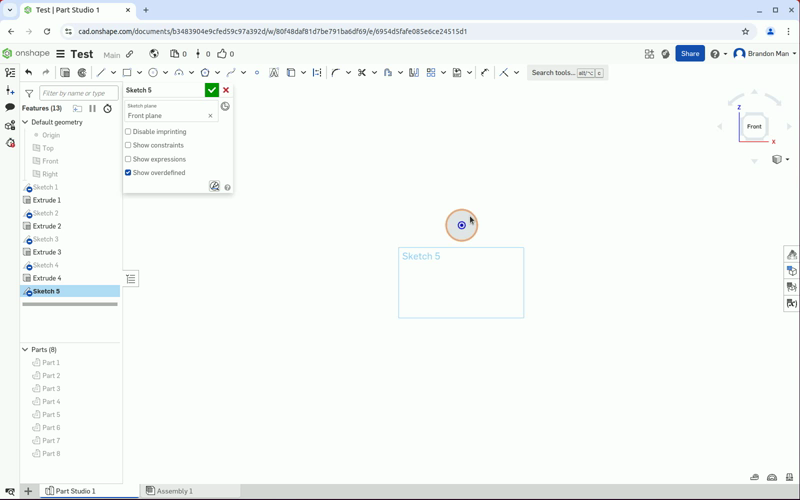
scroll(6)
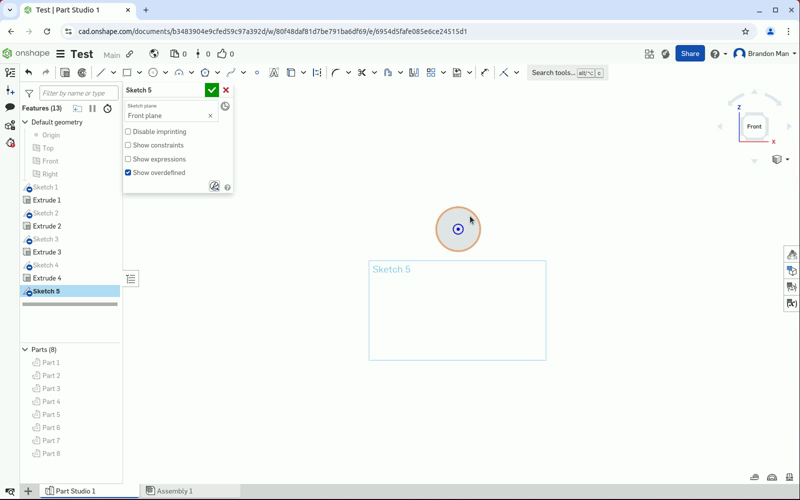
scroll(6)
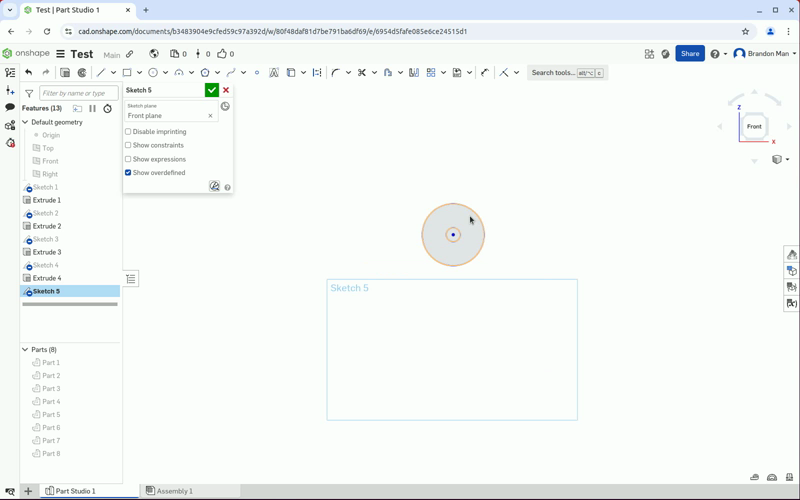
scroll(6)
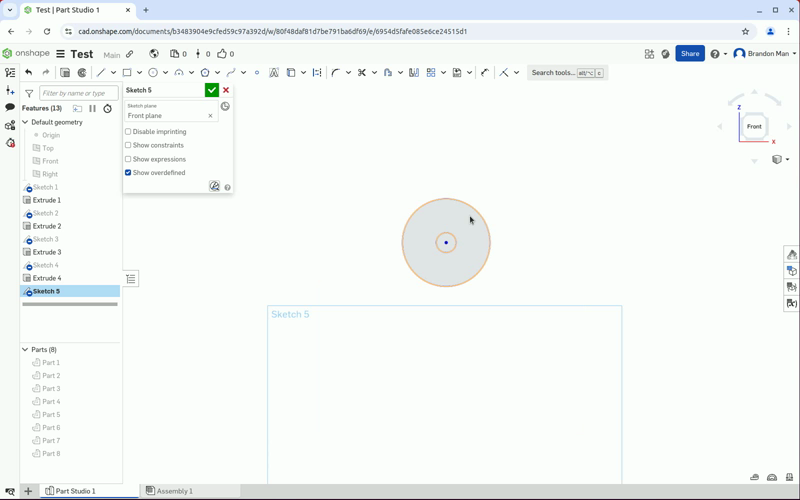
scroll(6)
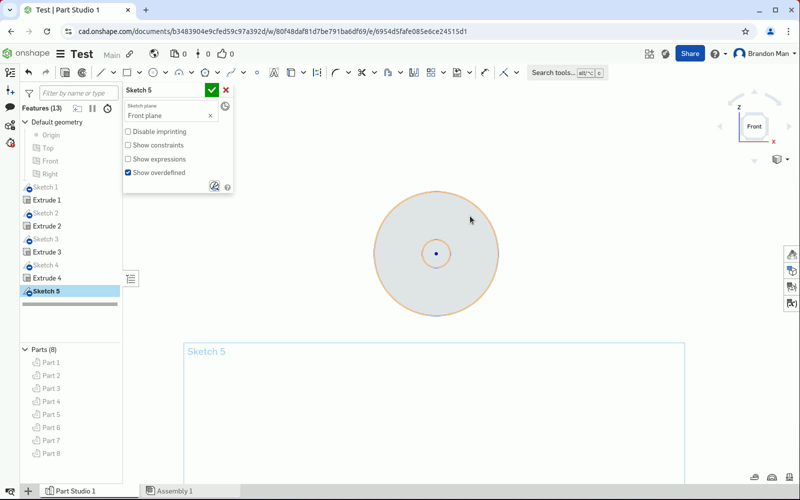
scroll(6)
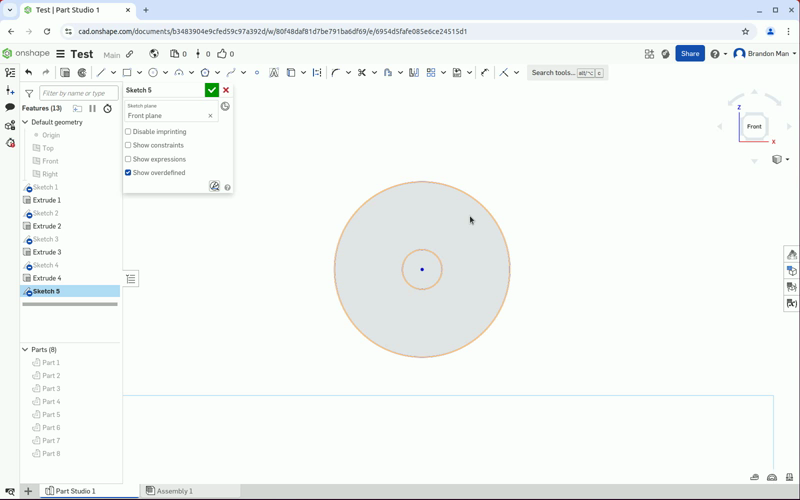
scroll(6)
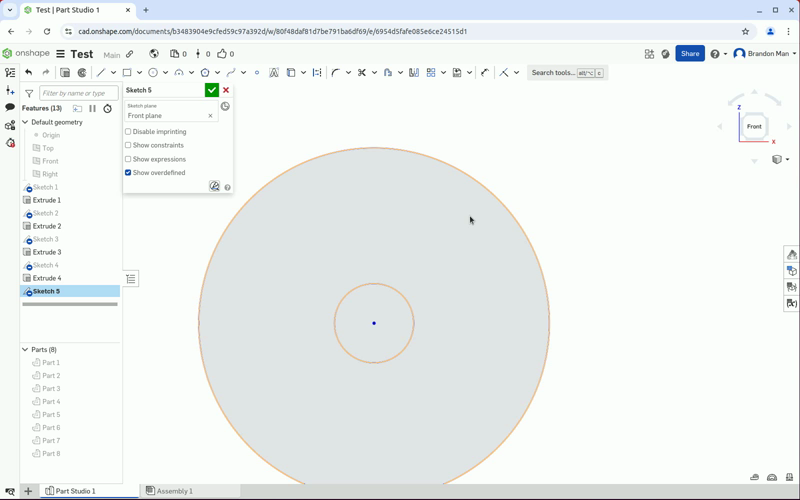
click(470, 215)
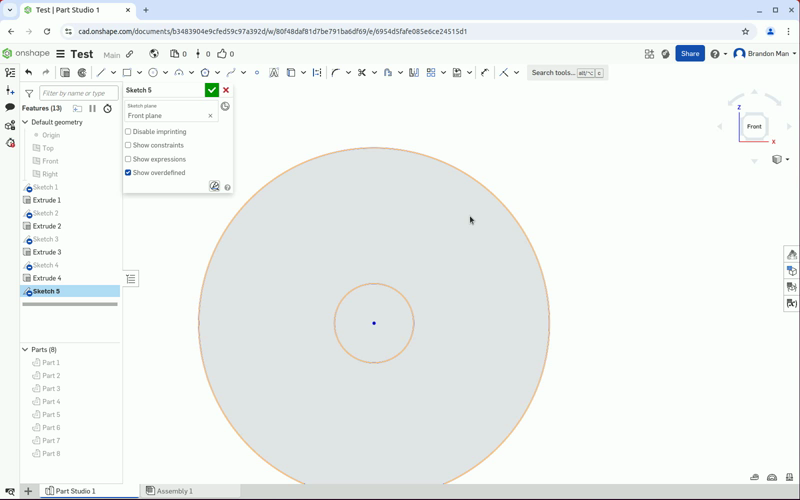
scroll(-6)
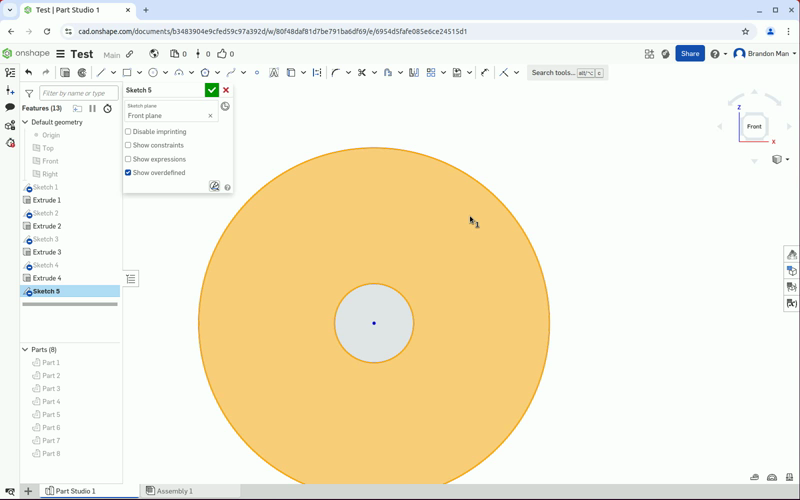
scroll(-6)
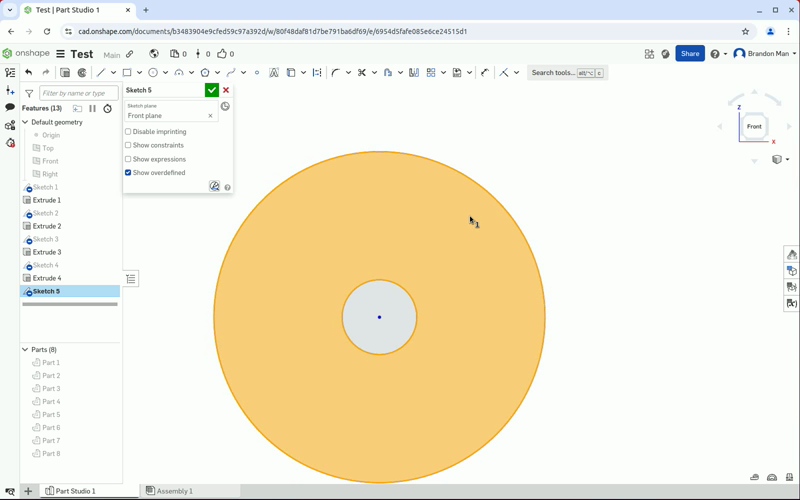
scroll(-6)
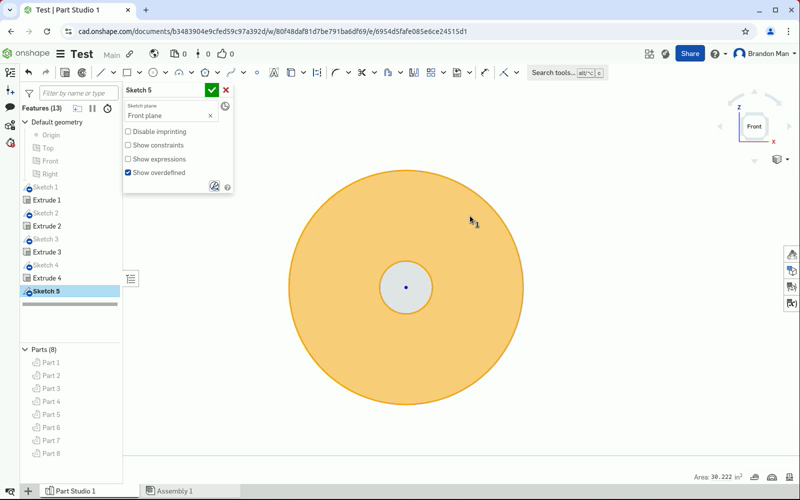
scroll(-6)
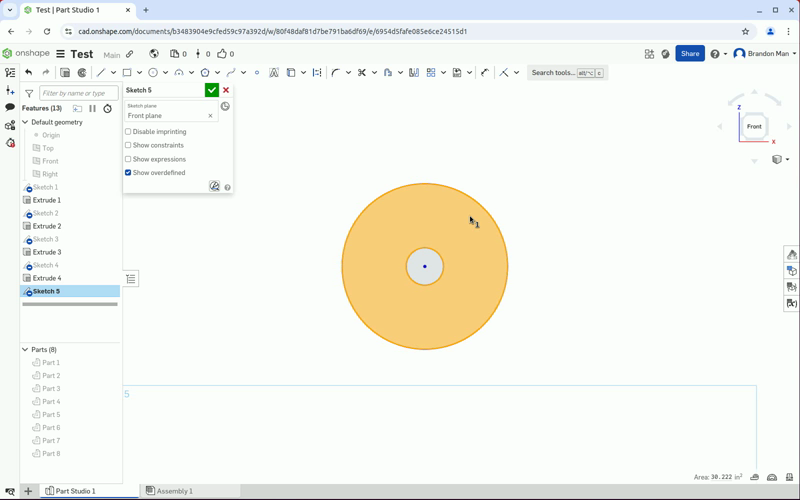
scroll(-6)
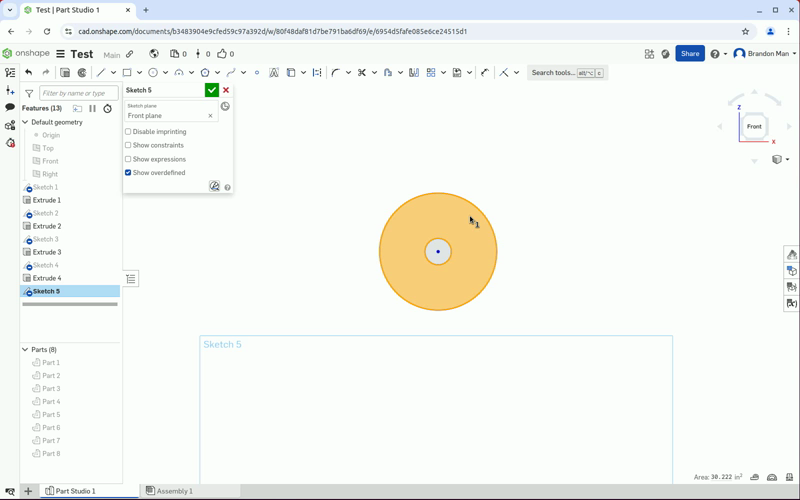
scroll(-6)
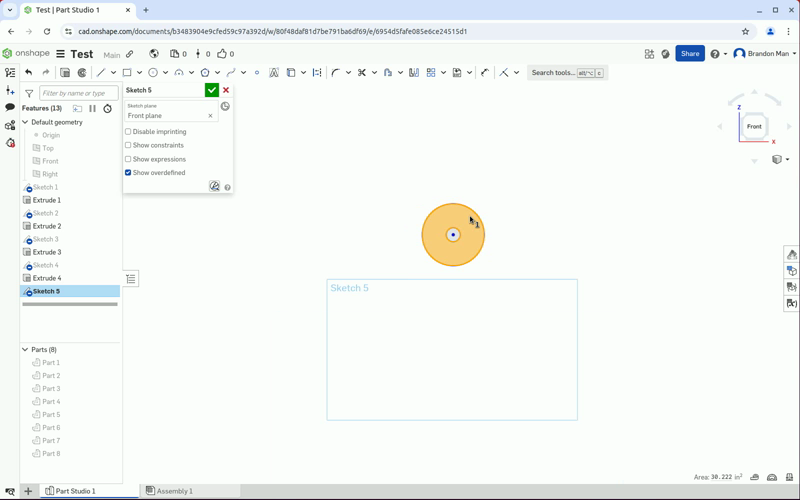
scroll(-6)
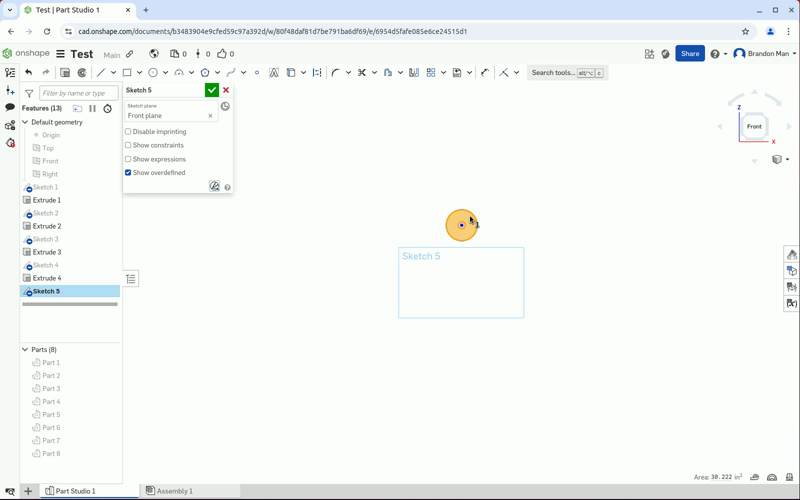
mouse_move(73, 352)
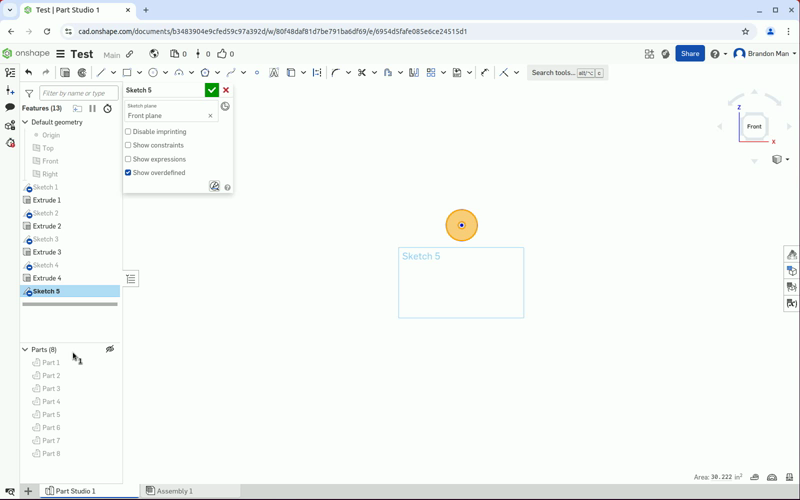
key(shift+y)
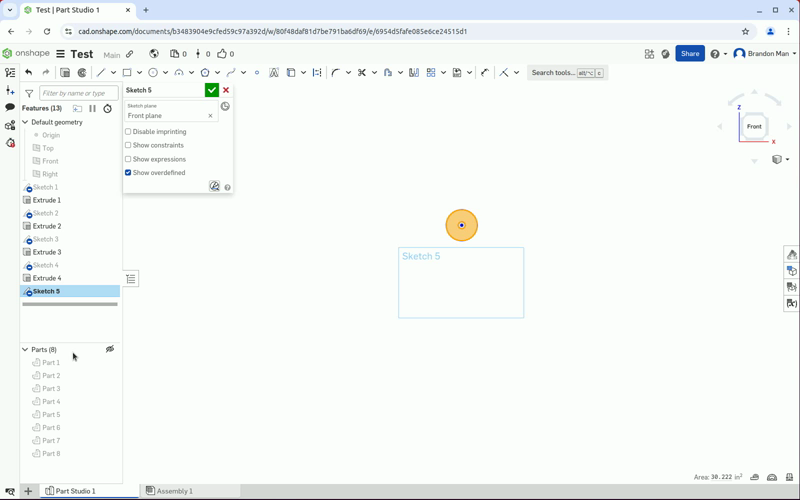
key(shift+e)
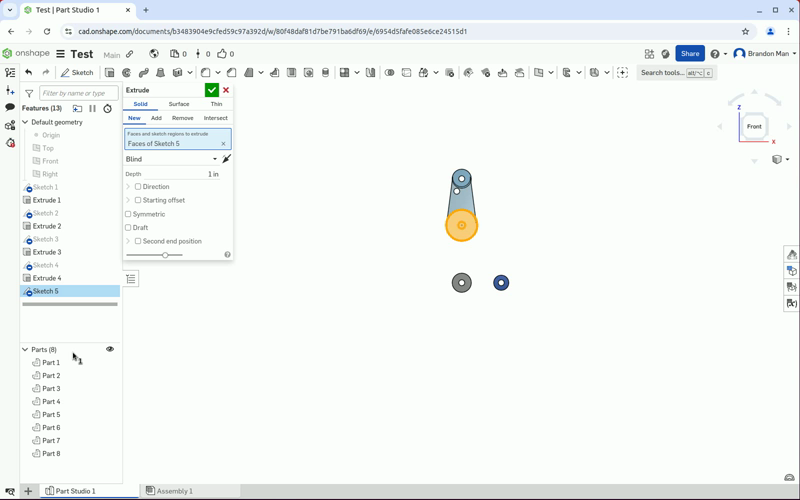
mouse_move(143, 106)
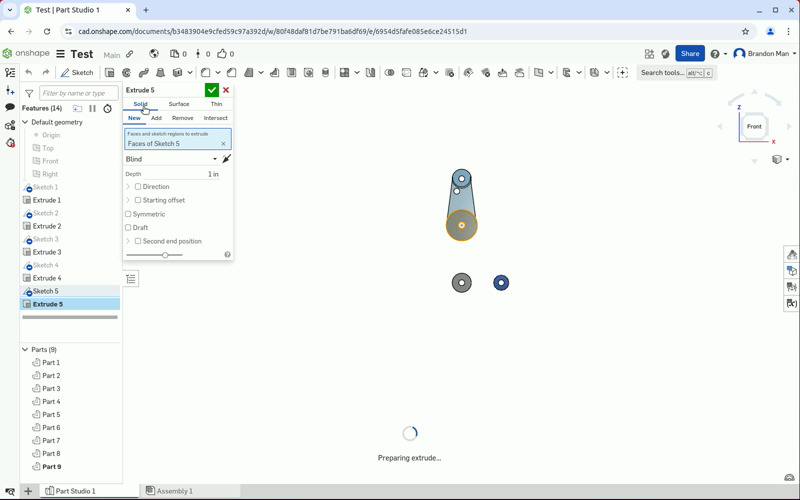
click(143, 106)
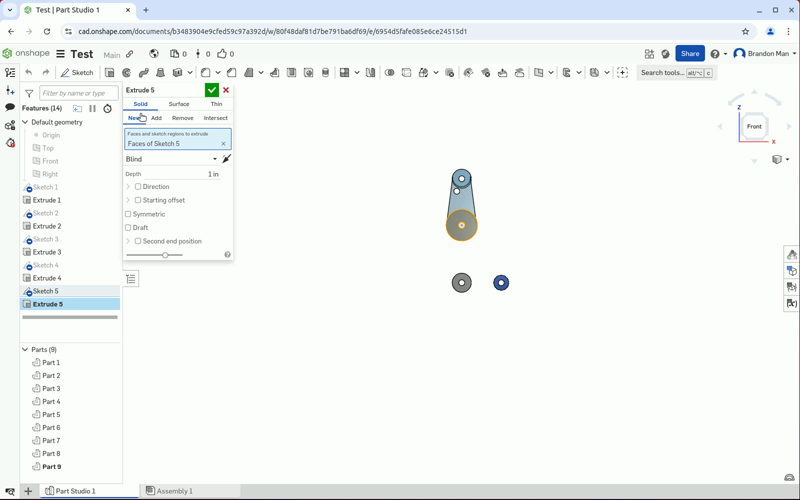
mouse_move(137, 120)
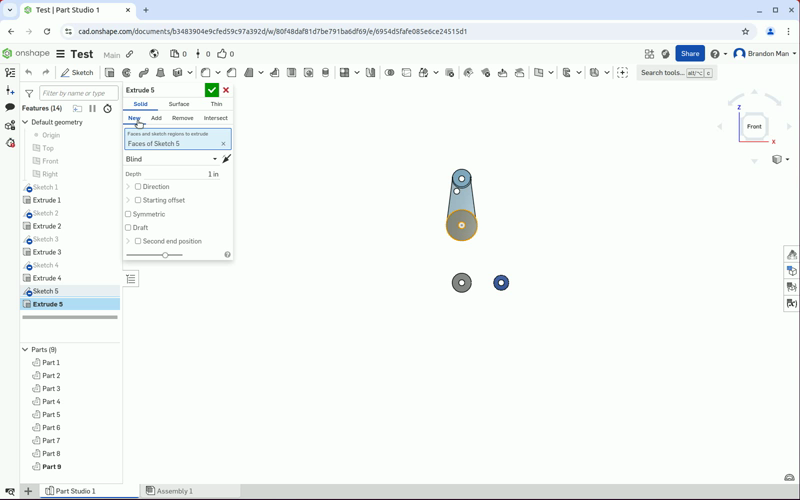
click(137, 120)
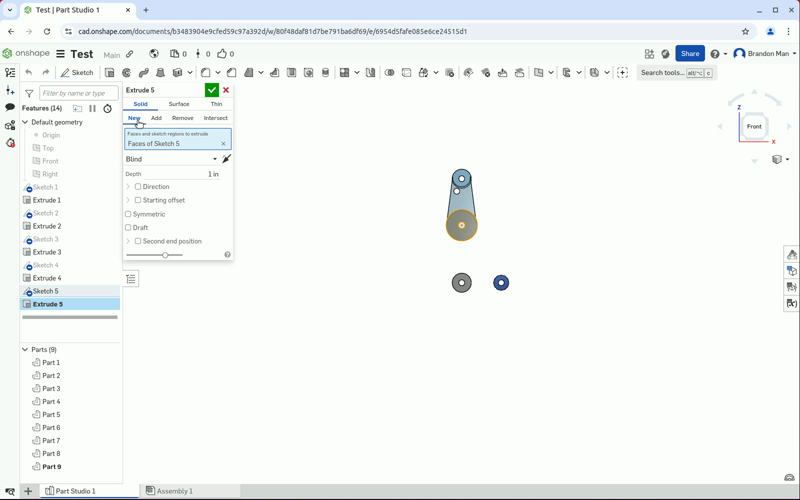
key(tab, 4)
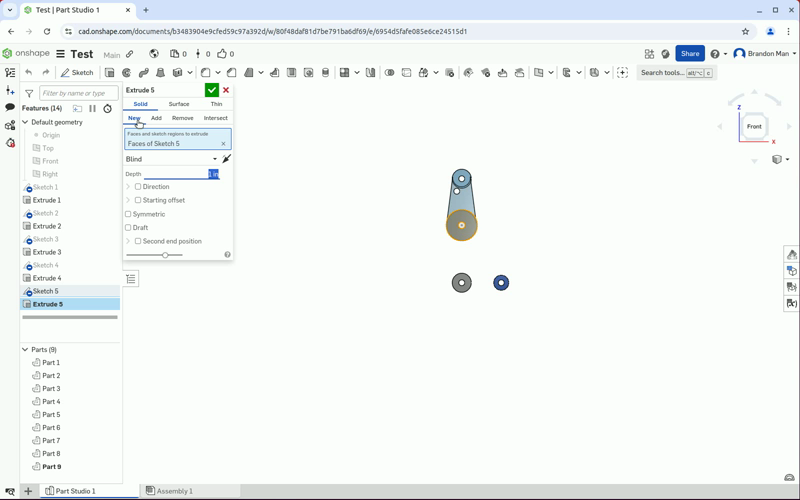
text(0.481)
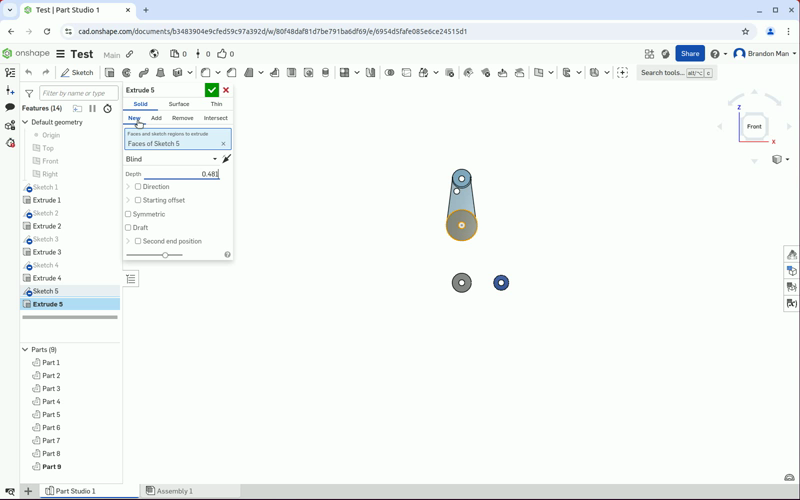
key(enter)
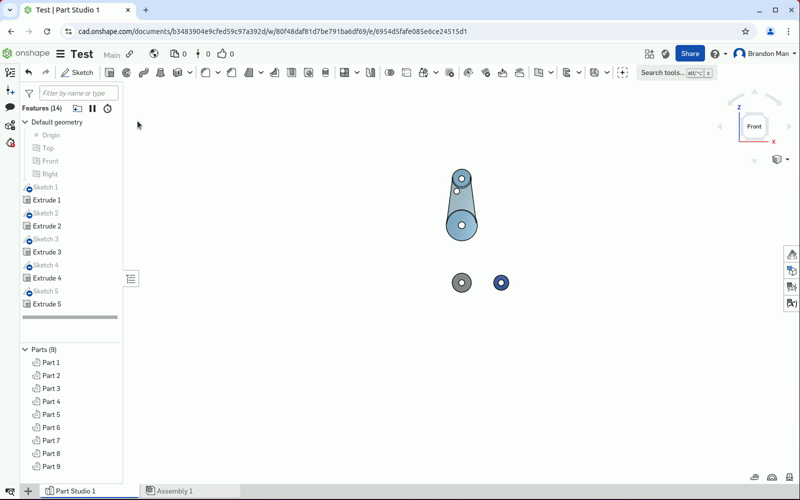
key(shift+h)
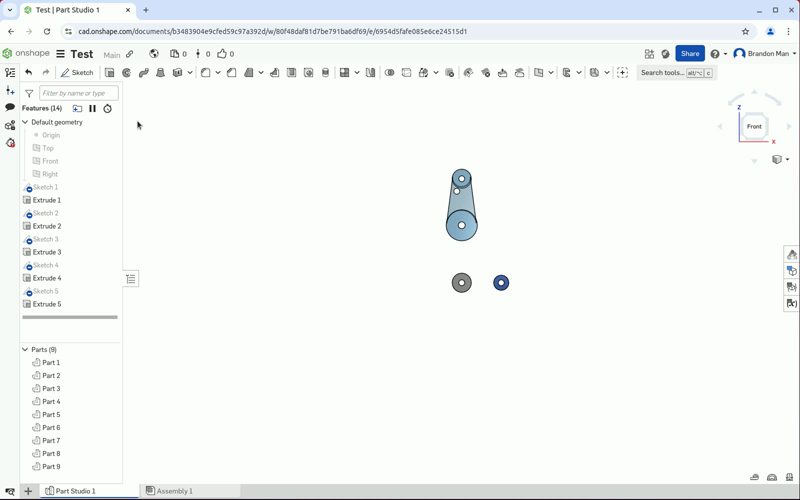
key(shift+h)
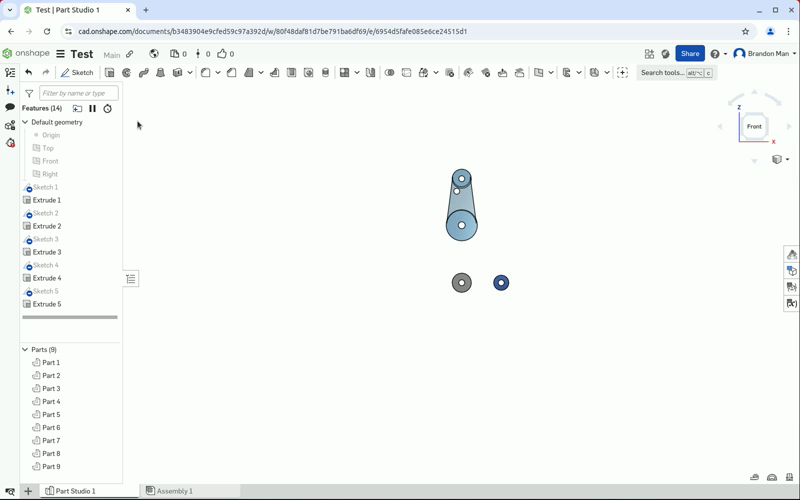
mouse_move(73, 189)
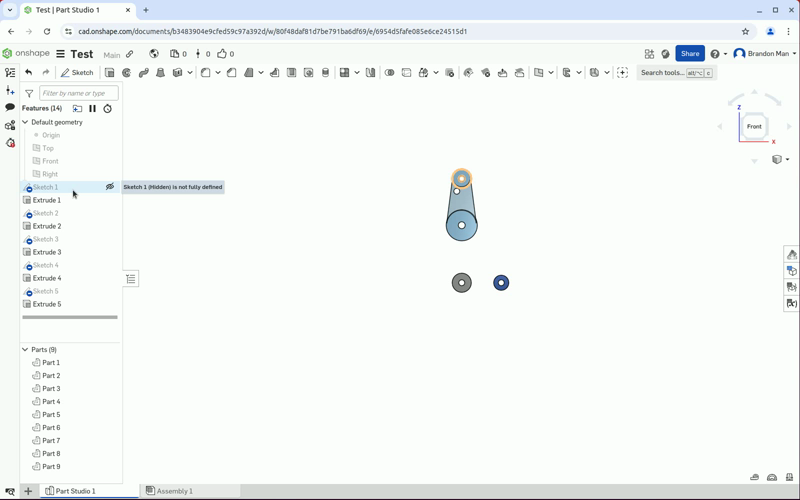
click(73, 189)
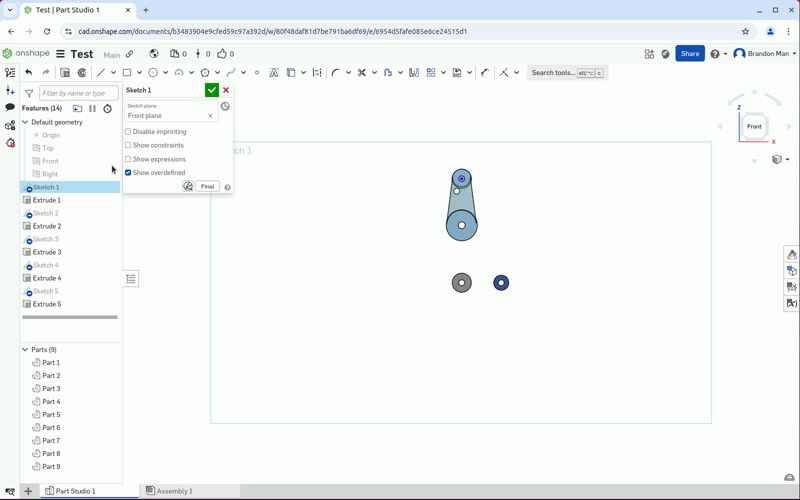
mouse_move(229, 92)
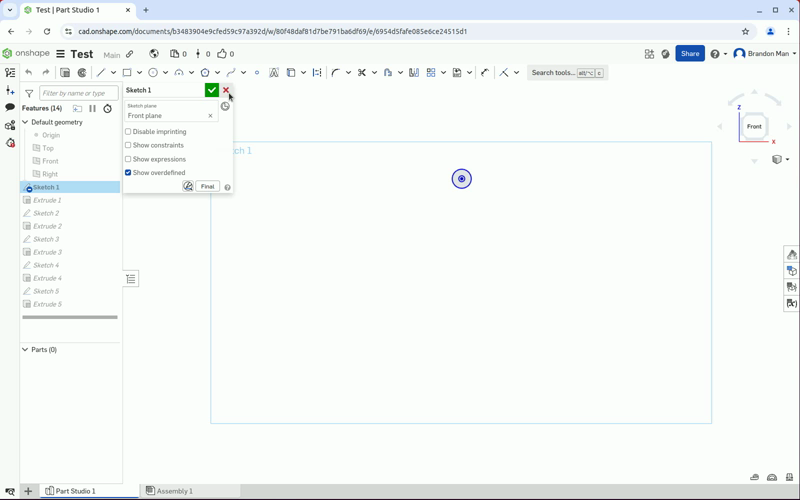
click(229, 92)
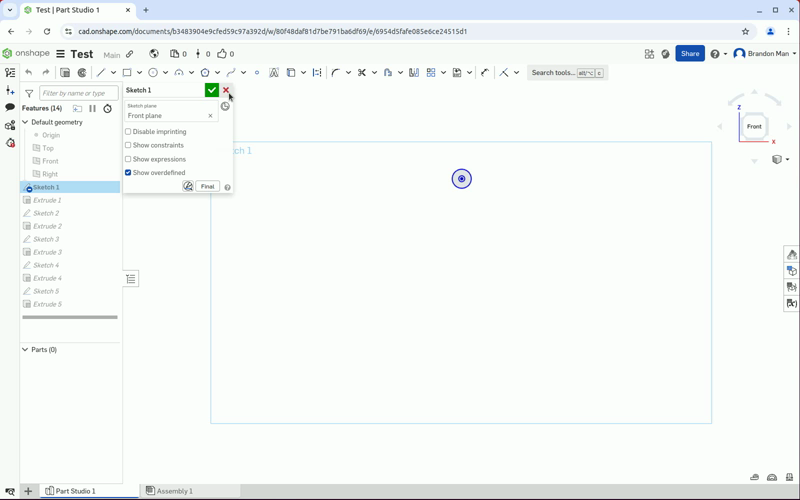
key(shift+s)
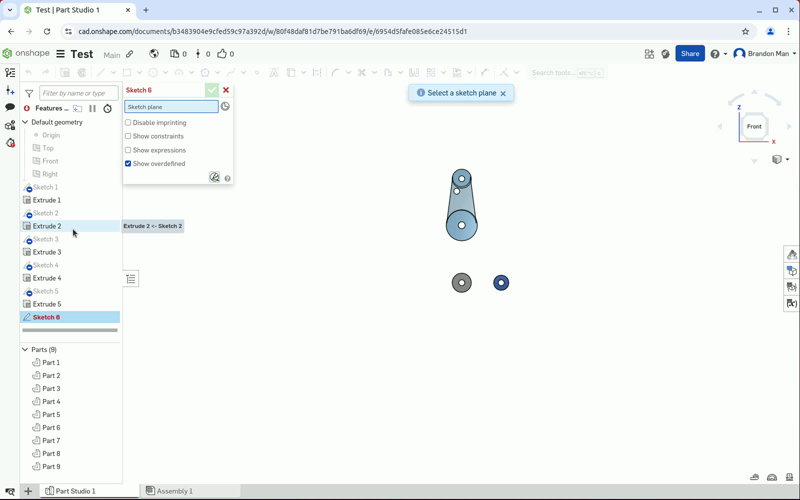
scroll(3)
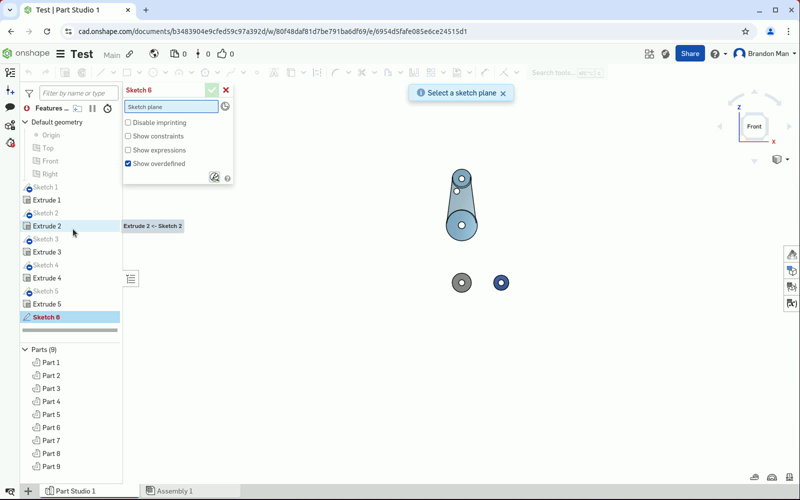
mouse_move(73, 163)
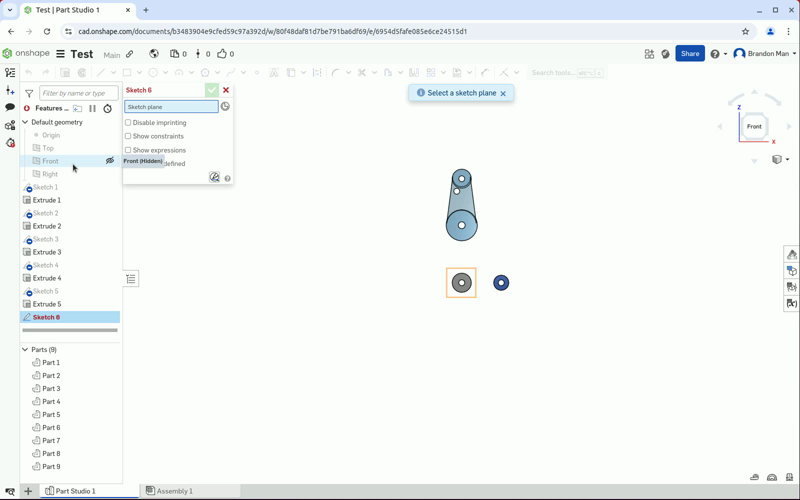
click(73, 163)
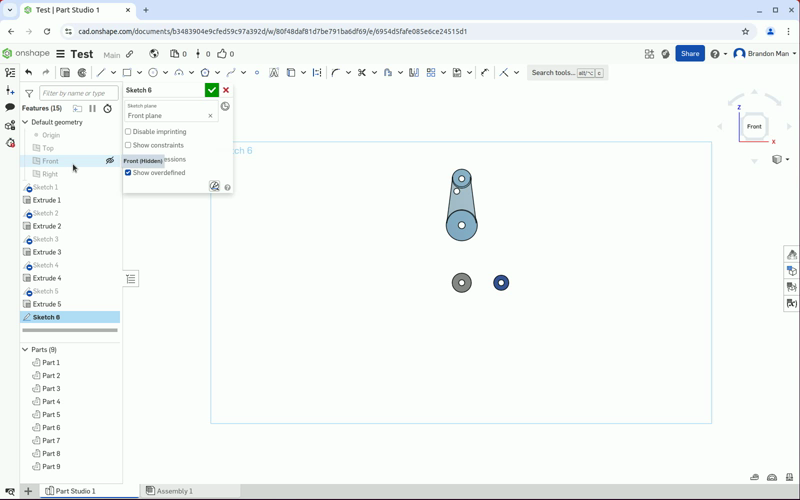
mouse_move(73, 352)
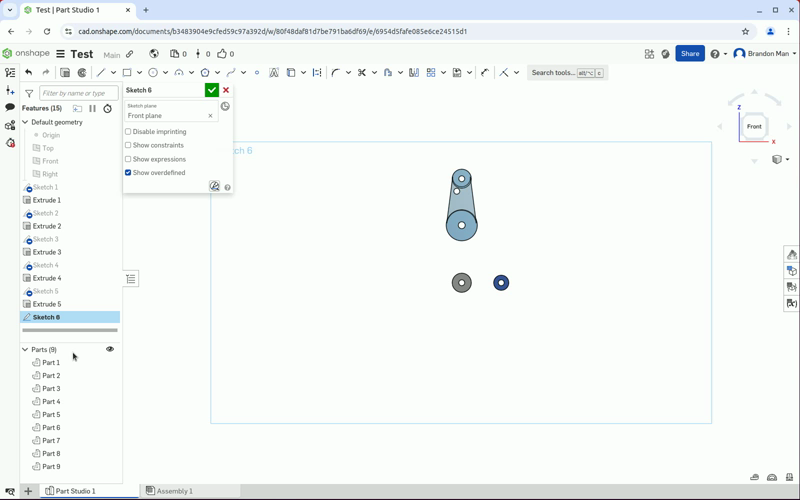
key(y)
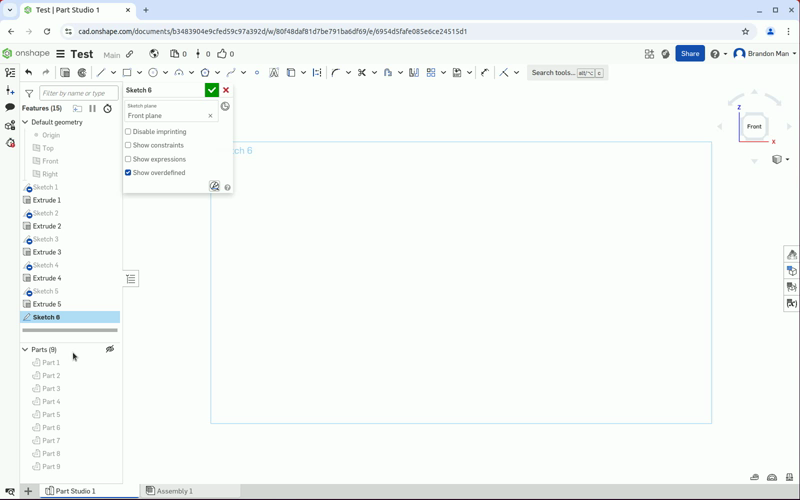
key(l)
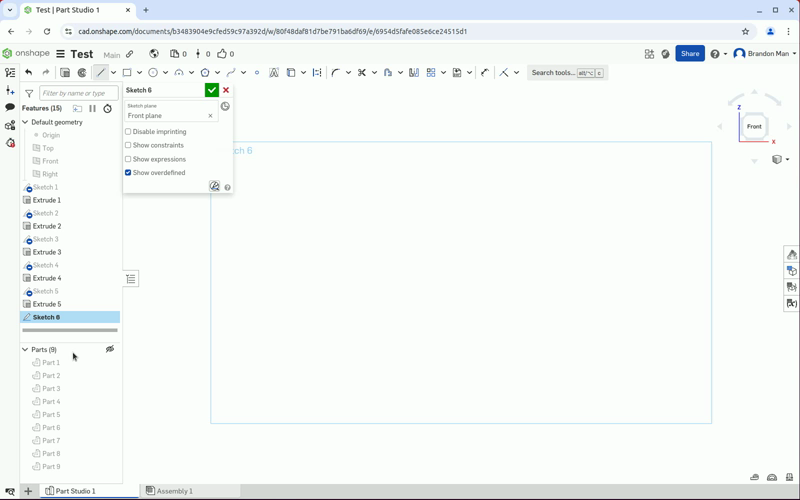
key_down(shift)
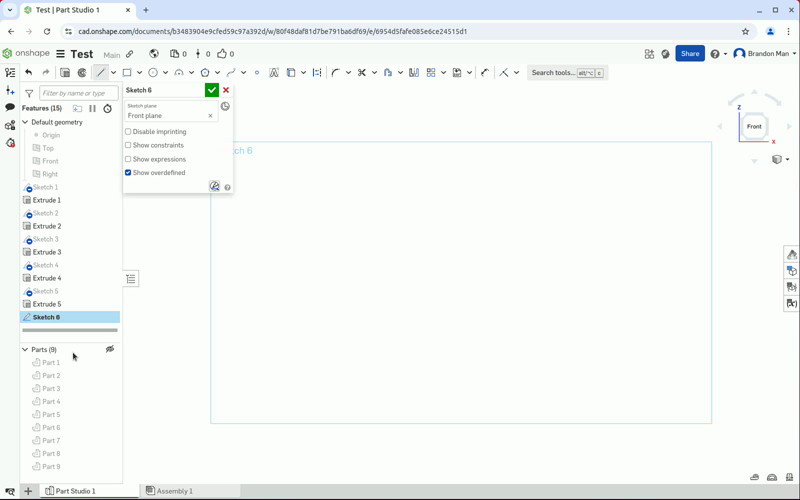
mouse_move(446, 226)
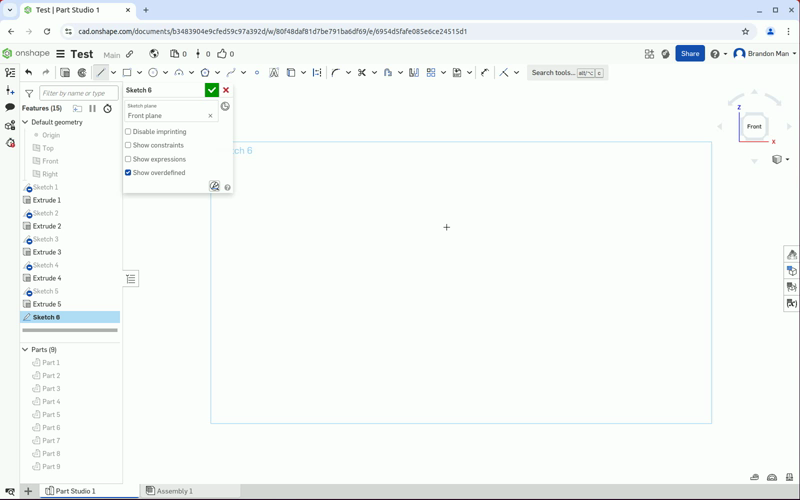
click(446, 226)
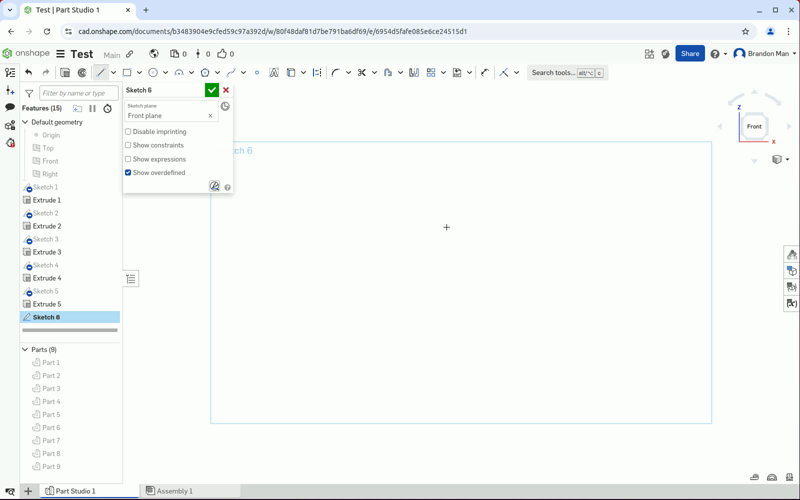
key_up(shift)
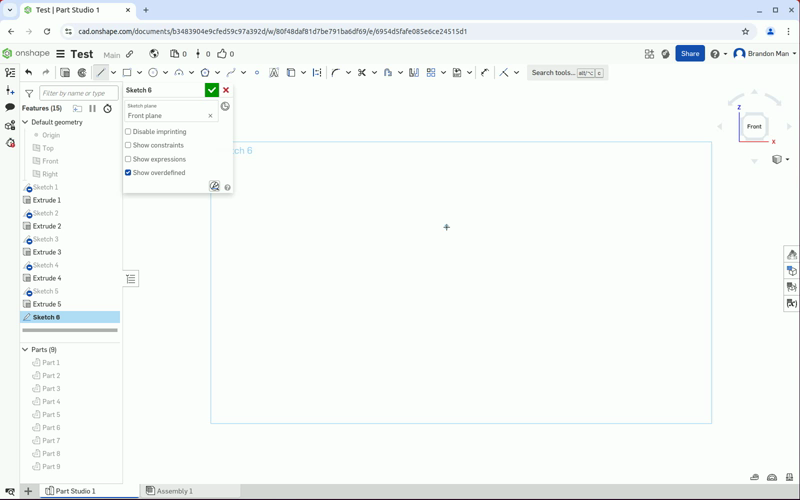
key_down(shift)
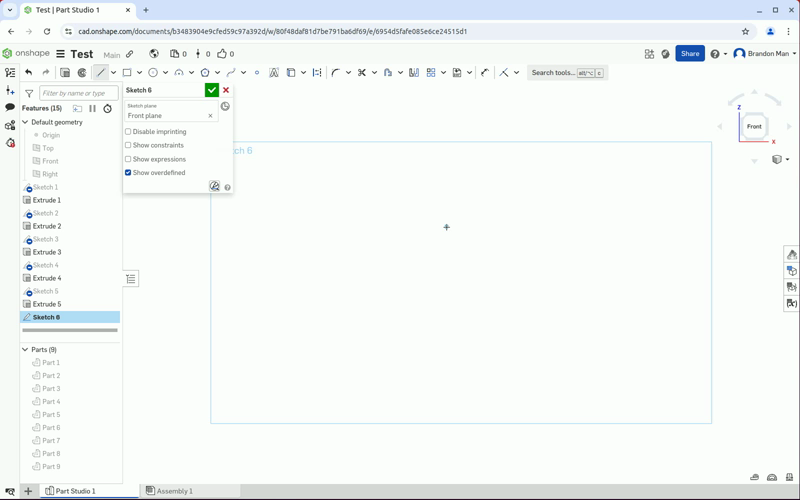
mouse_move(476, 226)
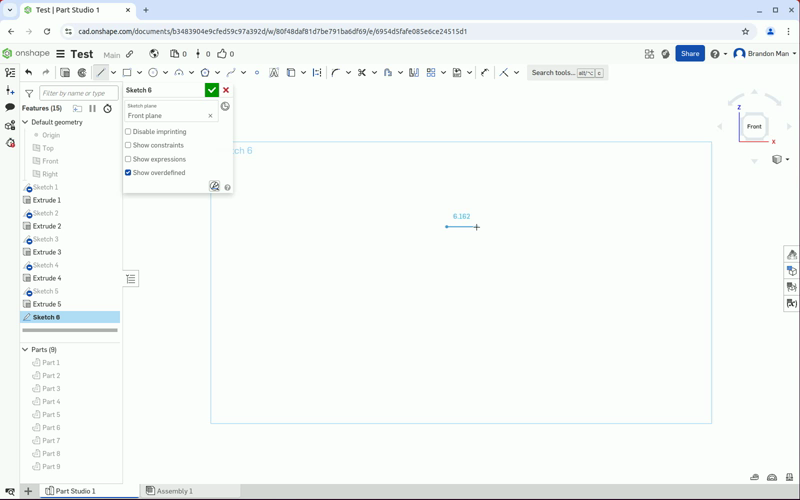
mouse_move(452, 284)
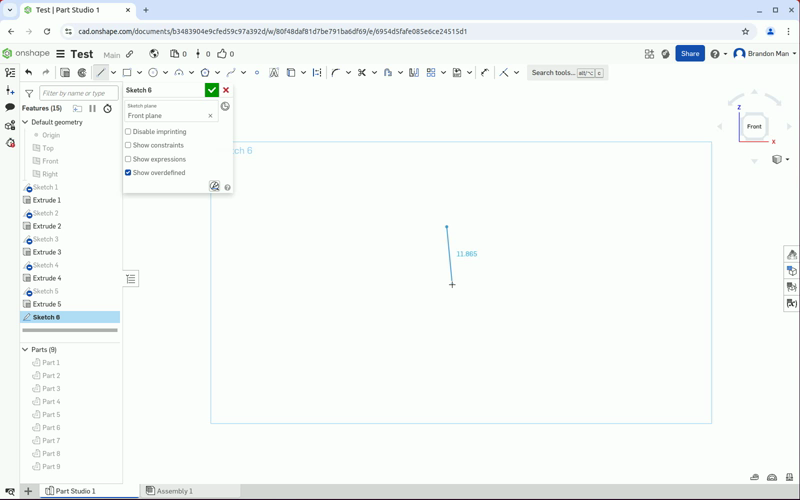
click(452, 284)
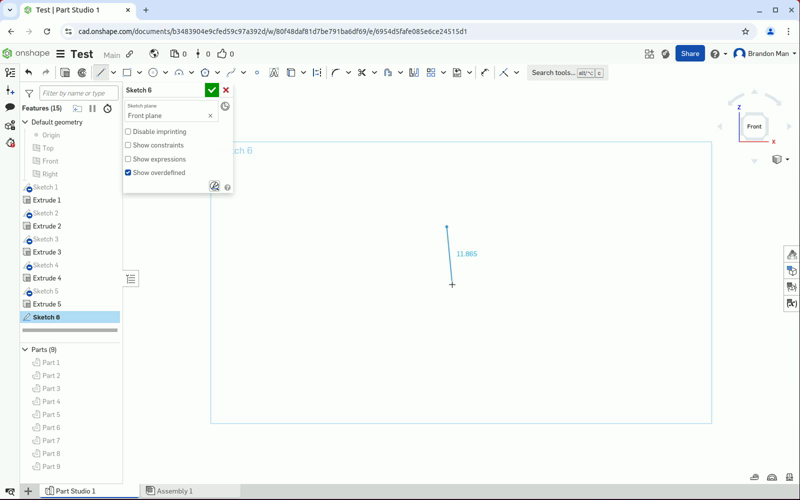
key_up(shift)
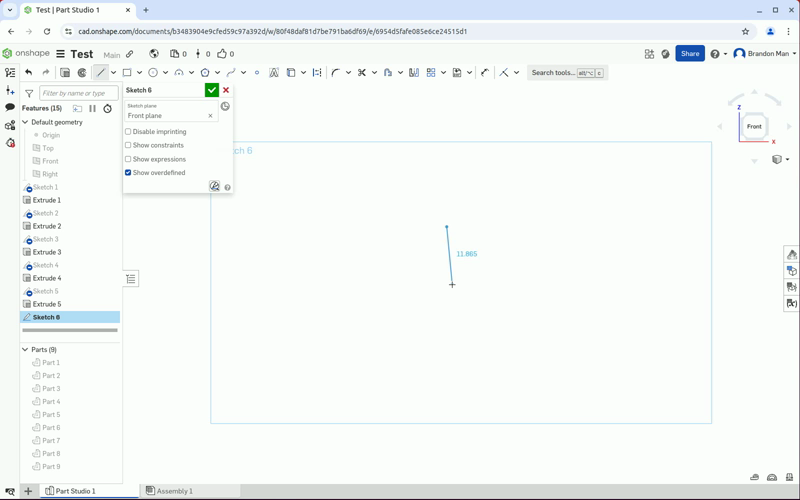
key(esc)
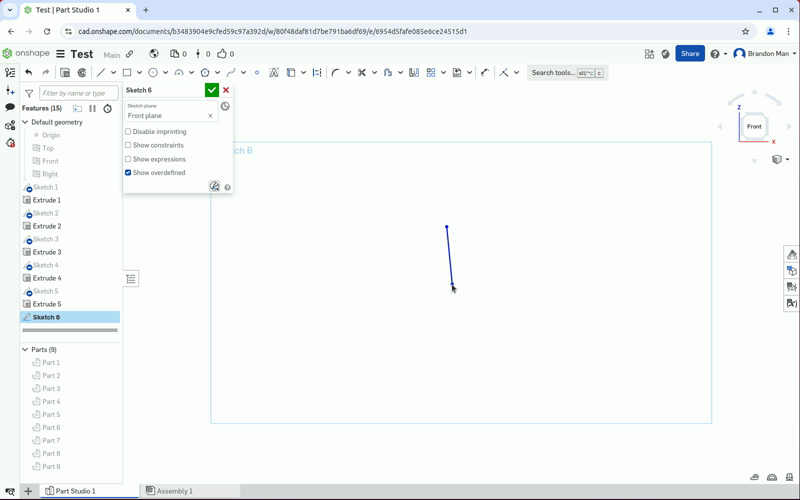
key(a)
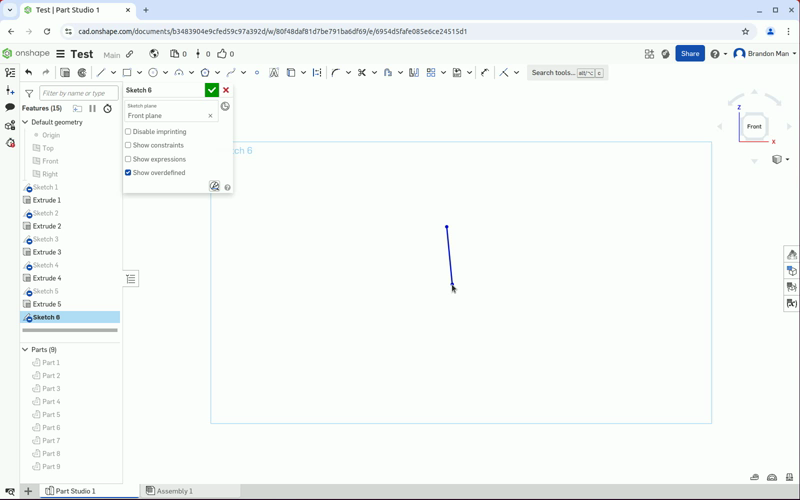
mouse_move(452, 284)
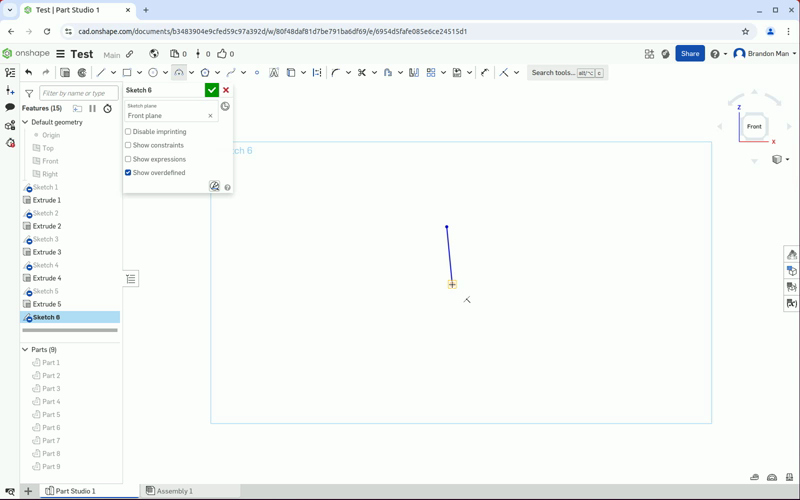
click(452, 284)
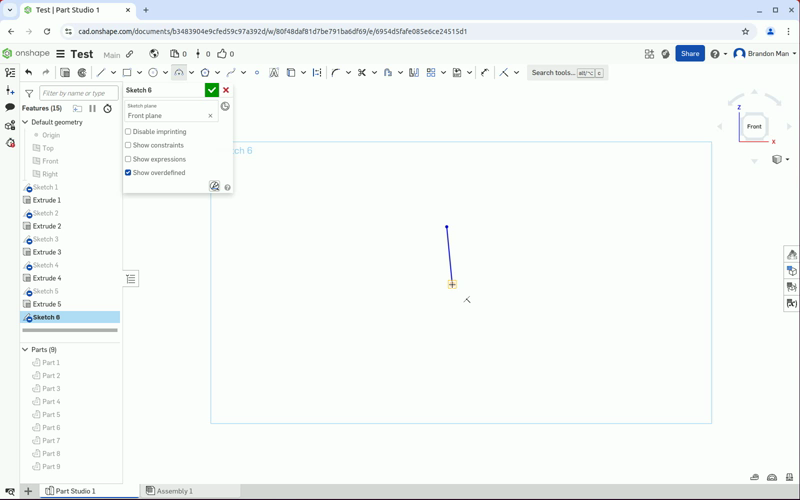
key_down(shift)
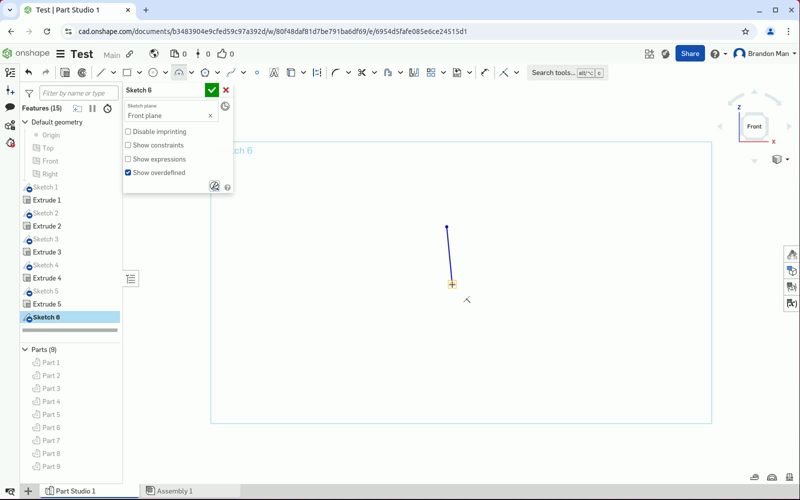
mouse_move(461, 291)
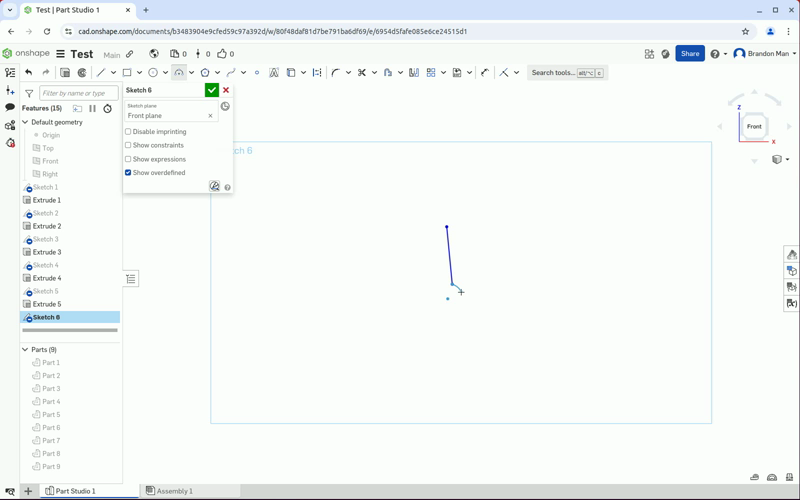
click(461, 291)
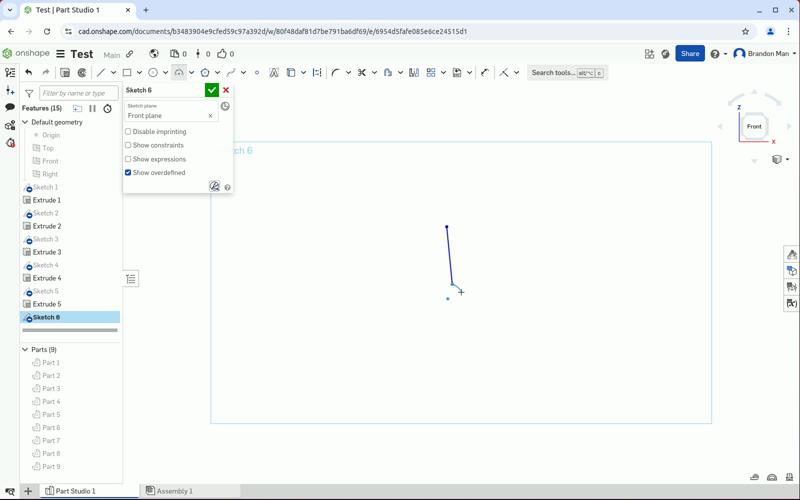
mouse_move(466, 276)
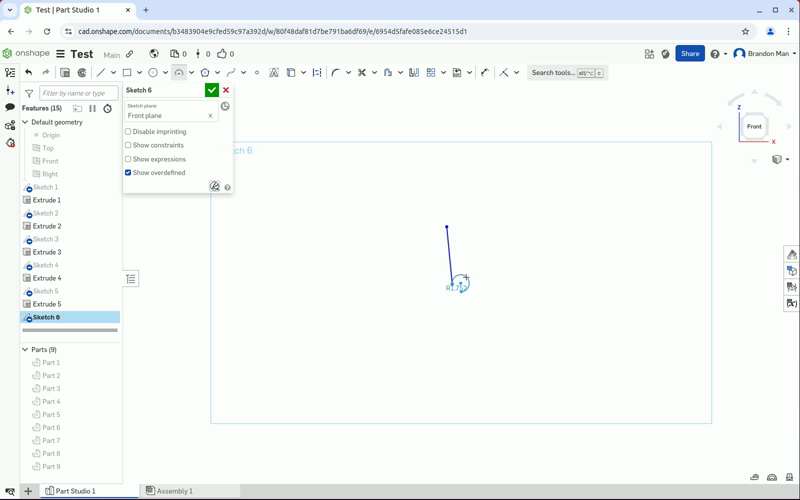
click(466, 276)
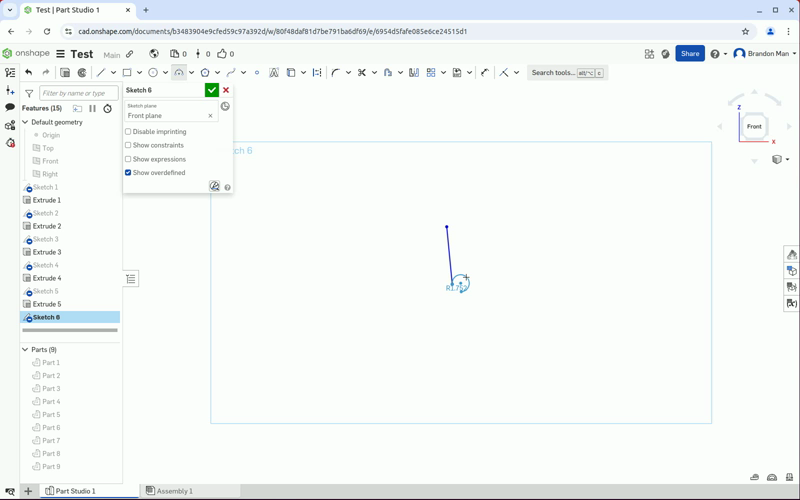
key_up(shift)
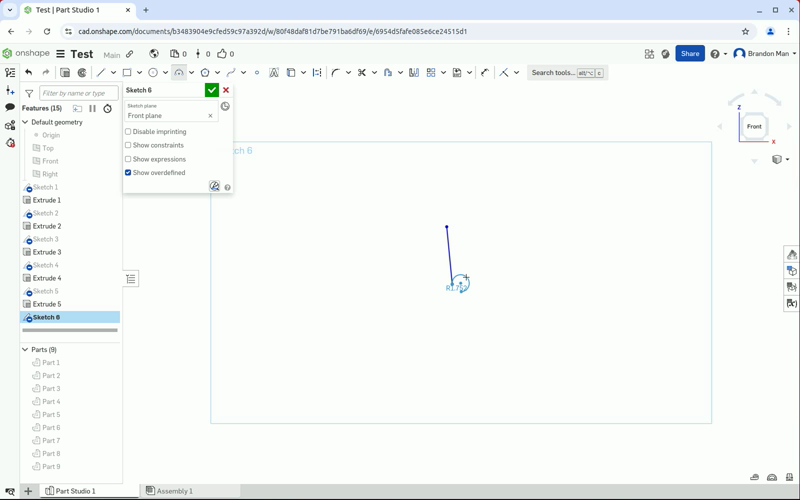
key(esc)
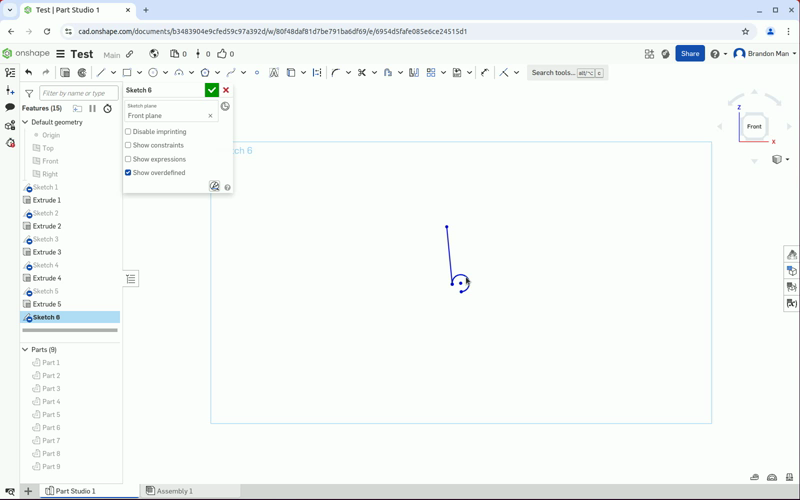
key(l)
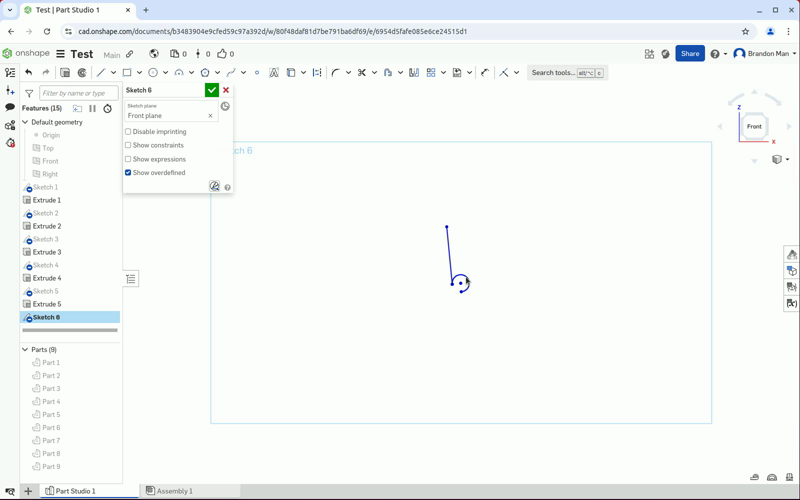
mouse_move(461, 291)
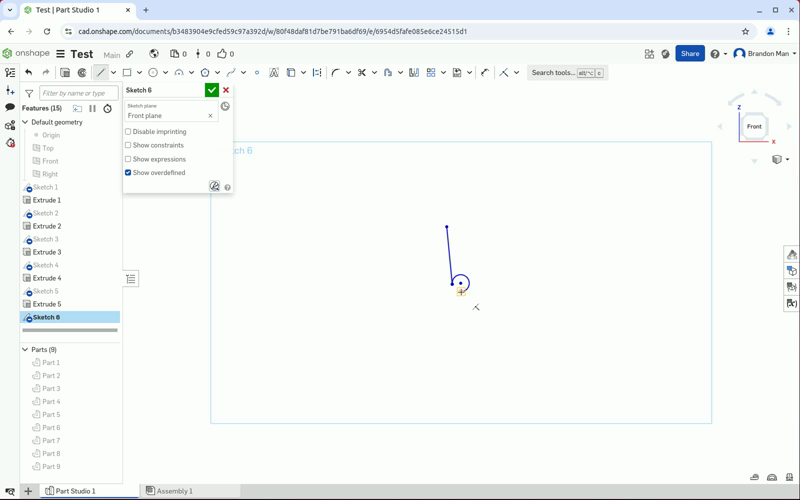
click(461, 291)
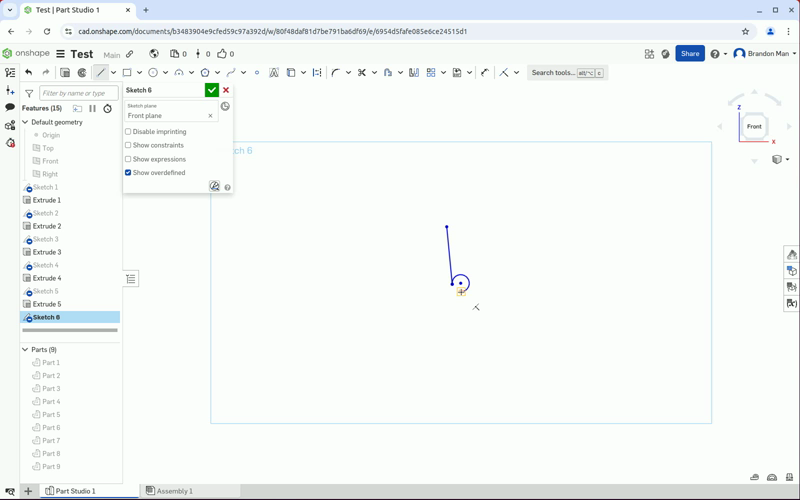
key_down(shift)
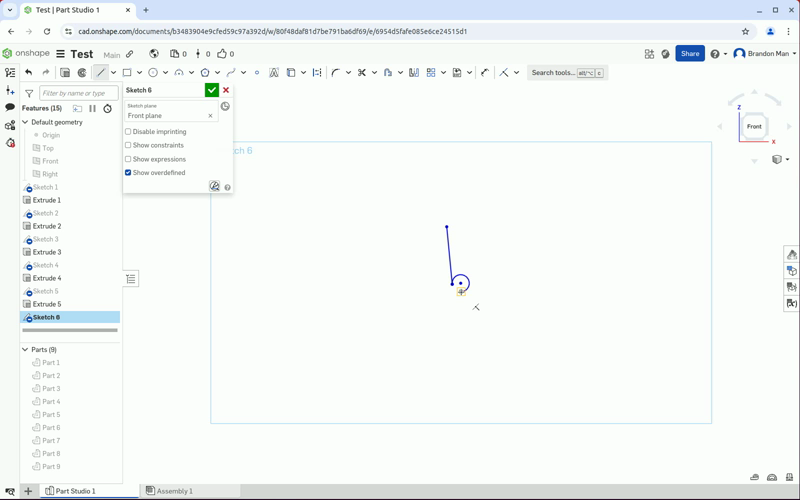
mouse_move(491, 291)
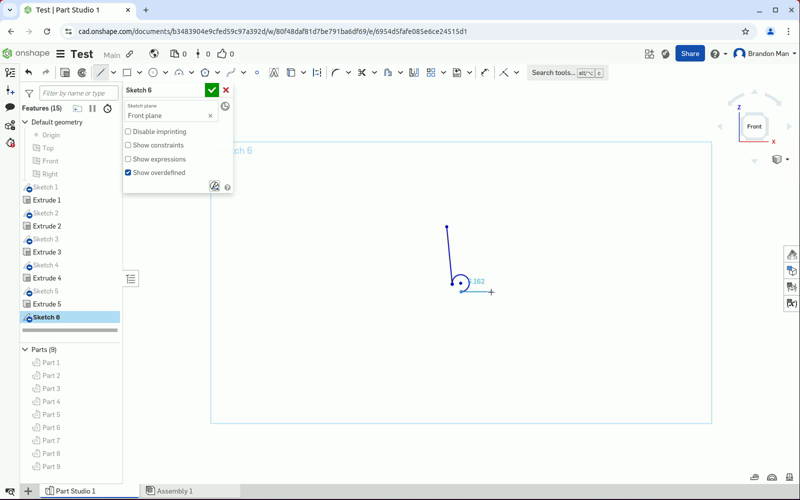
mouse_move(502, 290)
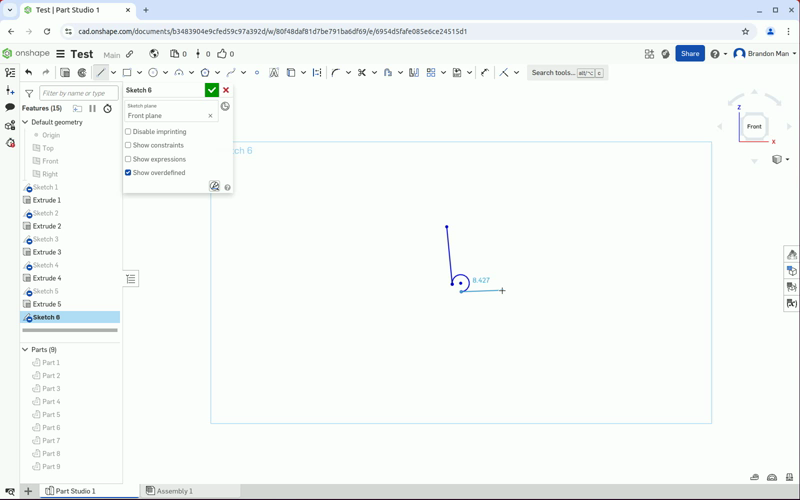
click(502, 290)
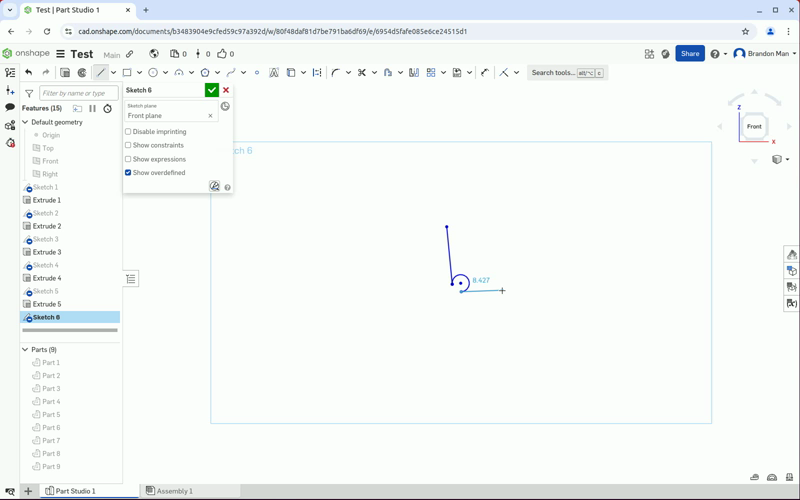
key_up(shift)
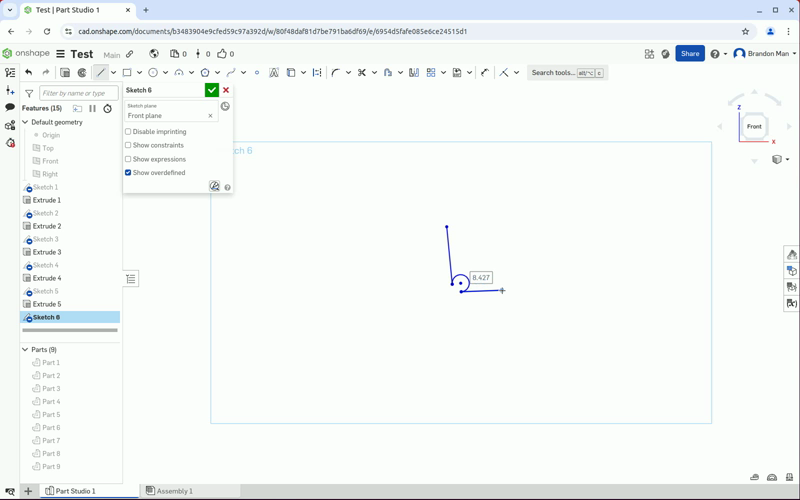
key(esc)
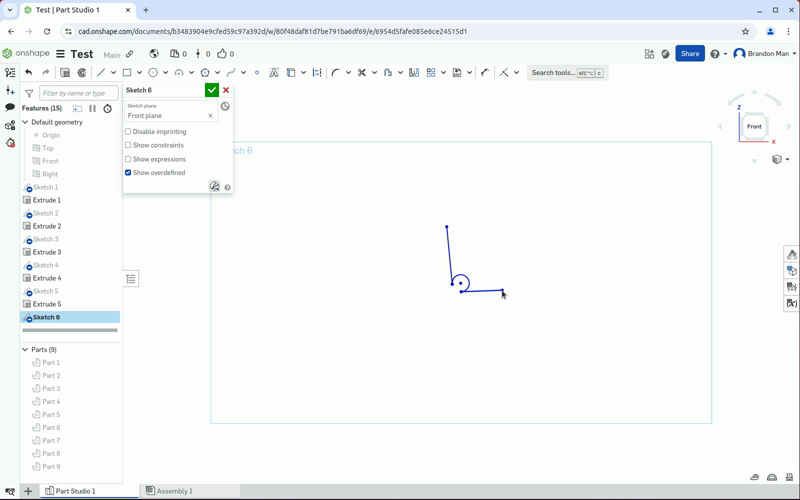
key(a)
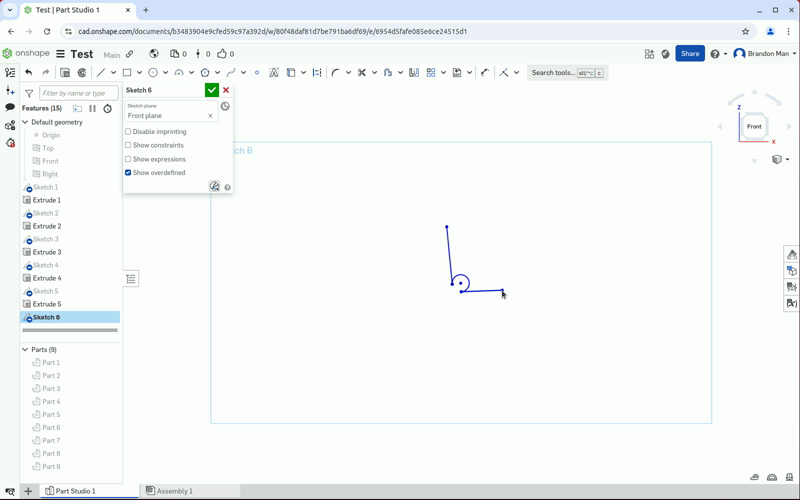
mouse_move(502, 290)
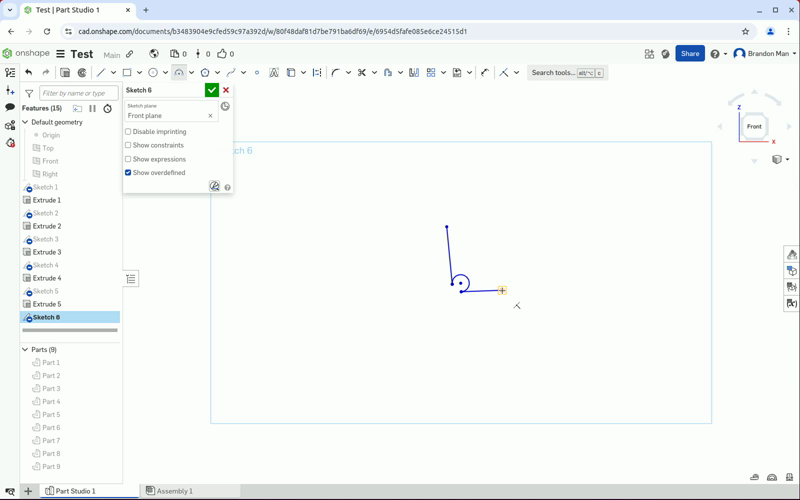
click(502, 290)
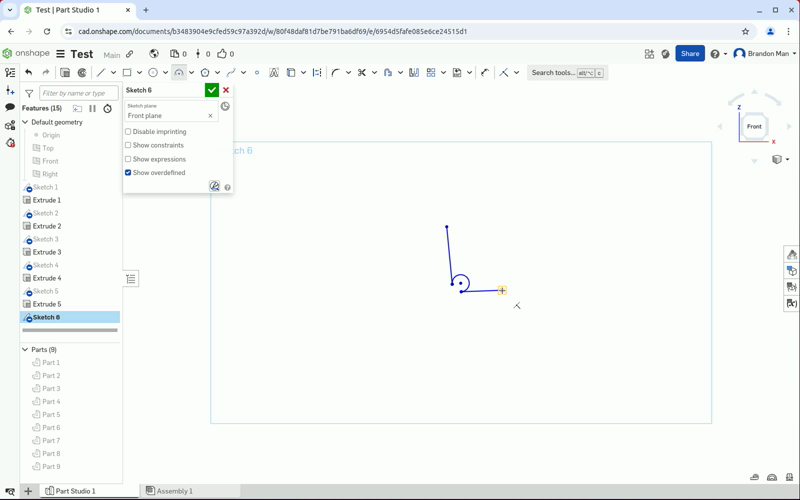
key_down(shift)
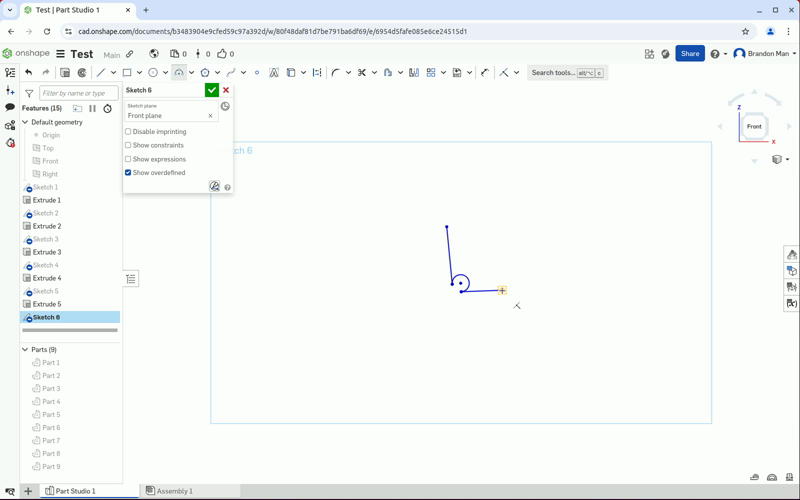
mouse_move(502, 276)
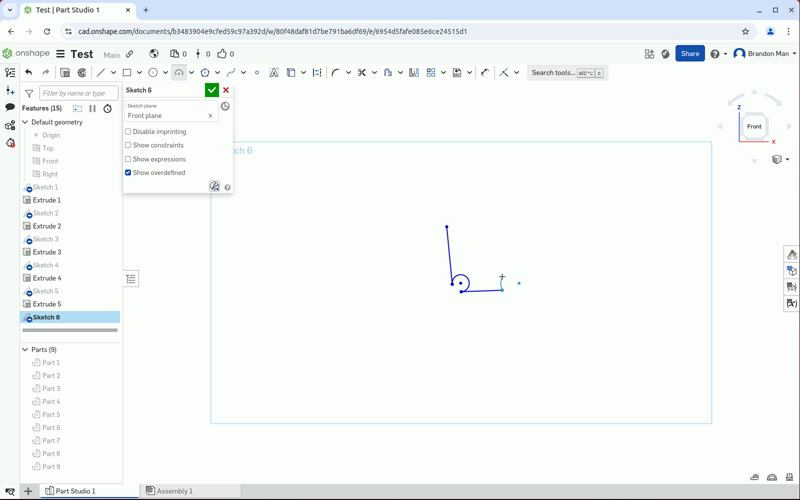
click(502, 276)
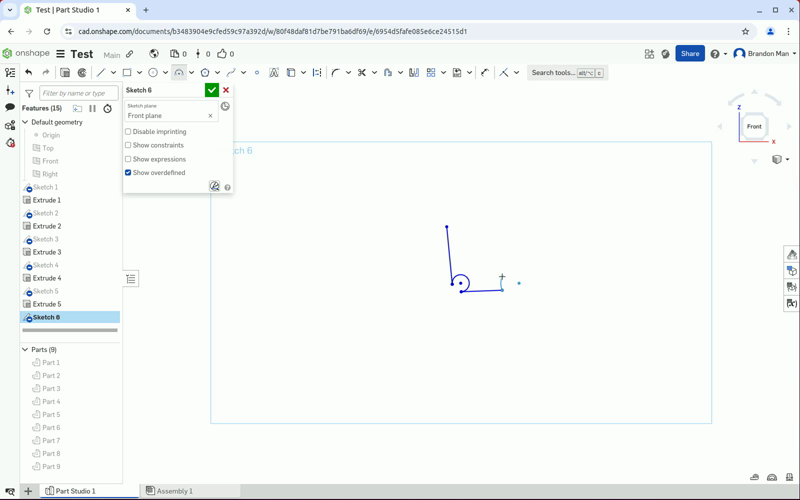
mouse_move(494, 282)
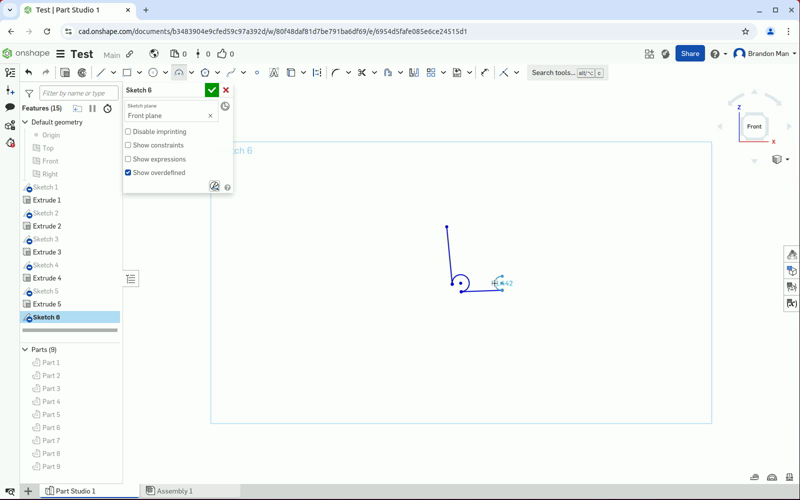
click(494, 282)
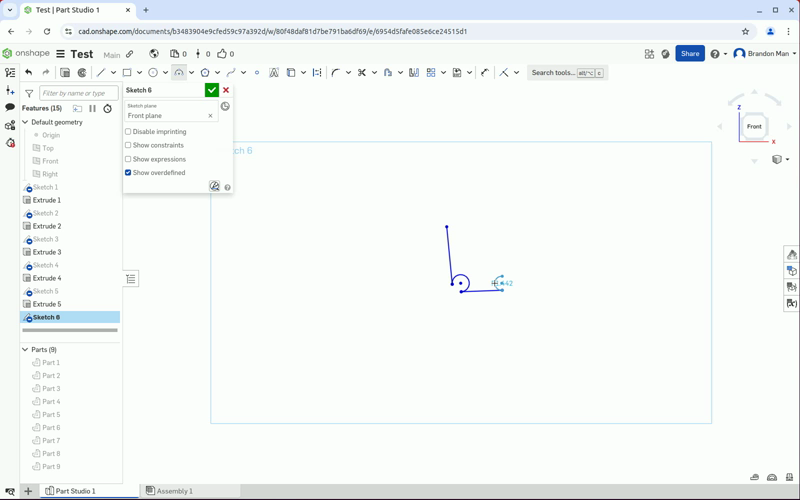
key_up(shift)
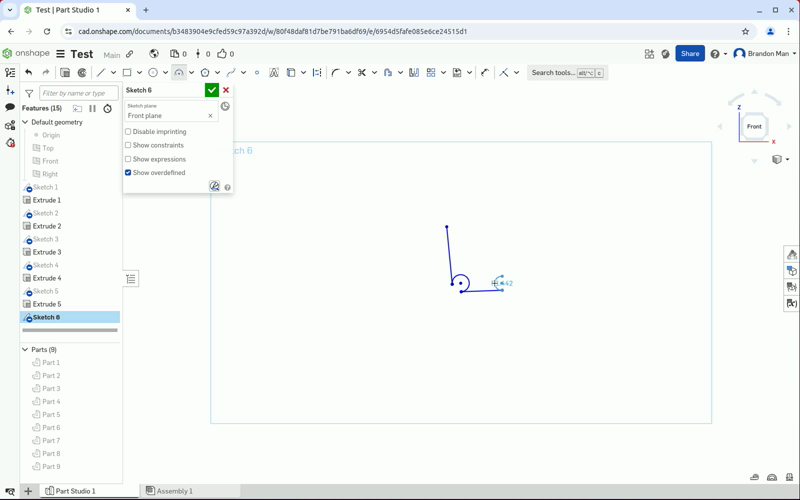
key(esc)
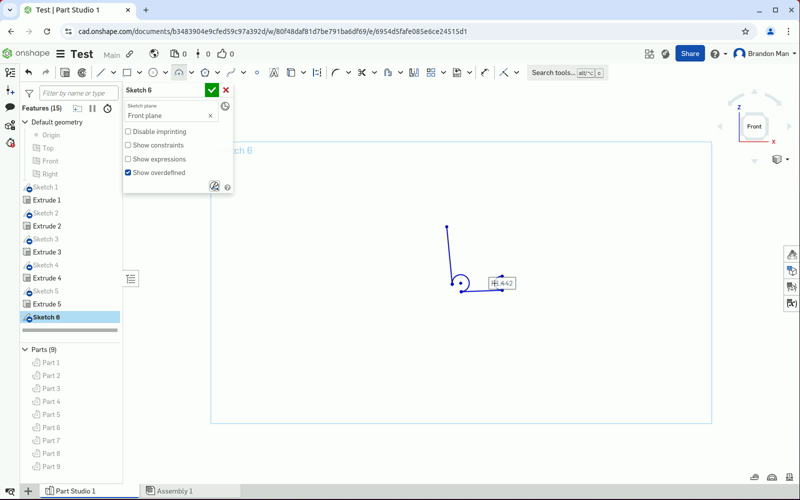
key(l)
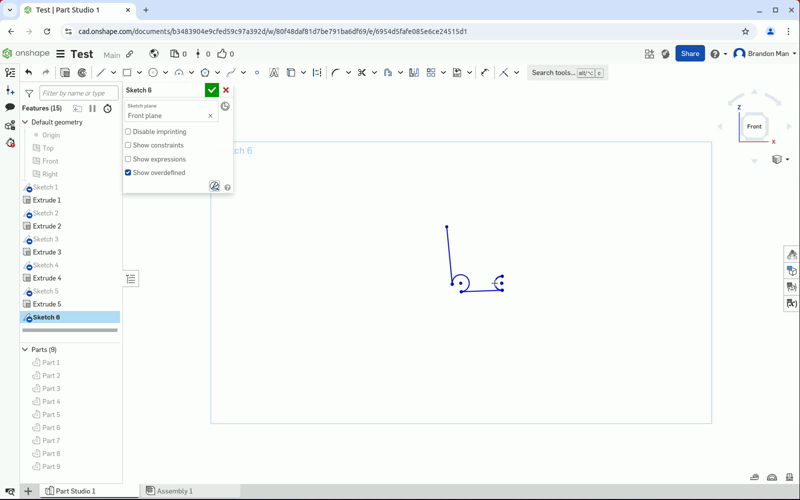
mouse_move(502, 276)
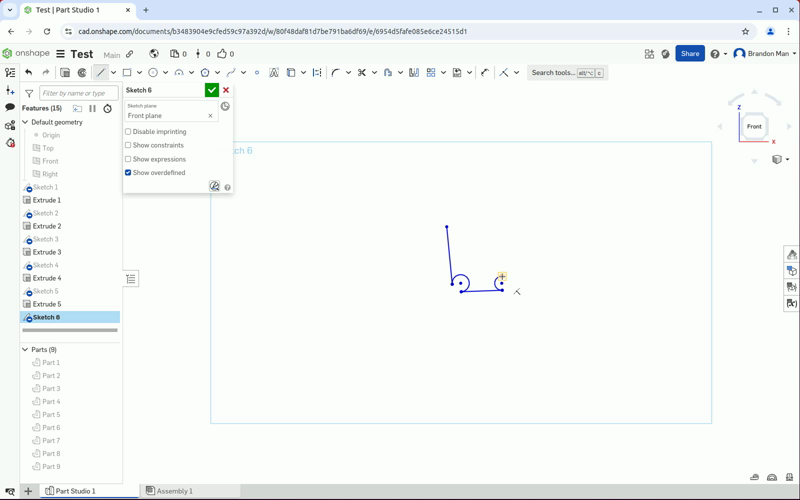
click(502, 276)
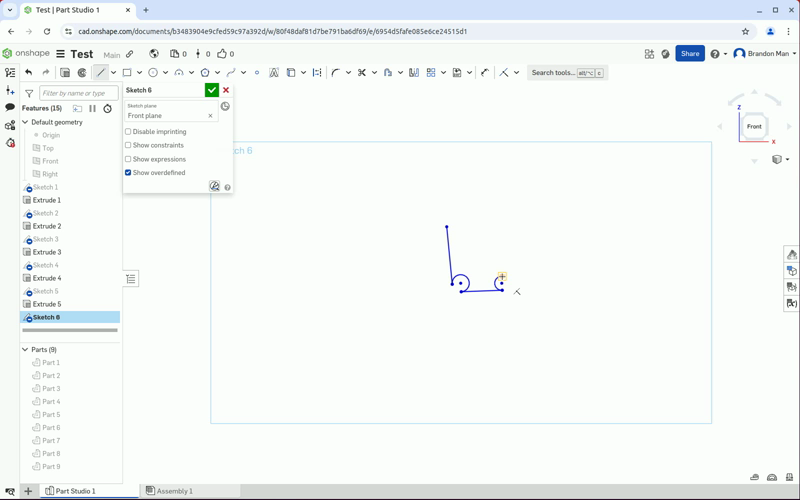
key_down(shift)
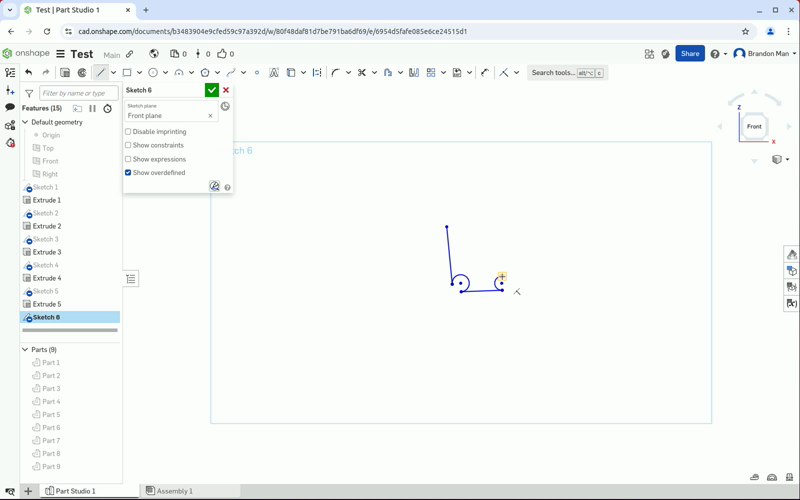
mouse_move(532, 276)
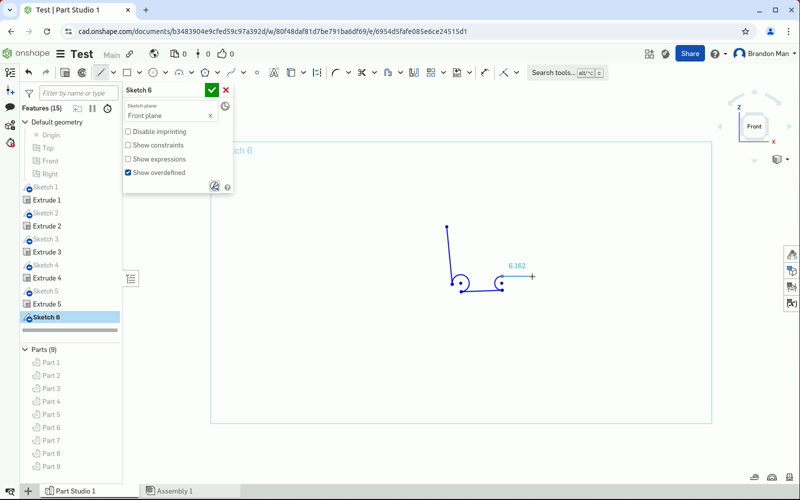
mouse_move(478, 275)
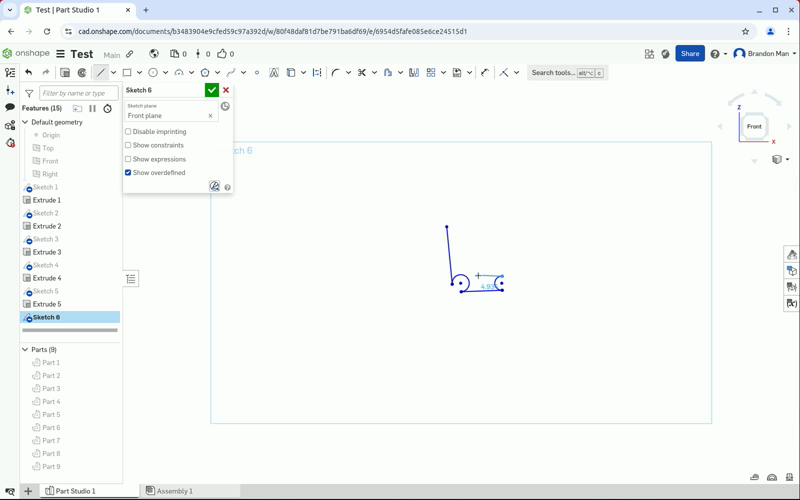
click(478, 275)
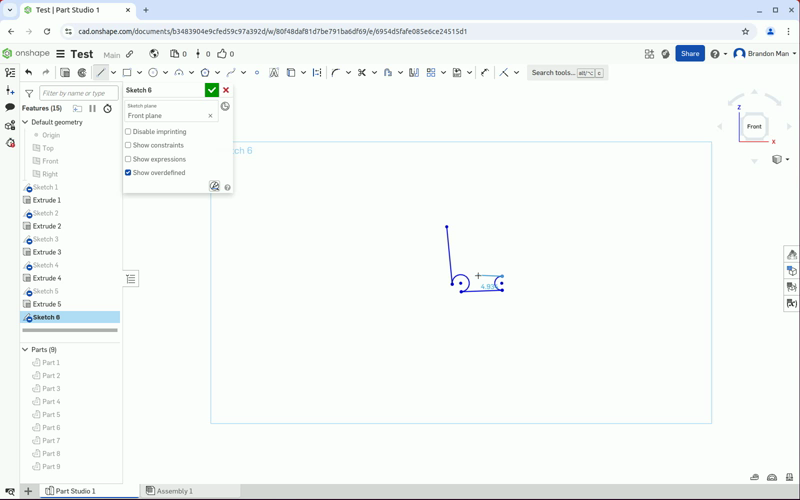
key_up(shift)
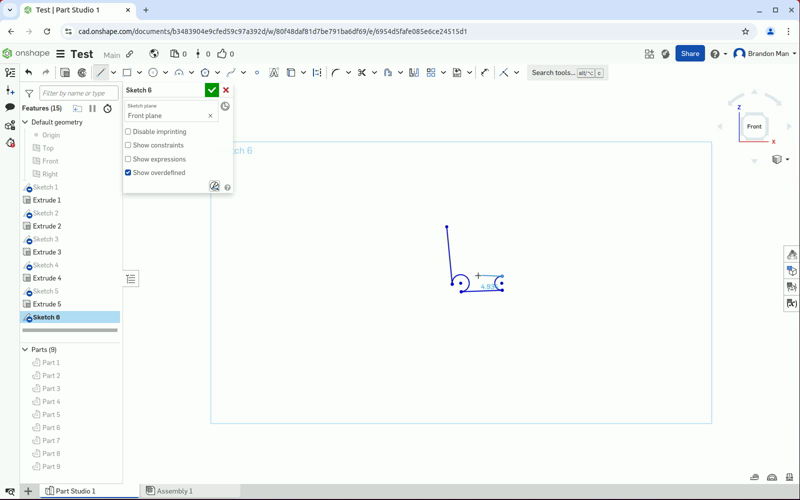
key(esc)
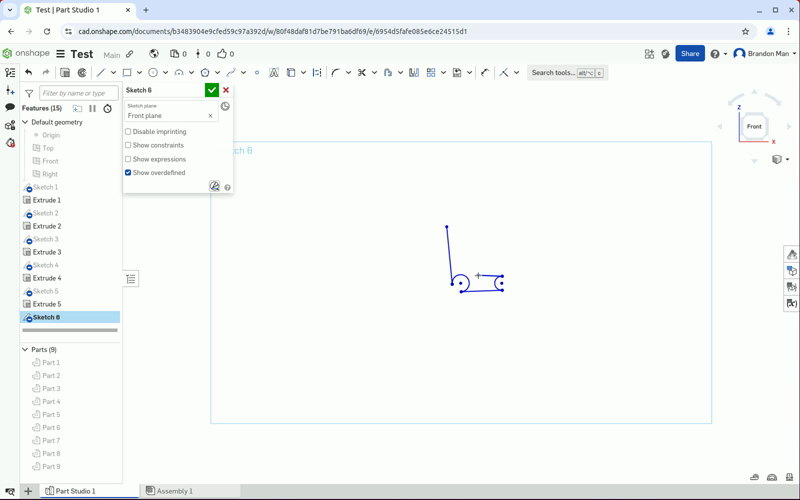
key(a)
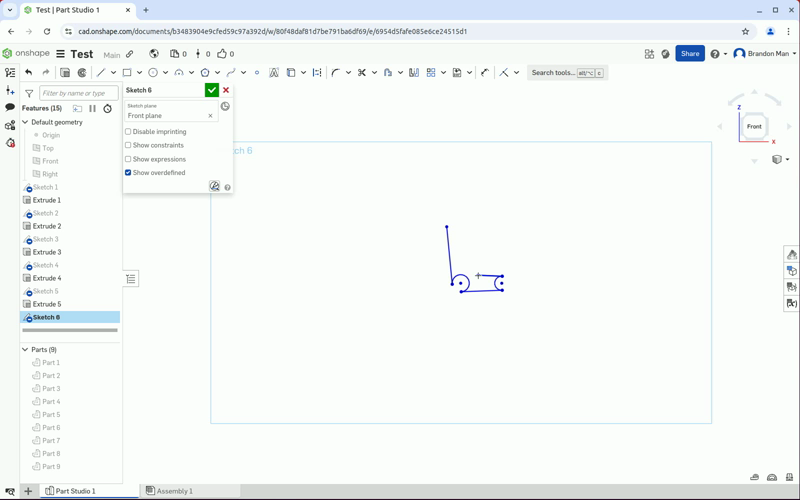
mouse_move(478, 275)
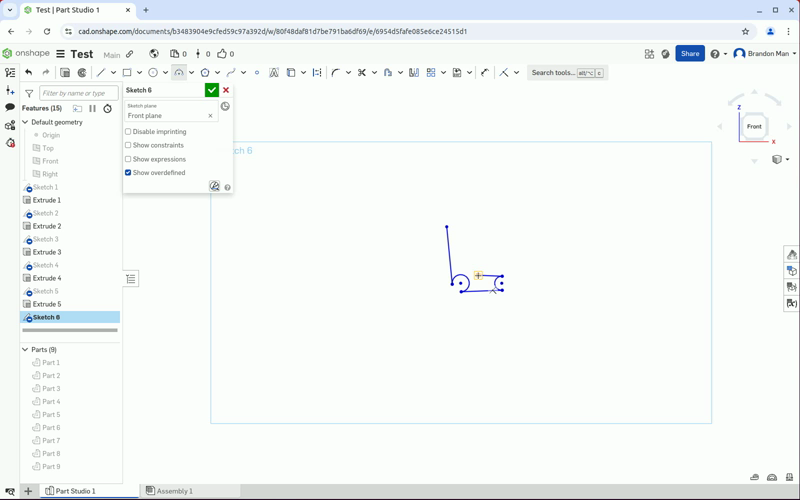
click(478, 275)
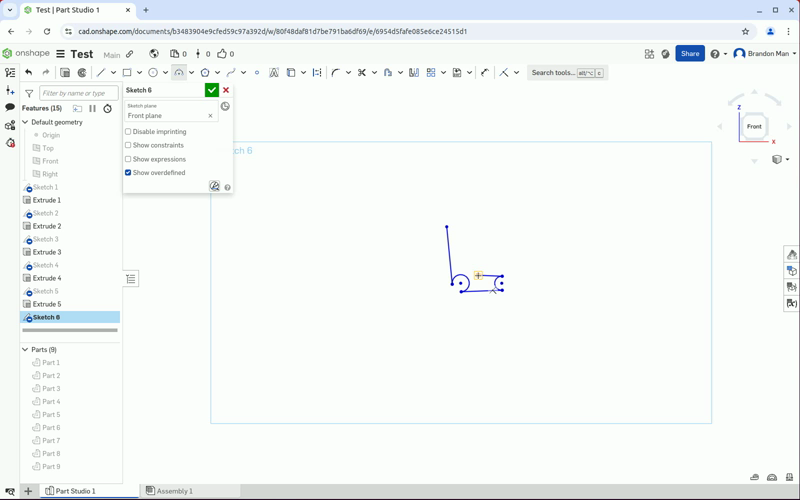
key_down(shift)
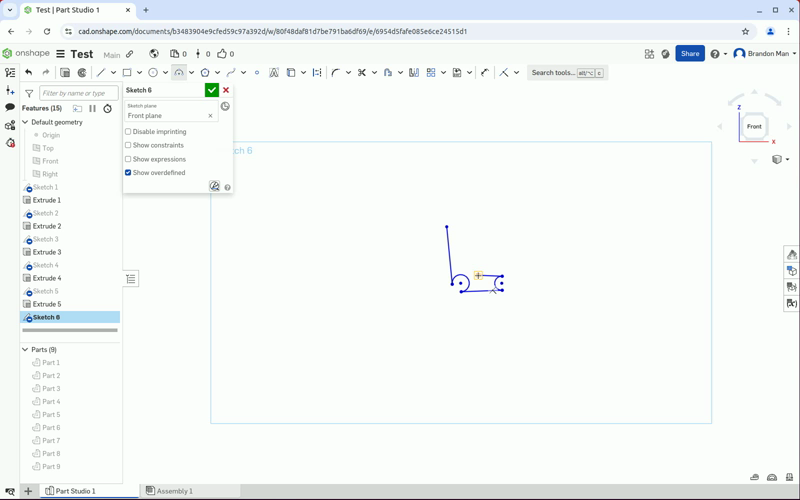
mouse_move(471, 267)
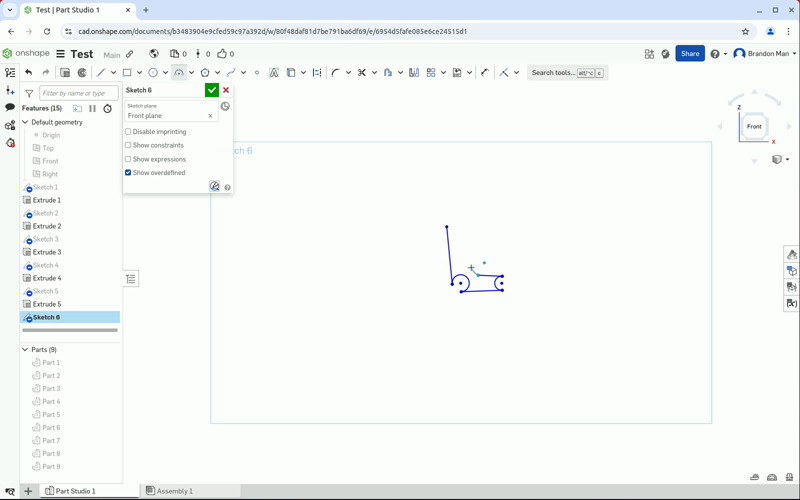
click(471, 267)
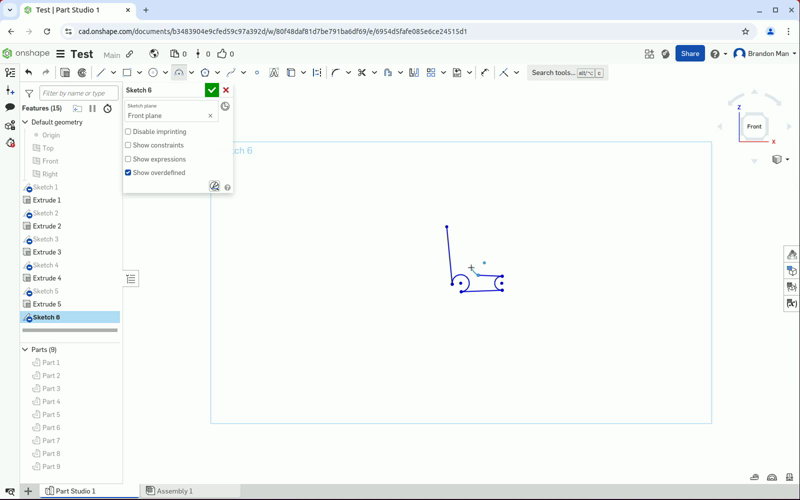
mouse_move(472, 272)
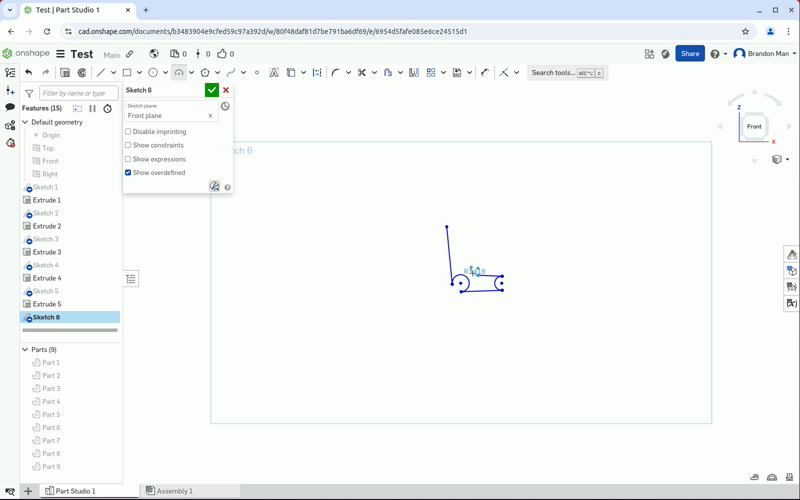
click(472, 272)
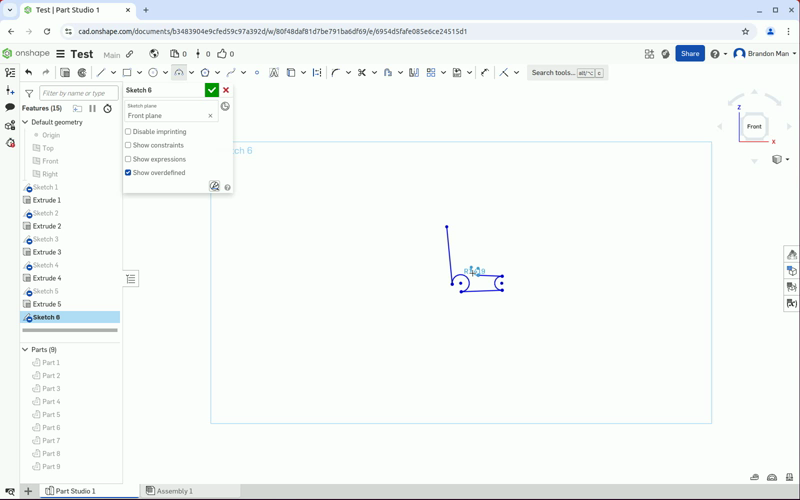
key_up(shift)
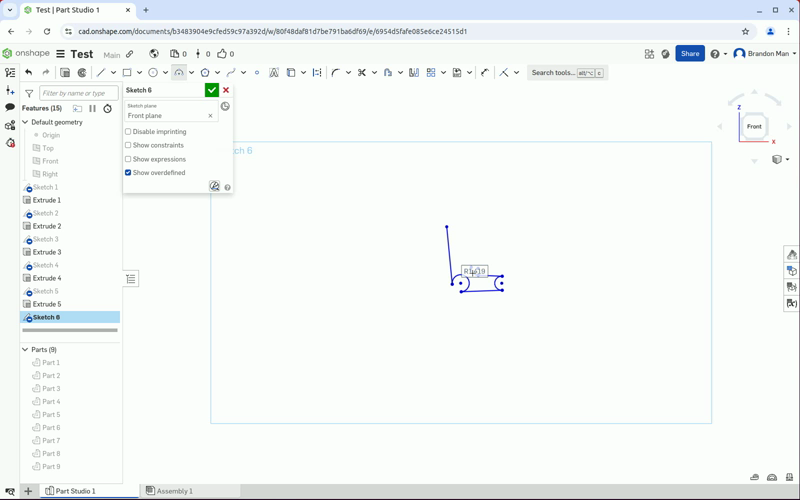
key(esc)
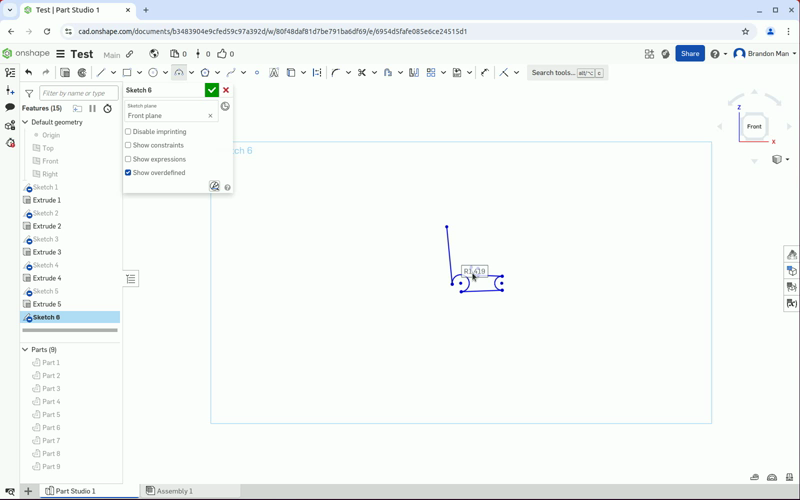
key(l)
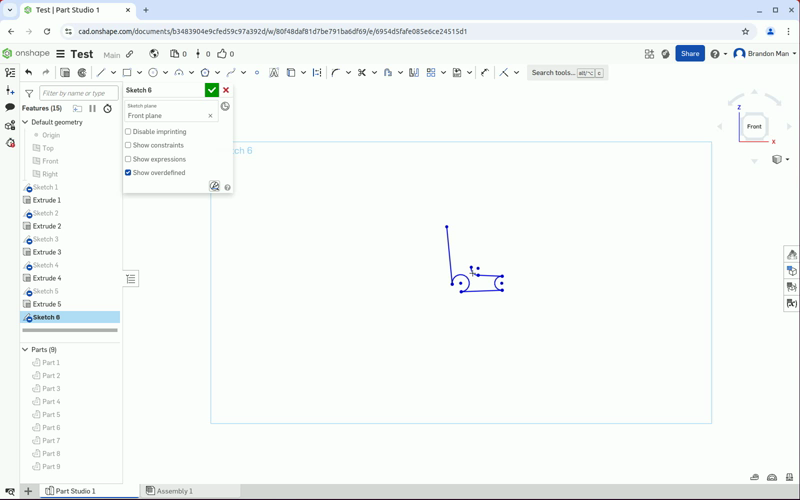
mouse_move(471, 267)
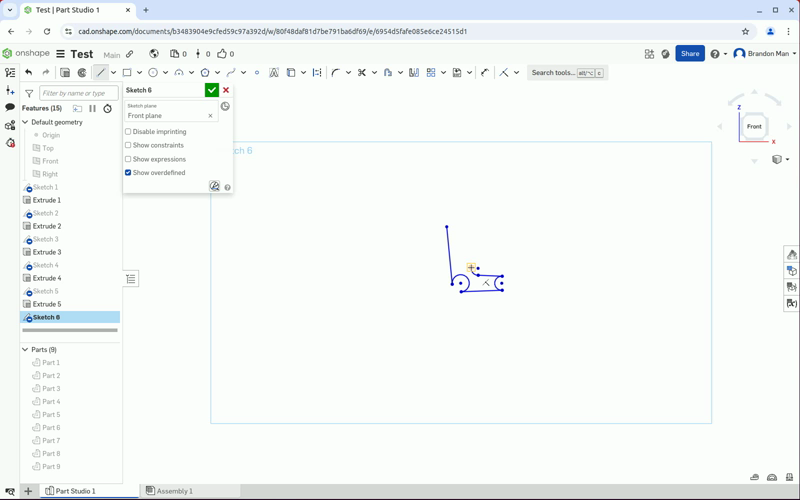
click(471, 267)
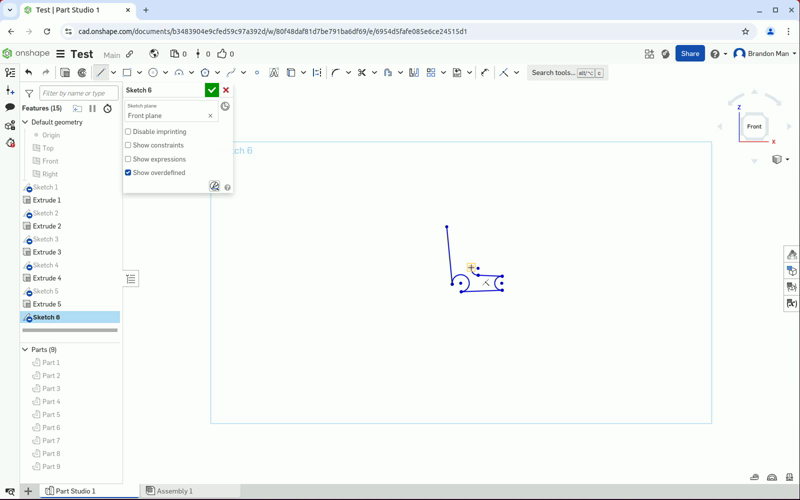
key_down(shift)
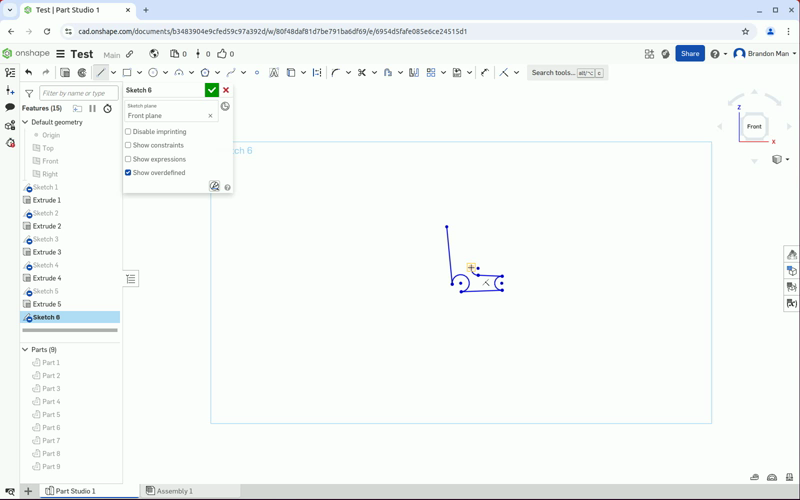
mouse_move(501, 267)
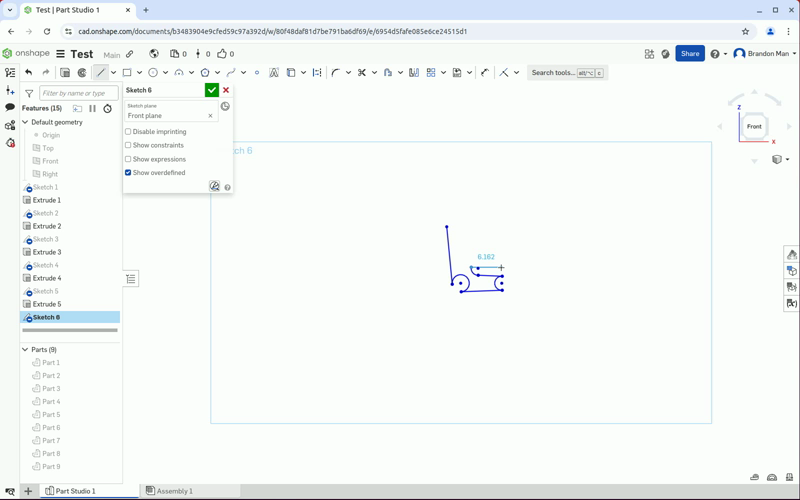
mouse_move(475, 226)
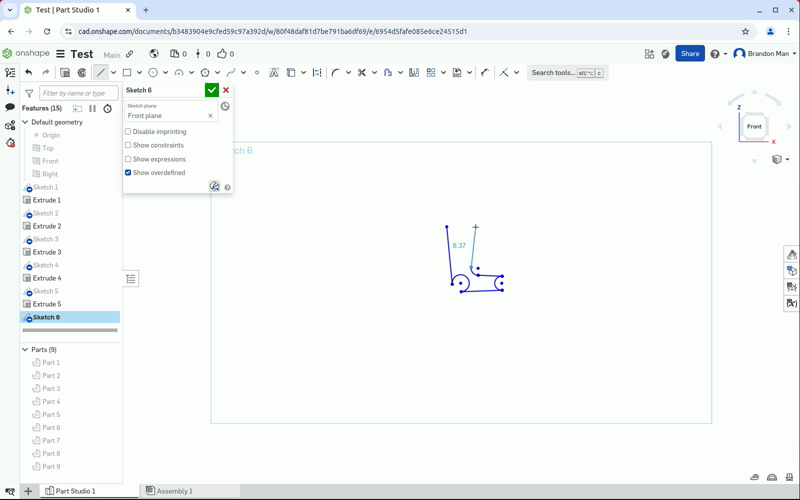
click(475, 226)
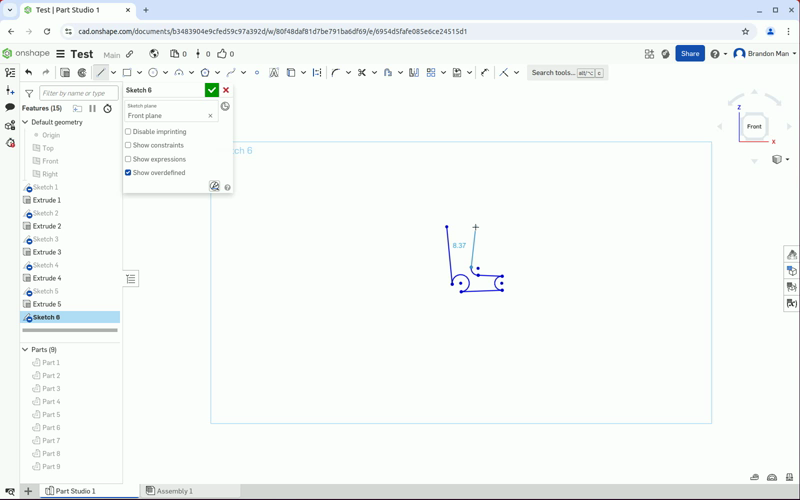
key_up(shift)
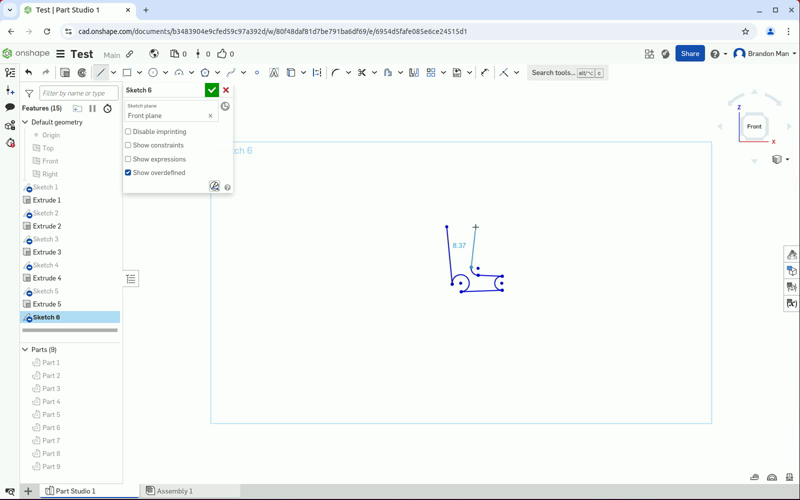
key(esc)
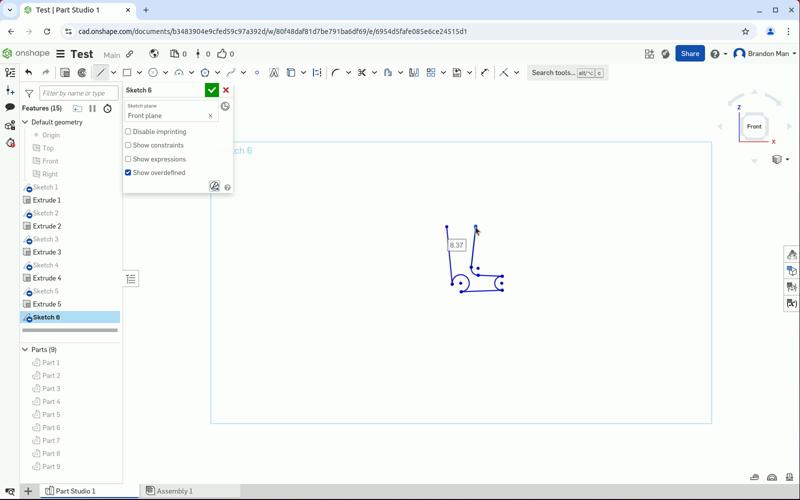
key(a)
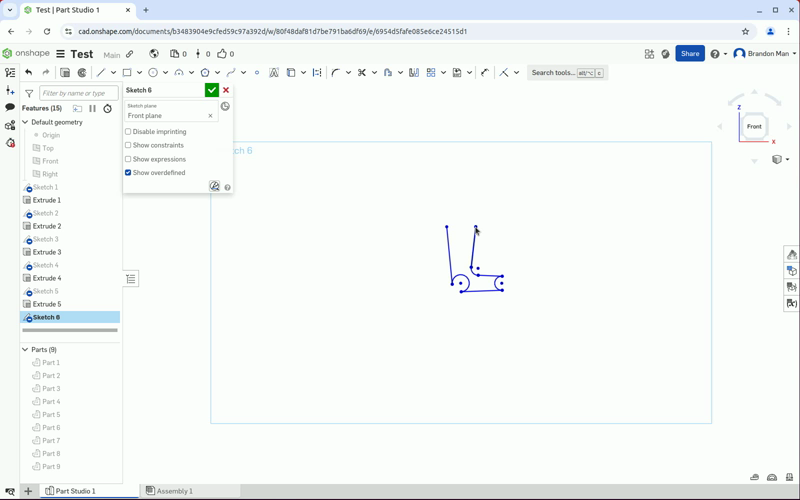
mouse_move(475, 226)
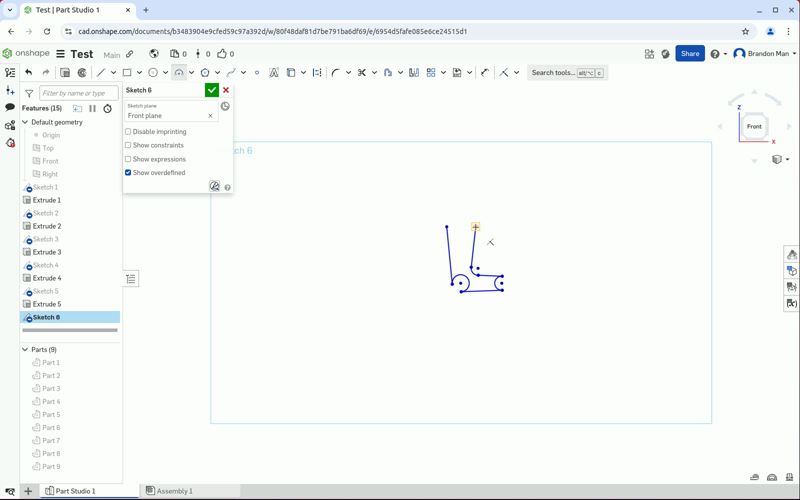
click(475, 226)
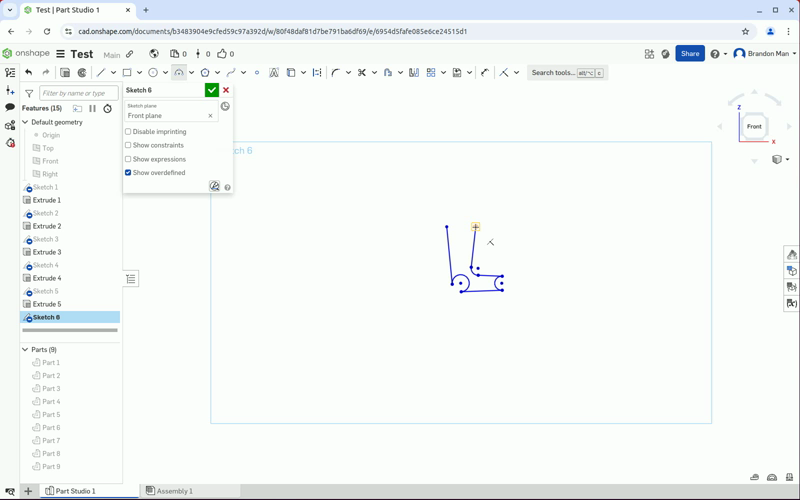
mouse_move(446, 226)
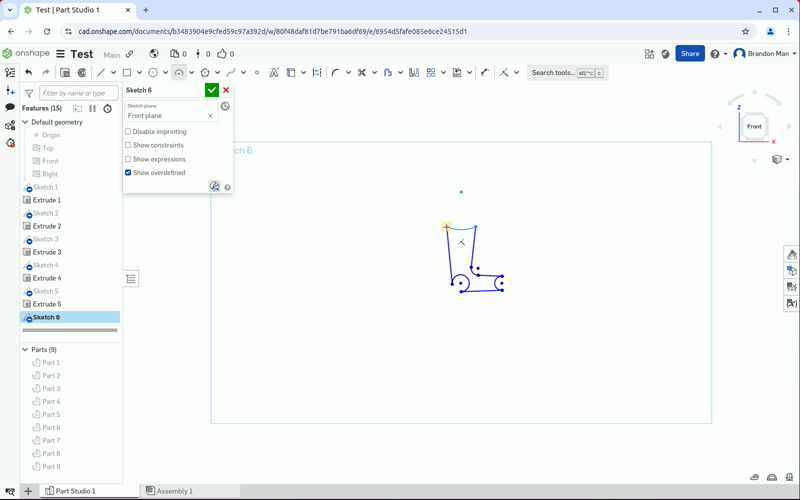
click(446, 226)
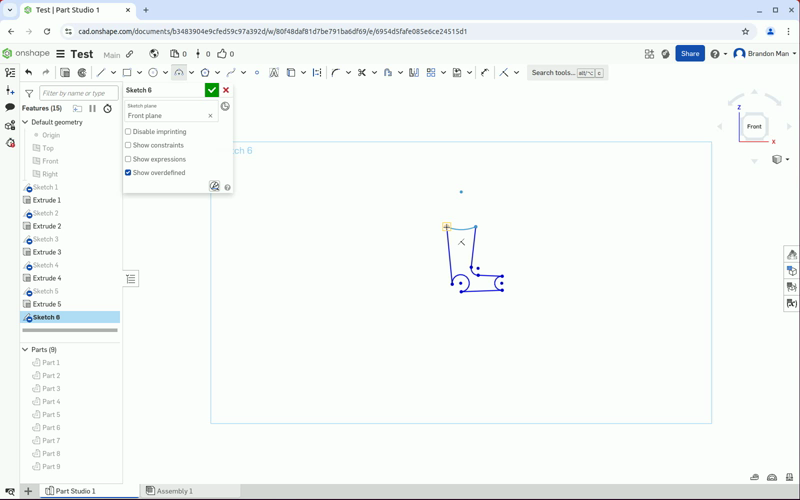
key_down(shift)
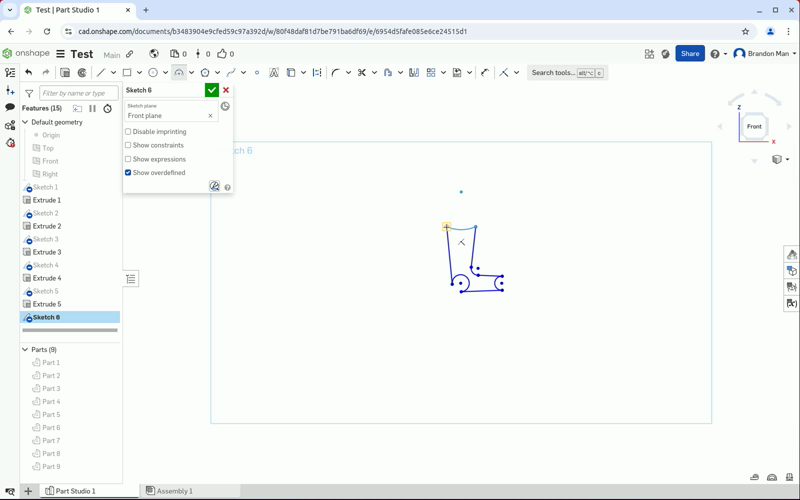
mouse_move(461, 239)
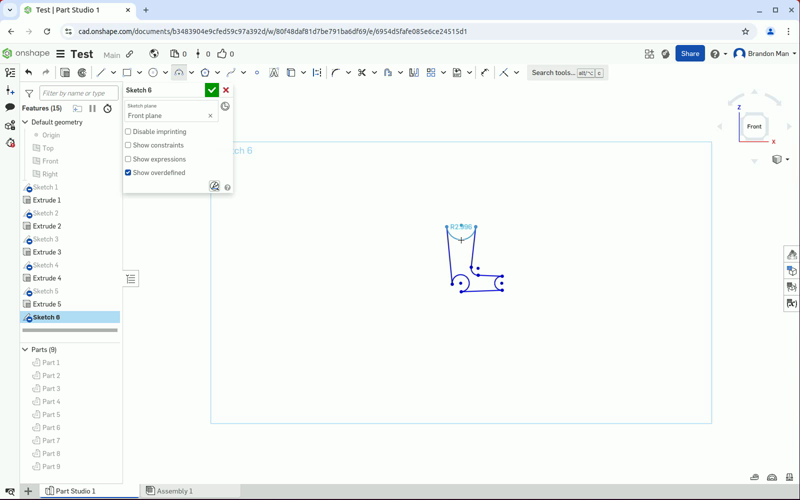
click(461, 239)
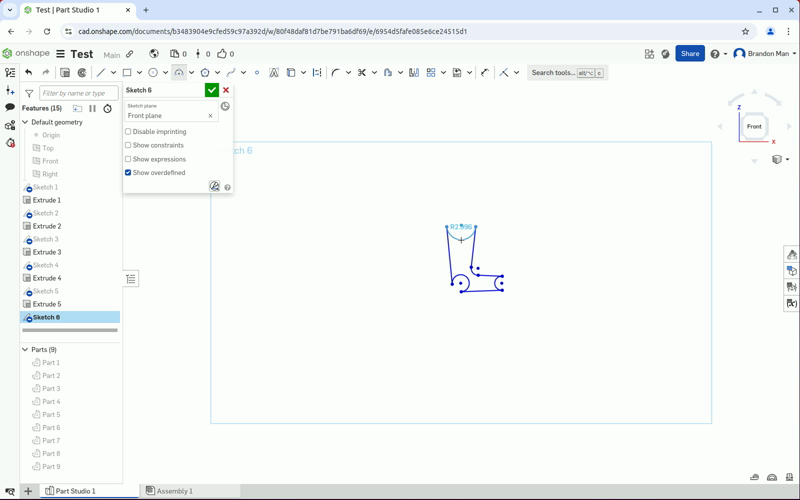
key_up(shift)
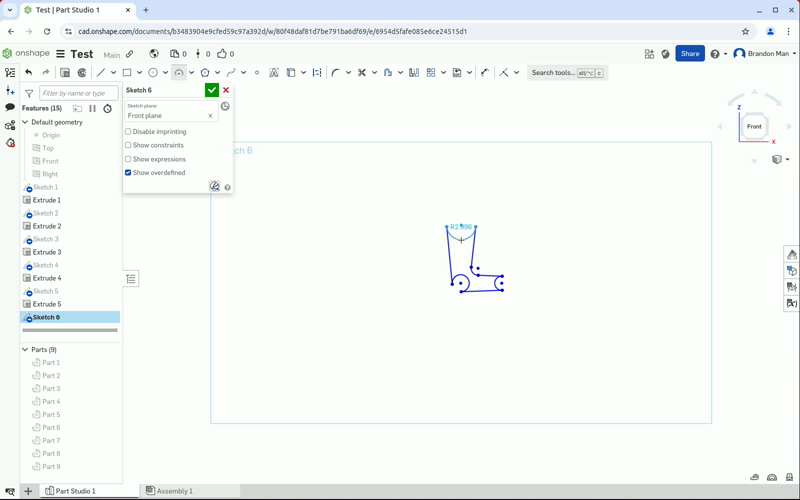
key(esc)
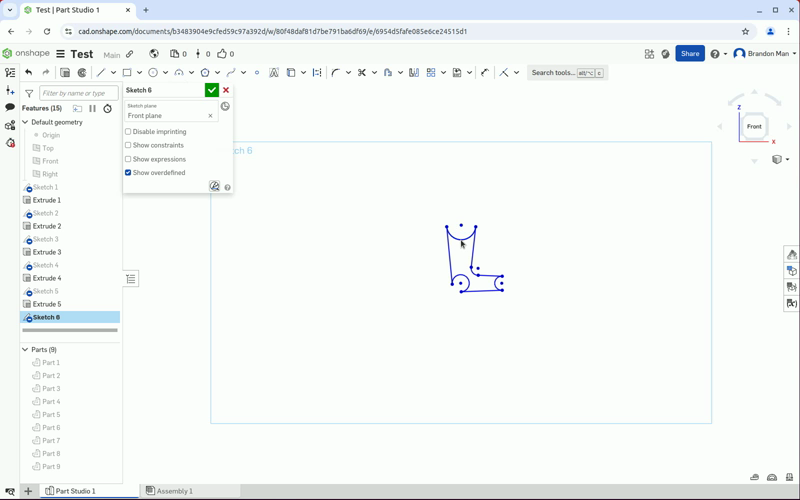
mouse_move(471, 282)
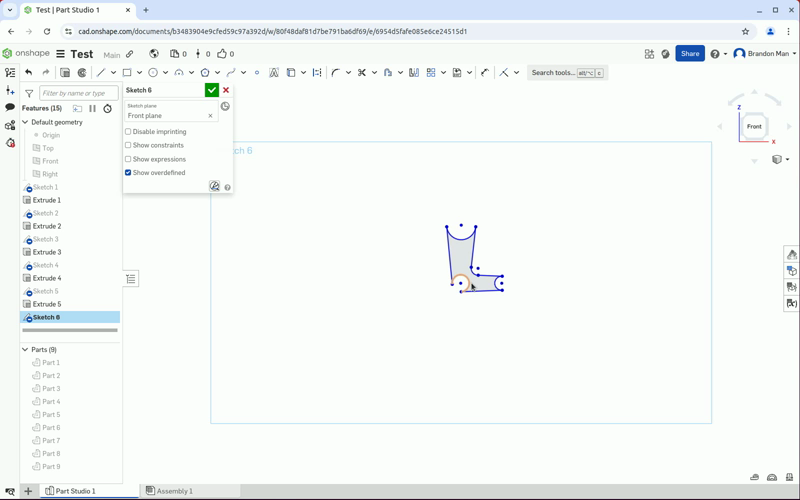
scroll(6)
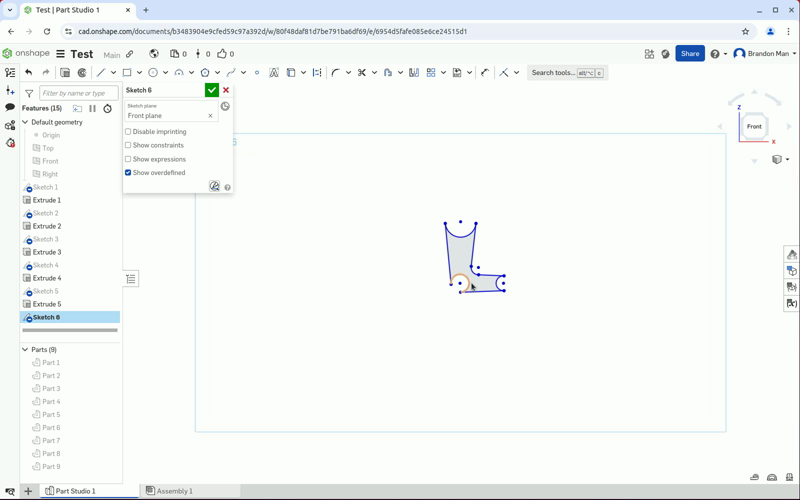
scroll(6)
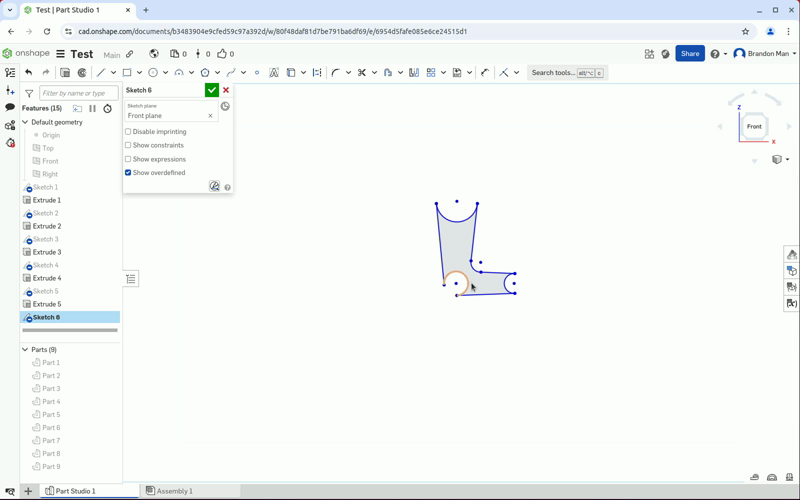
scroll(6)
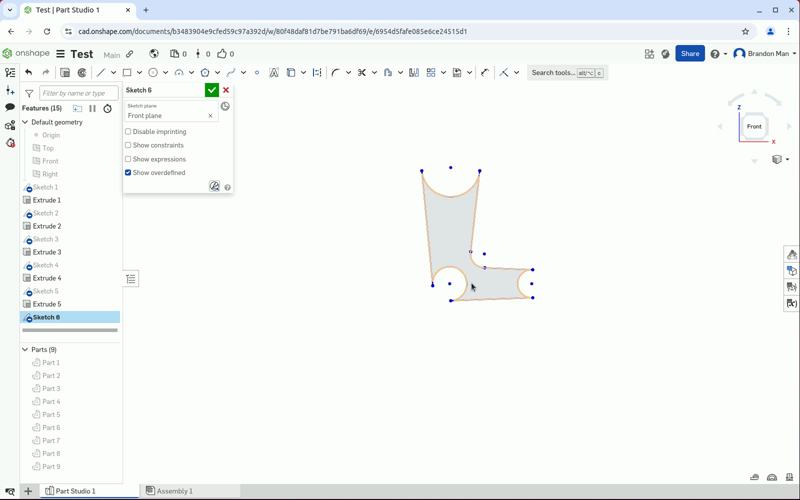
scroll(6)
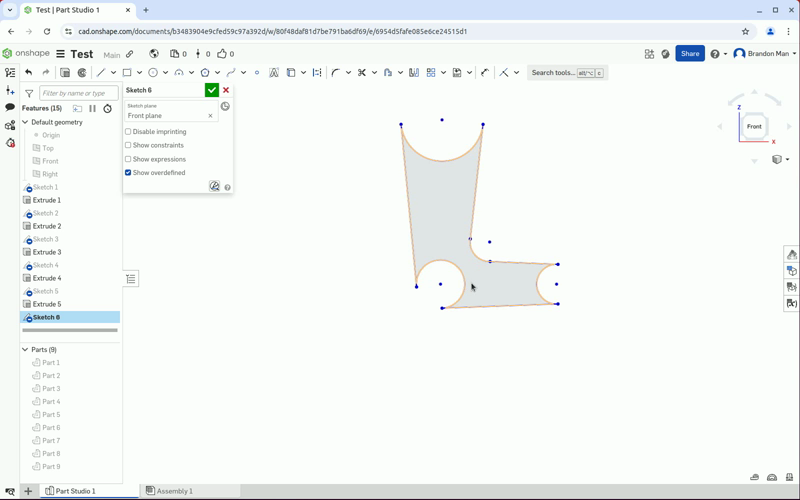
scroll(6)
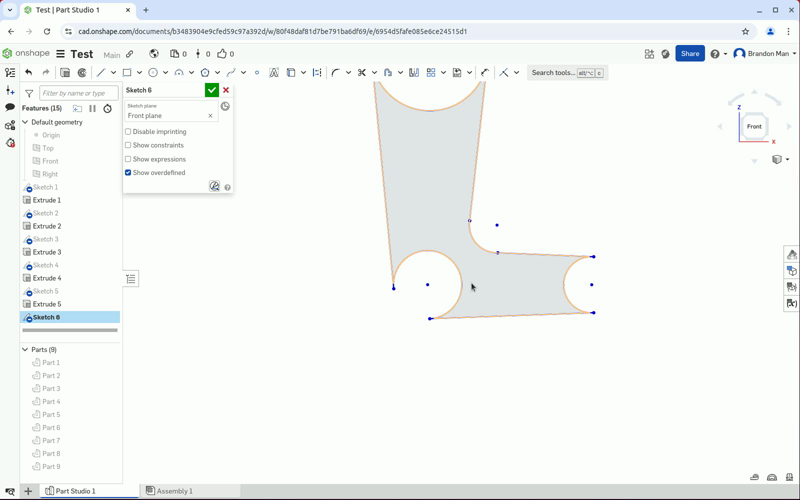
scroll(6)
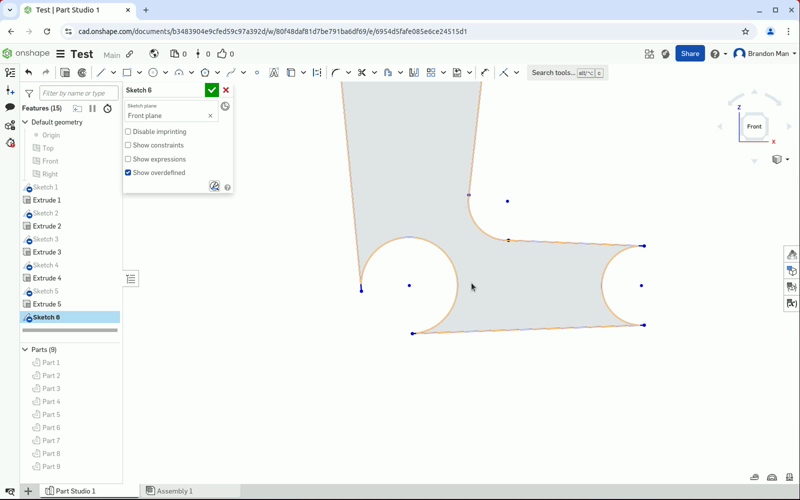
scroll(6)
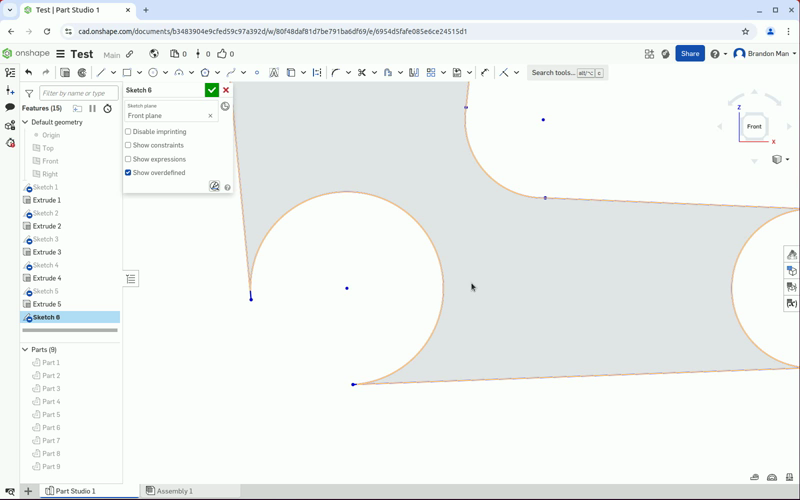
click(471, 282)
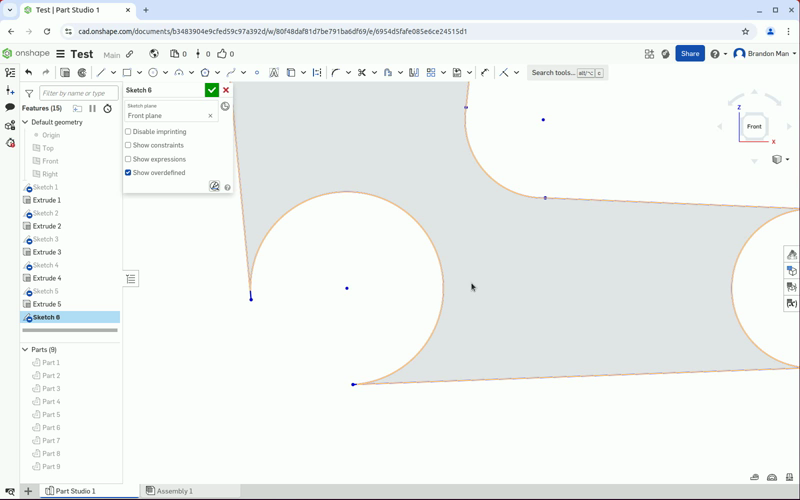
scroll(-6)
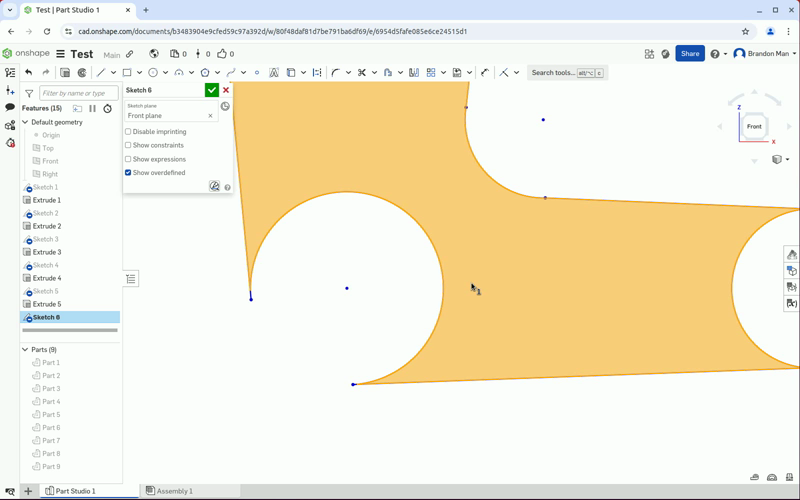
scroll(-6)
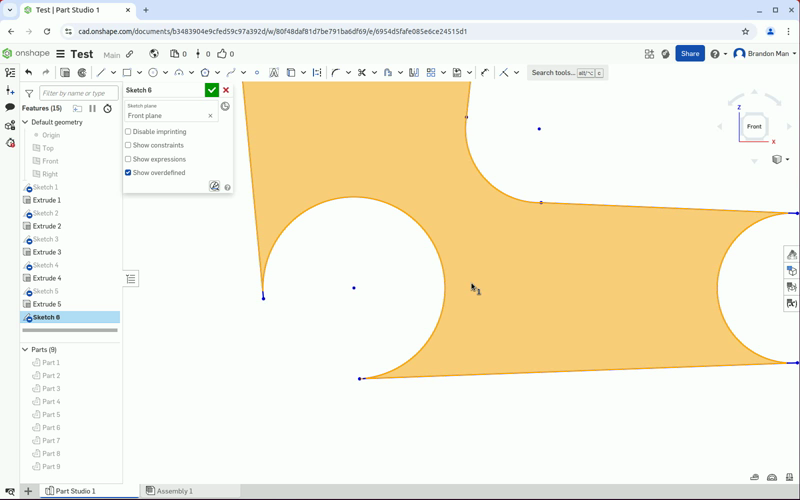
scroll(-6)
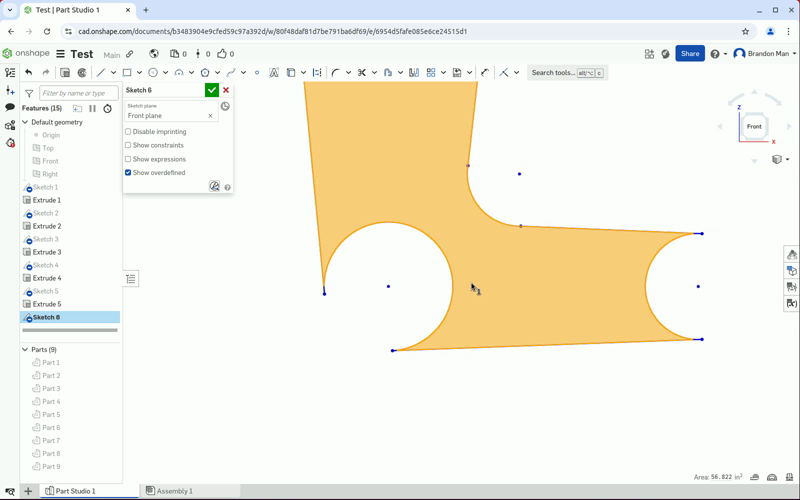
scroll(-6)
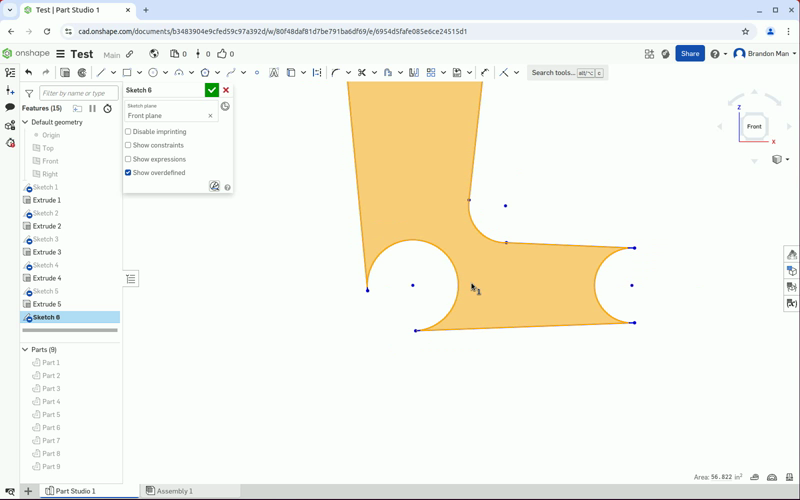
scroll(-6)
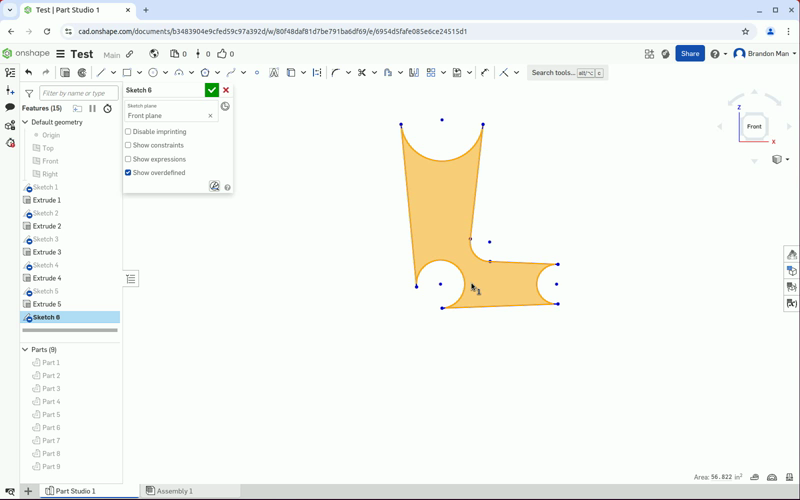
scroll(-6)
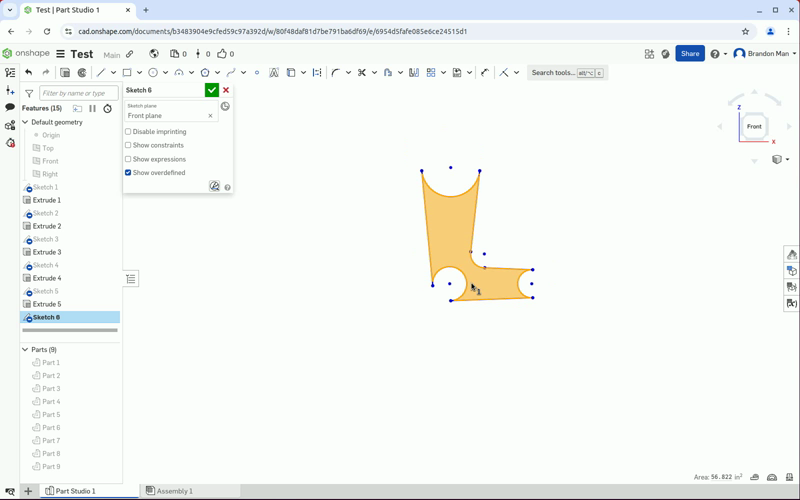
scroll(-6)
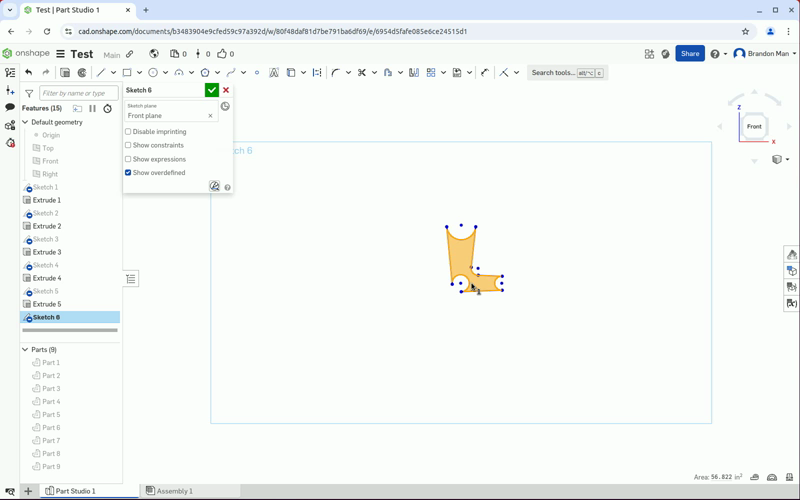
mouse_move(73, 352)
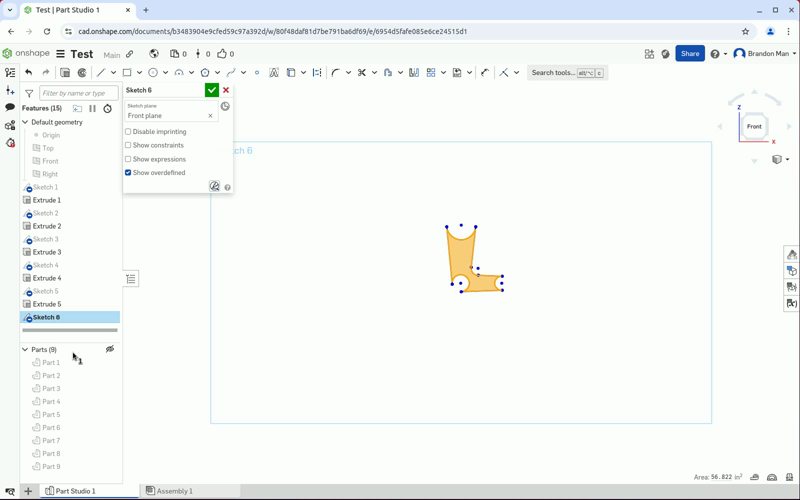
key(shift+y)
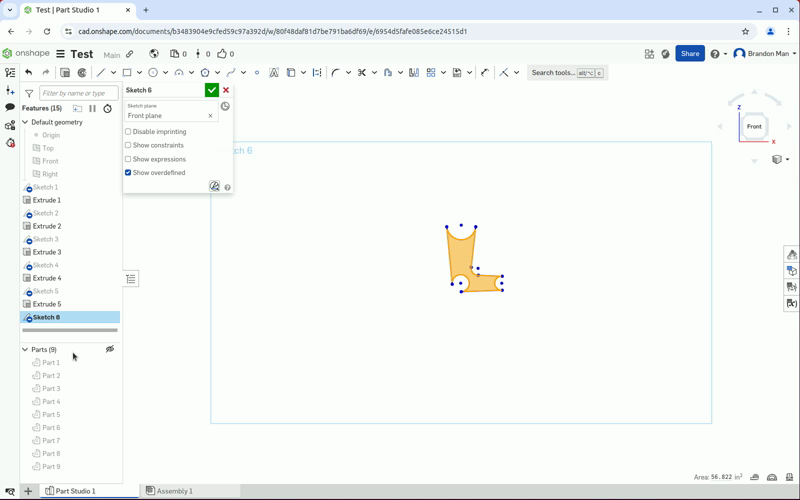
key(shift+e)
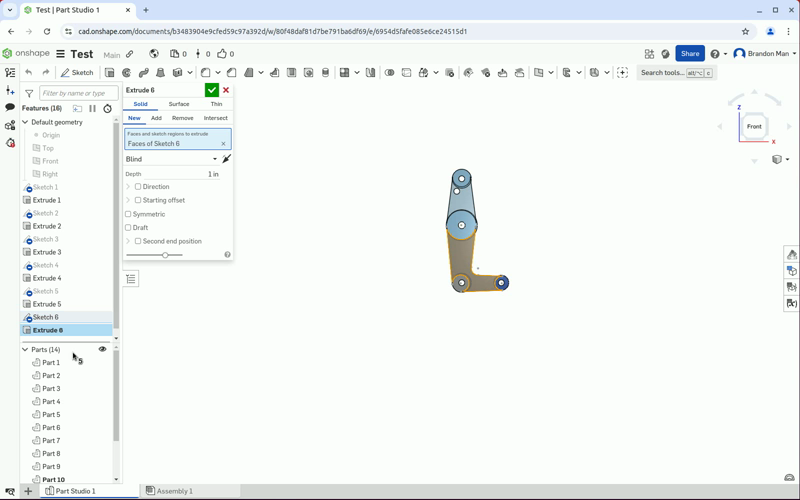
mouse_move(143, 106)
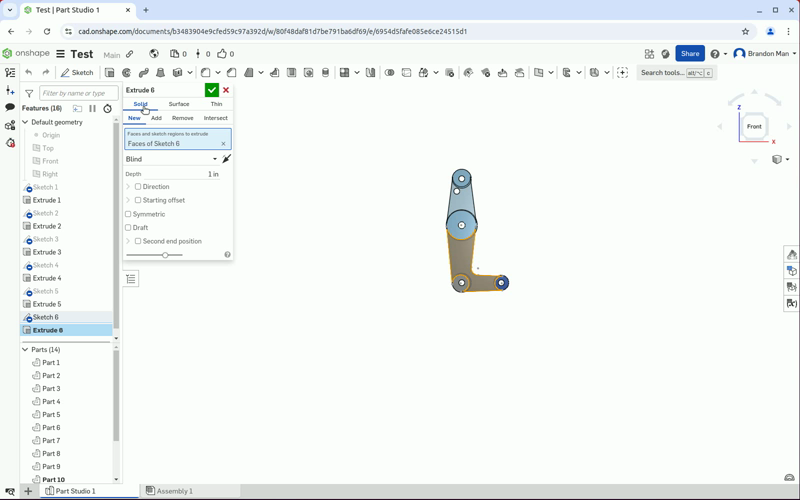
click(143, 106)
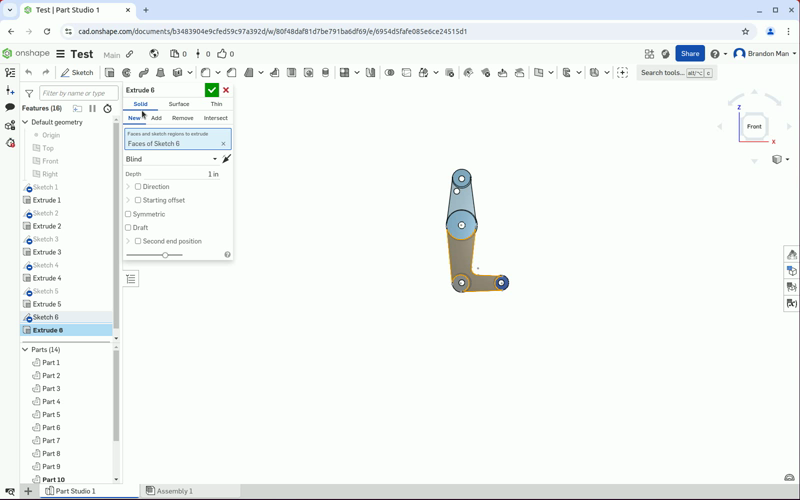
mouse_move(137, 120)
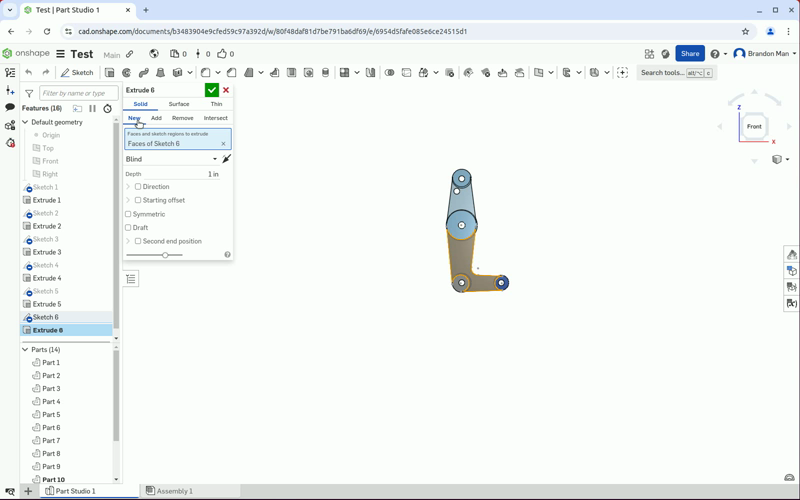
click(137, 120)
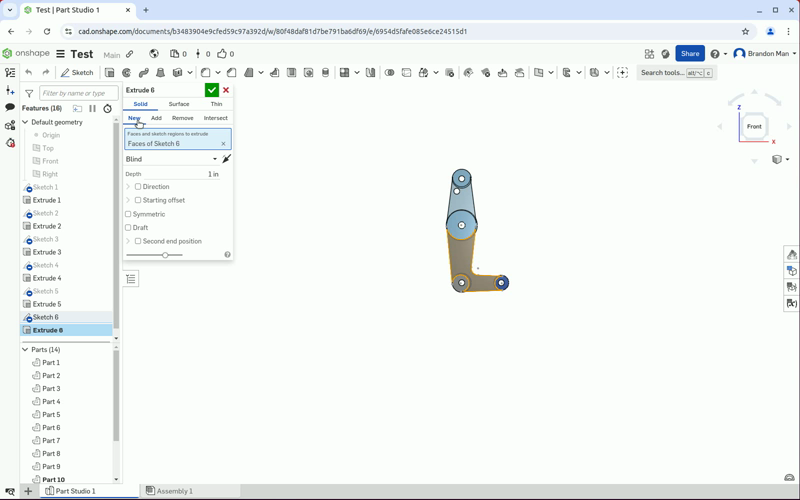
key(tab, 4)
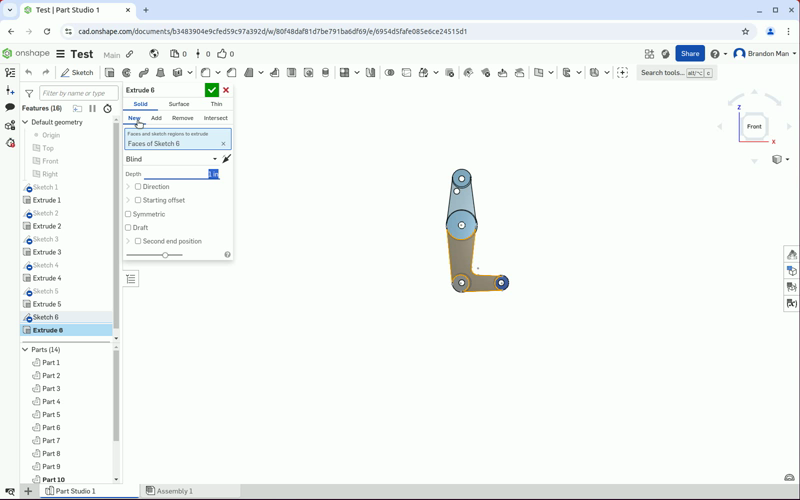
text(0.481)
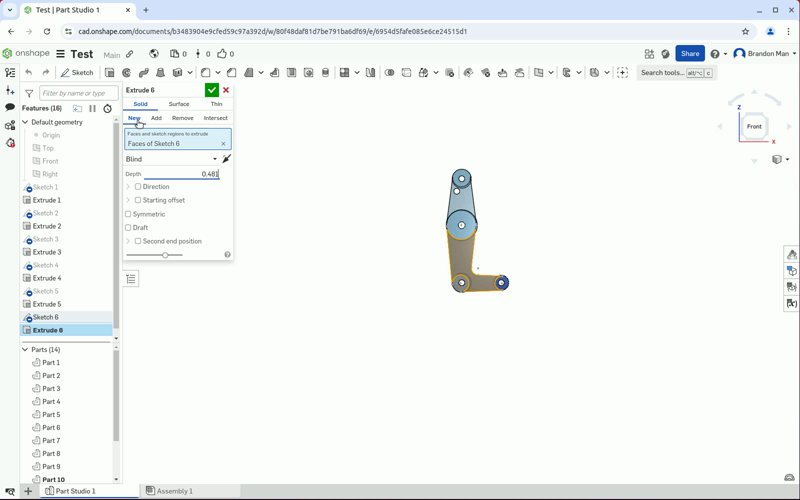
key(enter)
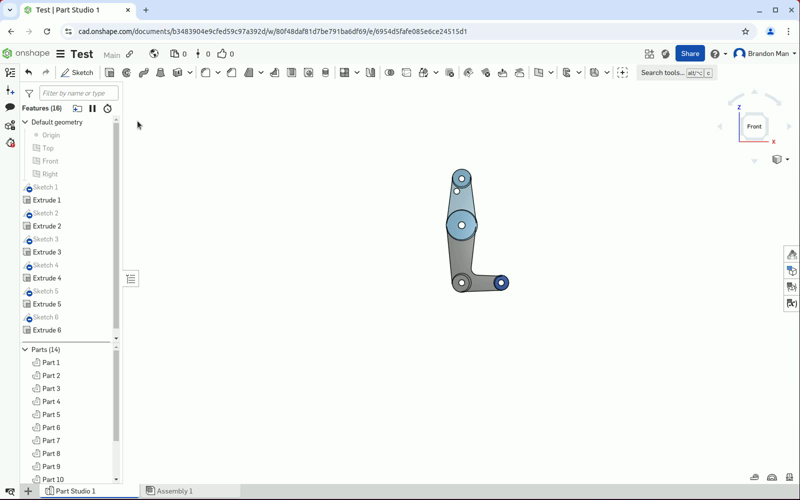
key(shift+h)
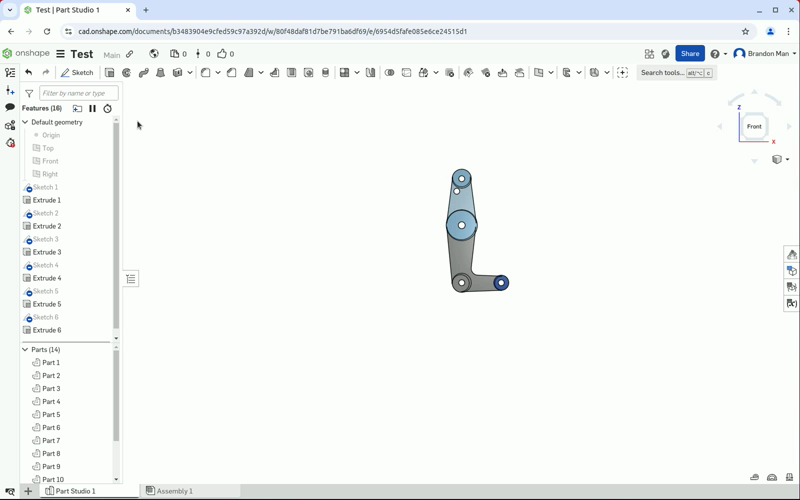
key(shift+h)
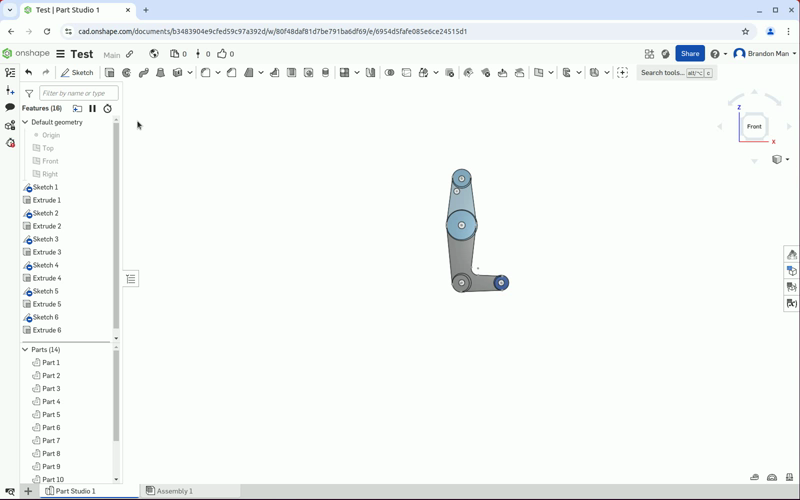
key(shift+7)
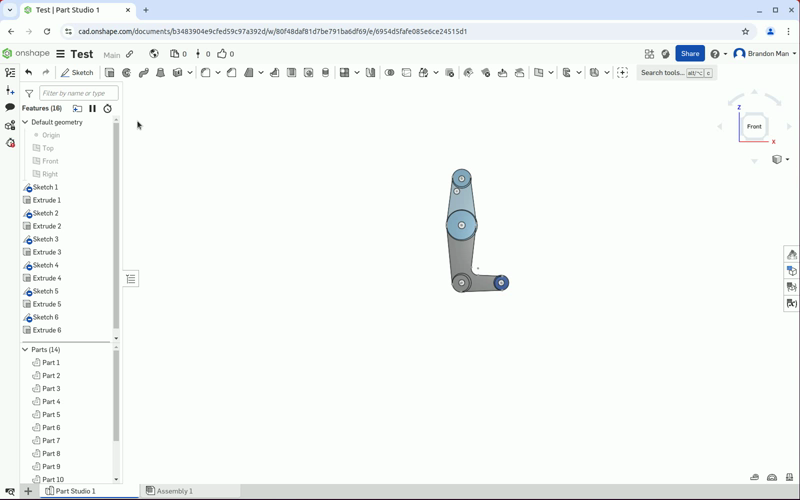
key(left, 2)
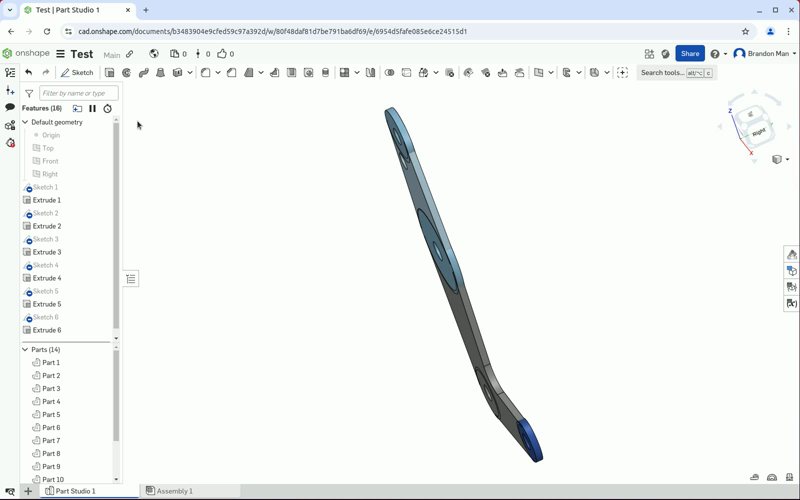
key(down, 2)
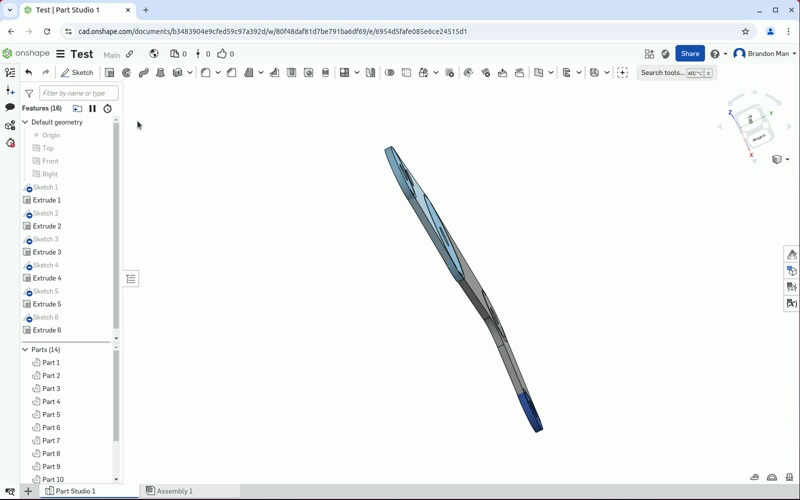
key(up, 2)
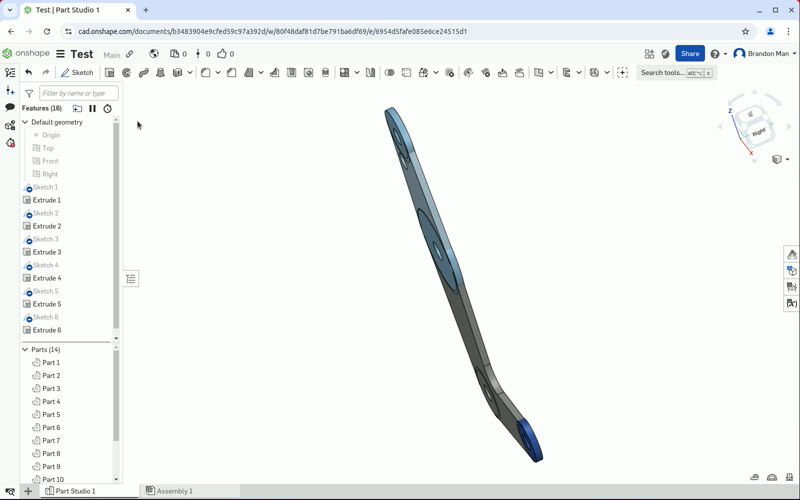
key(right, 2)
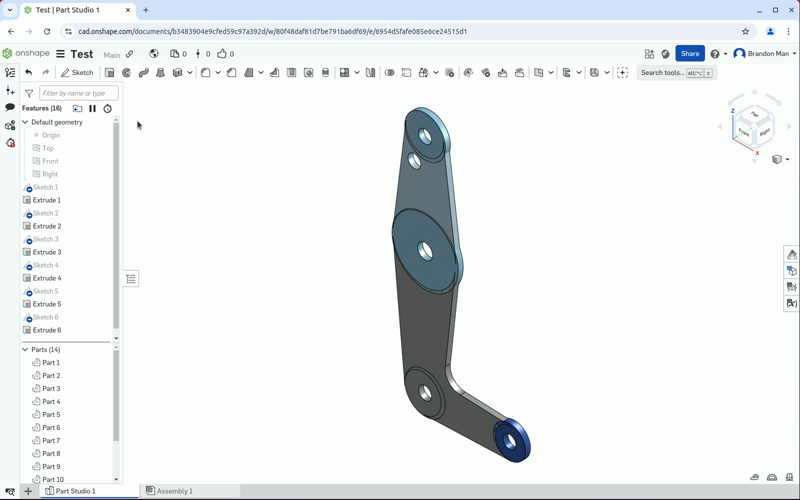
mouse_move(69, 189)
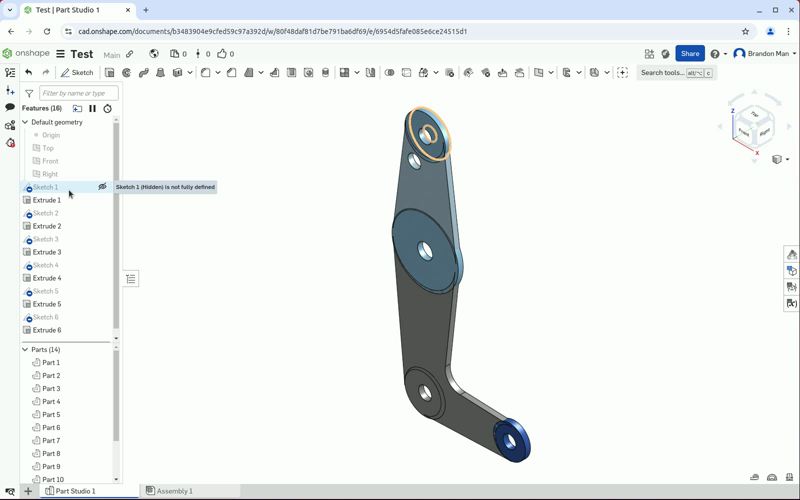
click(69, 189)